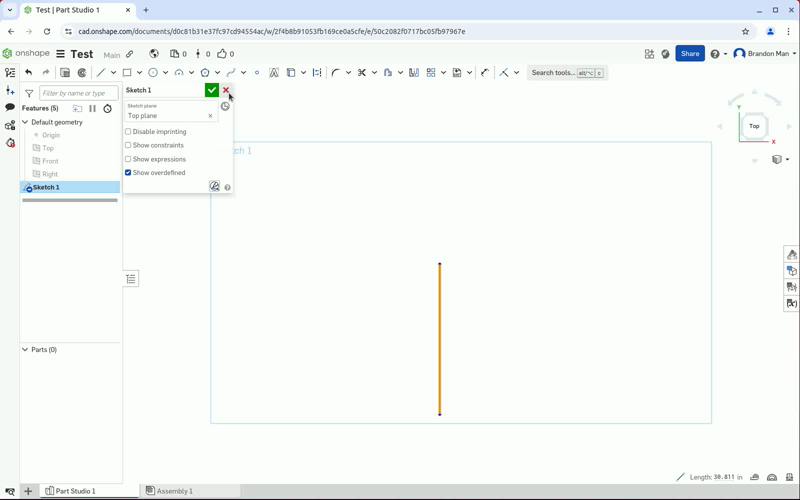
key(shift+h)
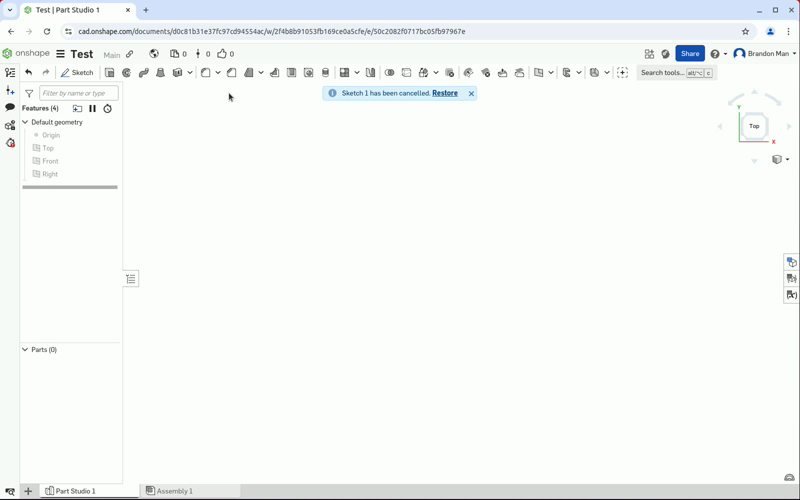
mouse_move(73, 352)
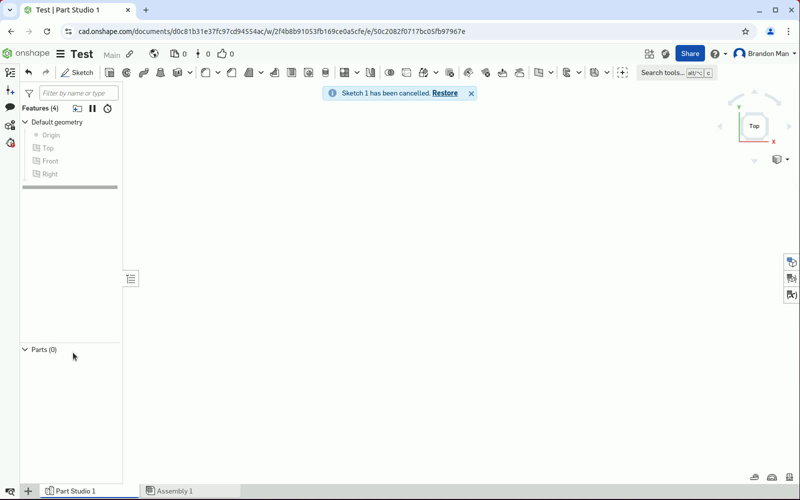
key(y)
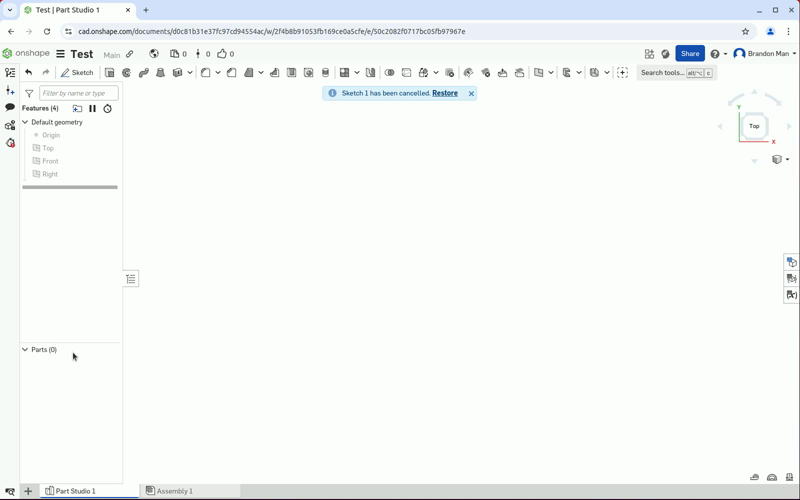
key(shift+p)
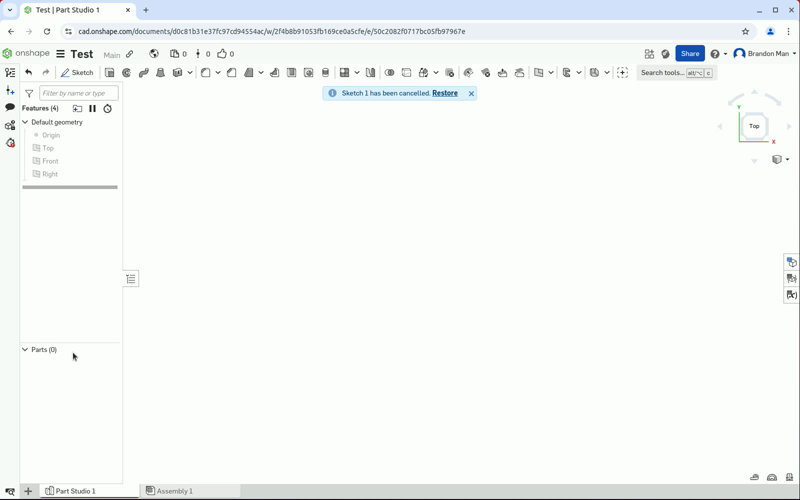
key(space)
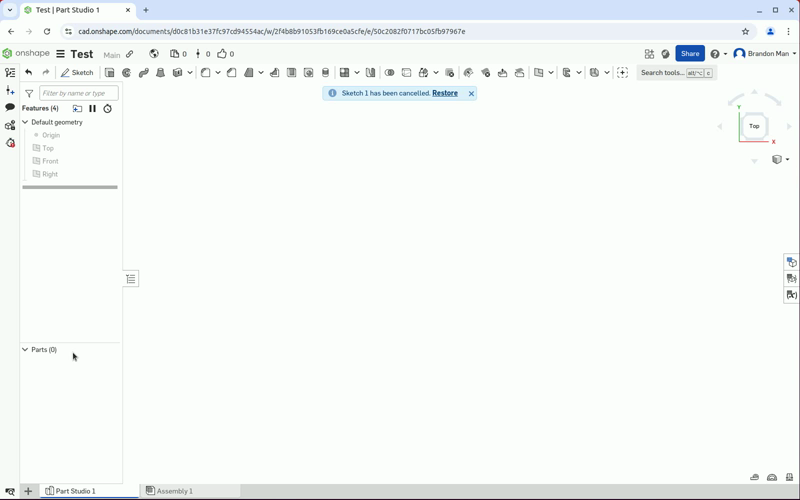
key_down(shift)
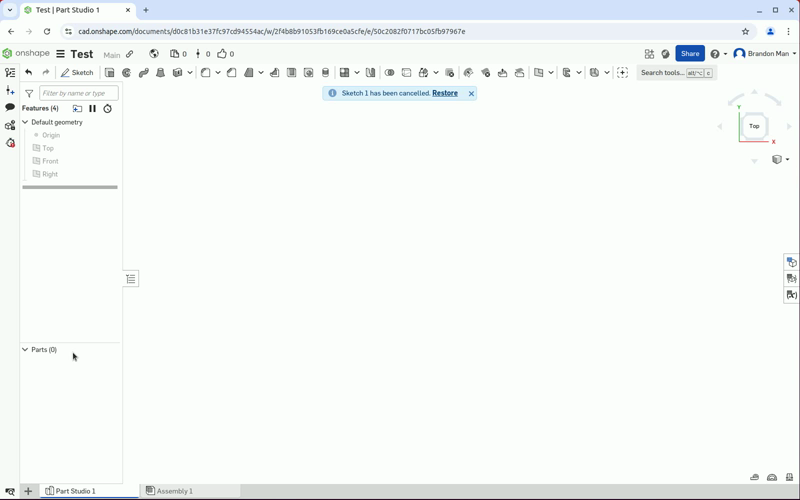
key(up)
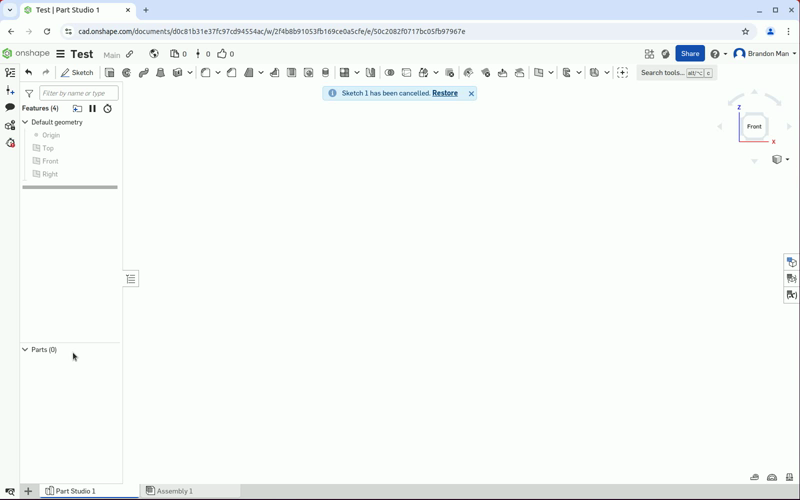
key_up(shift)
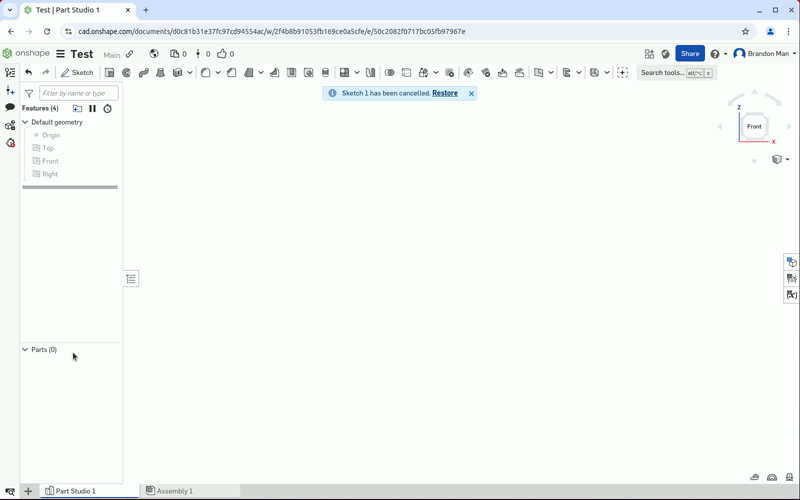
mouse_move(73, 352)
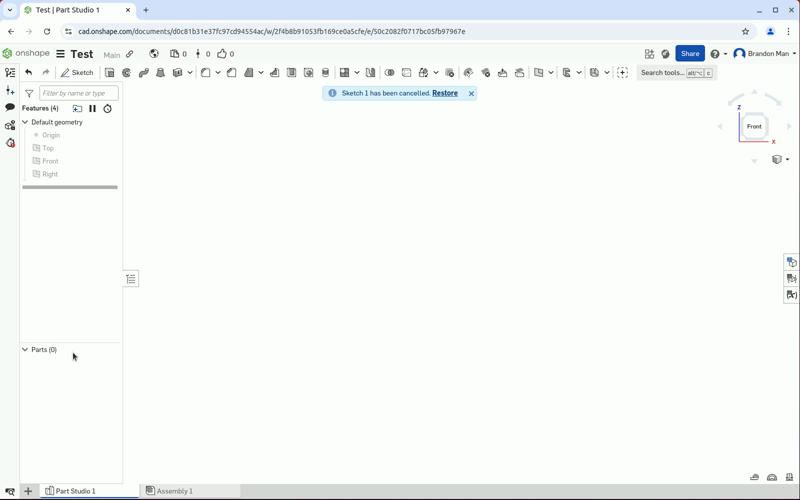
key(shift+y)
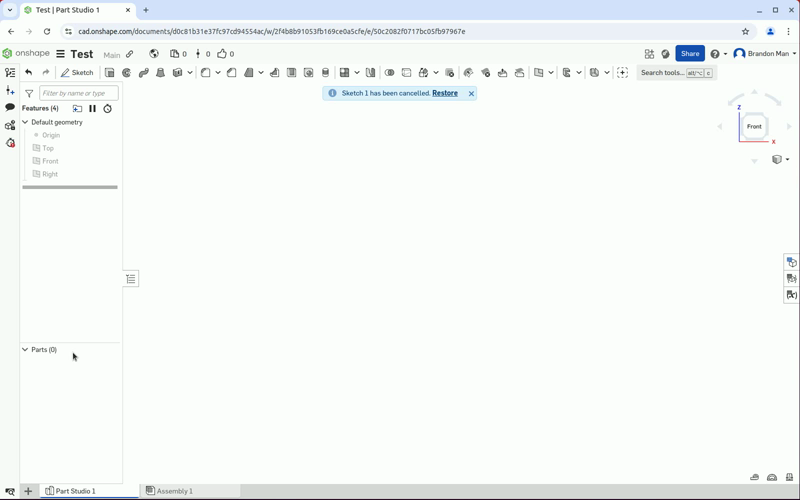
key(shift+s)
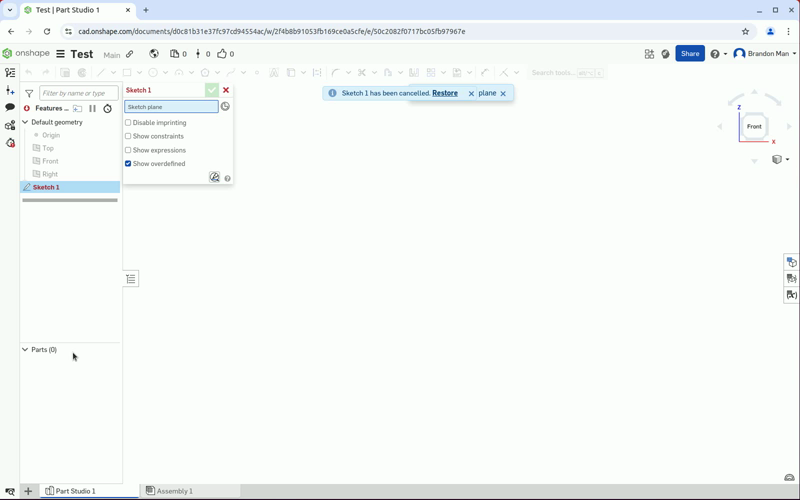
mouse_move(73, 163)
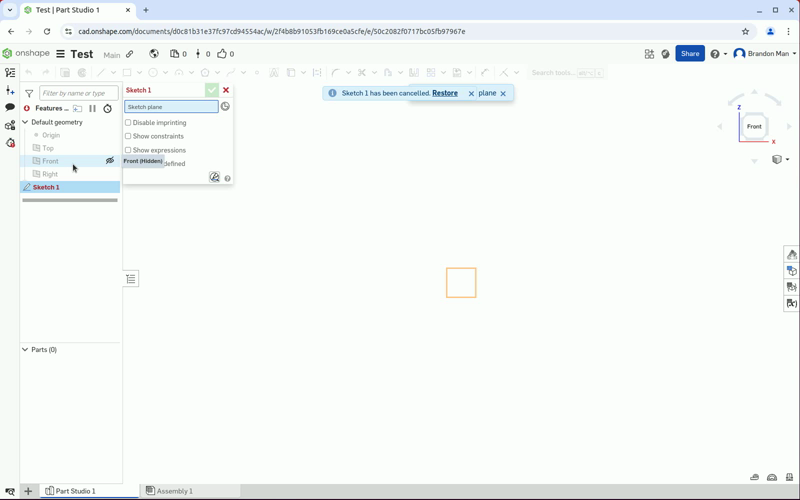
click(73, 163)
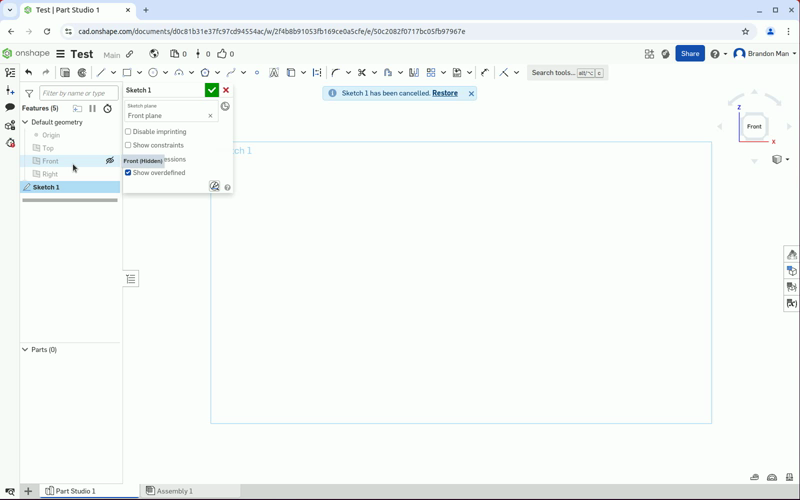
mouse_move(73, 352)
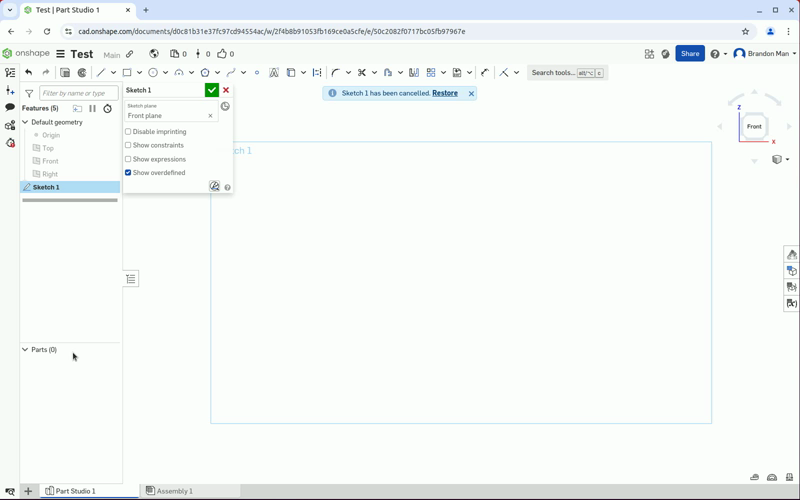
key(y)
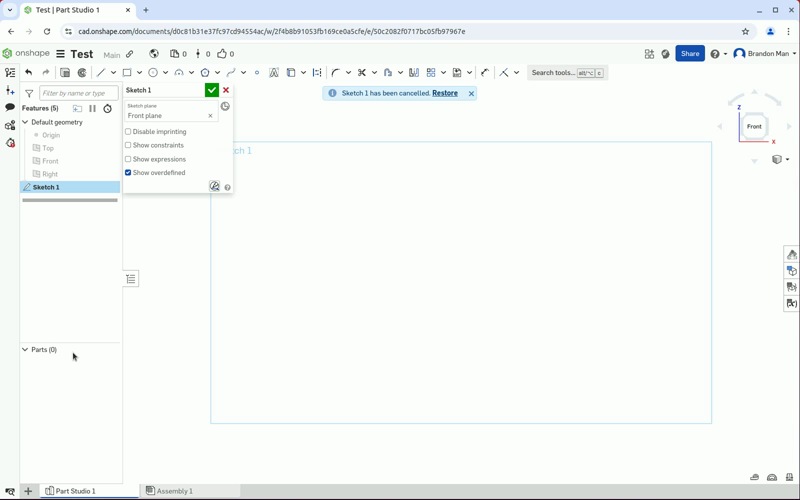
key(l)
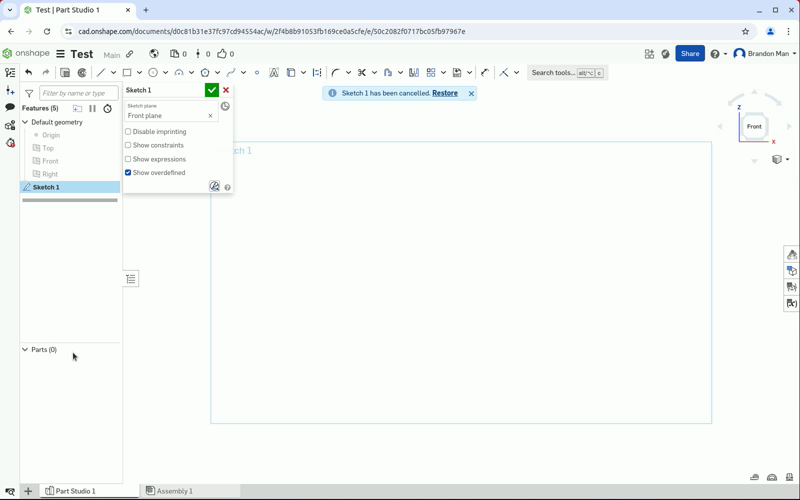
key_down(shift)
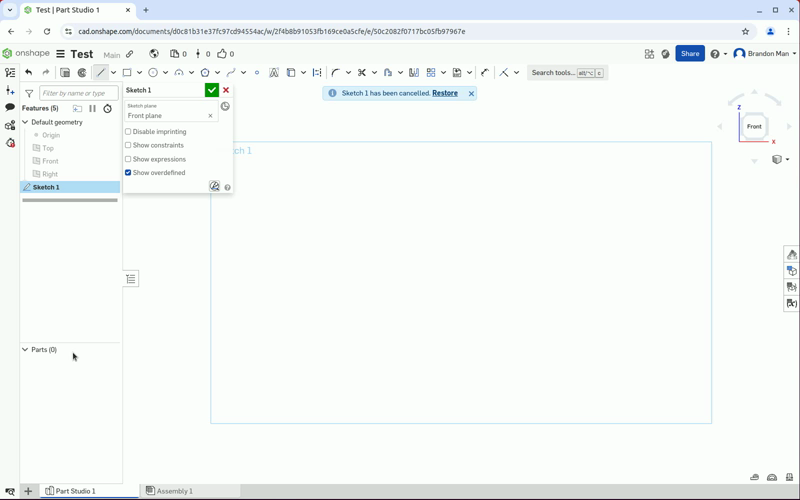
mouse_move(404, 198)
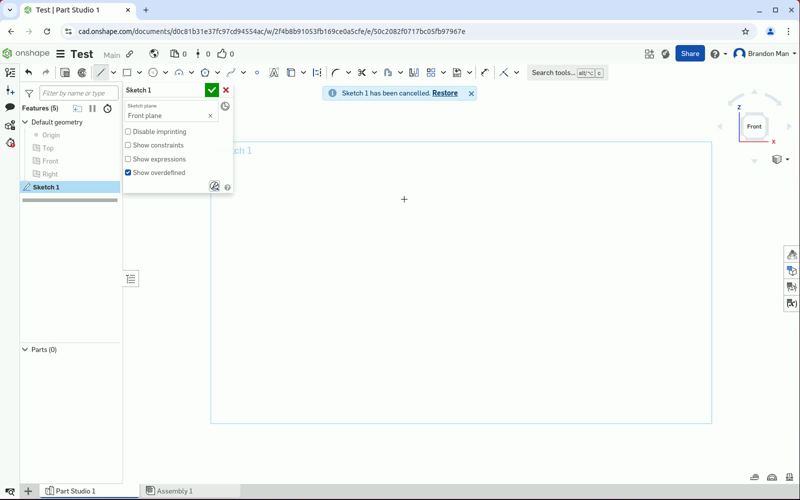
click(404, 198)
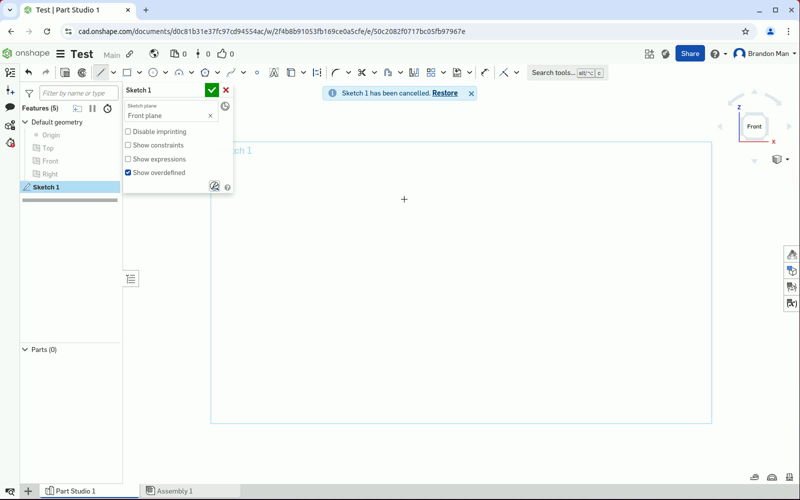
key_up(shift)
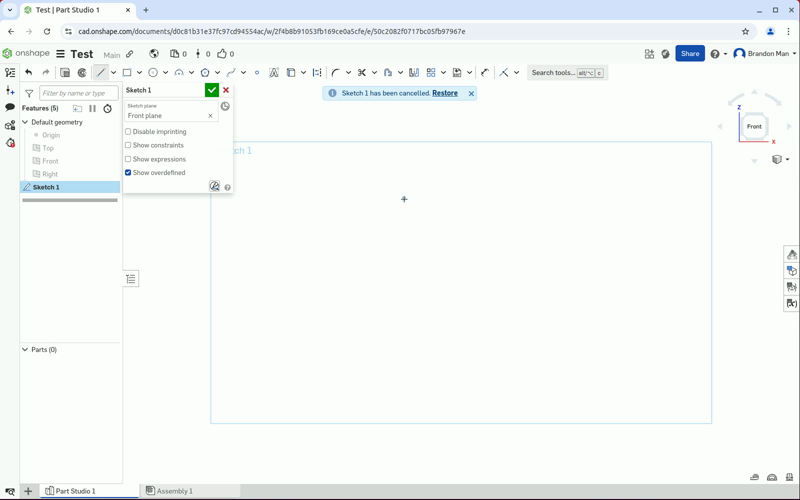
key_down(shift)
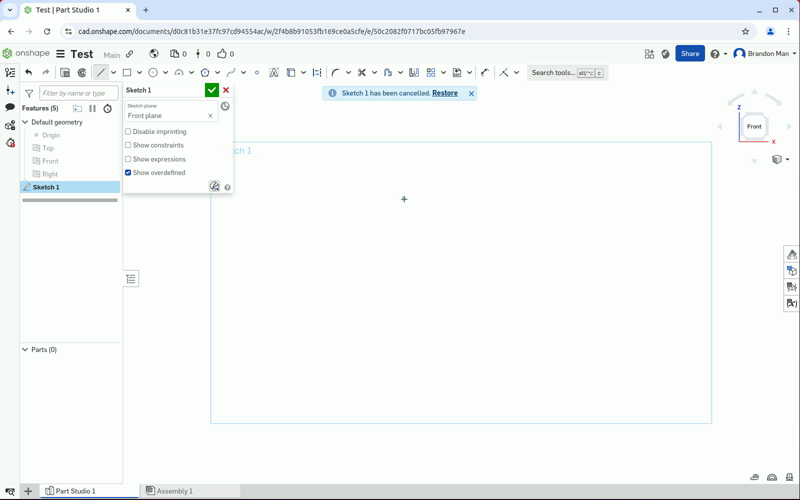
mouse_move(434, 198)
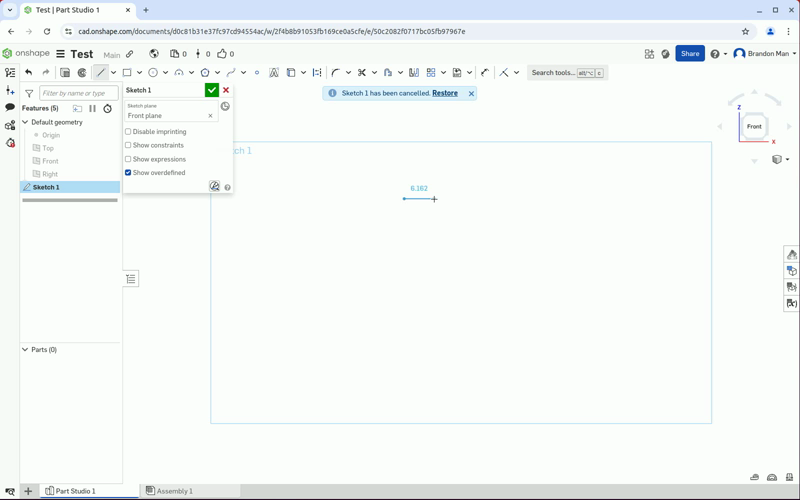
mouse_move(421, 198)
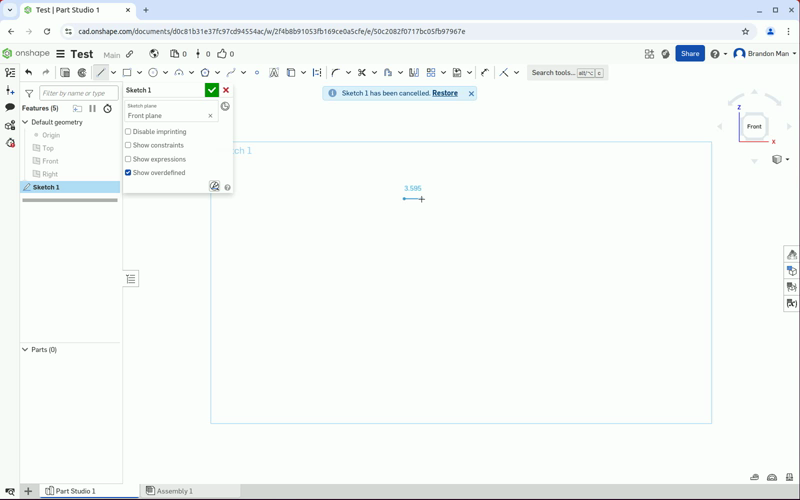
click(421, 198)
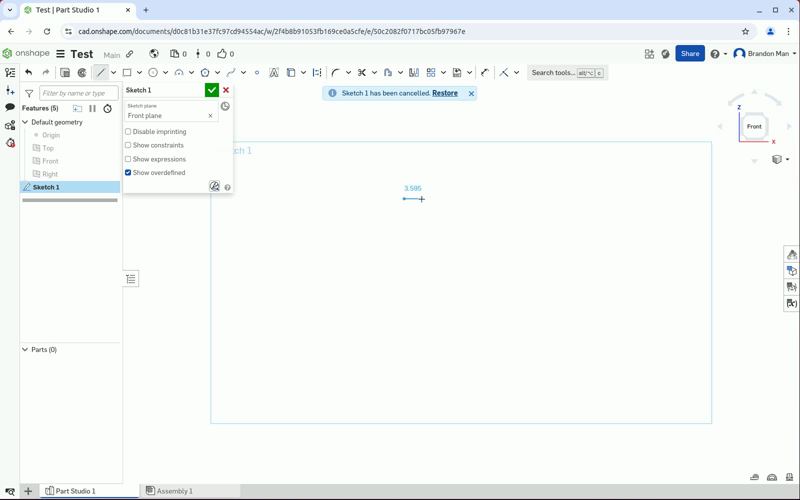
key_up(shift)
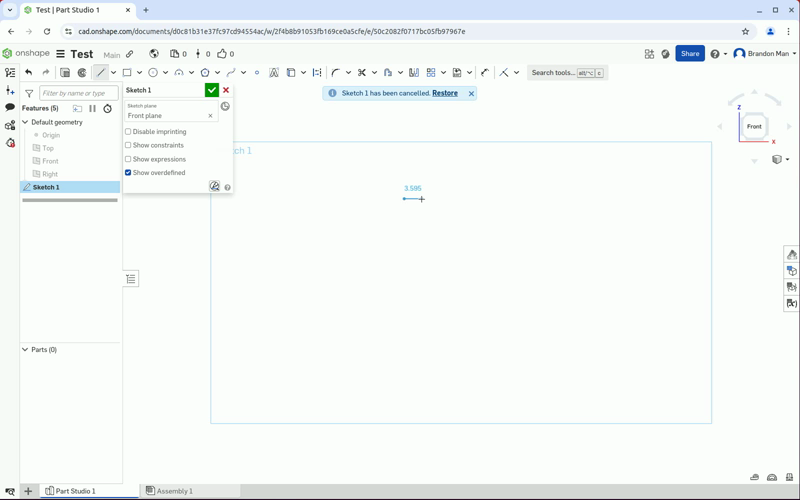
key(esc)
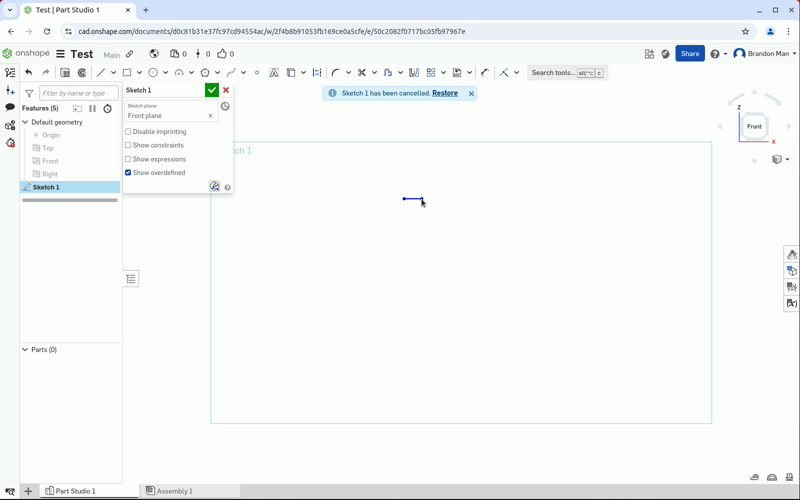
key(a)
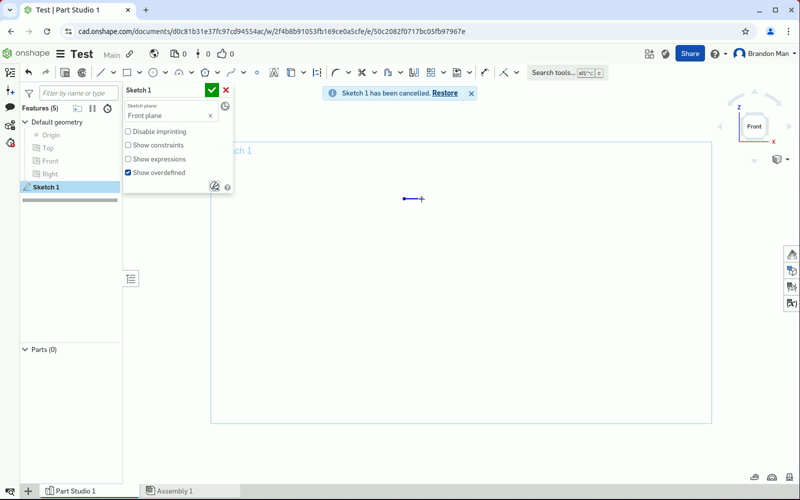
mouse_move(421, 198)
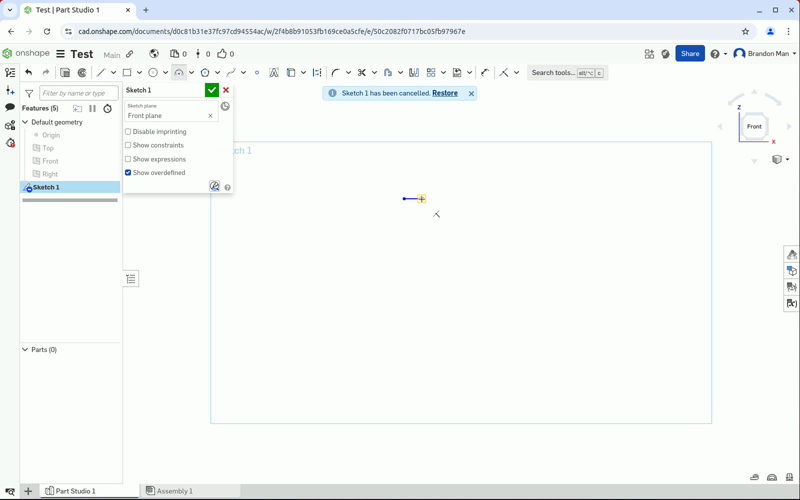
click(421, 198)
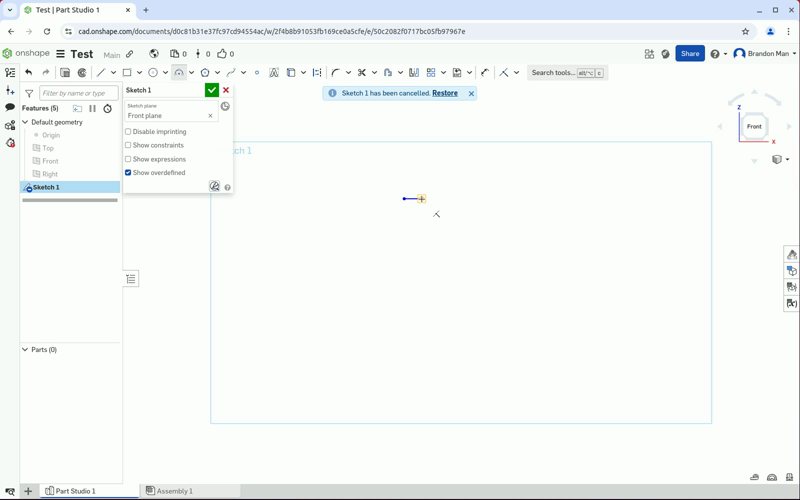
key_down(shift)
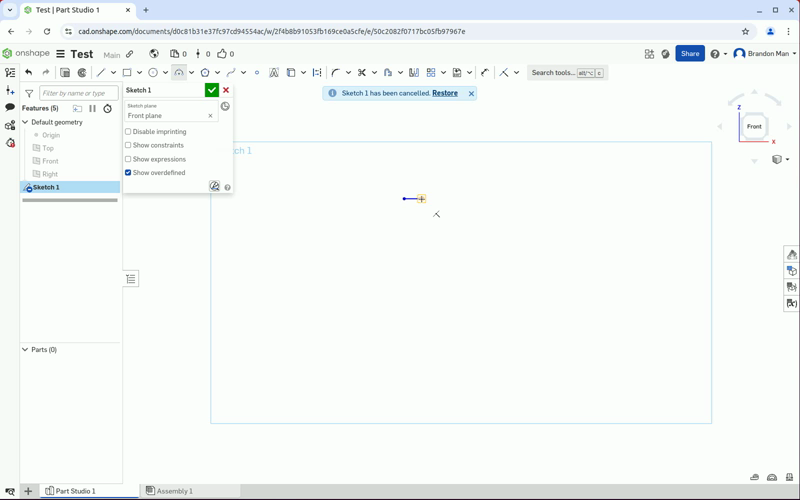
mouse_move(444, 198)
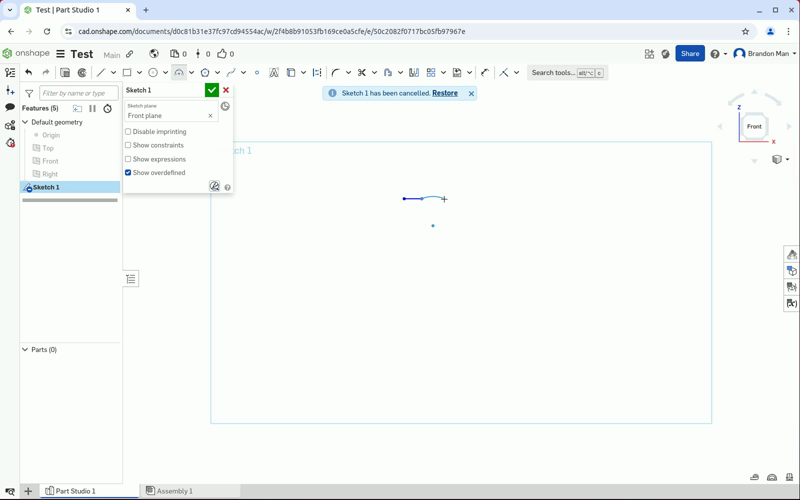
click(444, 198)
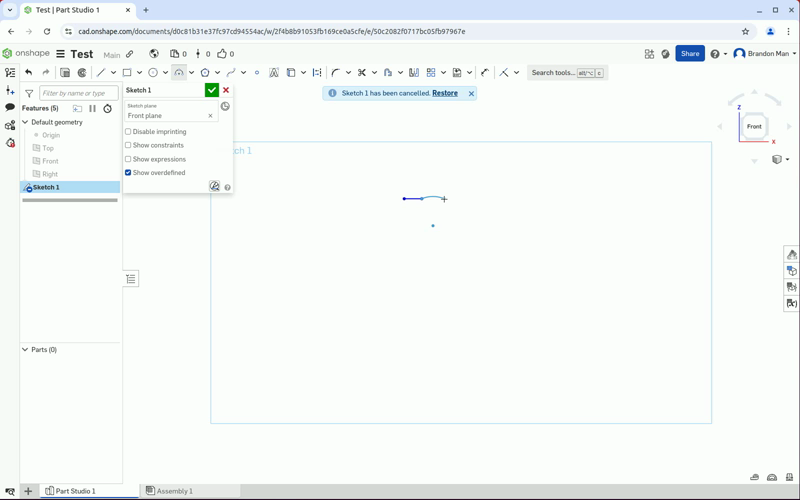
mouse_move(432, 187)
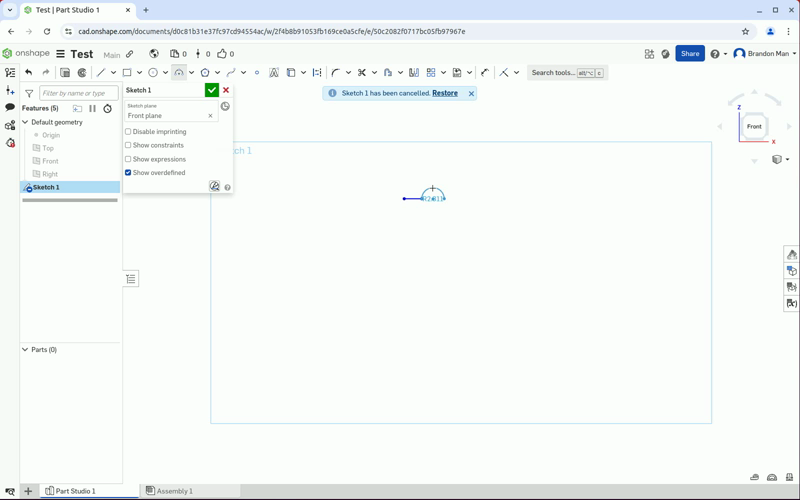
click(432, 187)
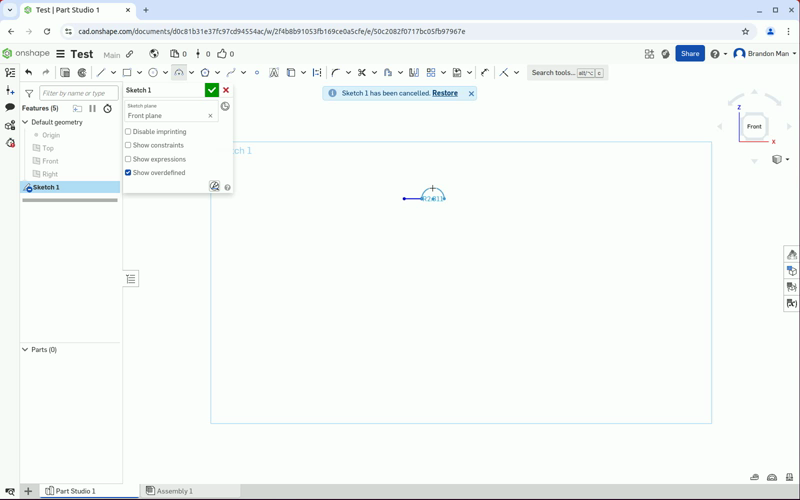
key_up(shift)
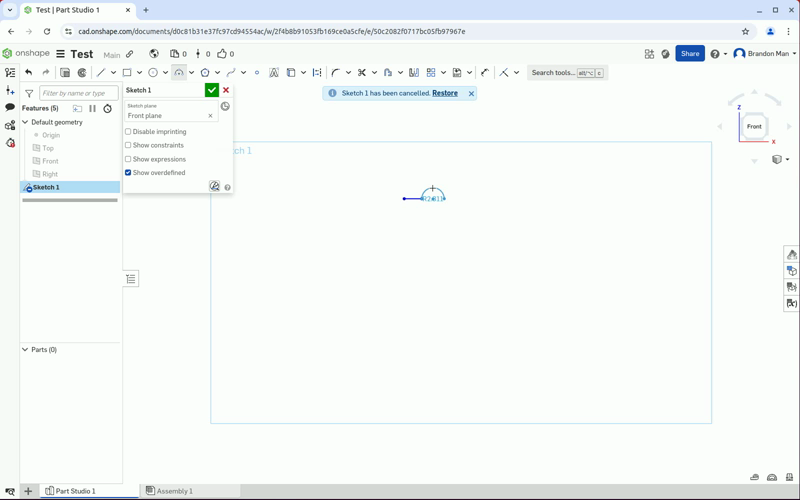
key(esc)
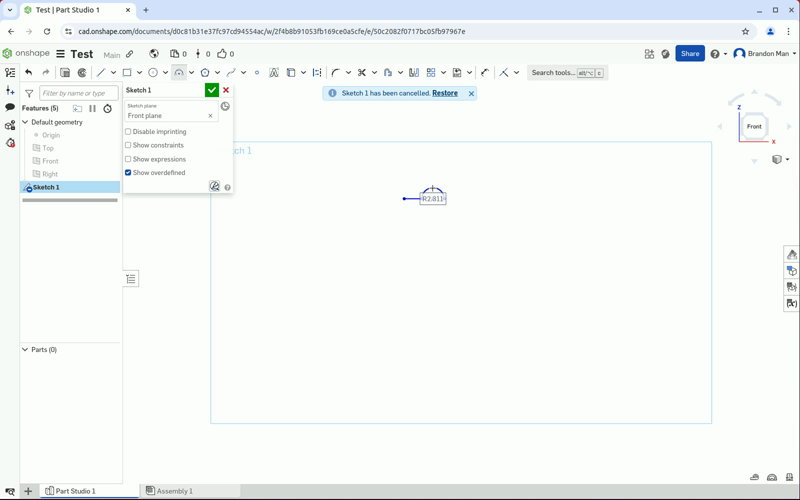
key(l)
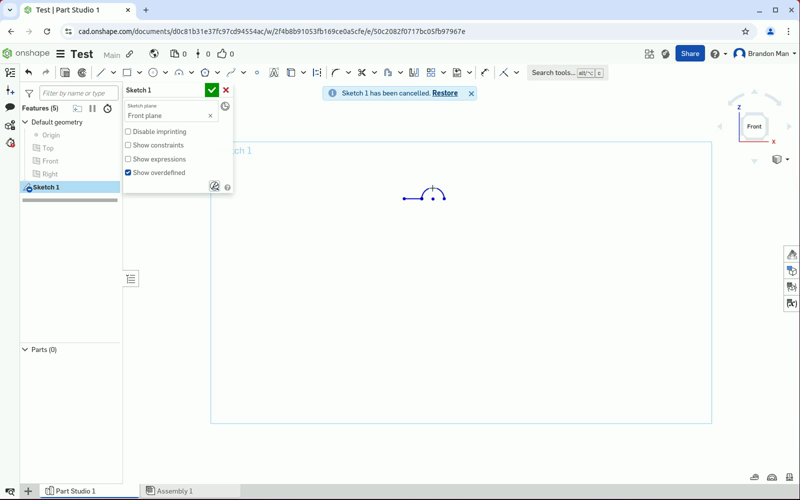
mouse_move(444, 198)
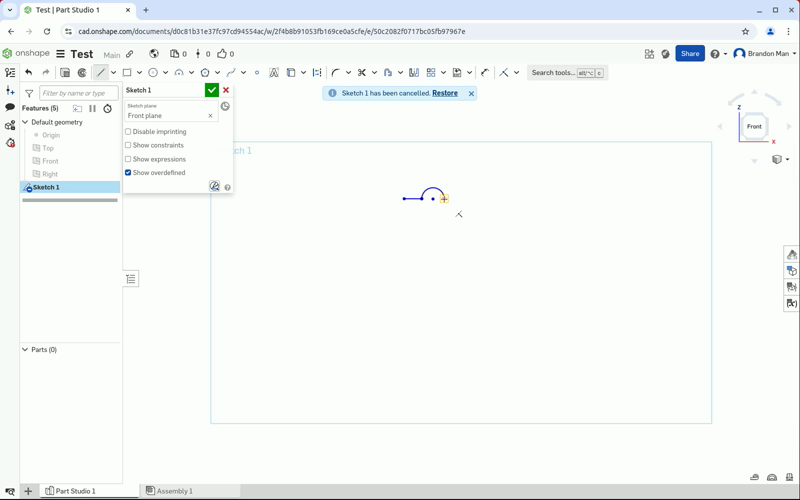
click(444, 198)
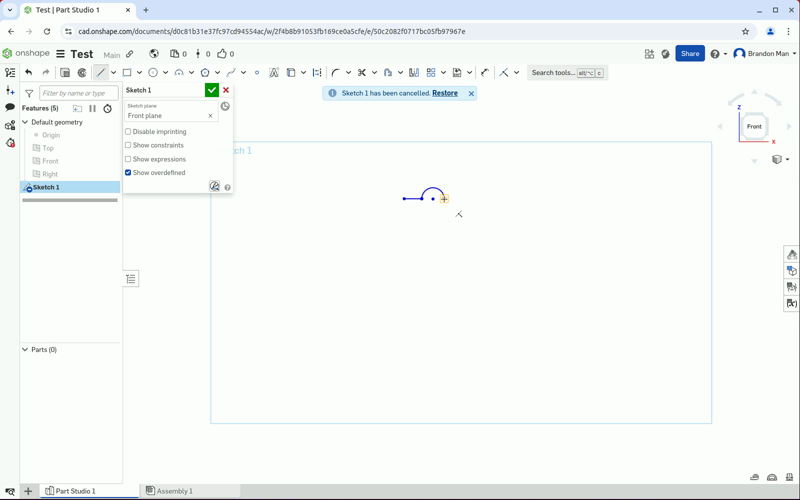
key_down(shift)
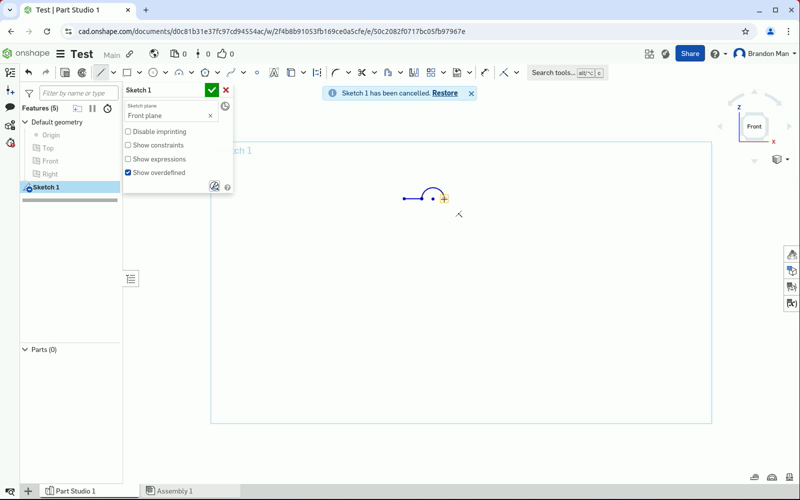
mouse_move(474, 198)
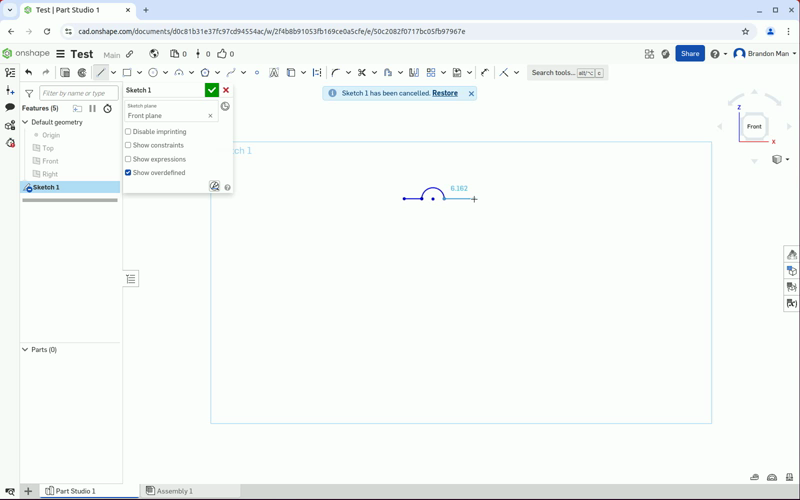
mouse_move(461, 198)
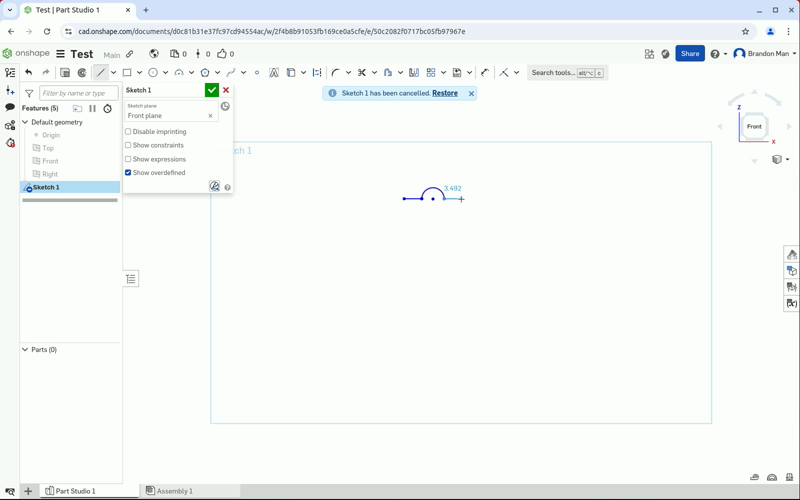
click(461, 198)
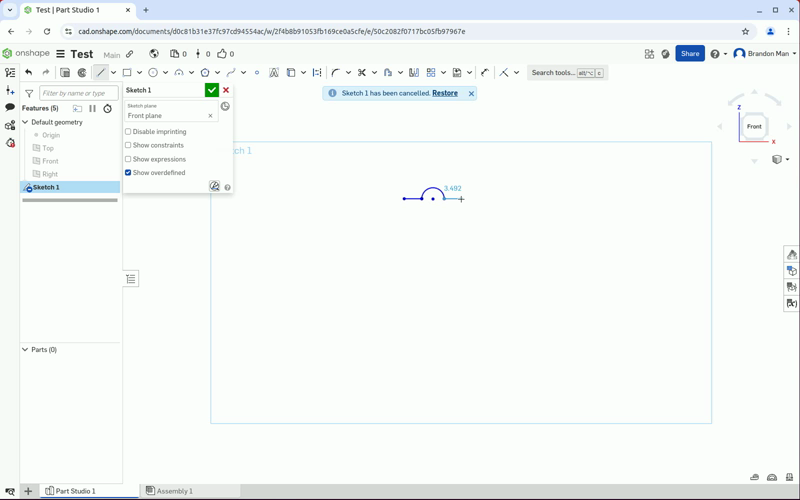
key_up(shift)
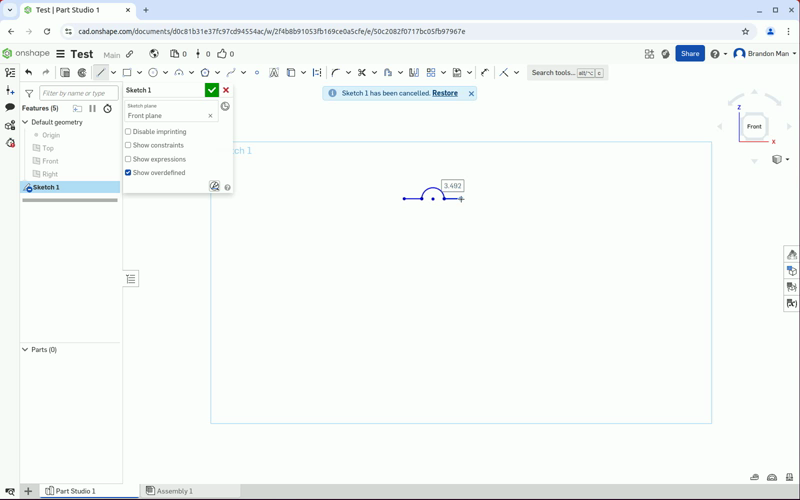
key(esc)
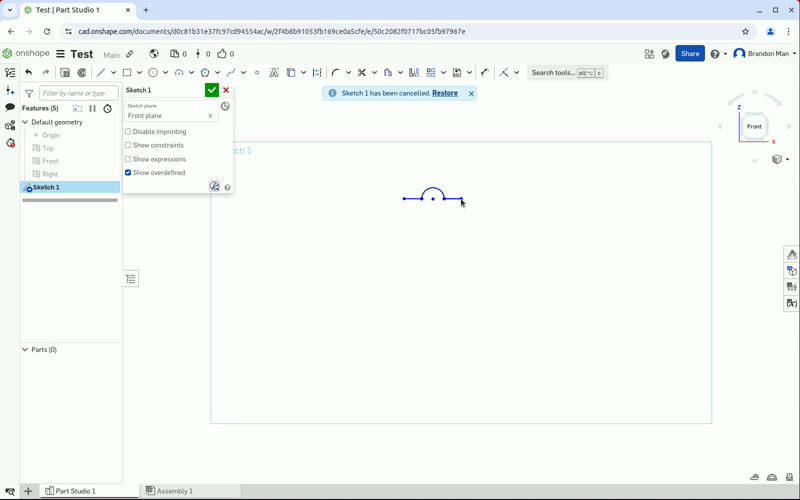
key(a)
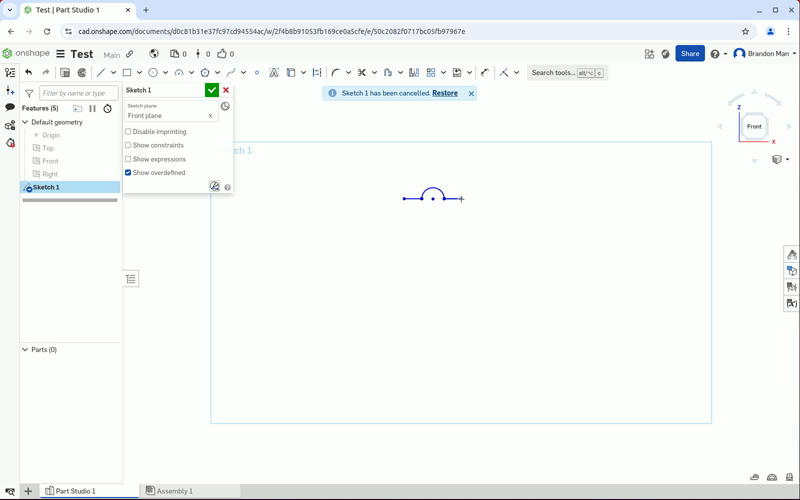
mouse_move(461, 198)
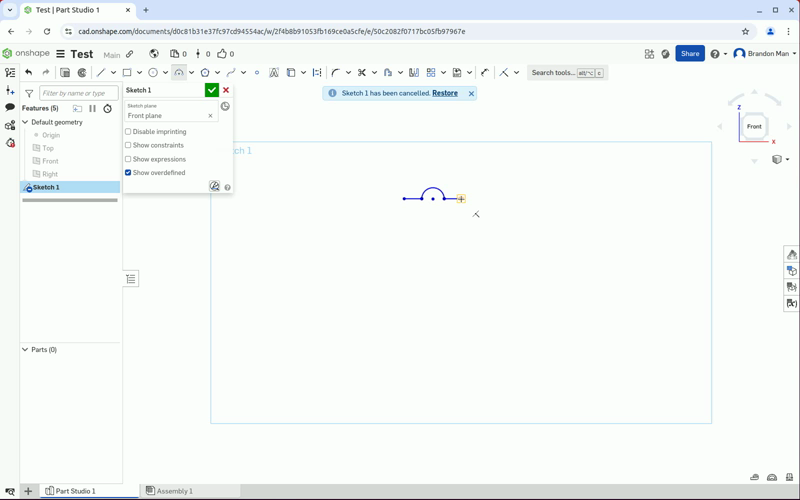
click(461, 198)
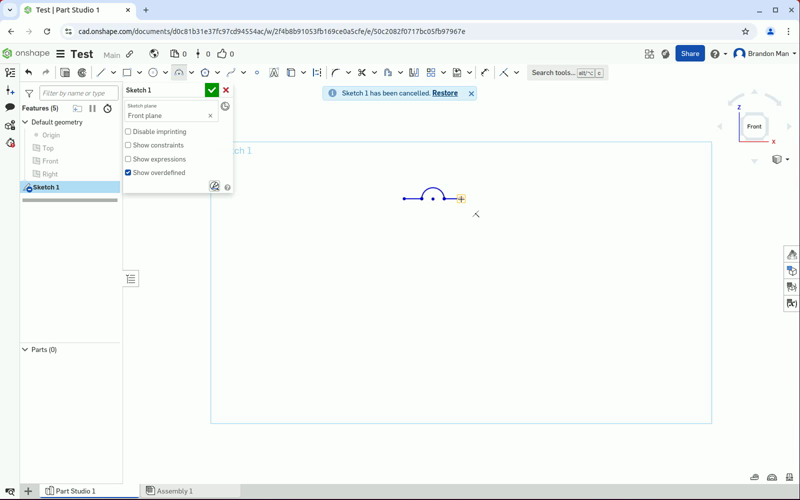
mouse_move(404, 198)
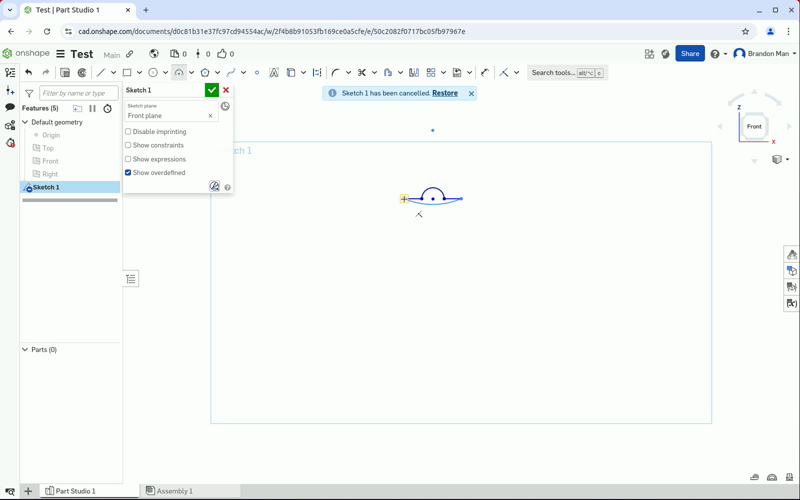
click(404, 198)
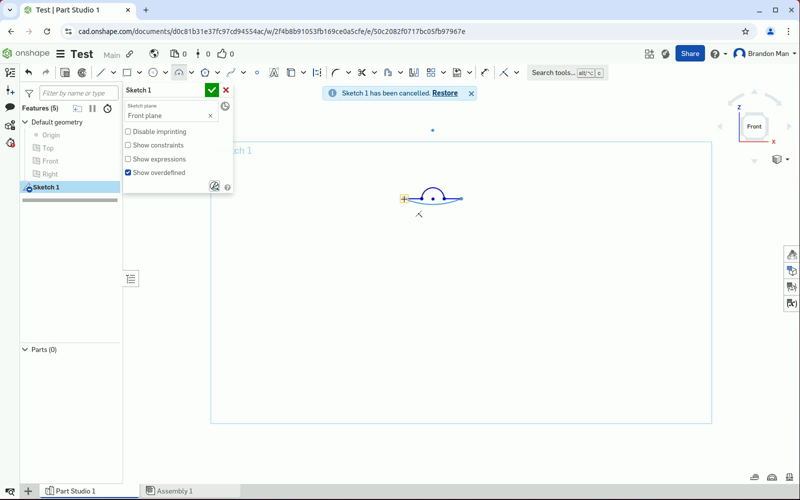
key_down(shift)
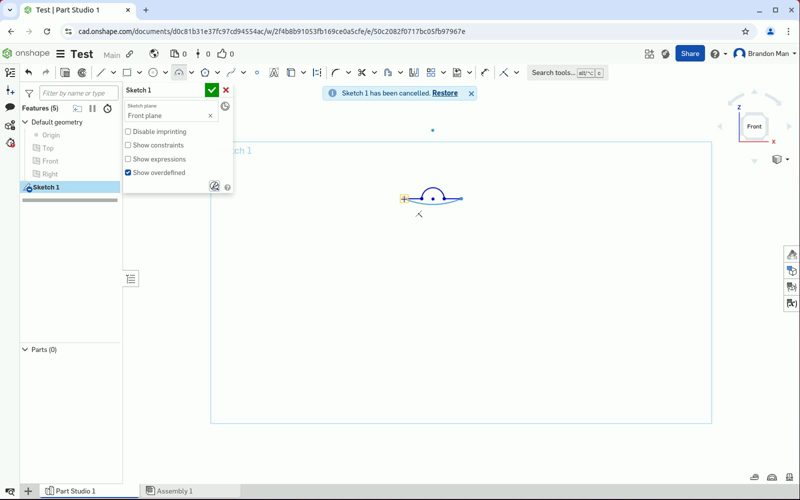
mouse_move(432, 170)
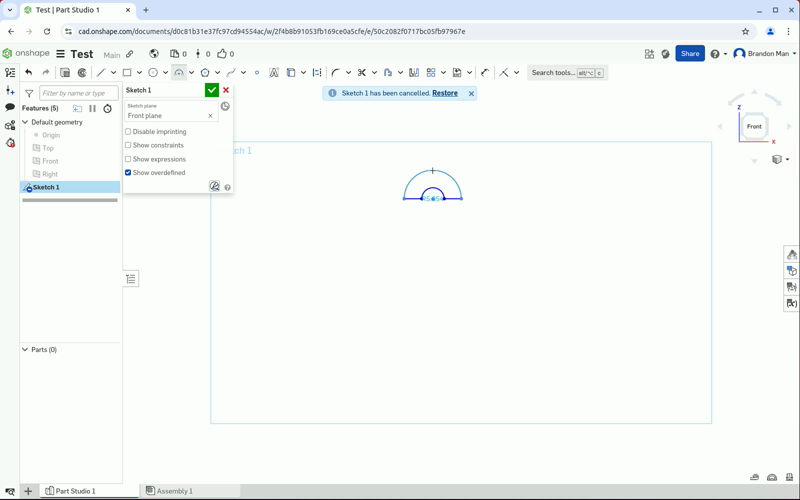
click(432, 170)
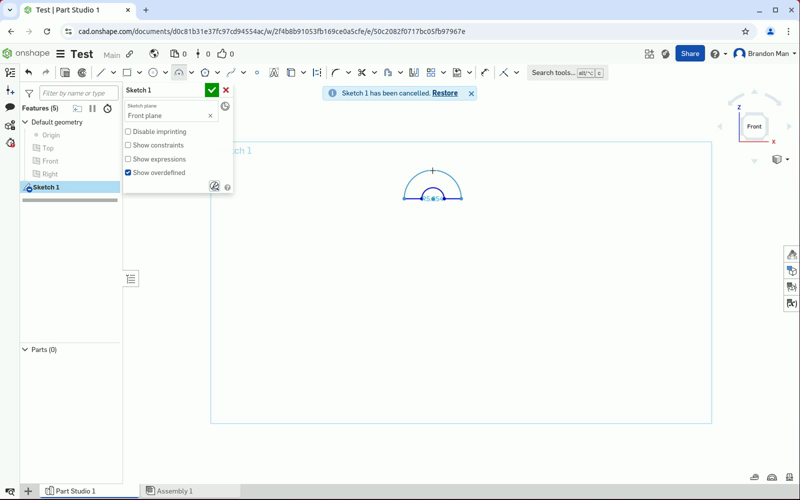
key_up(shift)
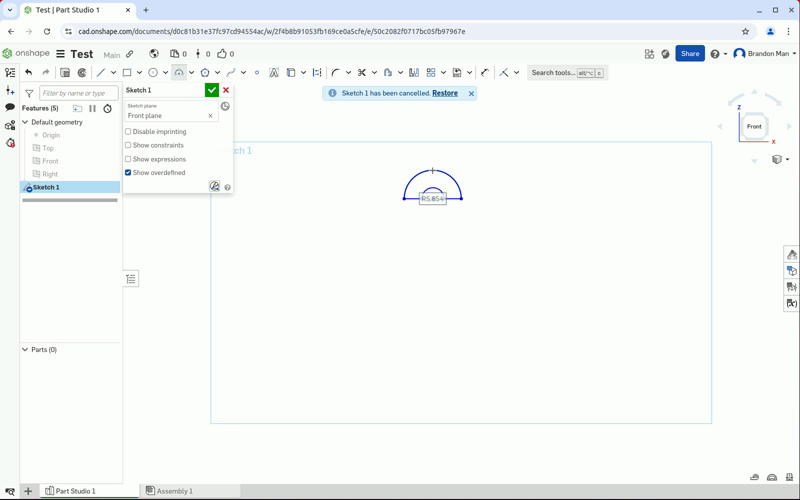
key(esc)
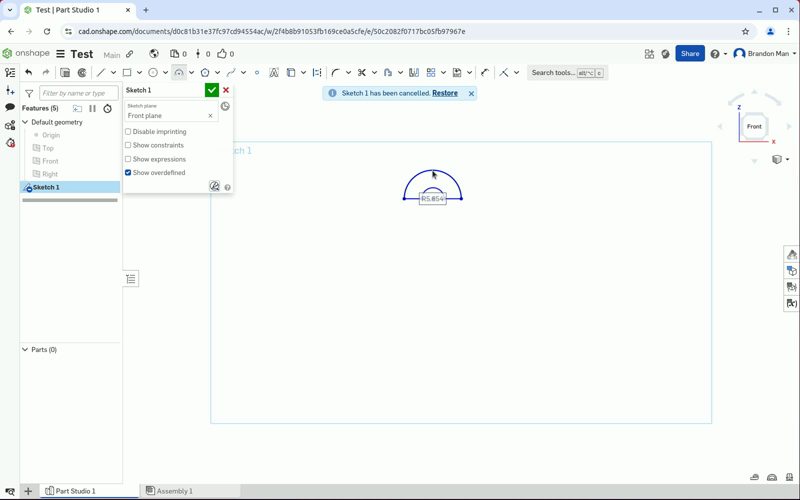
mouse_move(443, 178)
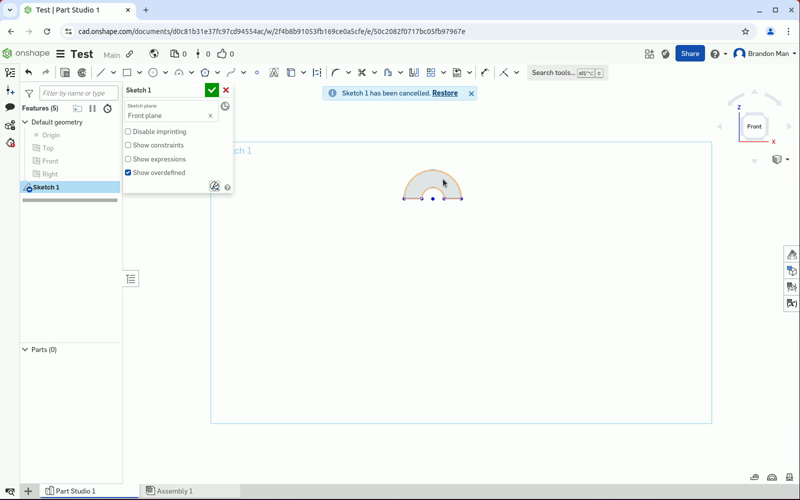
scroll(6)
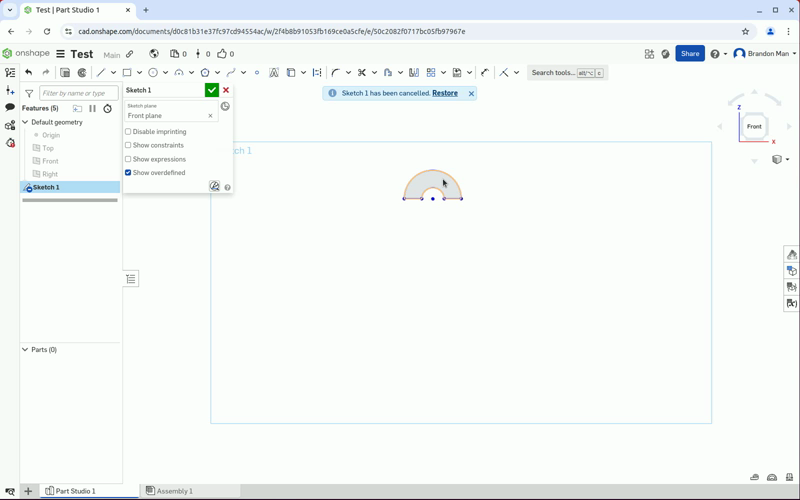
scroll(6)
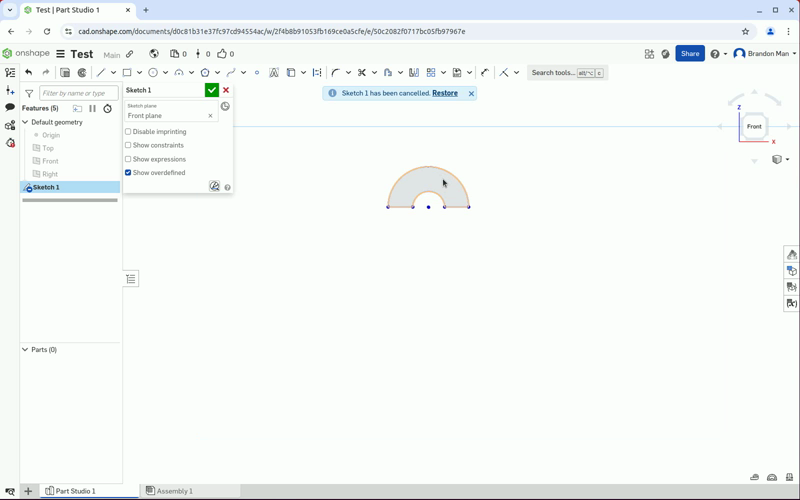
scroll(6)
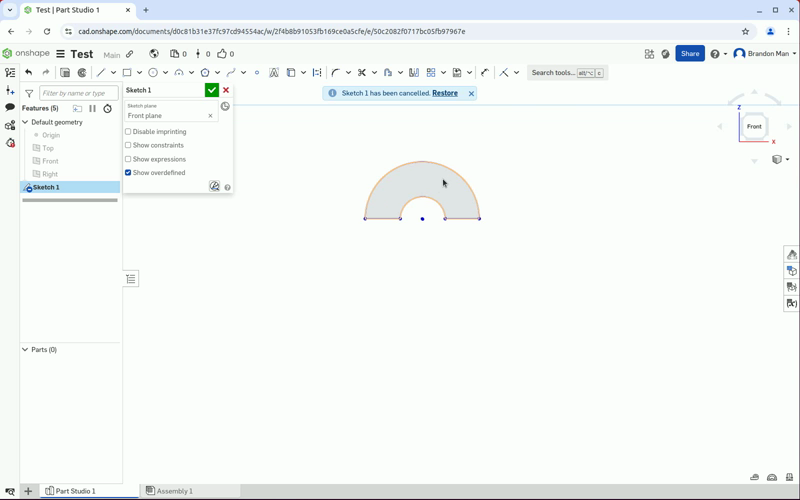
scroll(6)
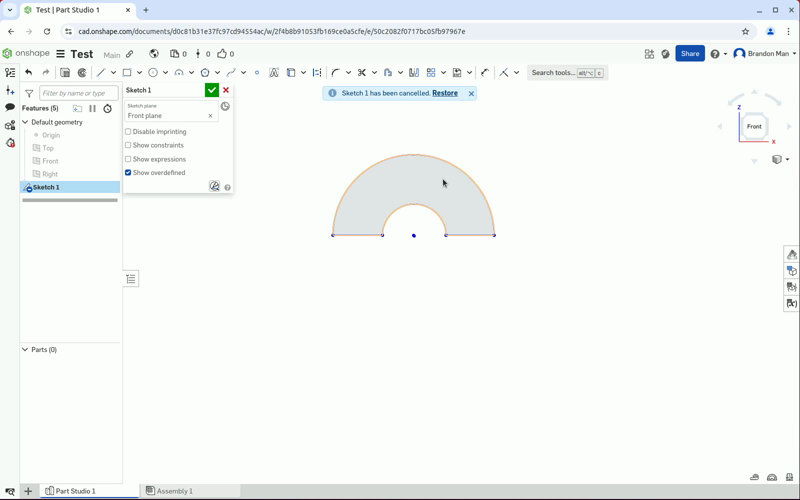
scroll(6)
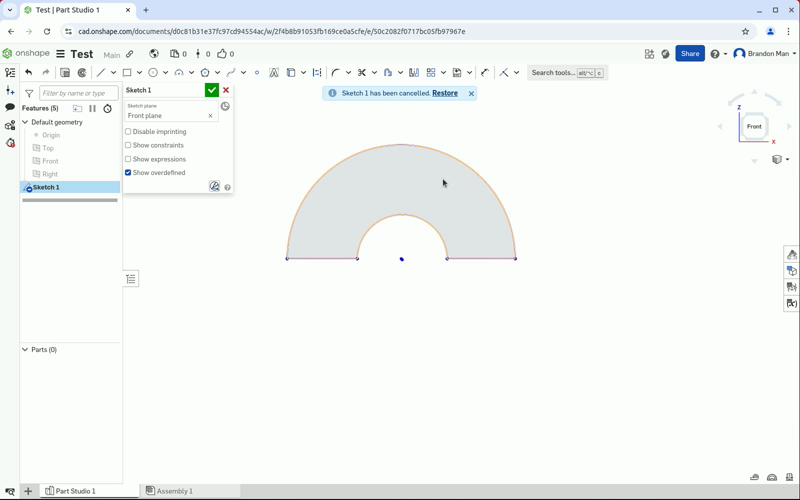
scroll(6)
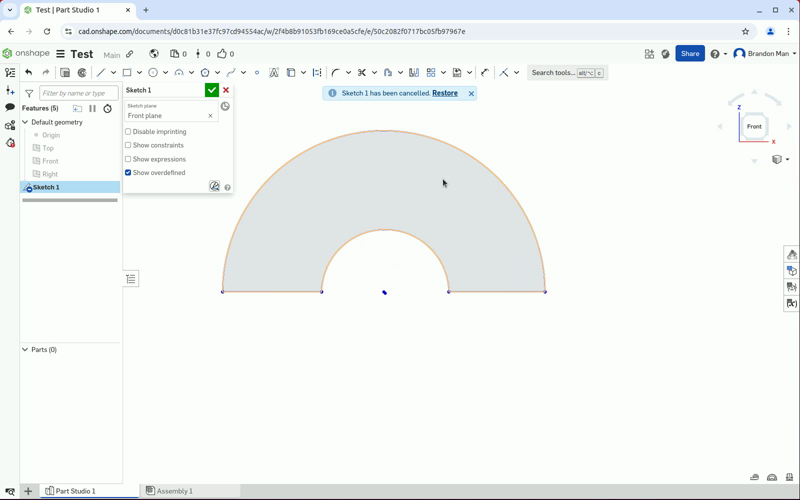
scroll(6)
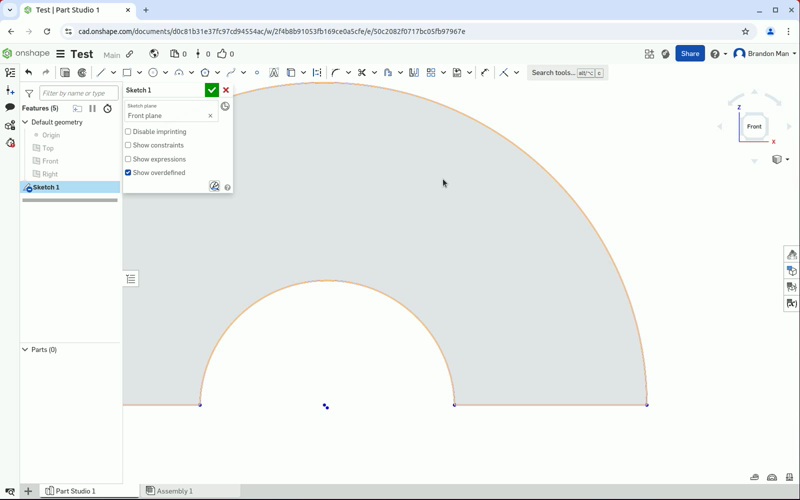
click(443, 178)
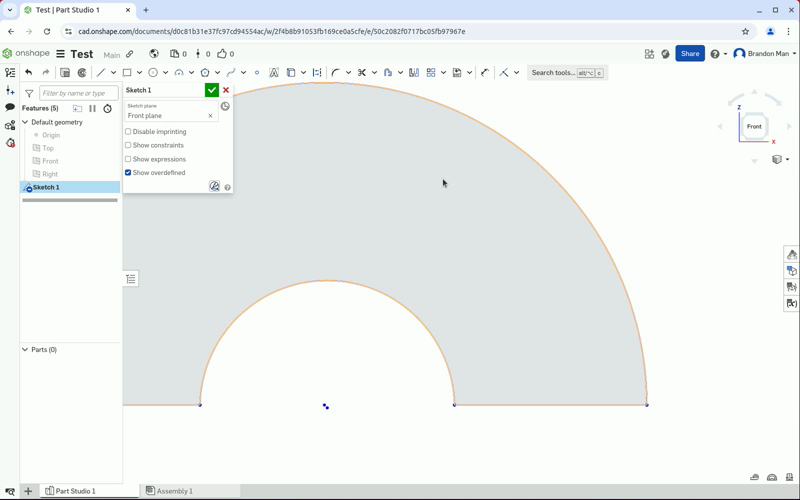
scroll(-6)
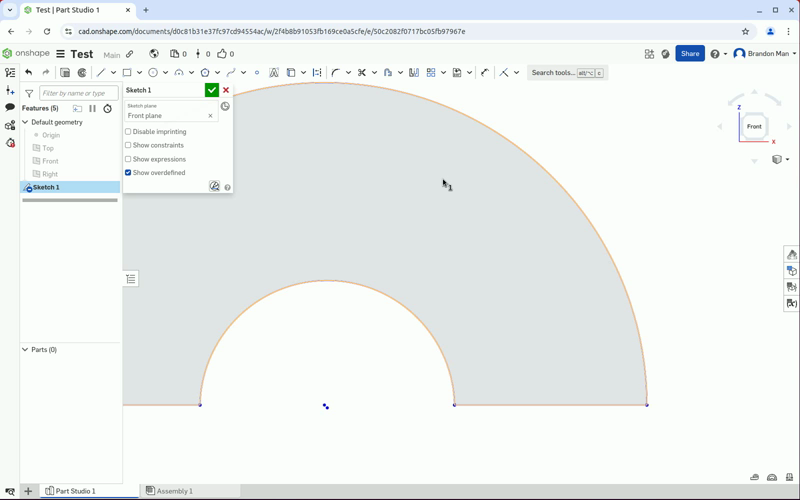
scroll(-6)
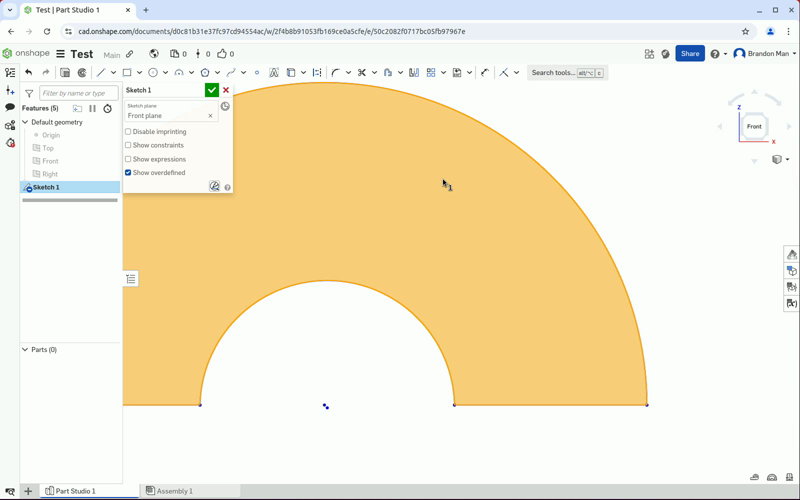
scroll(-6)
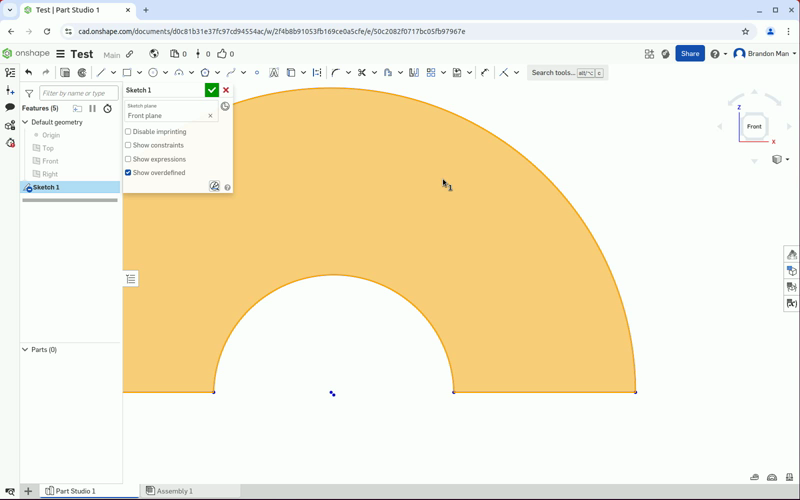
scroll(-6)
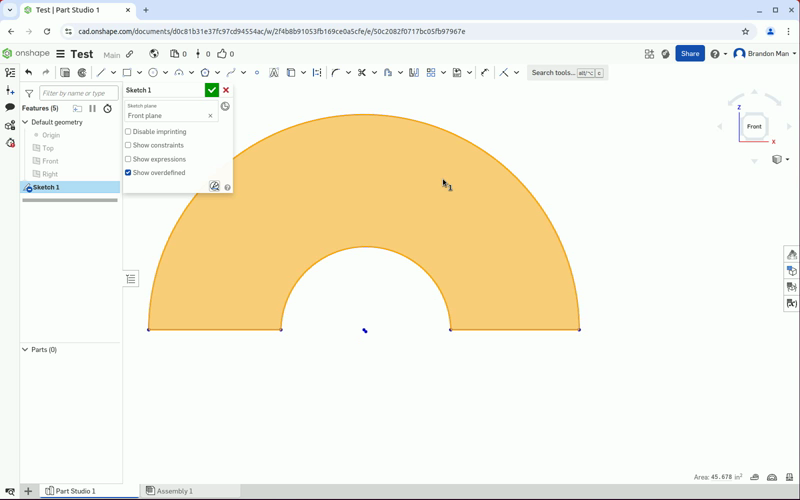
scroll(-6)
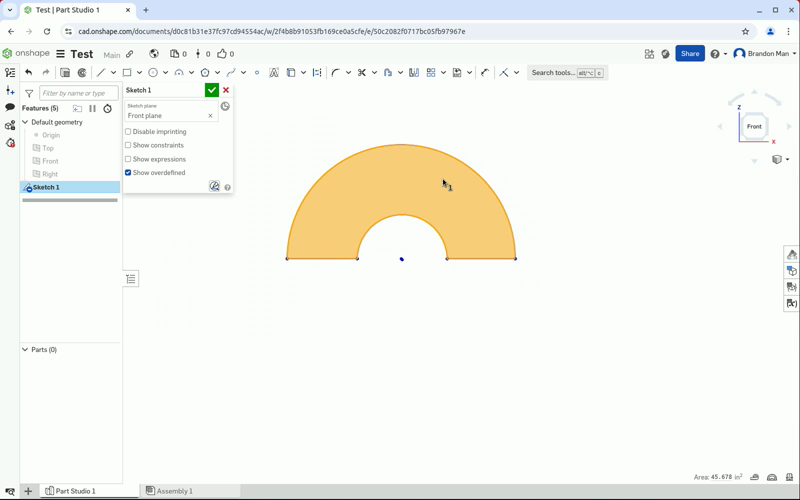
scroll(-6)
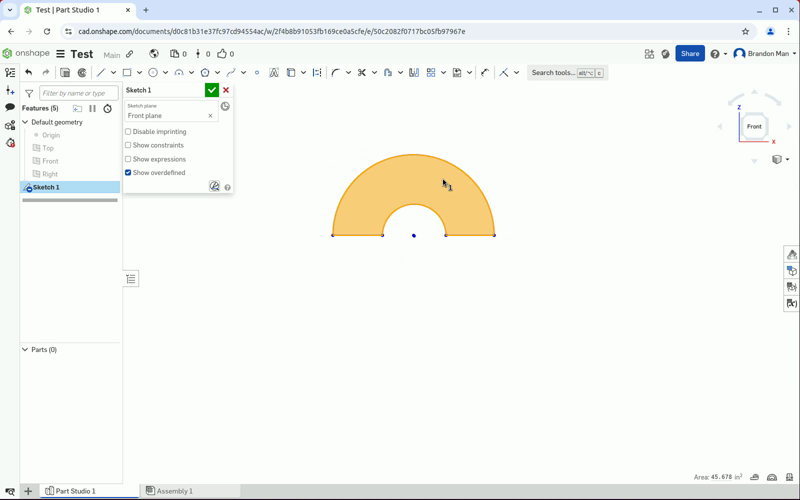
scroll(-6)
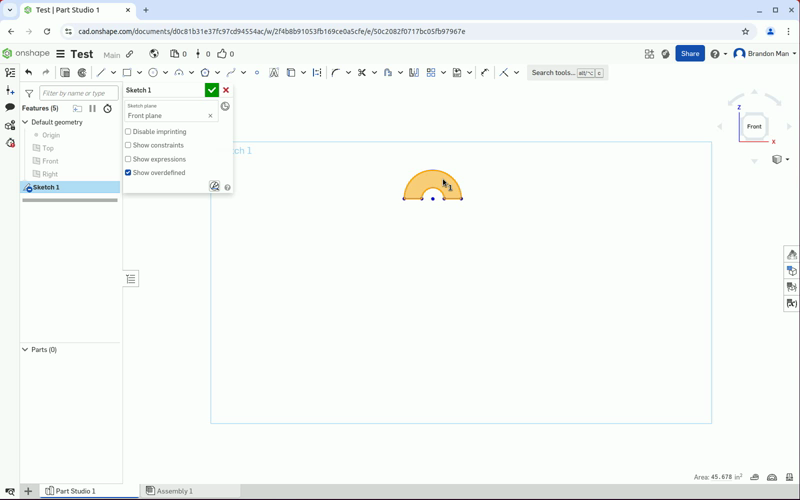
mouse_move(73, 352)
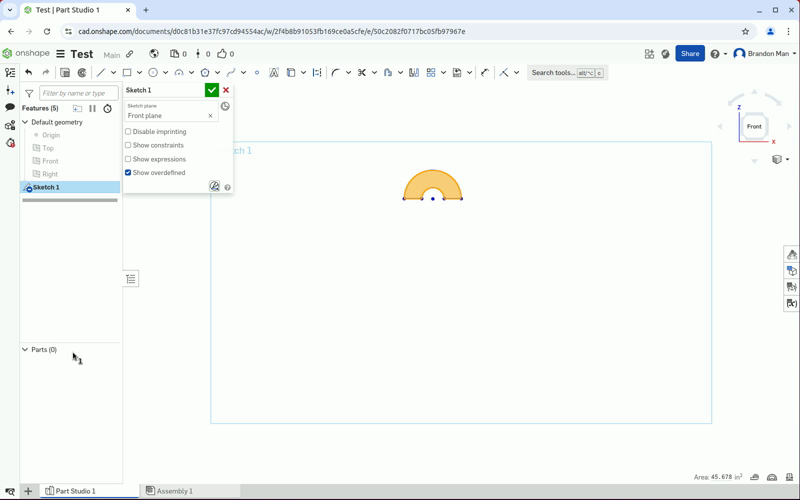
key(shift+y)
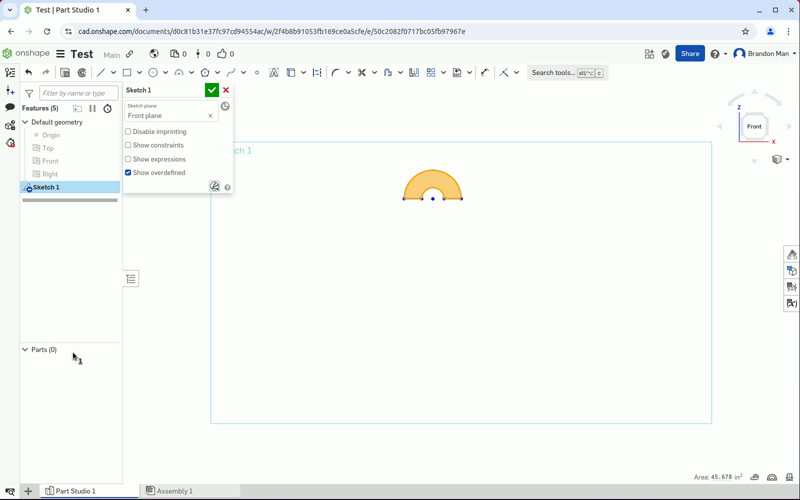
key(shift+e)
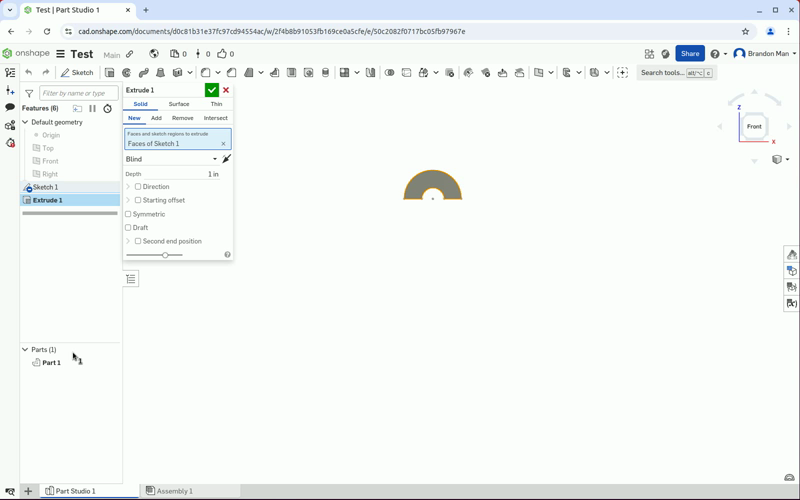
mouse_move(143, 106)
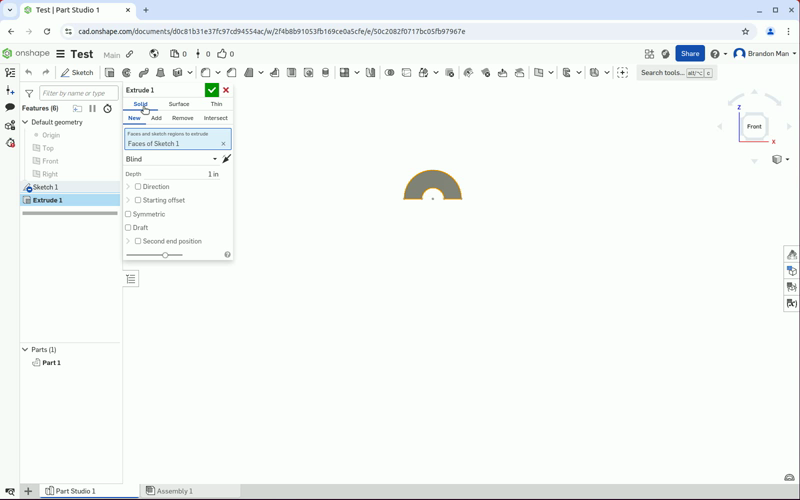
click(143, 106)
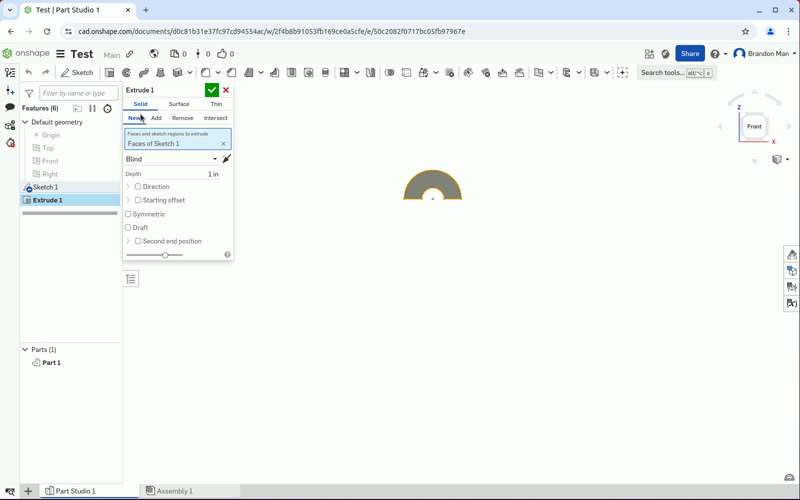
mouse_move(137, 120)
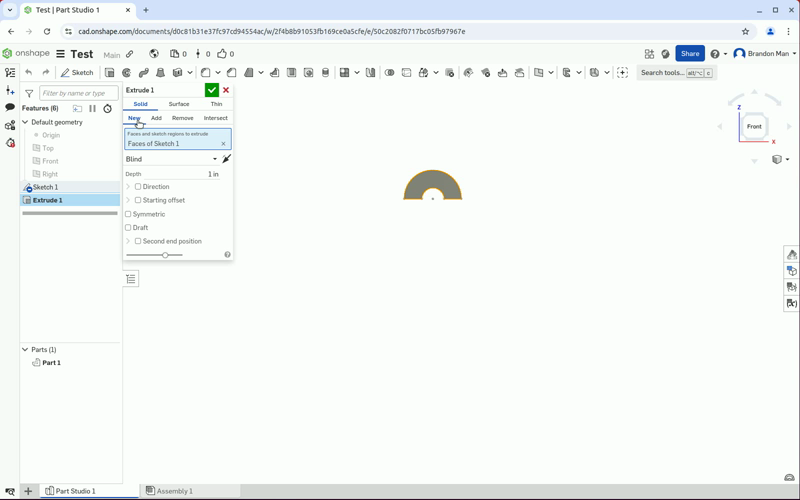
click(137, 120)
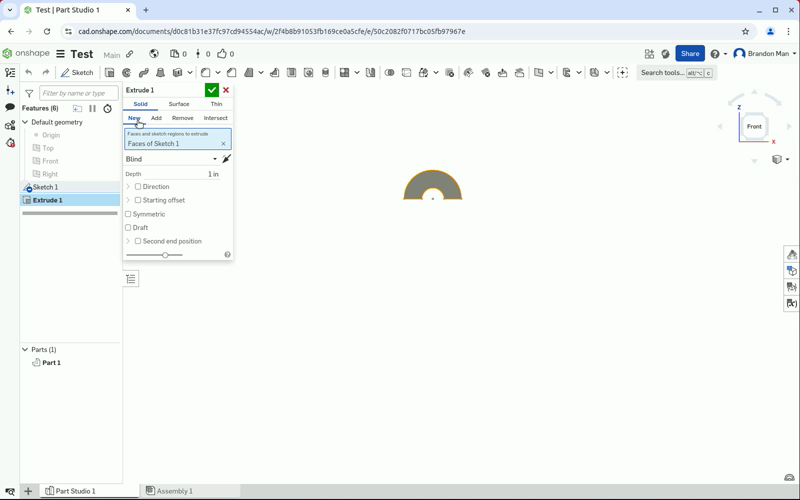
key(tab, 4)
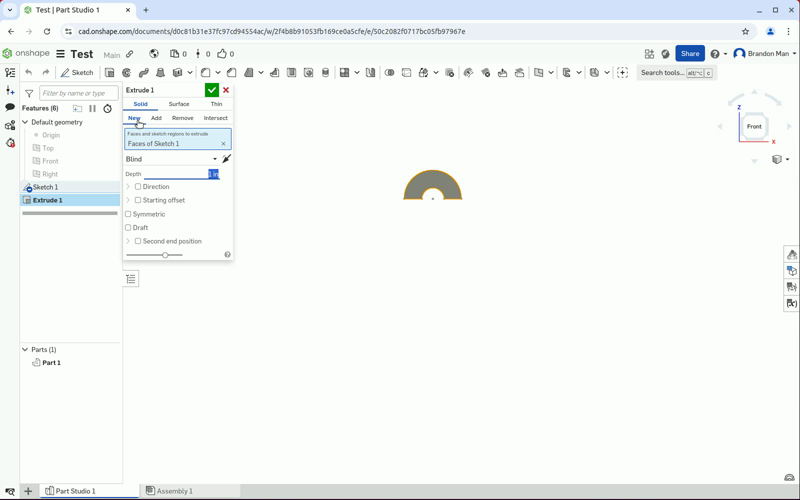
text(4.574)
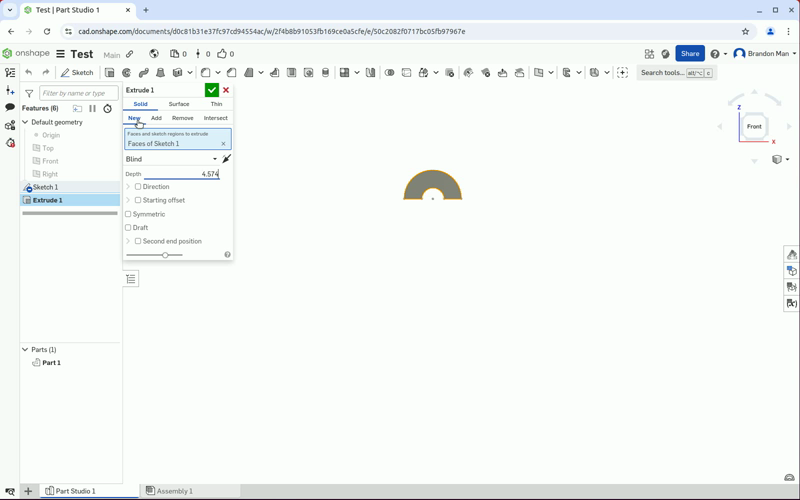
key(enter)
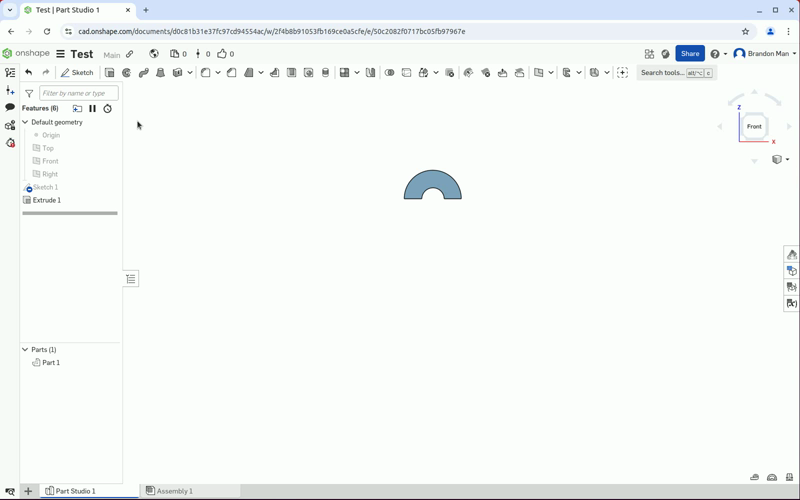
key(shift+h)
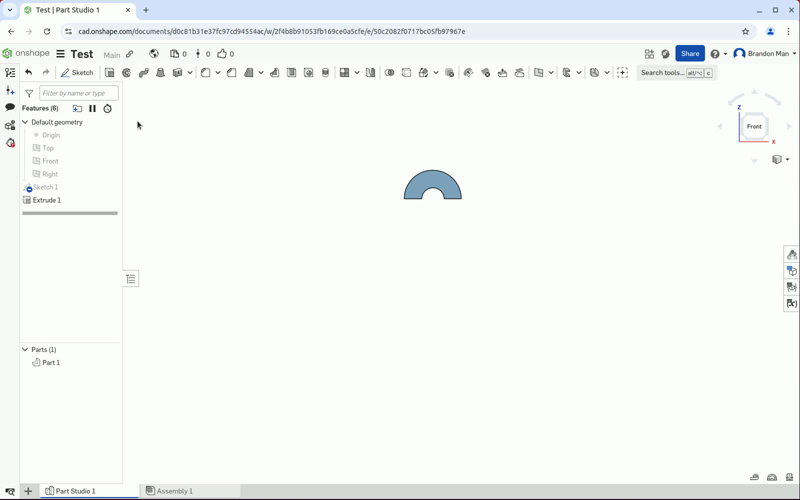
key(shift+h)
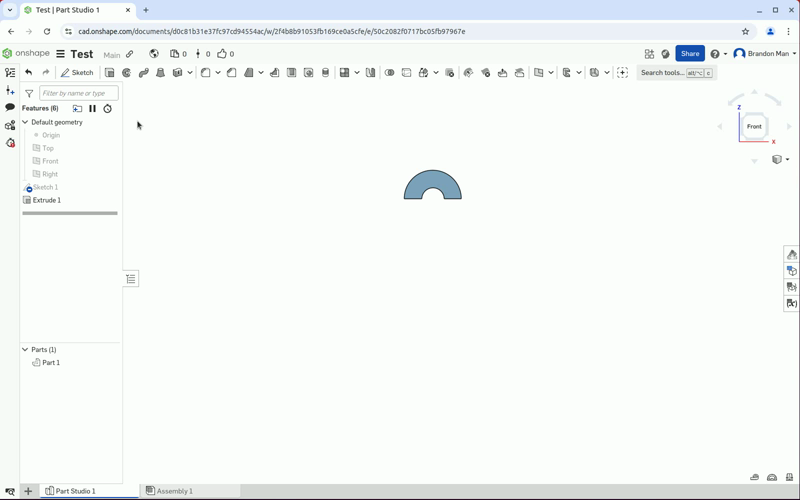
mouse_move(73, 189)
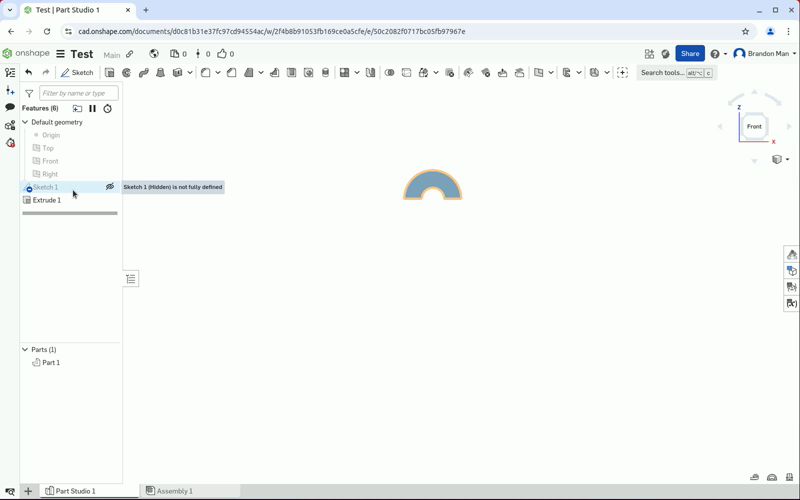
click(73, 189)
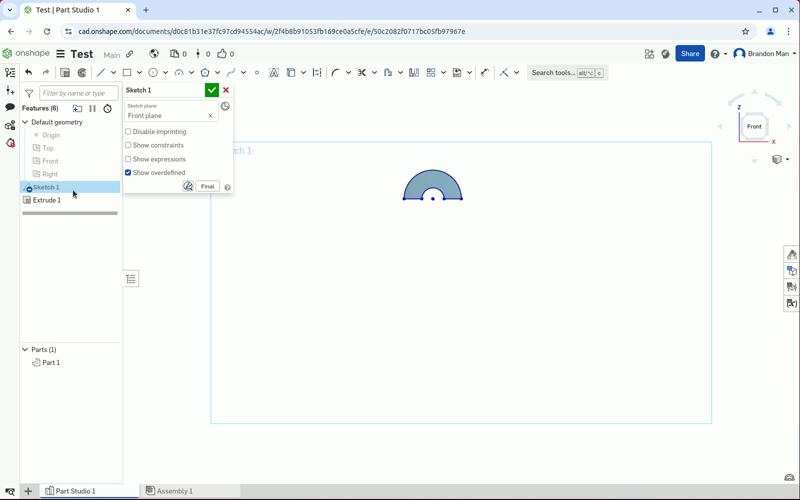
mouse_move(229, 92)
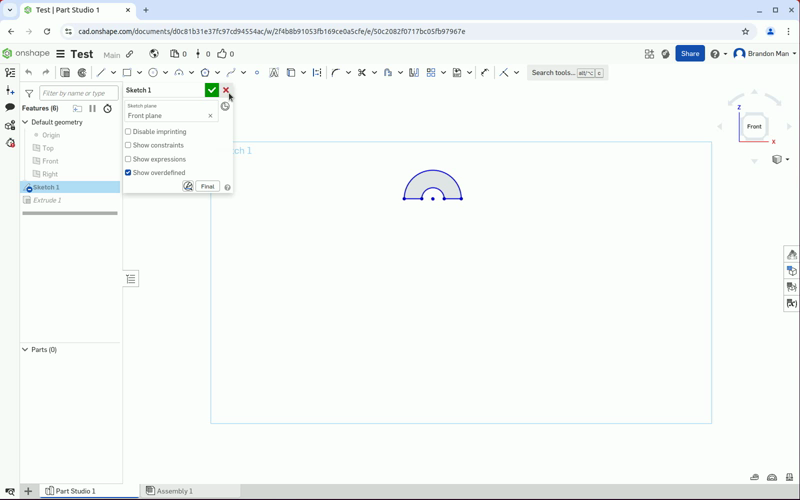
click(229, 92)
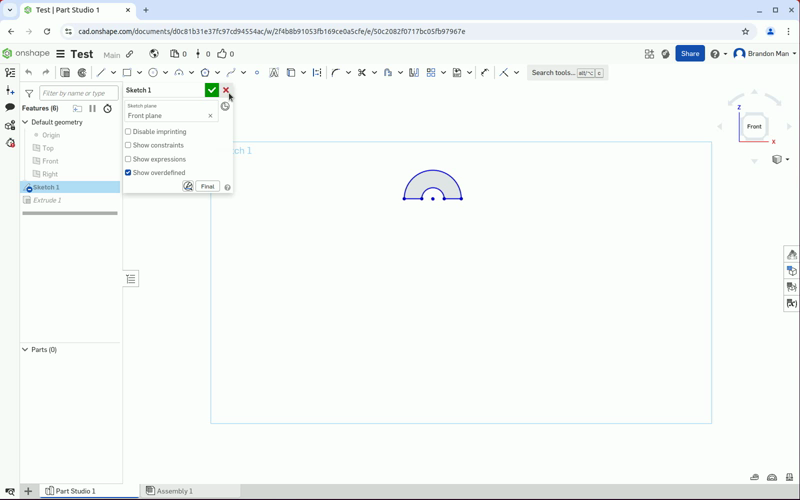
key(shift+s)
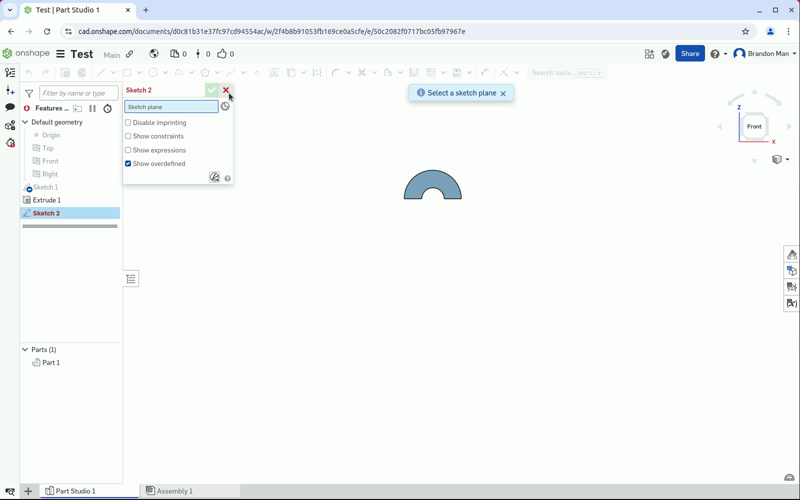
mouse_move(73, 163)
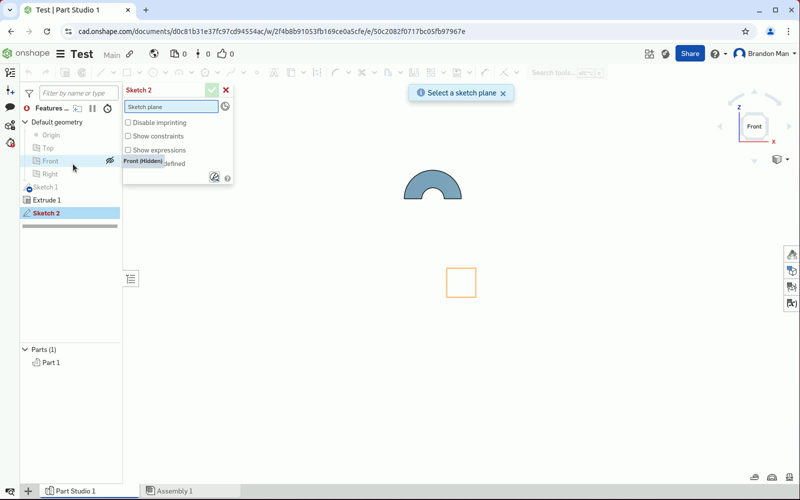
click(73, 163)
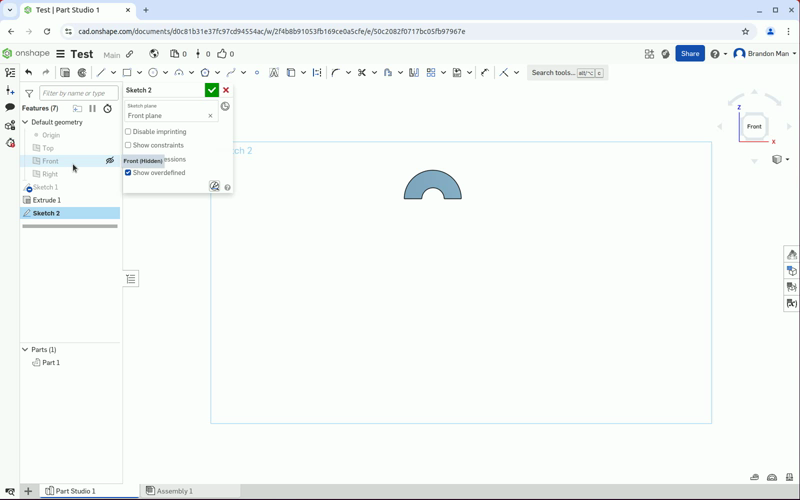
mouse_move(73, 352)
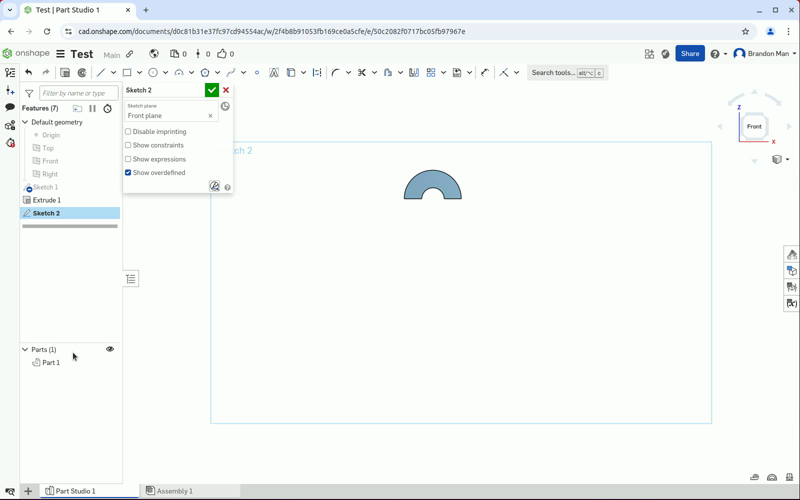
key(y)
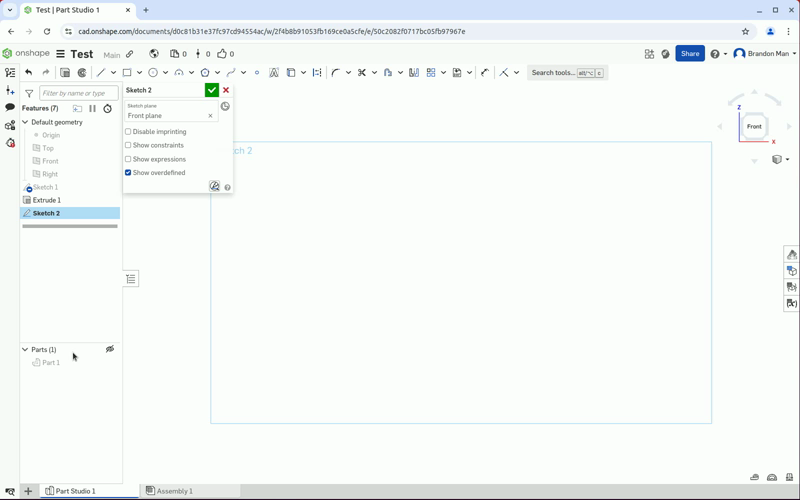
key(a)
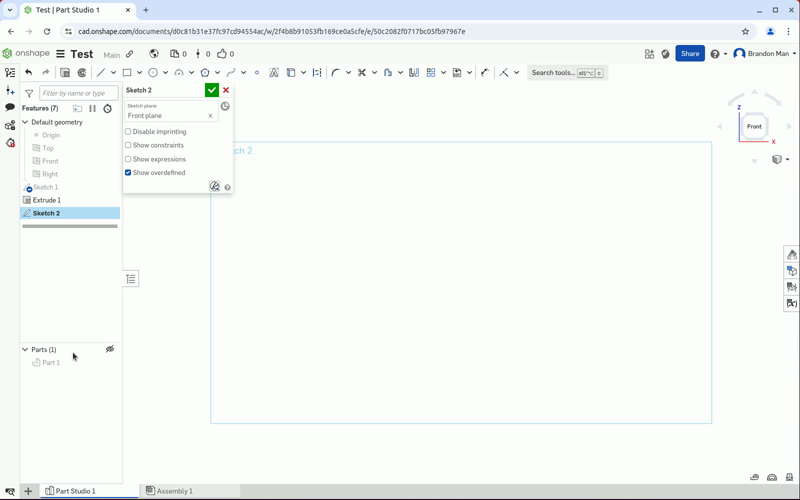
key_down(shift)
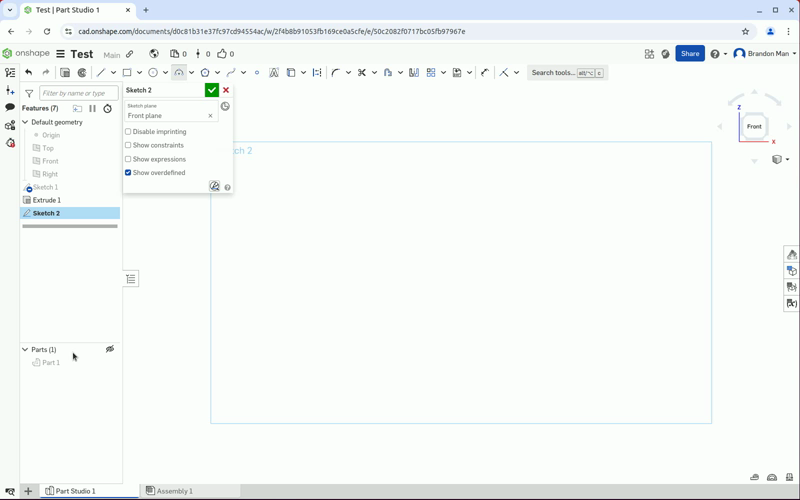
mouse_move(404, 198)
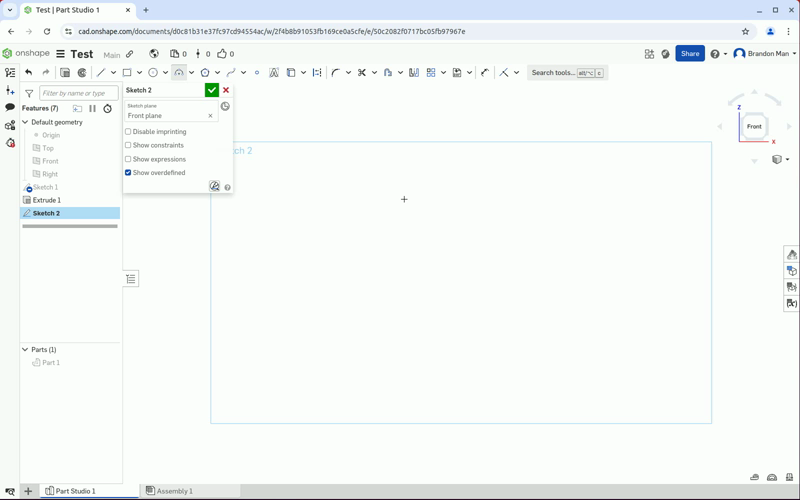
click(404, 198)
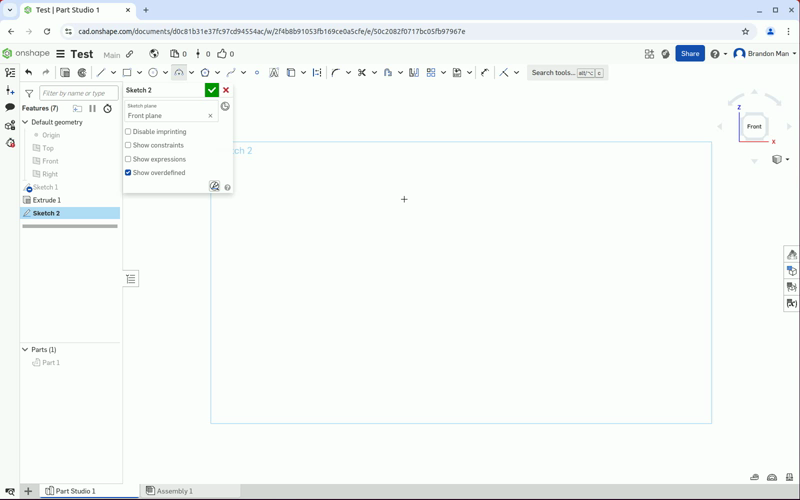
key_up(shift)
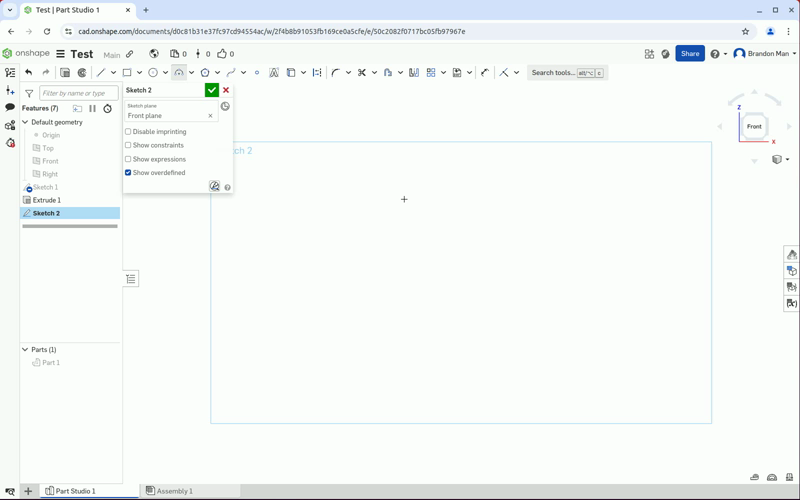
key_down(shift)
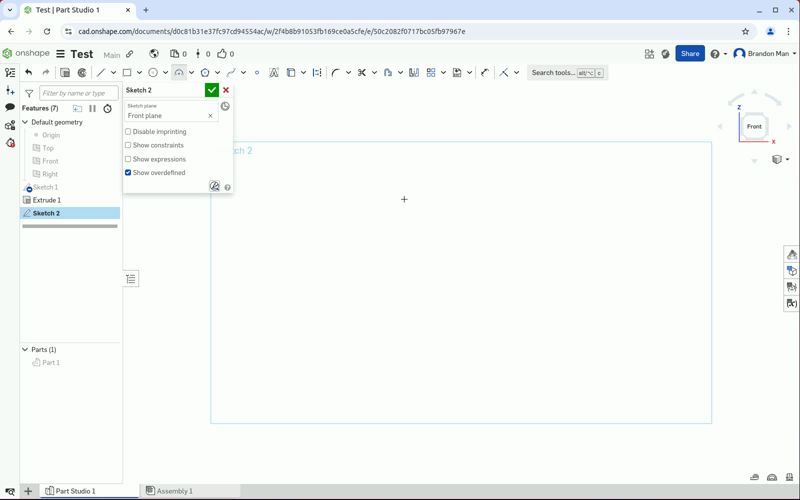
mouse_move(461, 198)
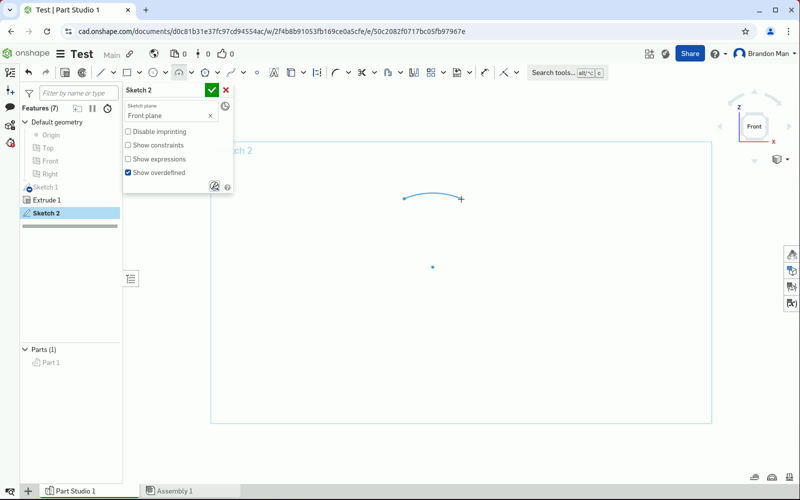
click(461, 198)
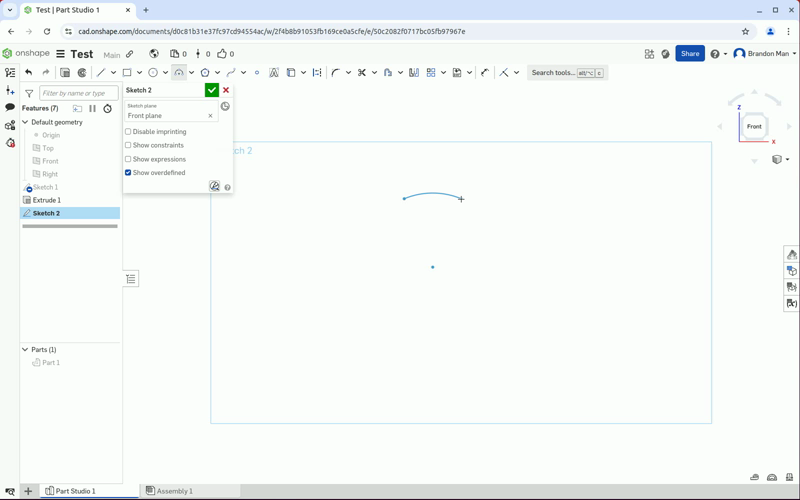
mouse_move(432, 227)
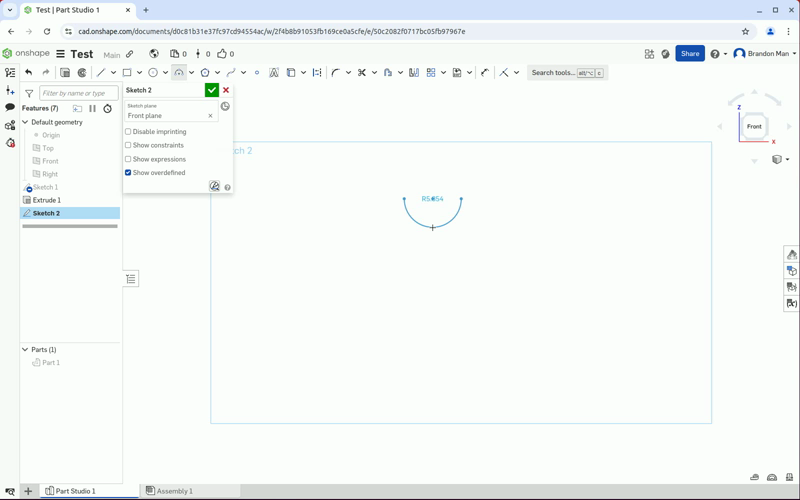
click(432, 227)
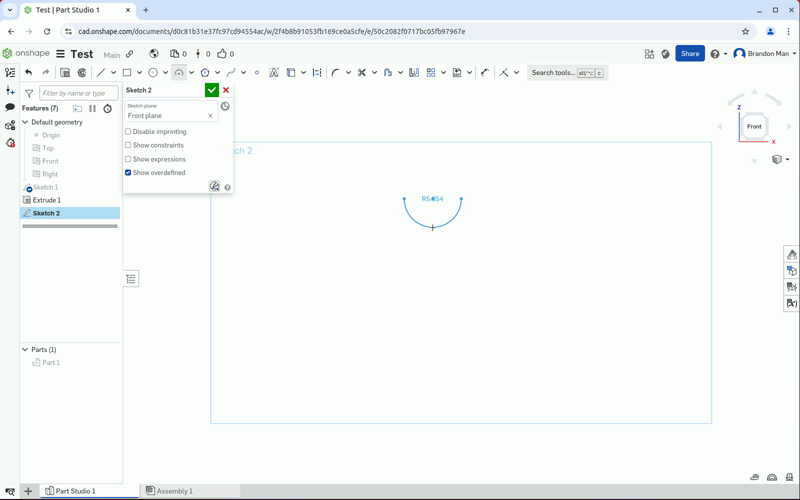
key_up(shift)
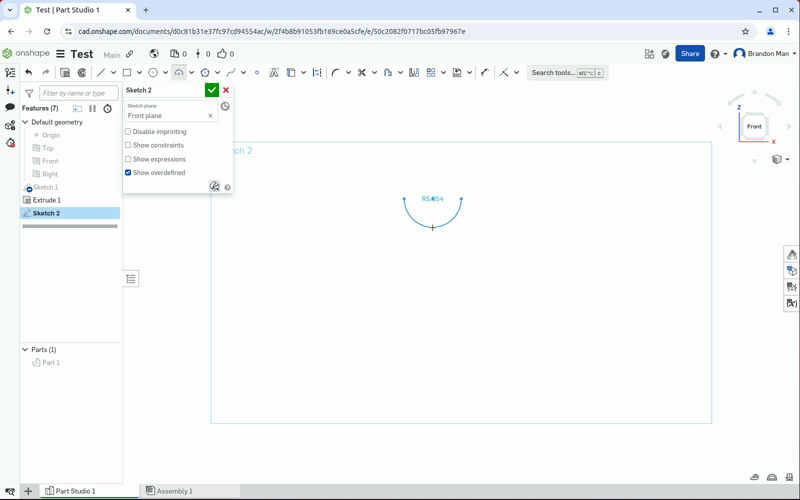
key(esc)
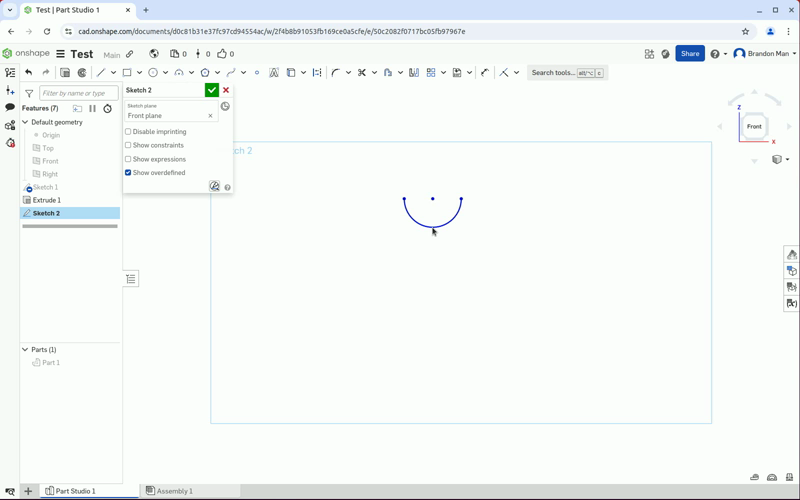
key(l)
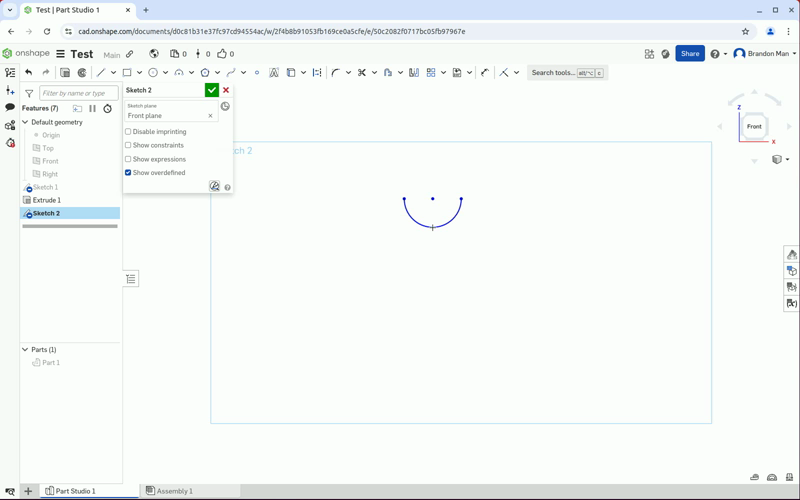
mouse_move(461, 198)
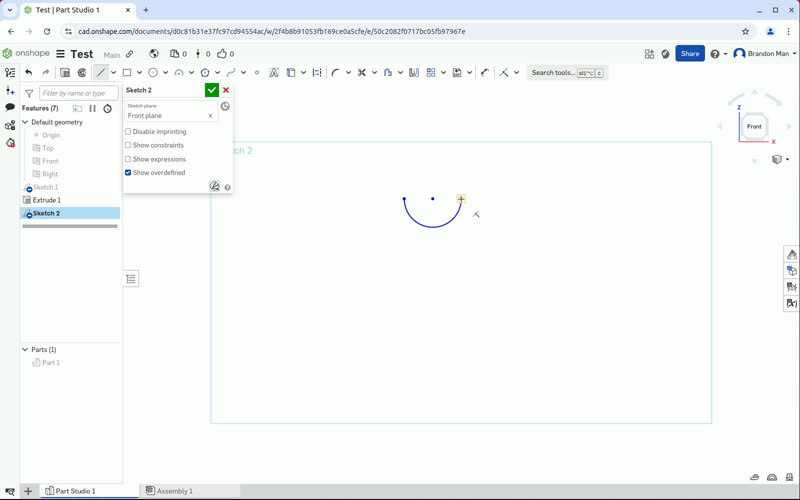
click(461, 198)
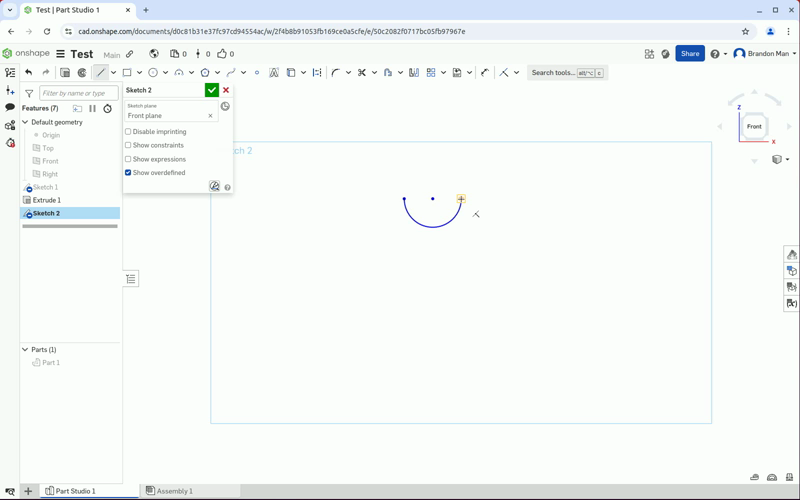
key_down(shift)
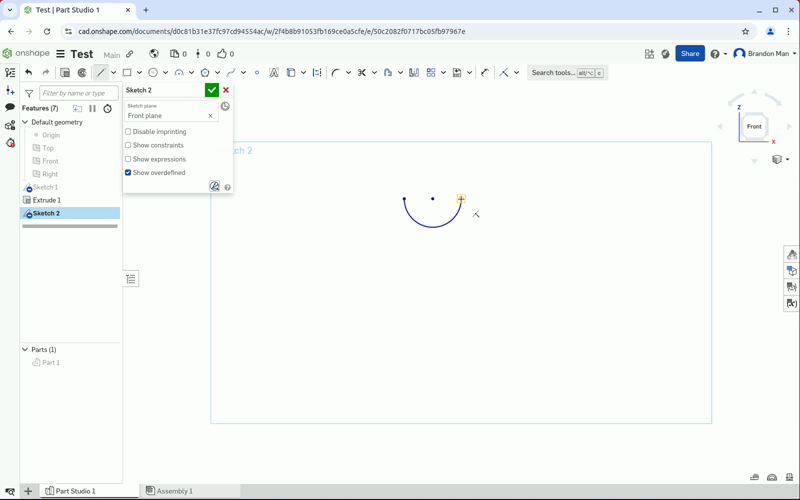
mouse_move(491, 198)
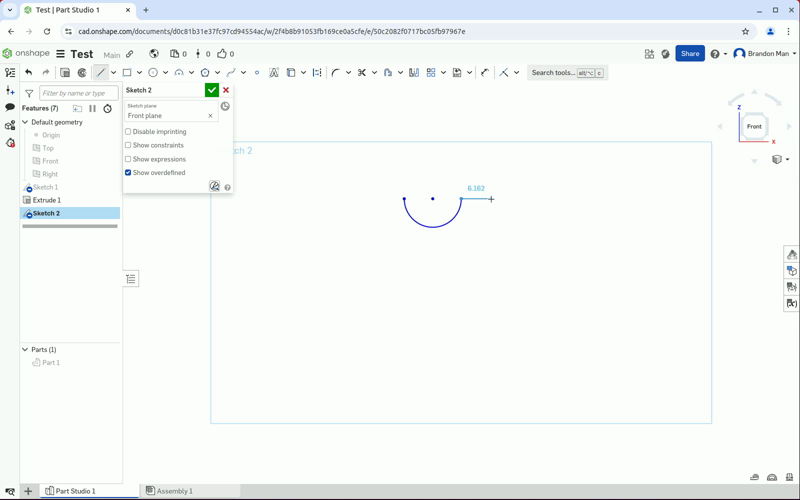
mouse_move(444, 198)
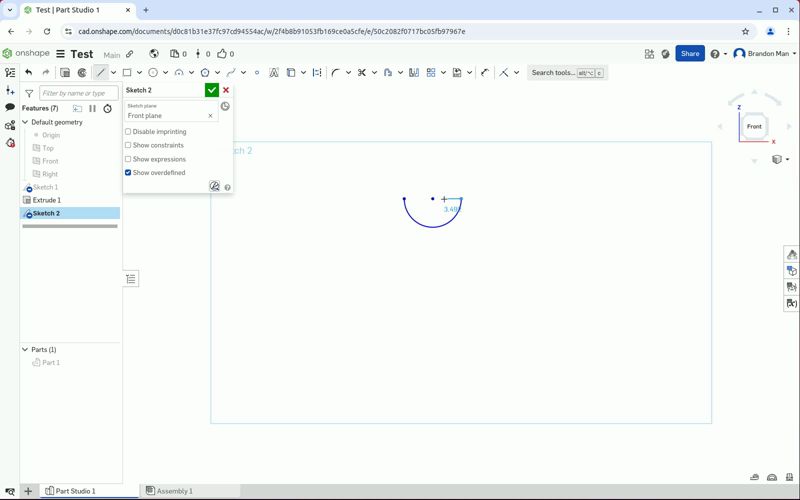
click(444, 198)
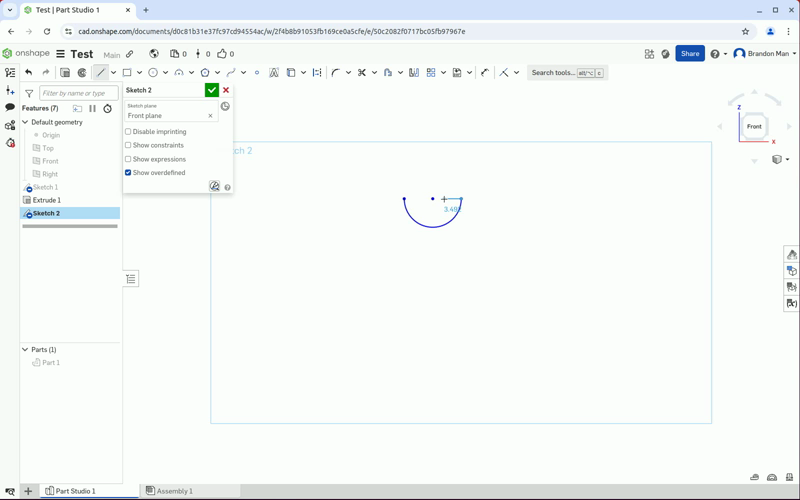
key_up(shift)
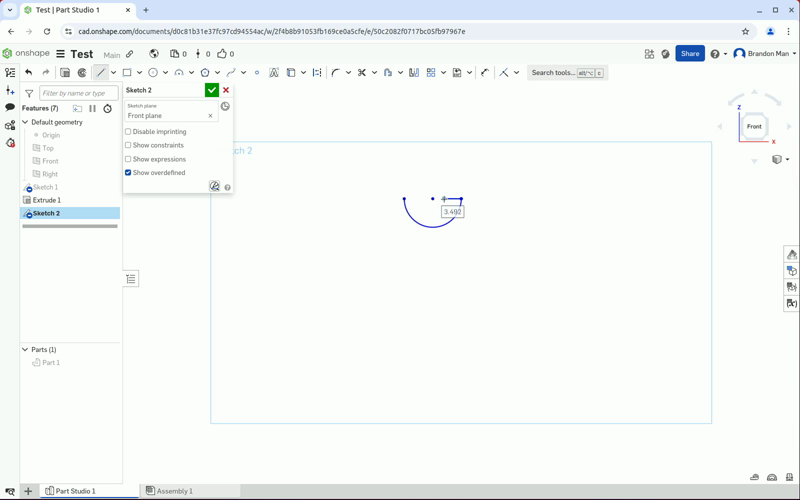
key(esc)
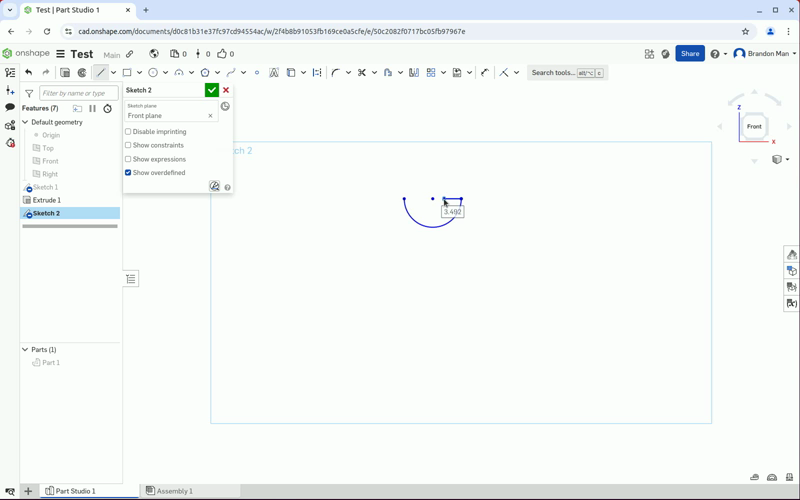
key(a)
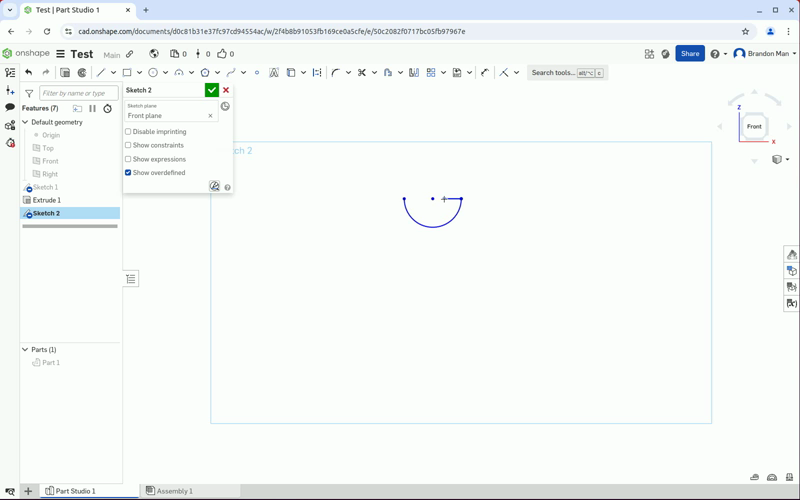
mouse_move(444, 198)
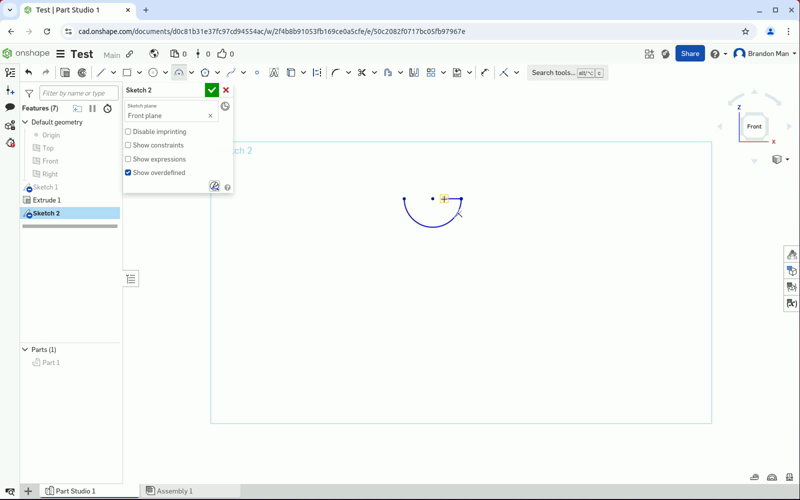
click(444, 198)
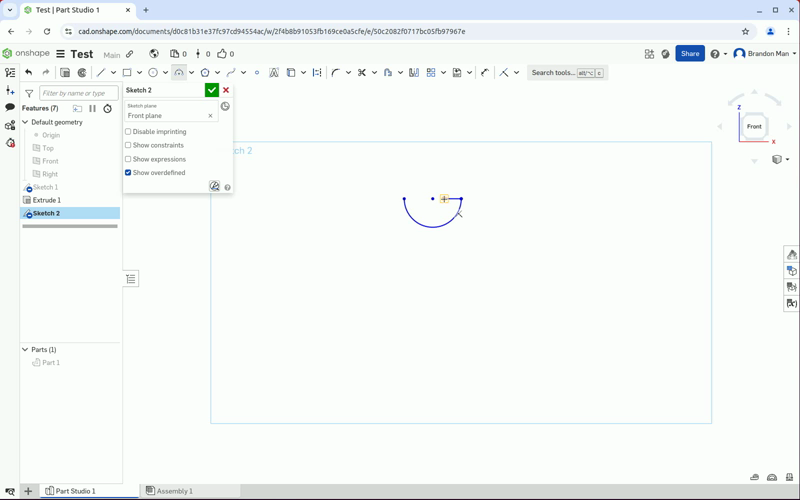
key_down(shift)
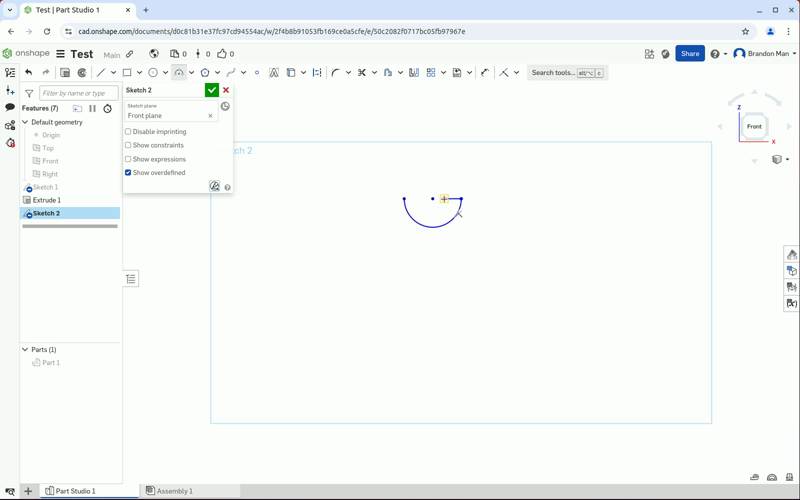
mouse_move(421, 198)
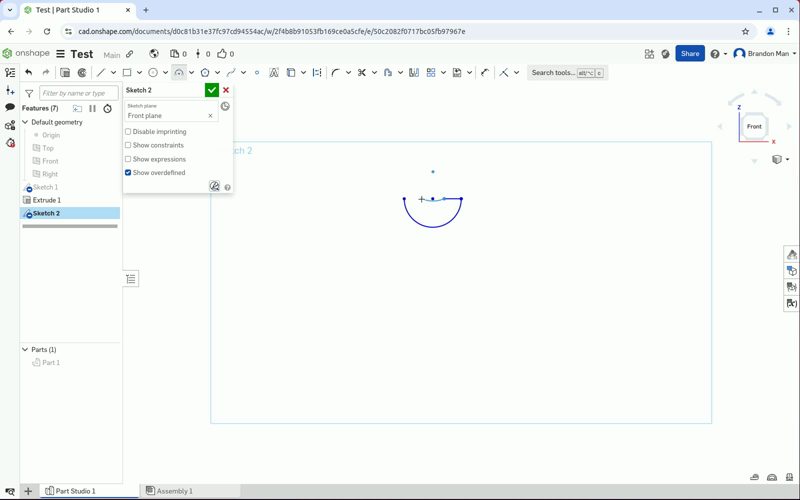
click(421, 198)
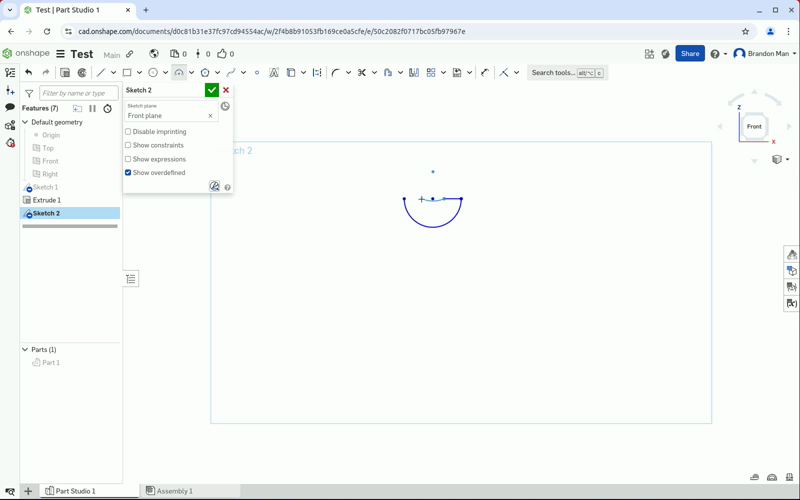
mouse_move(432, 209)
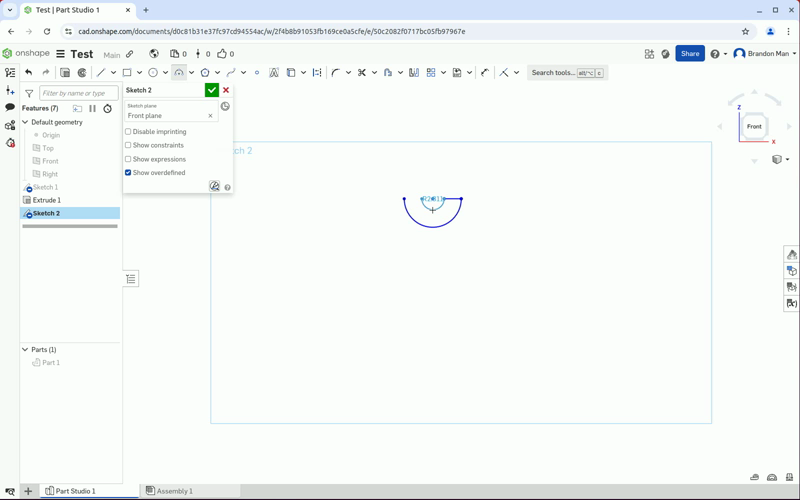
click(432, 209)
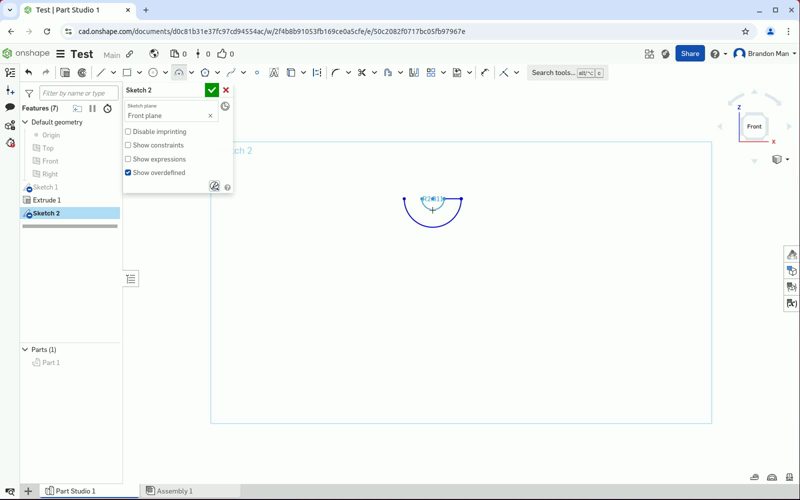
key_up(shift)
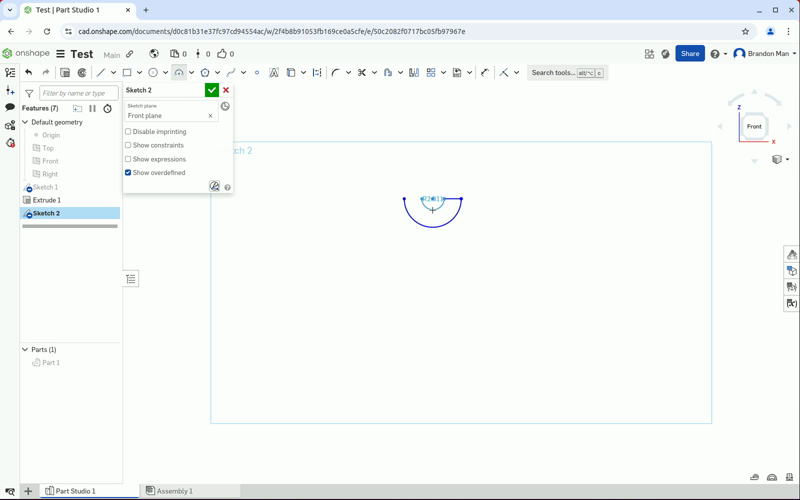
key(esc)
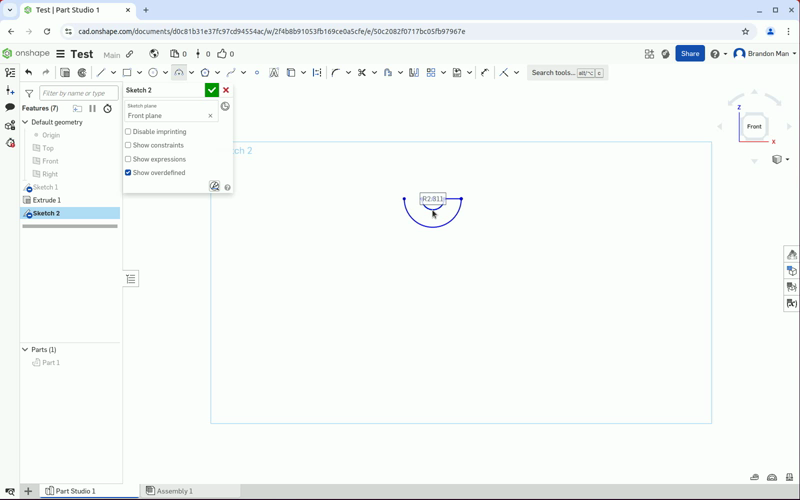
key(l)
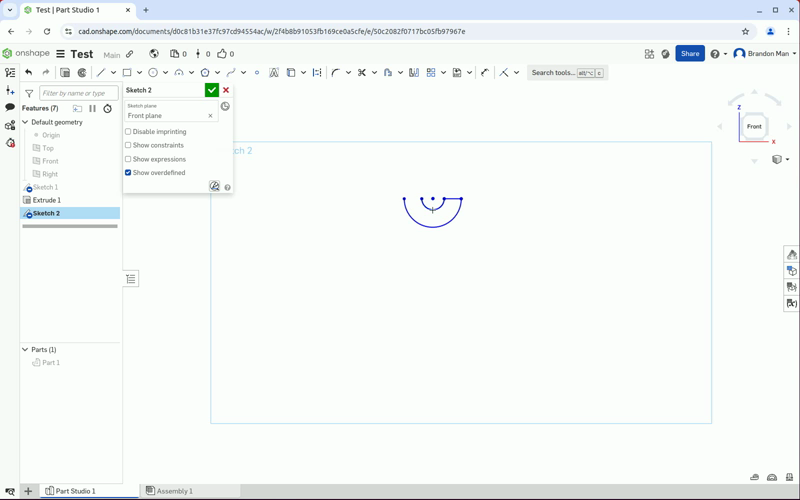
mouse_move(421, 198)
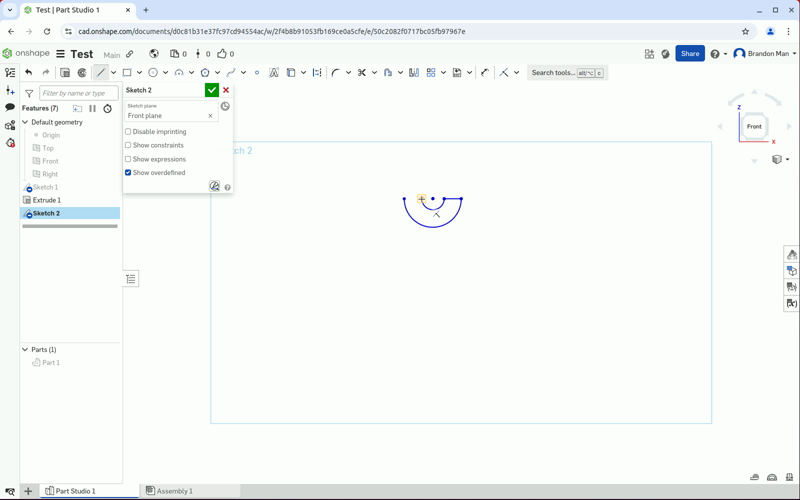
click(421, 198)
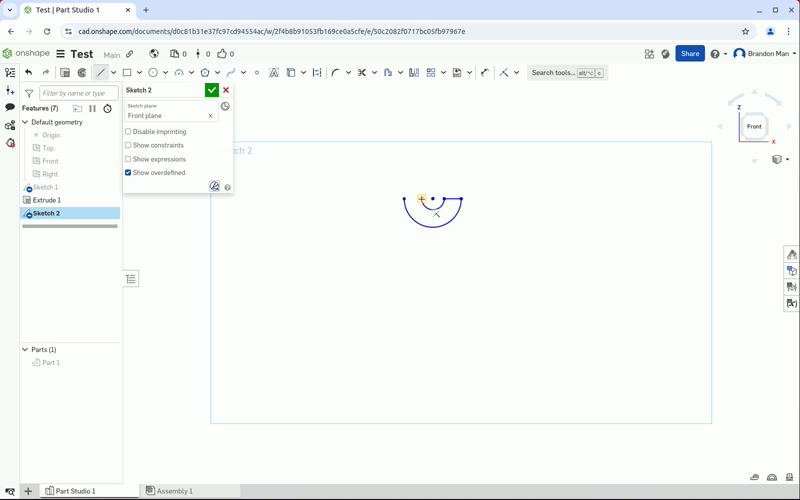
mouse_move(451, 198)
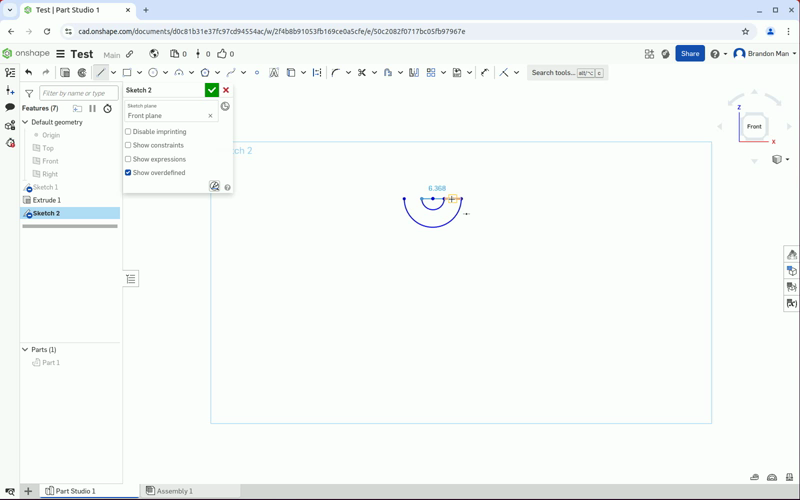
key_down(shift)
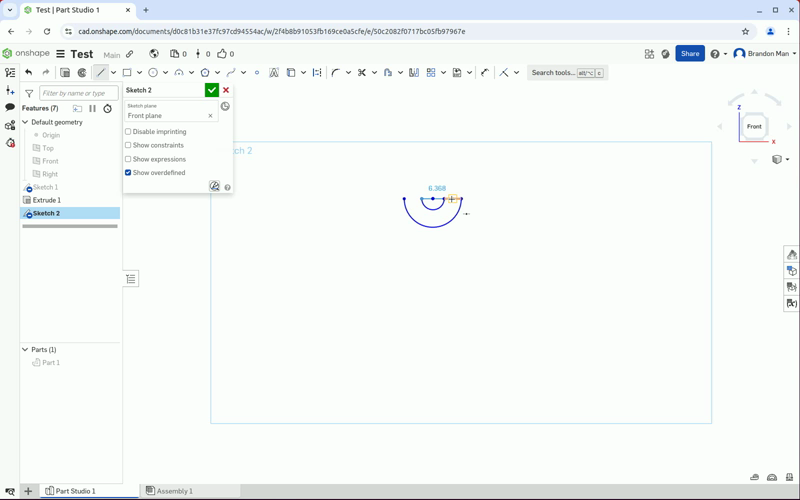
mouse_move(404, 198)
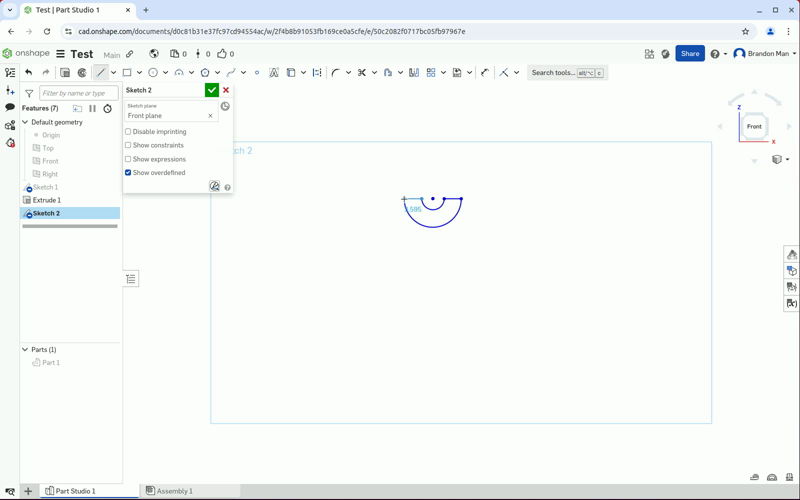
key_up(shift)
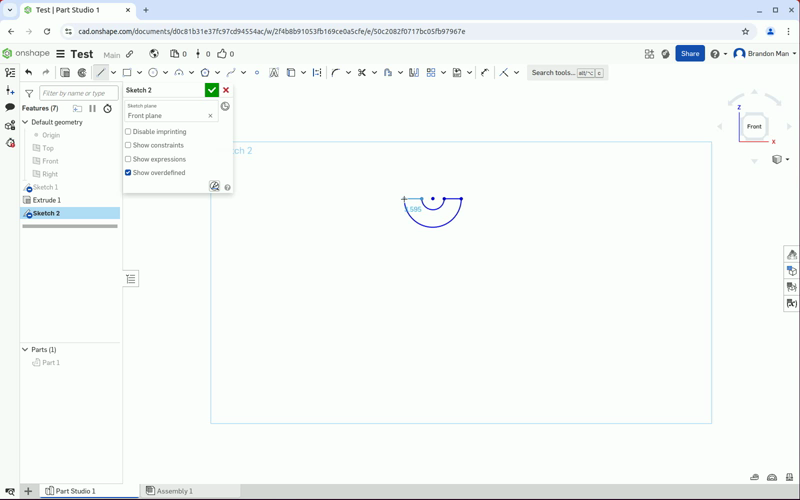
click(404, 198)
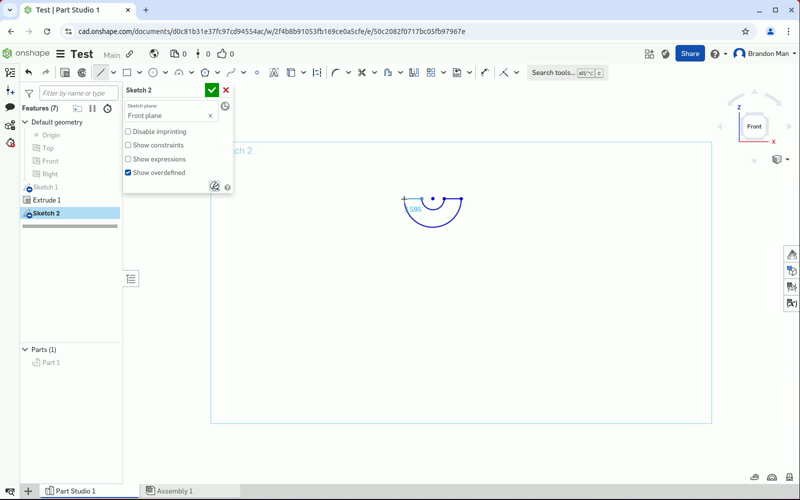
key(esc)
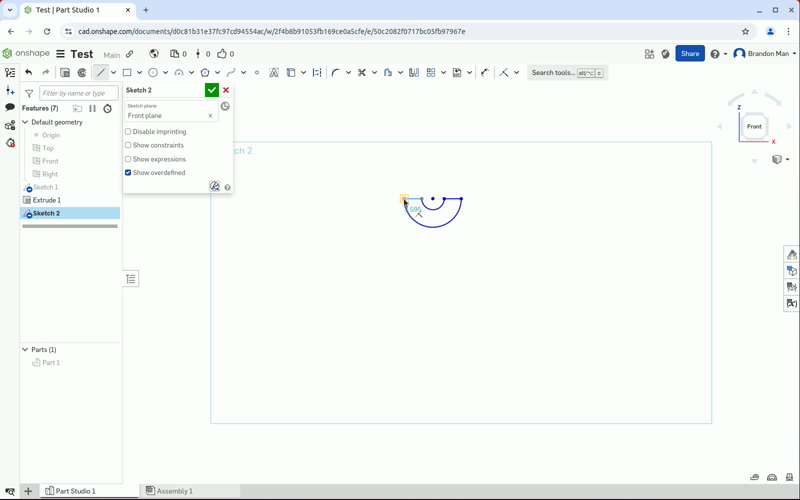
mouse_move(421, 211)
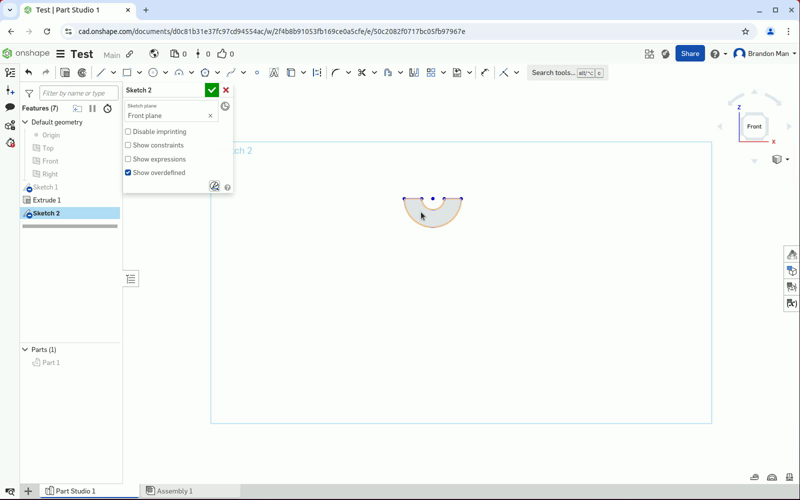
scroll(6)
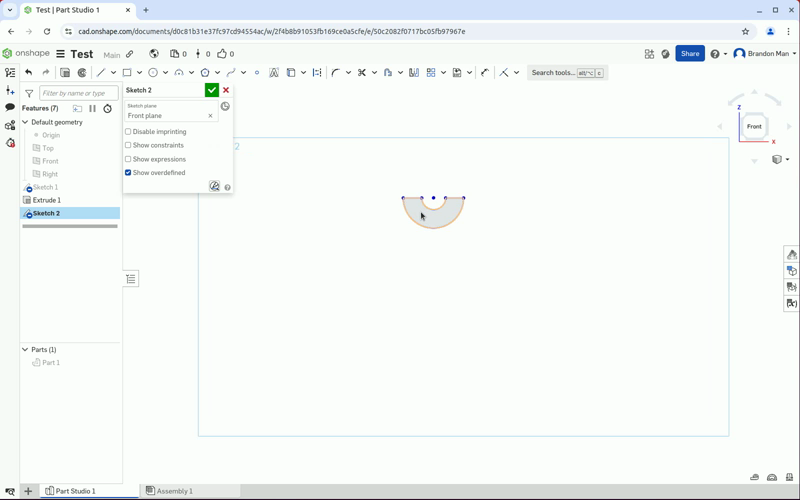
scroll(6)
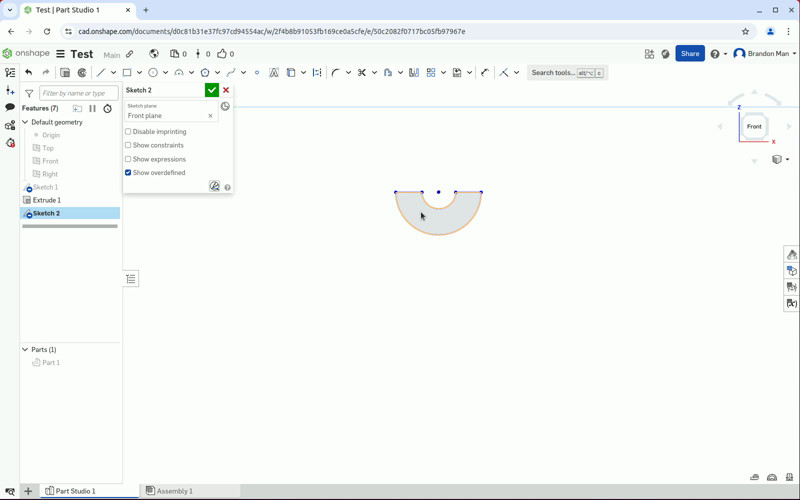
scroll(6)
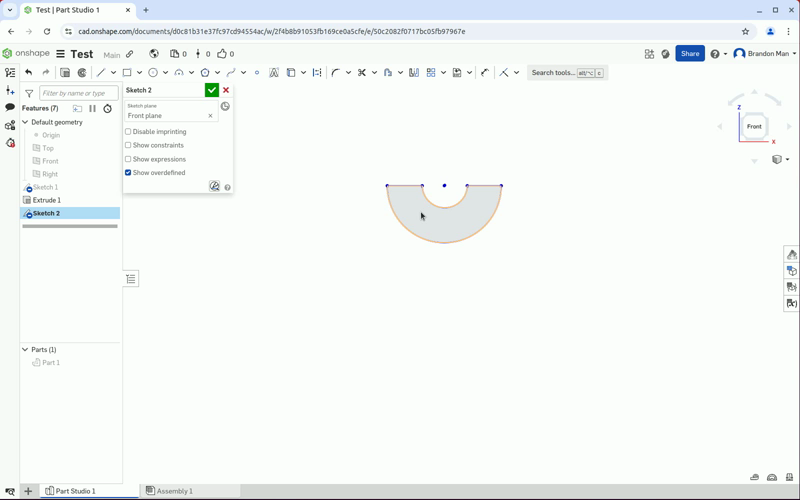
scroll(6)
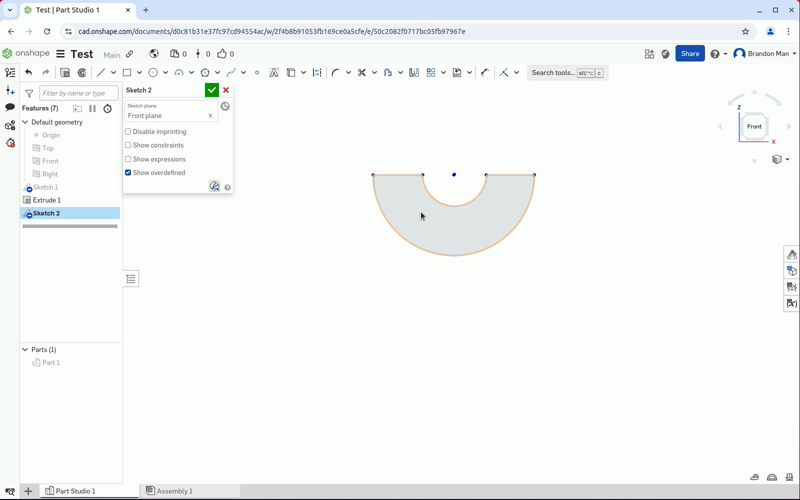
scroll(6)
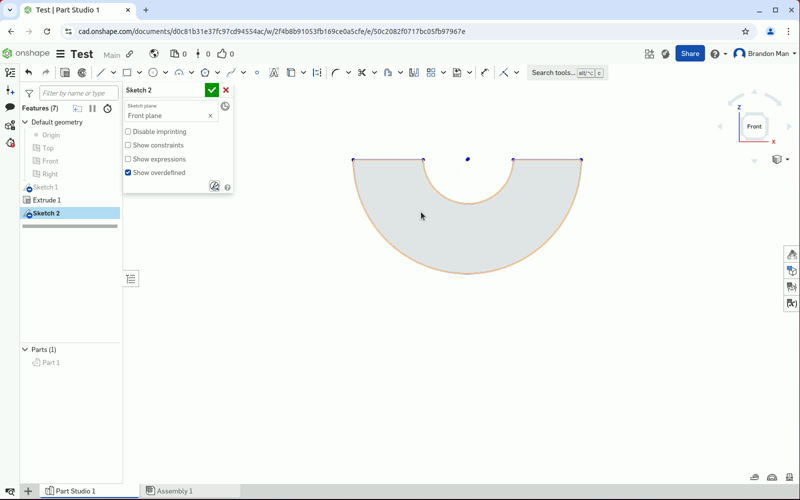
scroll(6)
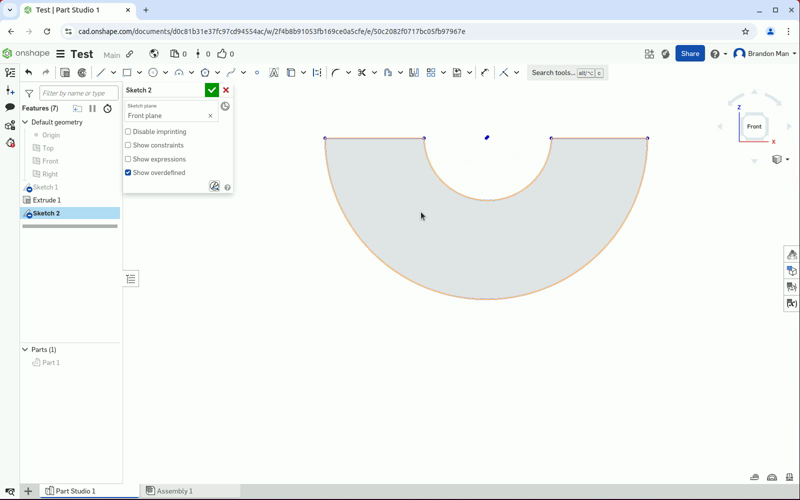
scroll(6)
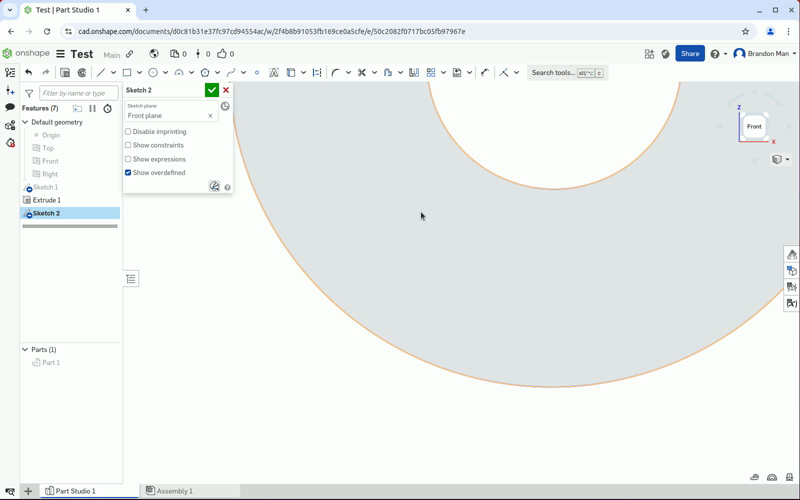
click(421, 211)
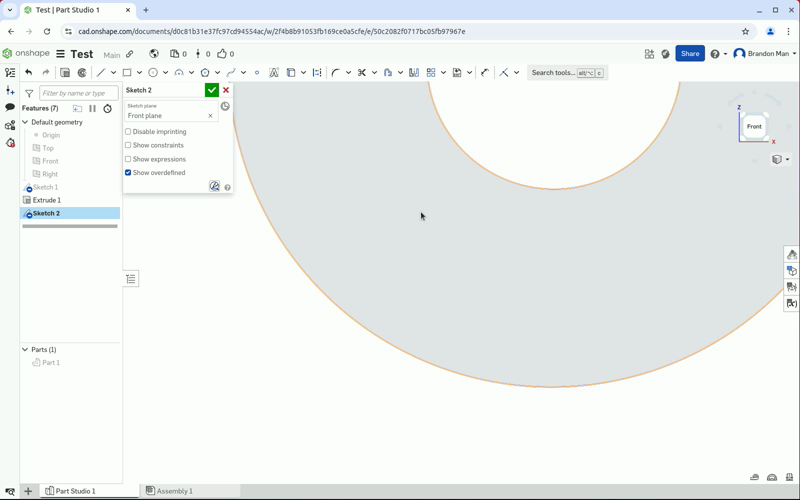
scroll(-6)
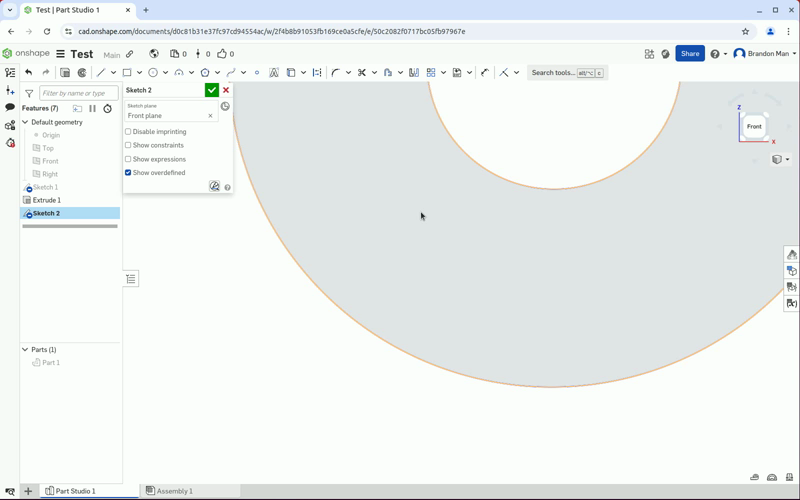
scroll(-6)
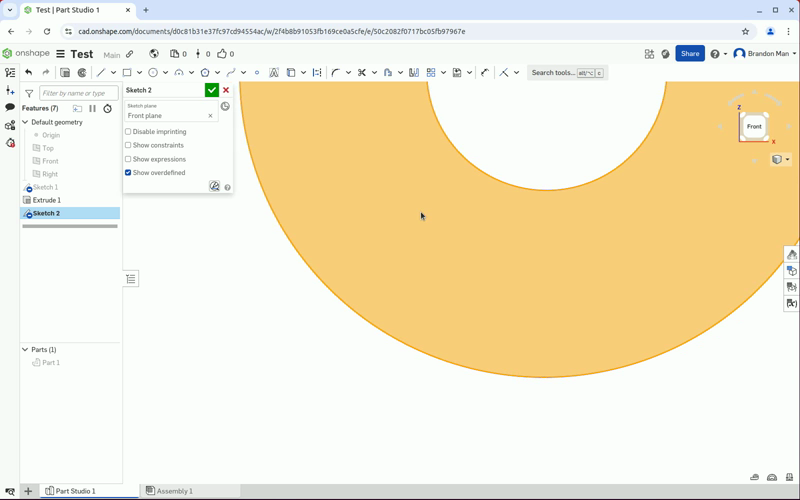
scroll(-6)
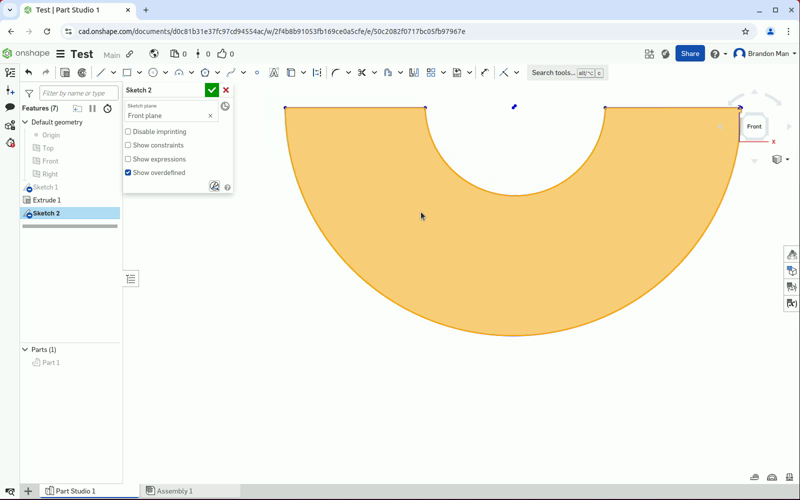
scroll(-6)
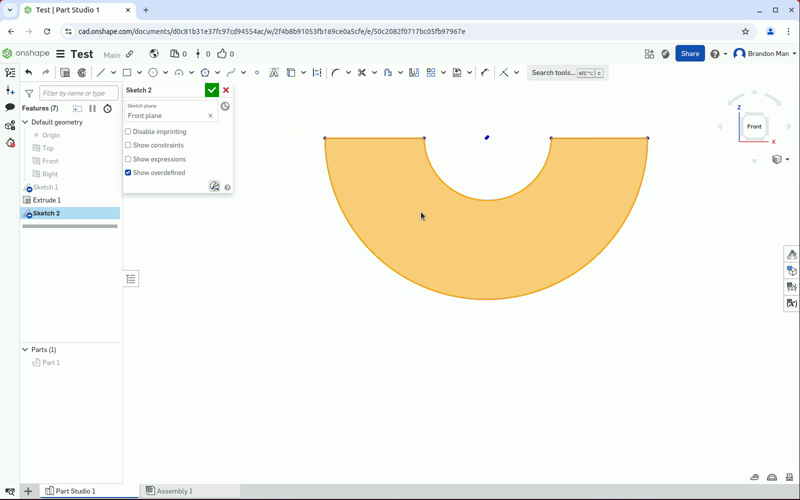
scroll(-6)
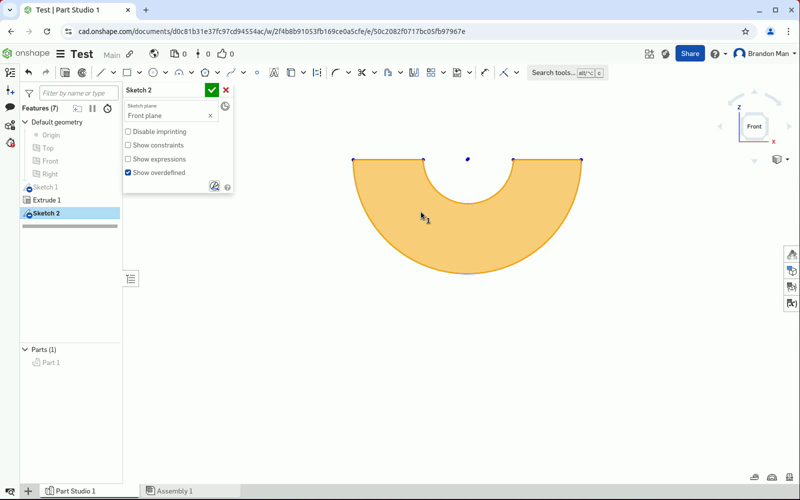
scroll(-6)
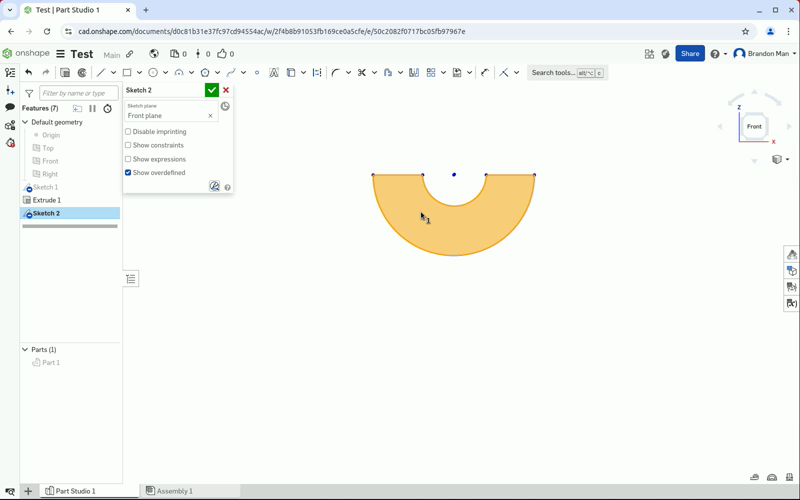
scroll(-6)
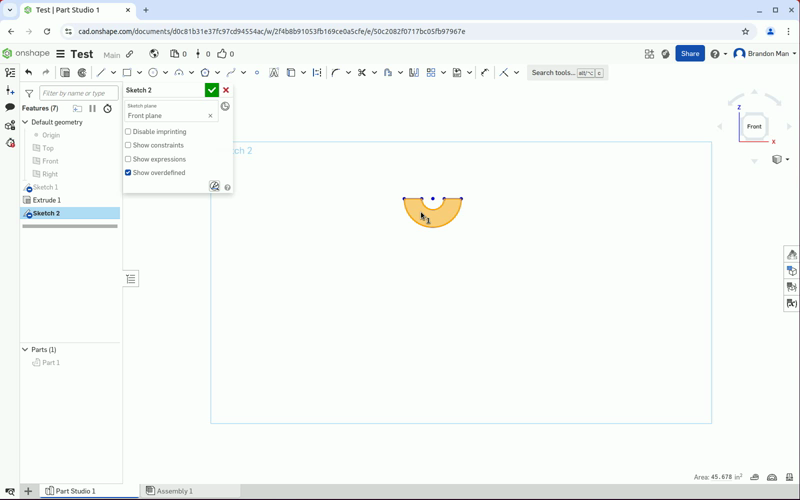
mouse_move(73, 352)
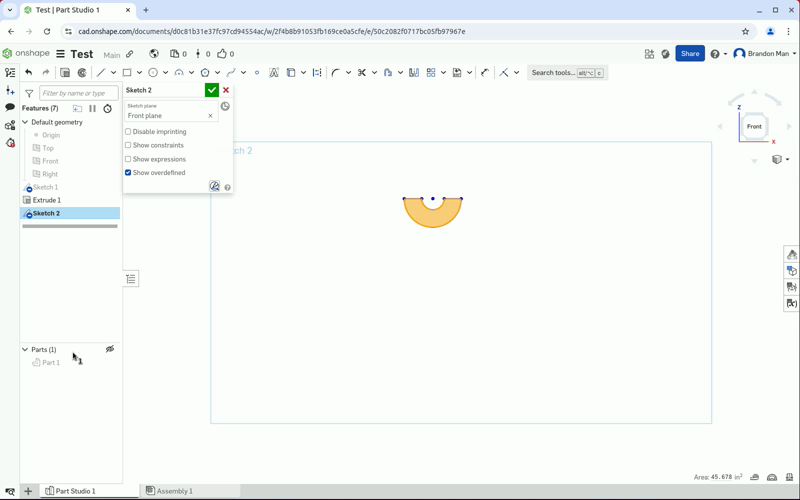
key(shift+y)
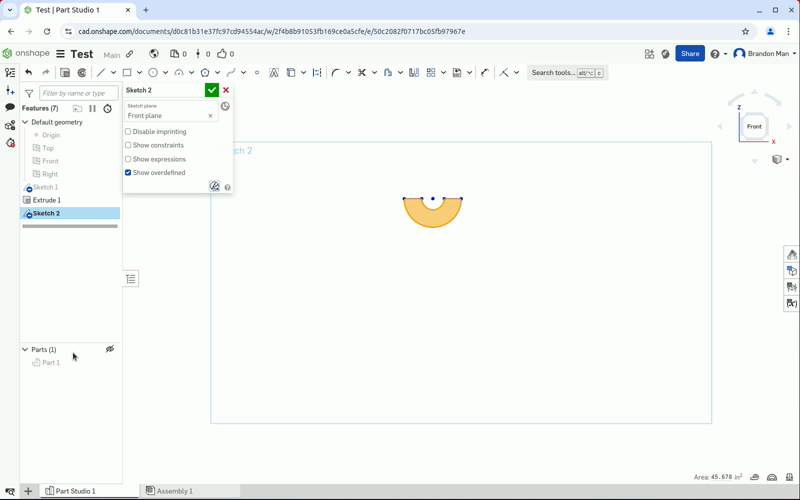
key(shift+e)
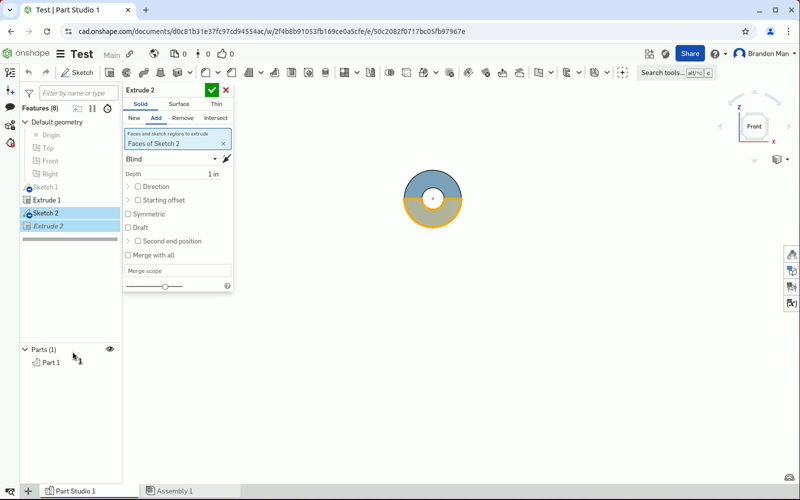
mouse_move(143, 106)
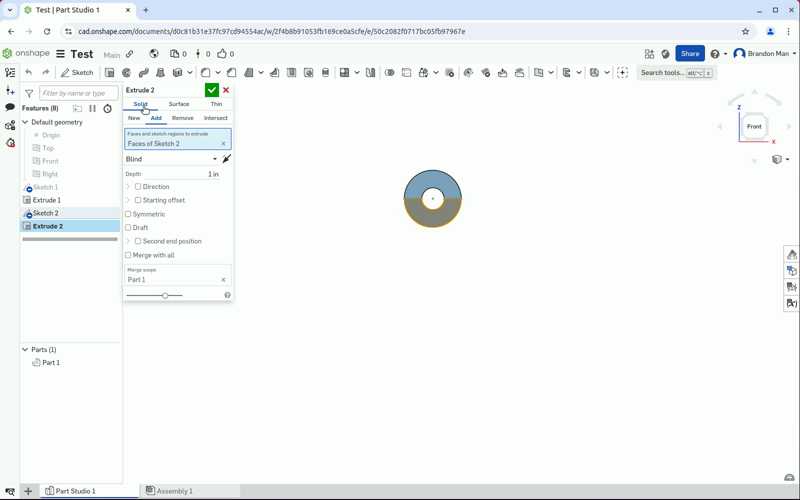
click(143, 106)
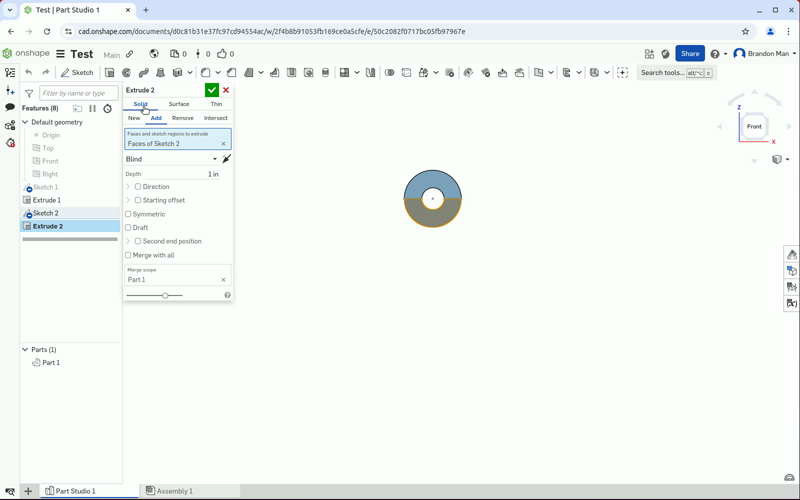
mouse_move(137, 120)
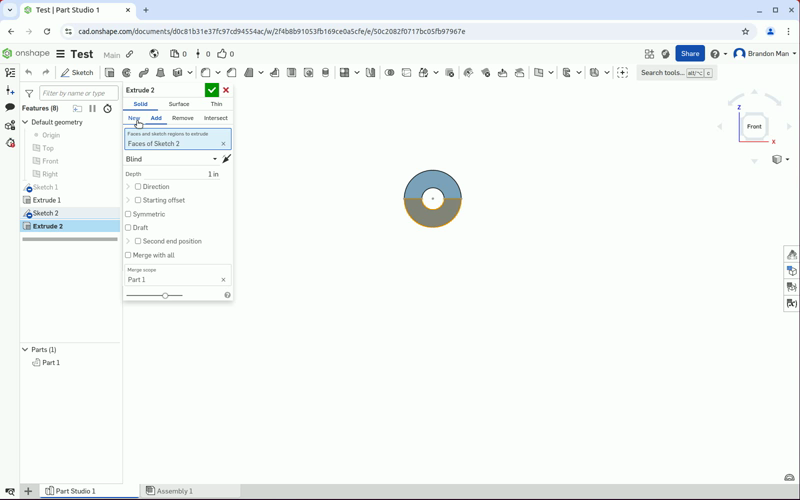
click(137, 120)
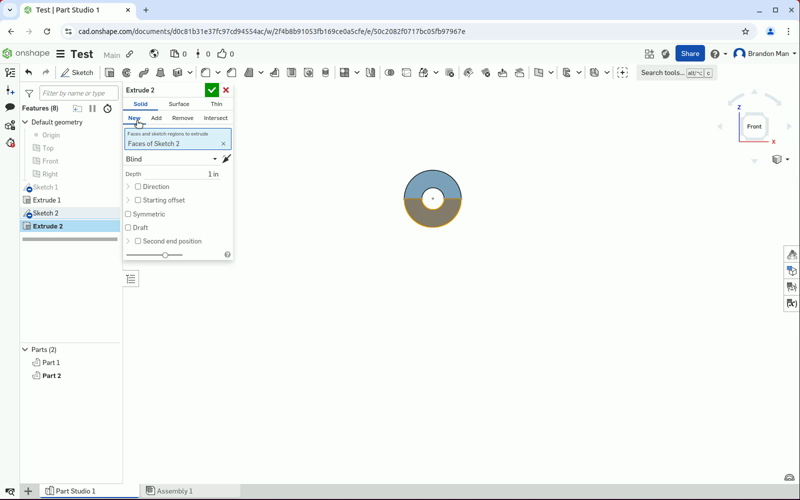
key(tab, 4)
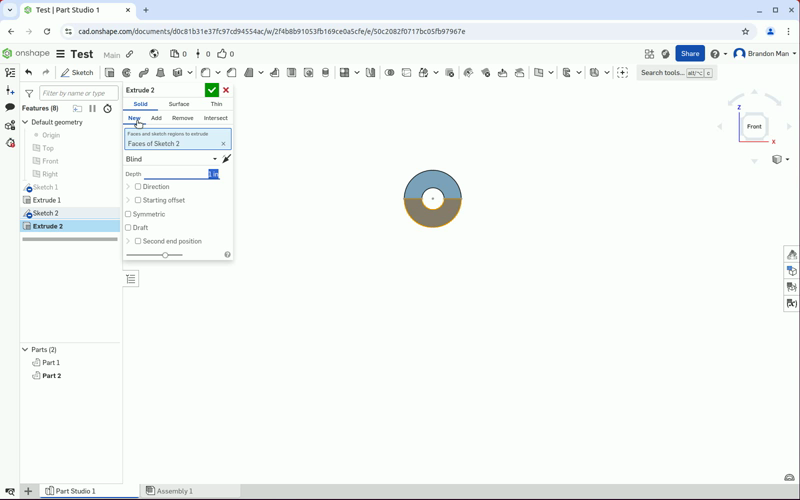
text(4.574)
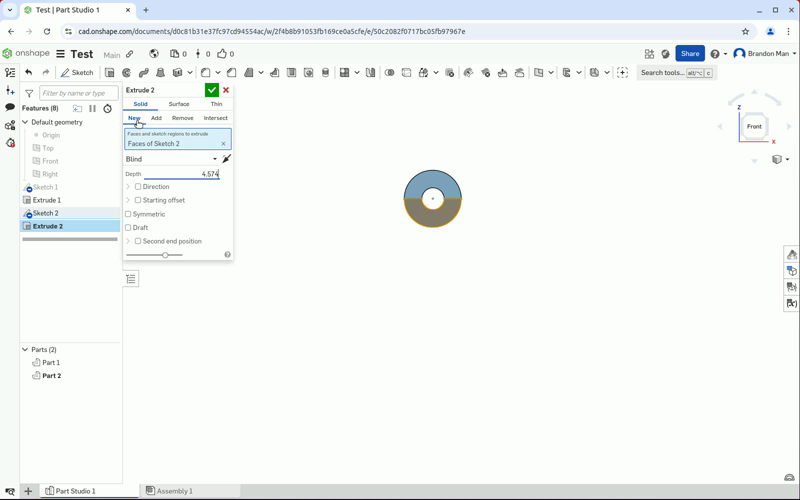
key(enter)
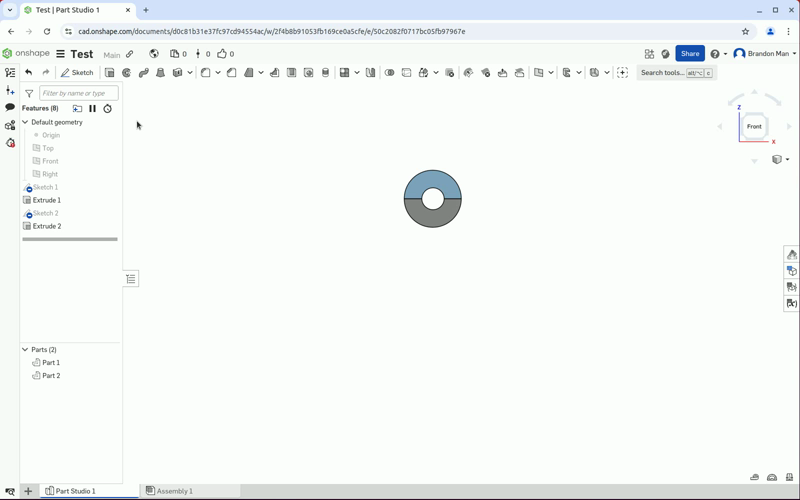
key(shift+h)
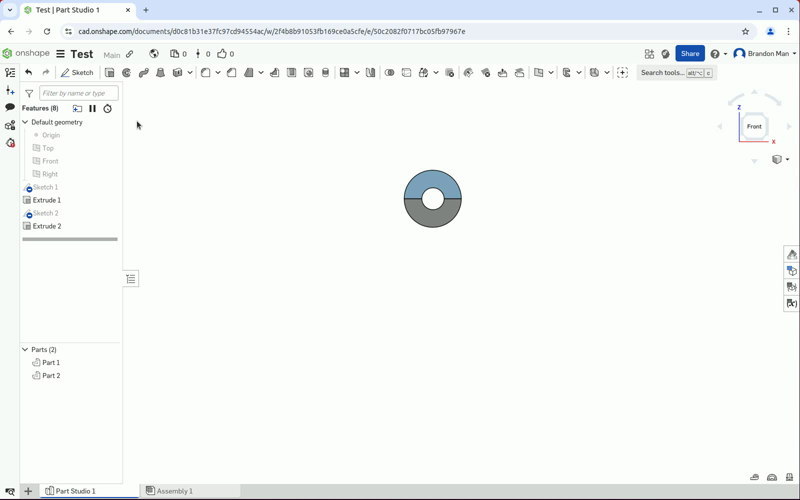
key(shift+h)
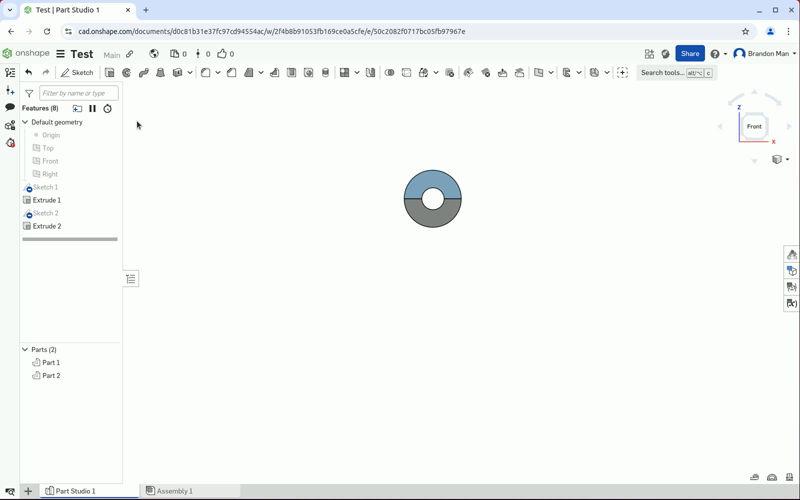
mouse_move(73, 189)
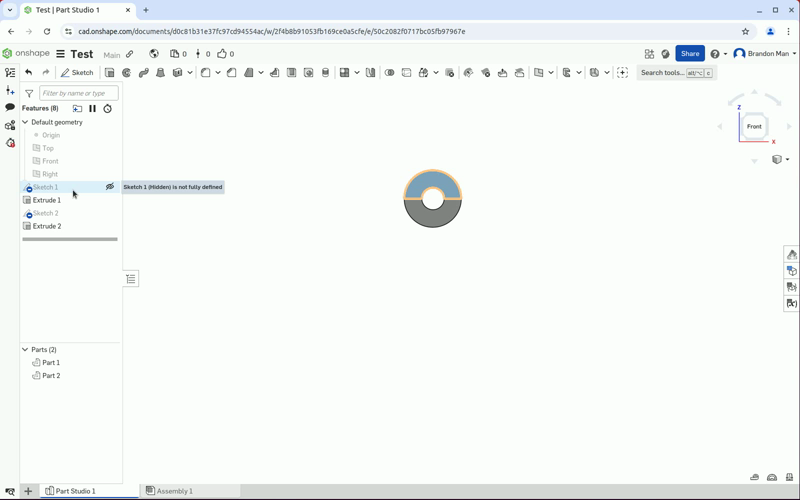
click(73, 189)
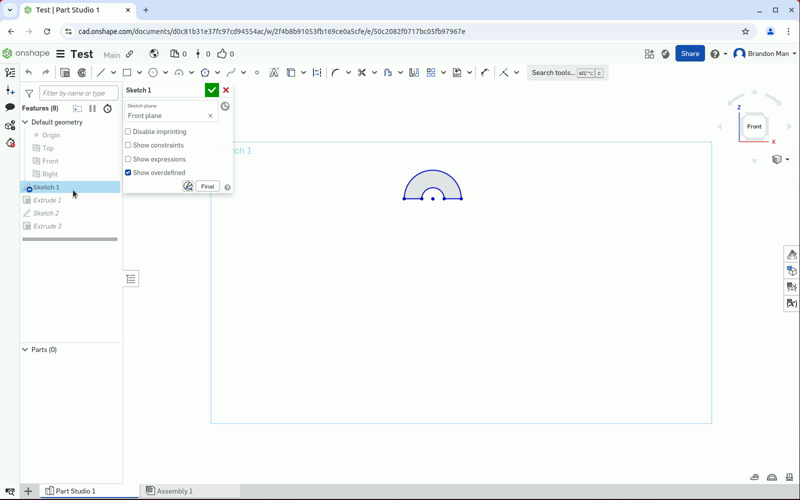
mouse_move(229, 92)
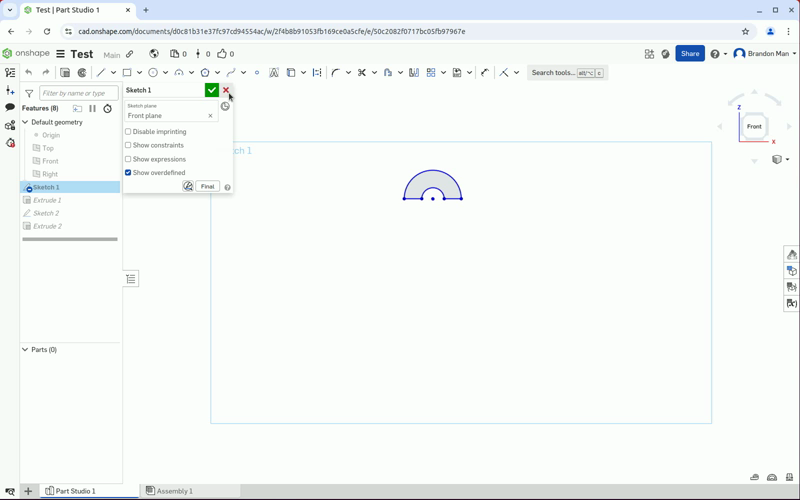
click(229, 92)
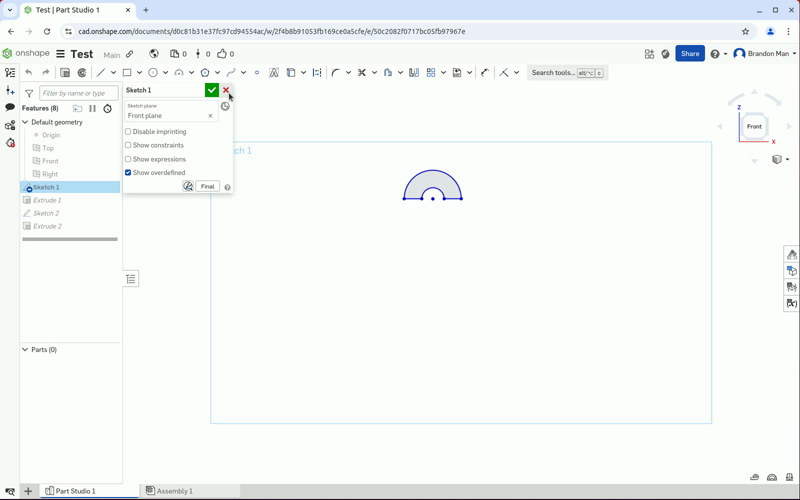
key(shift+s)
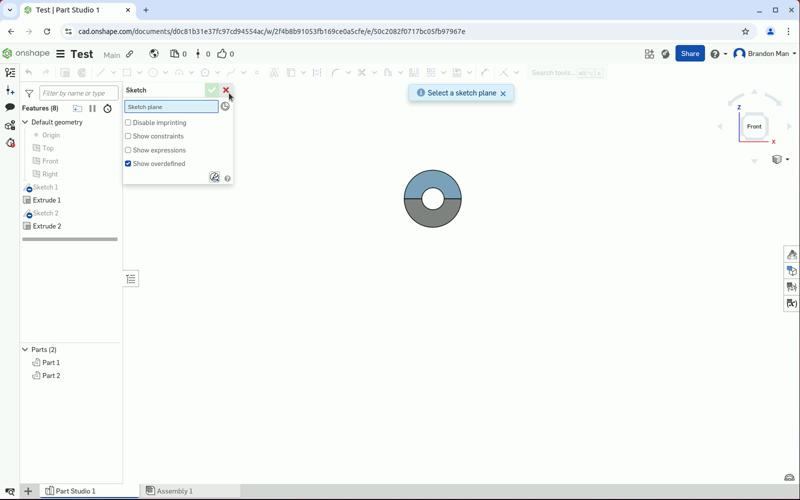
mouse_move(73, 163)
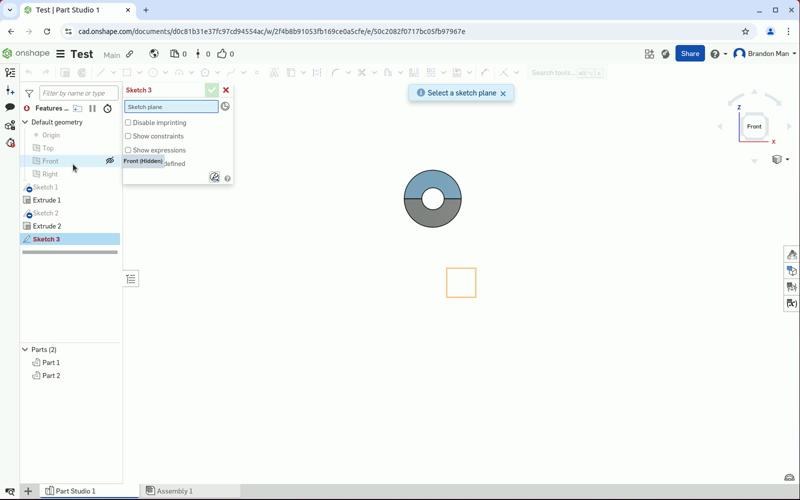
click(73, 163)
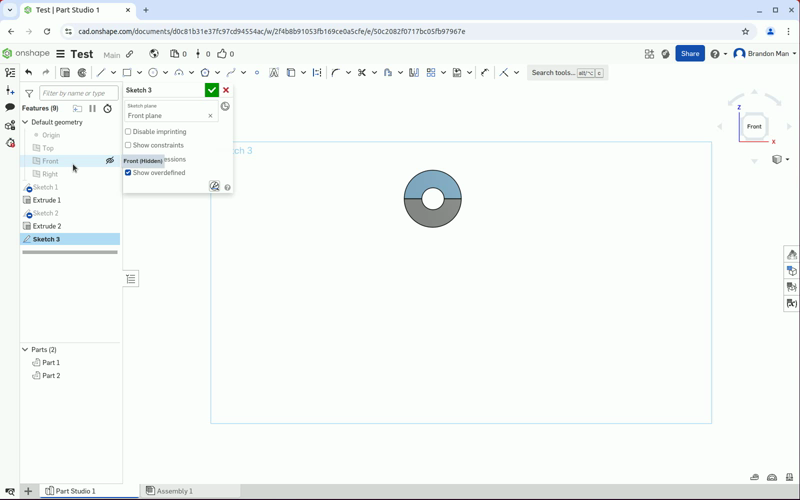
mouse_move(73, 352)
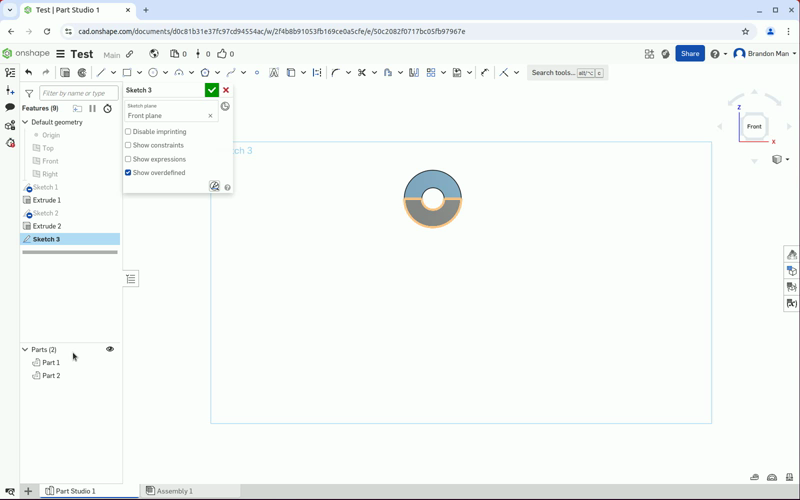
key(y)
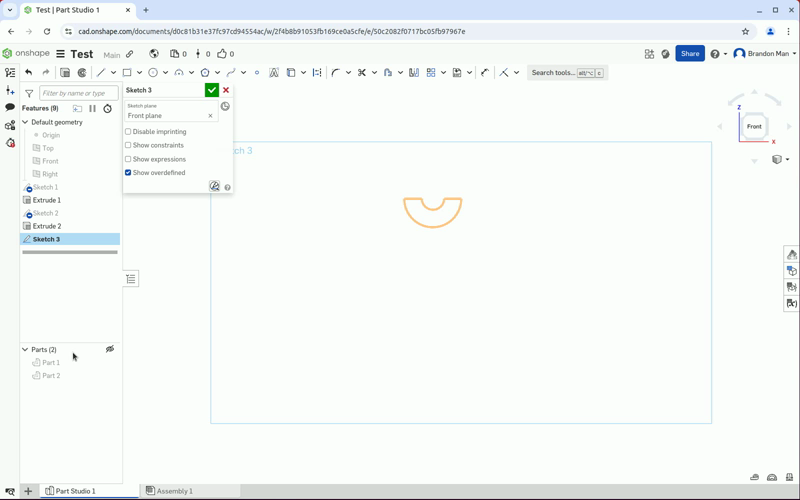
key(a)
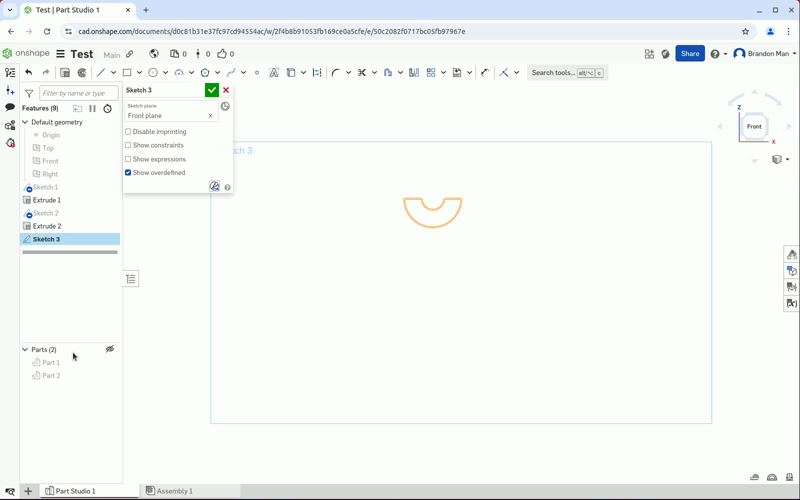
key_down(shift)
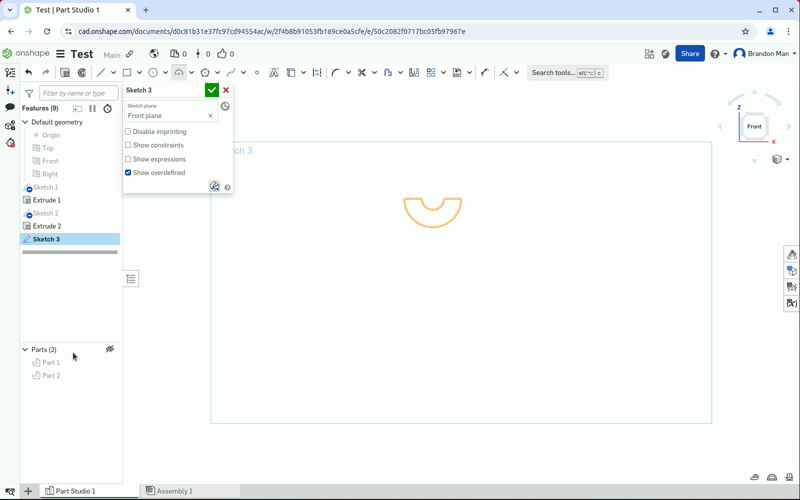
mouse_move(404, 282)
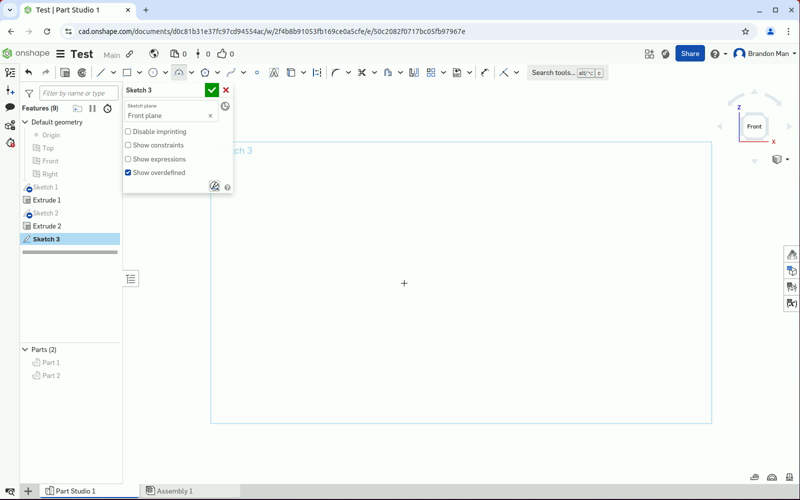
click(404, 282)
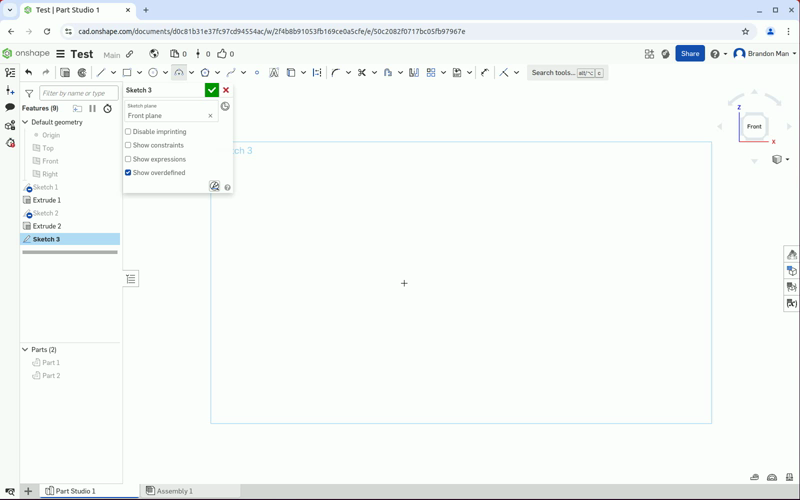
key_up(shift)
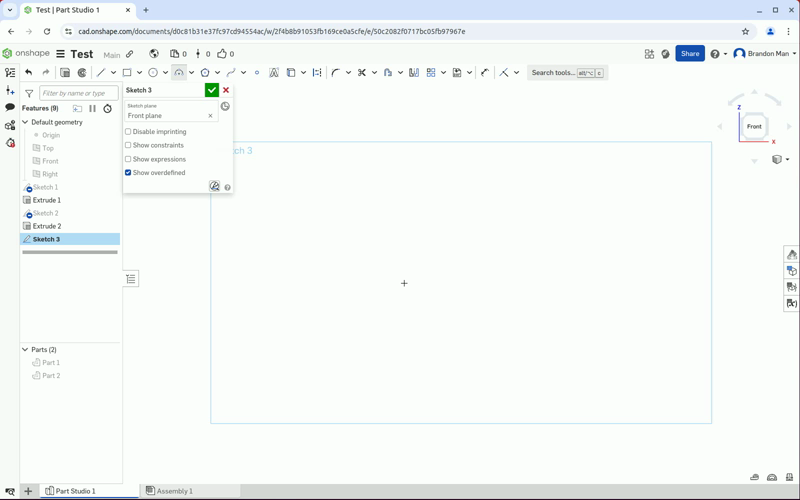
key_down(shift)
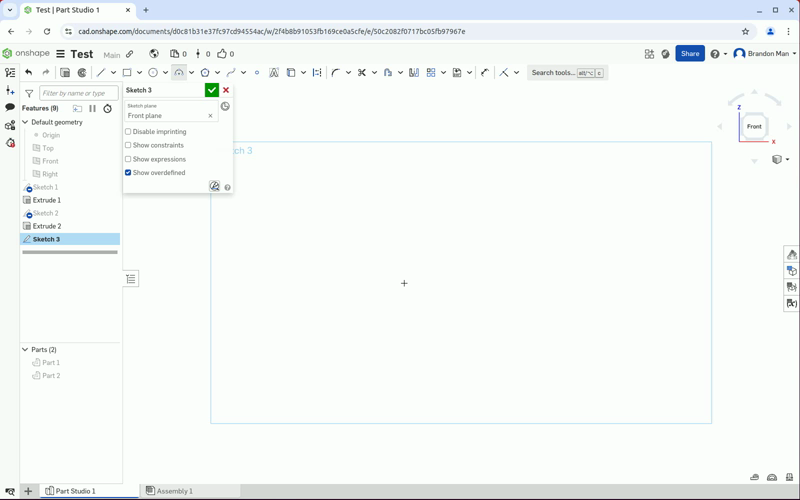
mouse_move(460, 282)
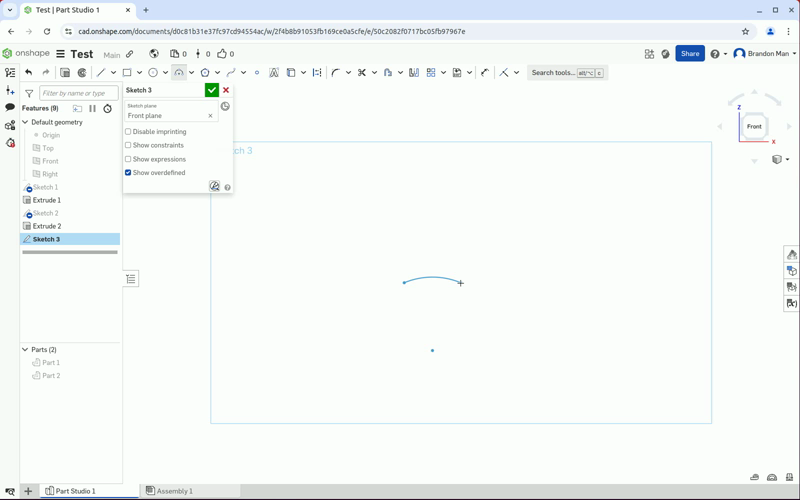
click(460, 282)
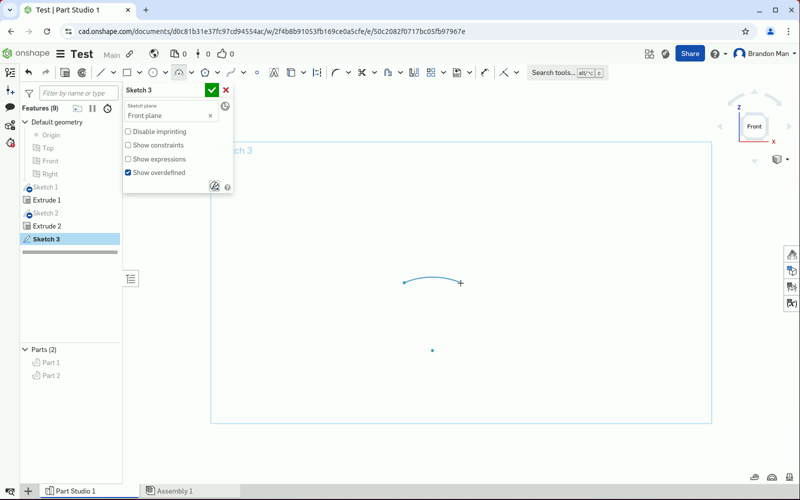
mouse_move(432, 254)
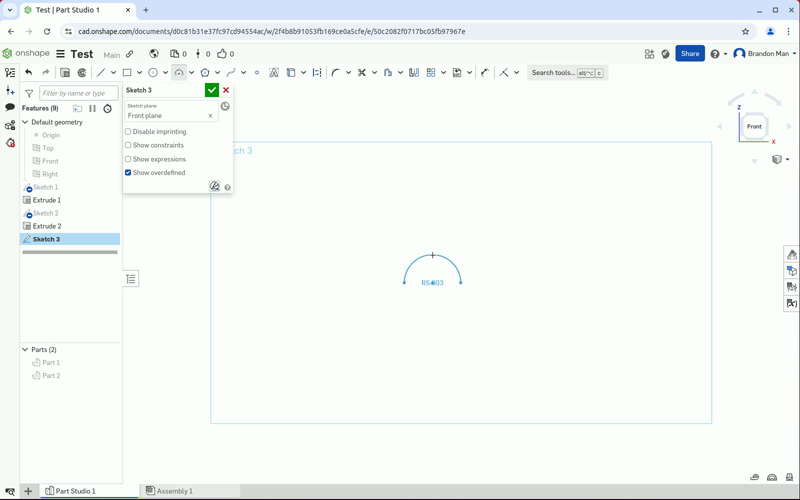
click(432, 254)
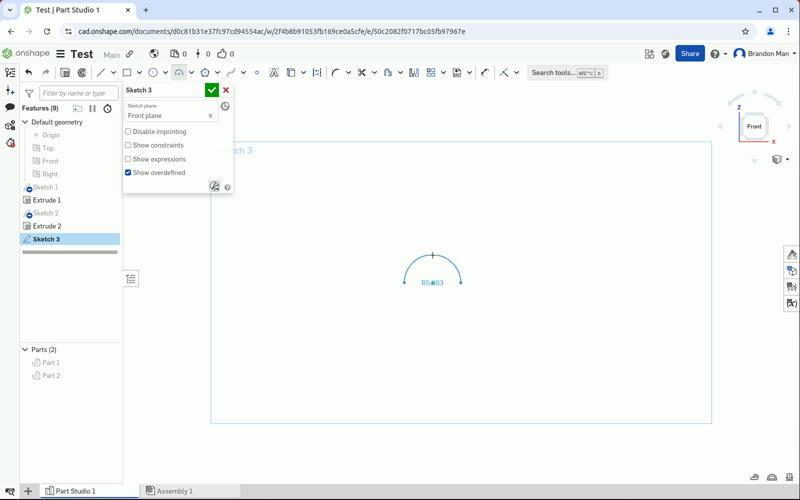
key_up(shift)
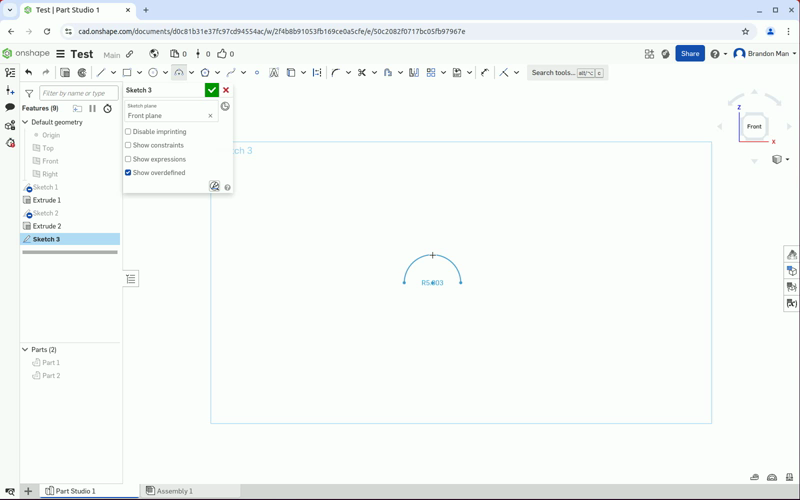
key(esc)
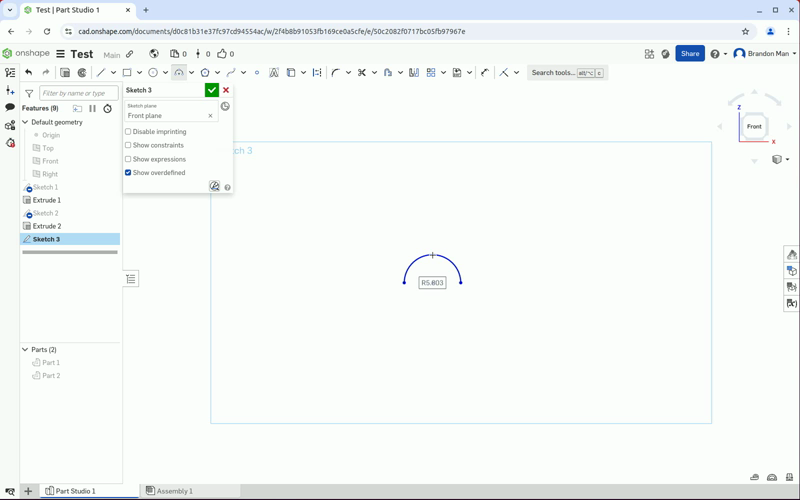
key(l)
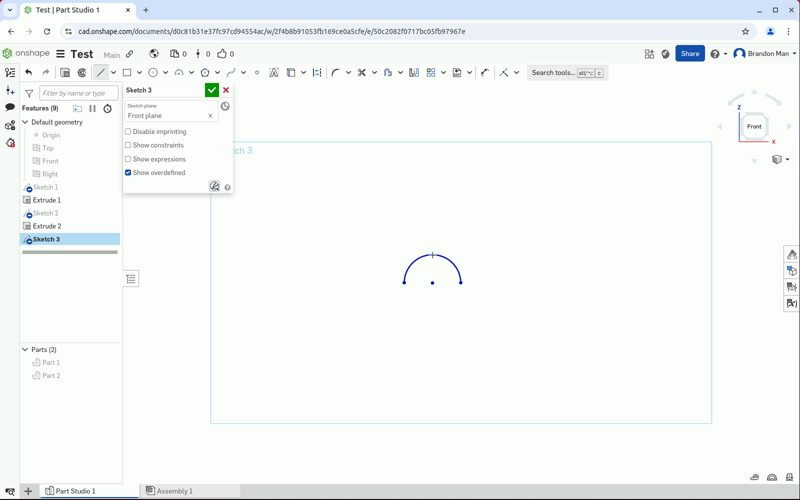
mouse_move(460, 282)
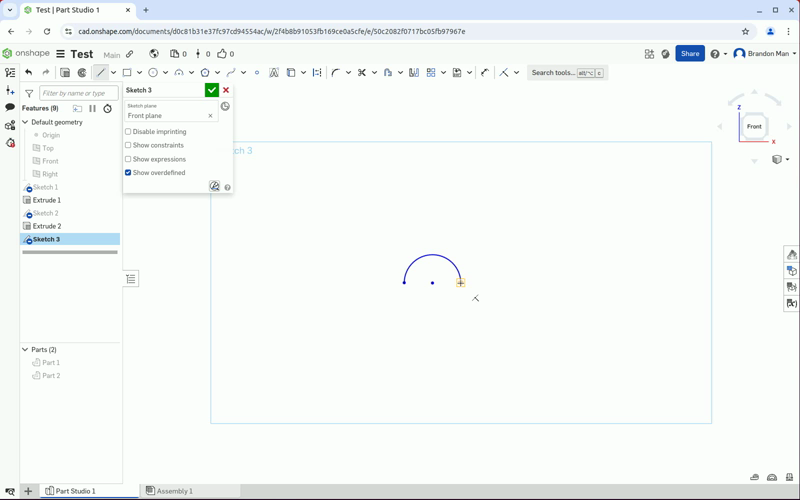
click(460, 282)
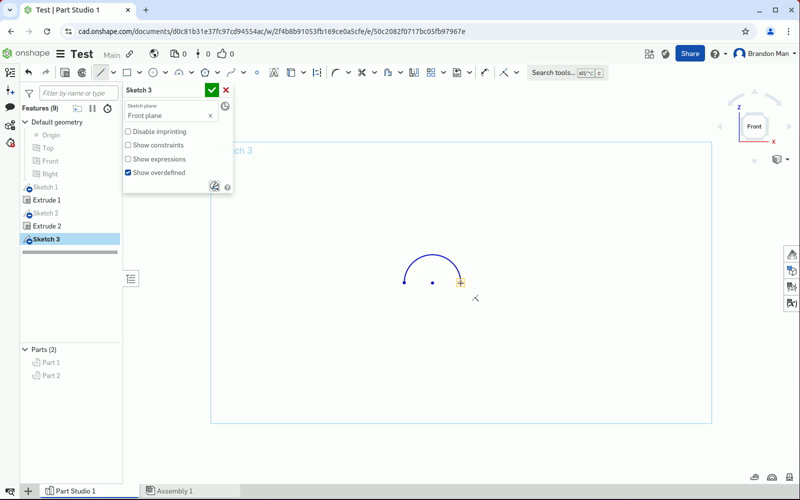
key_down(shift)
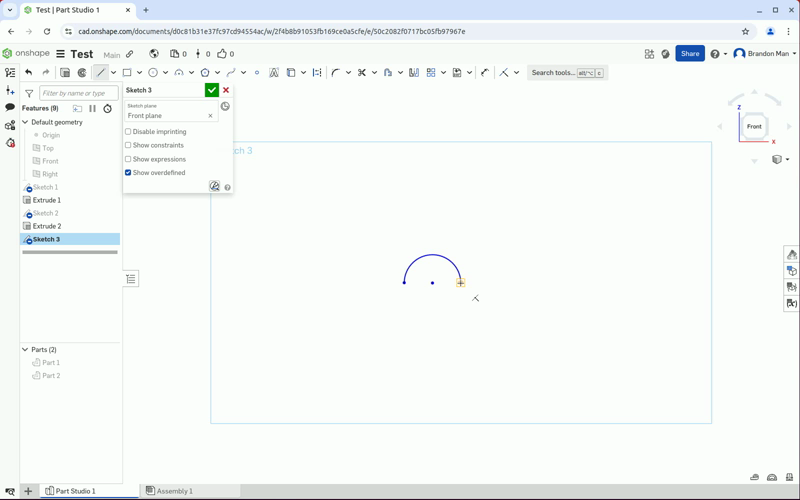
mouse_move(460, 198)
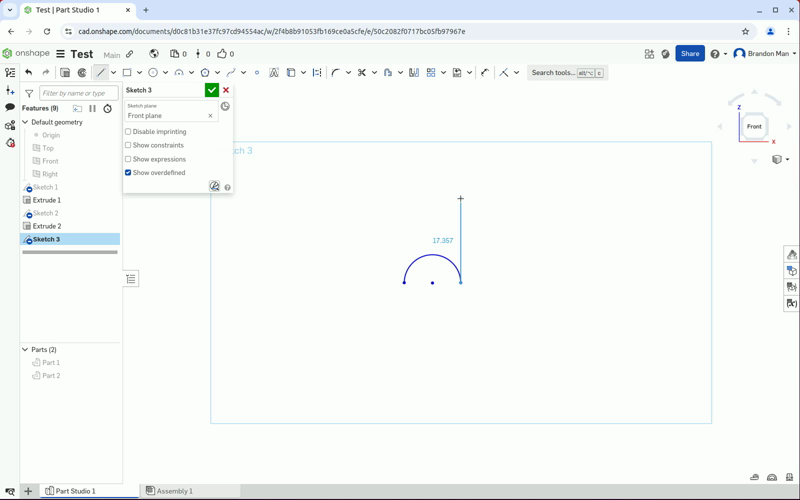
click(460, 198)
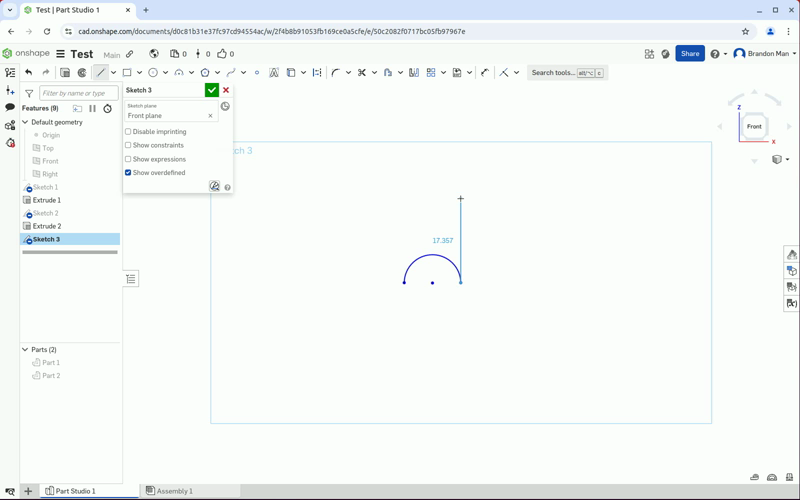
key_up(shift)
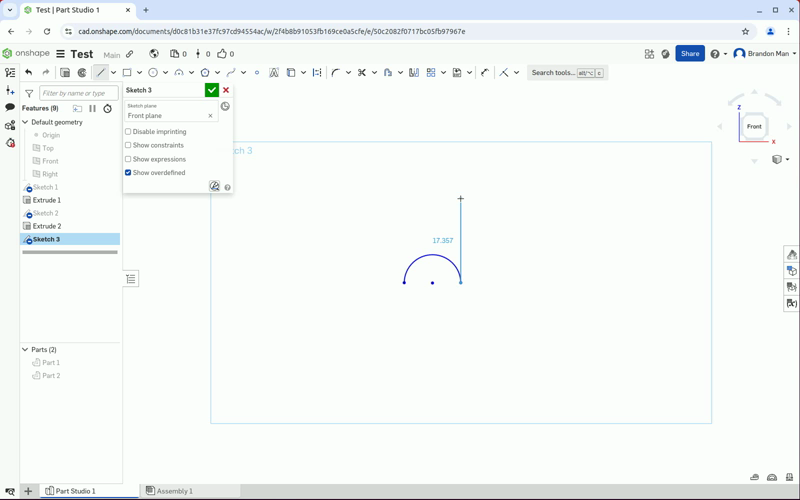
key(esc)
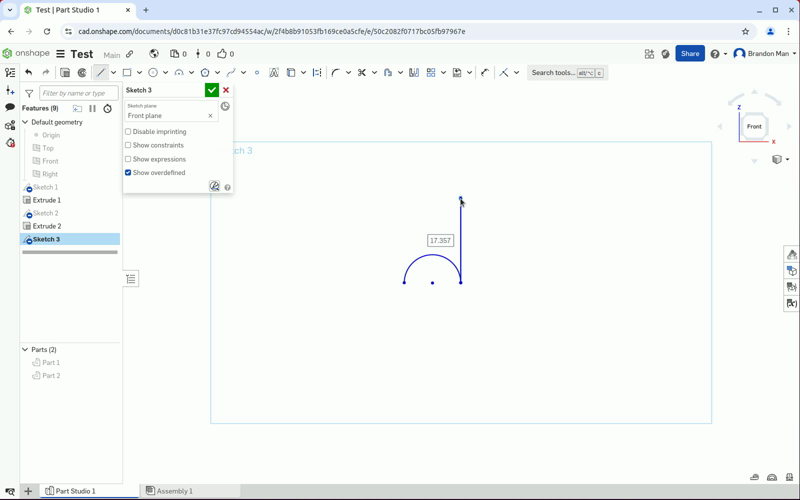
key(a)
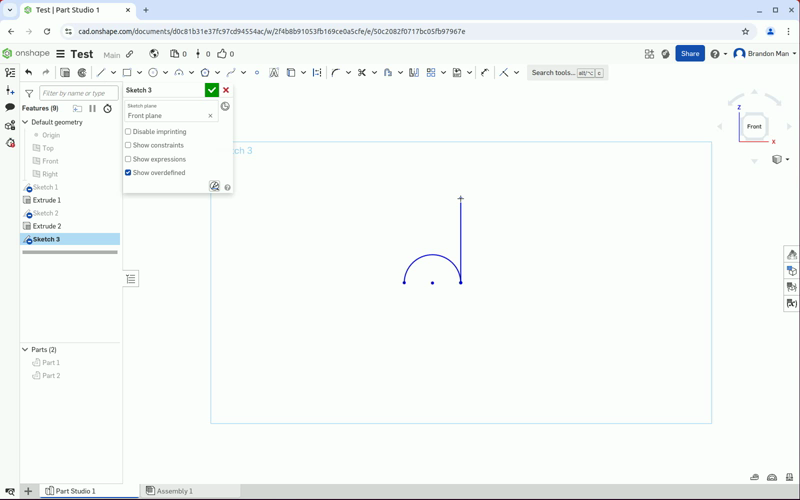
mouse_move(460, 198)
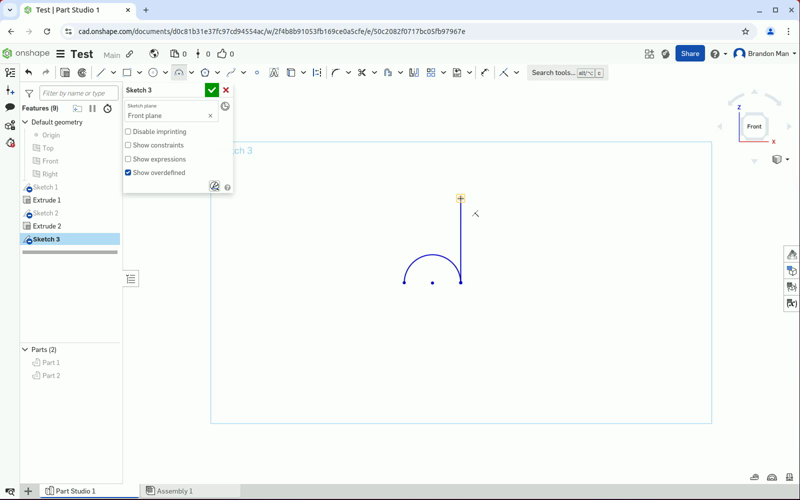
click(460, 198)
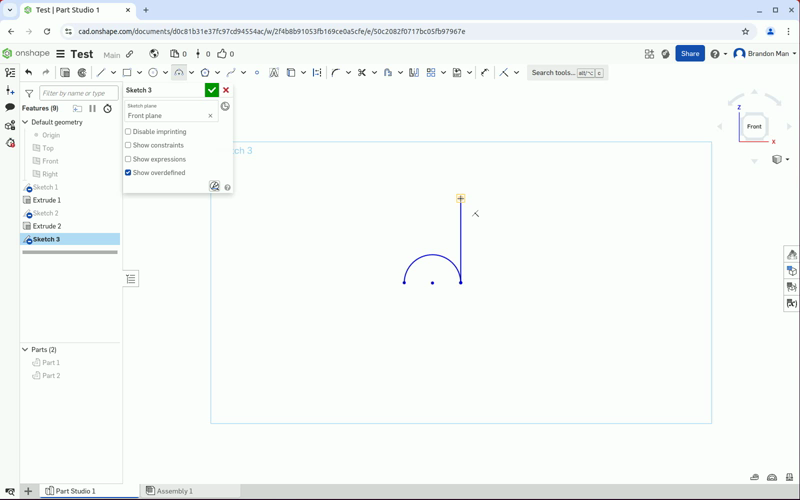
key_down(shift)
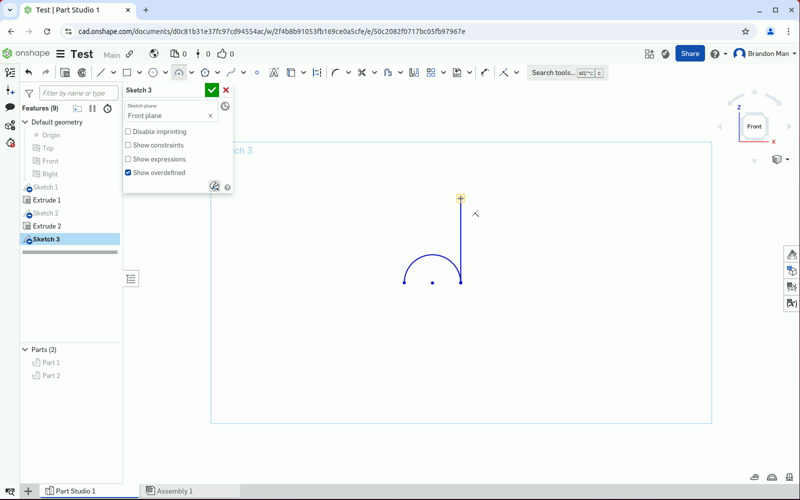
mouse_move(404, 198)
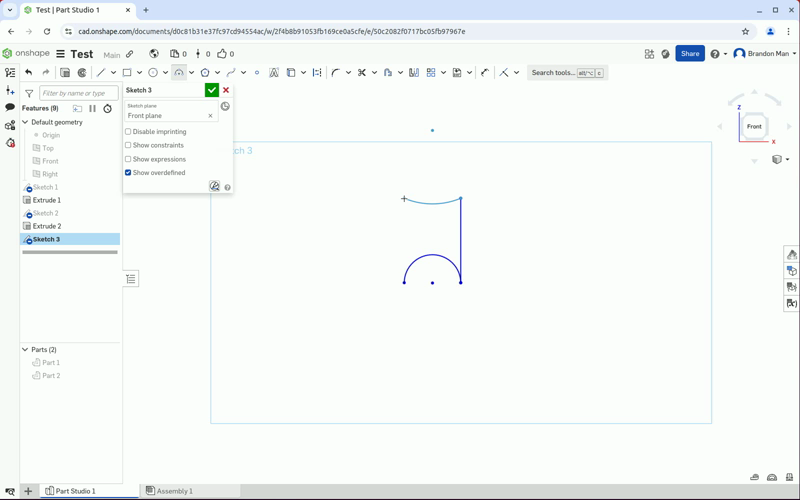
click(404, 198)
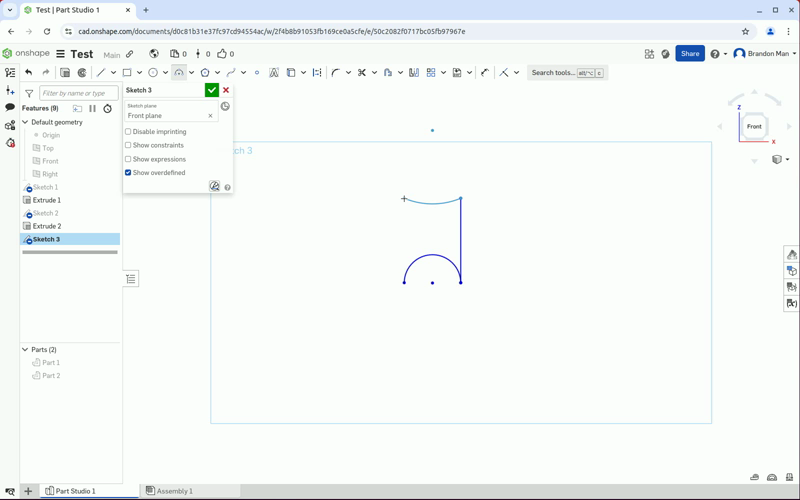
mouse_move(432, 226)
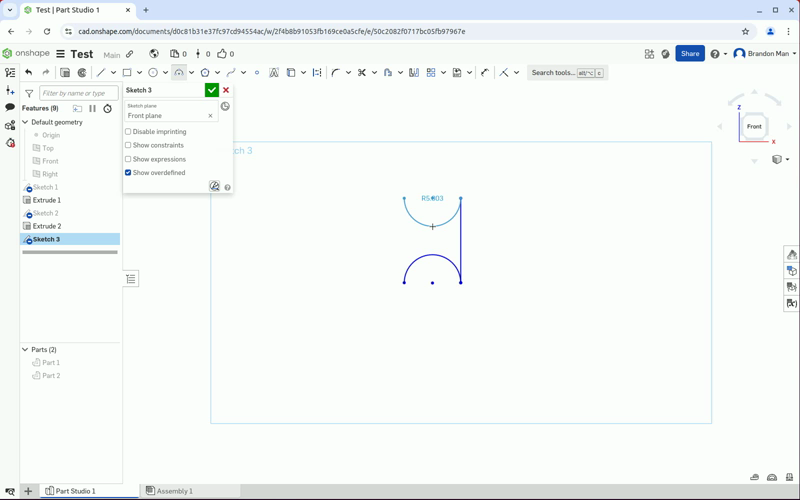
click(432, 226)
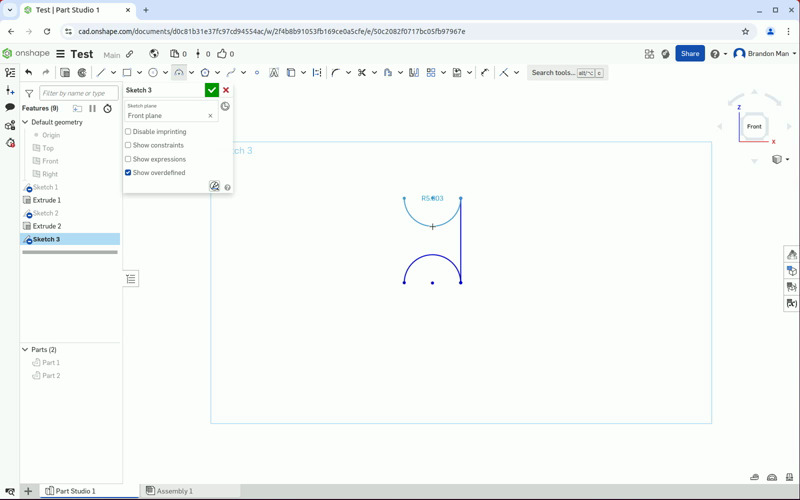
key_up(shift)
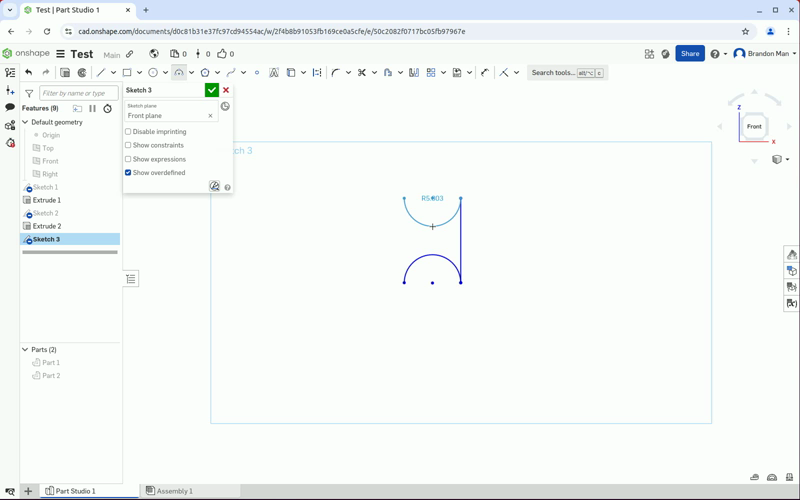
key(esc)
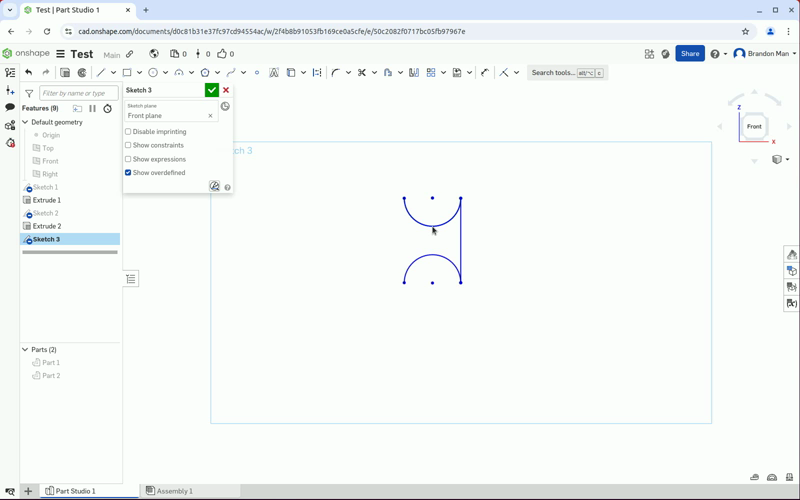
key(l)
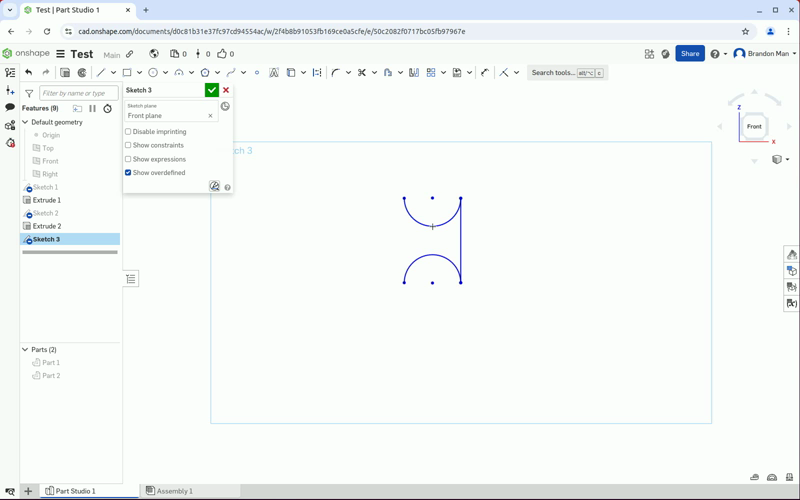
mouse_move(404, 198)
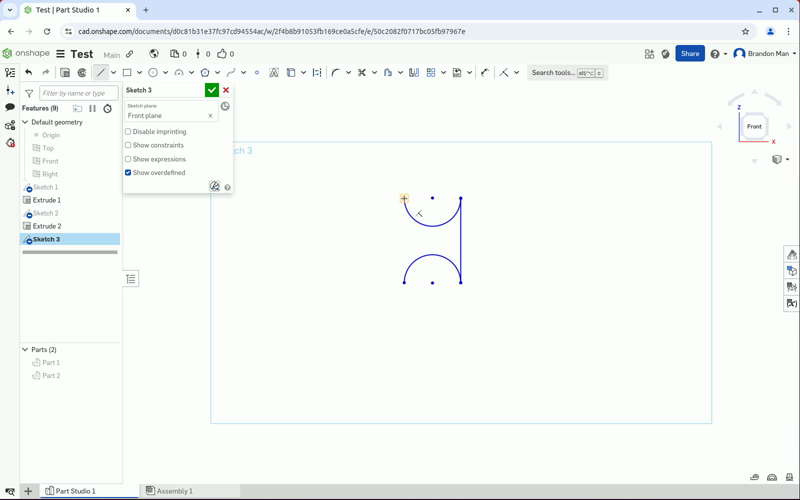
click(404, 198)
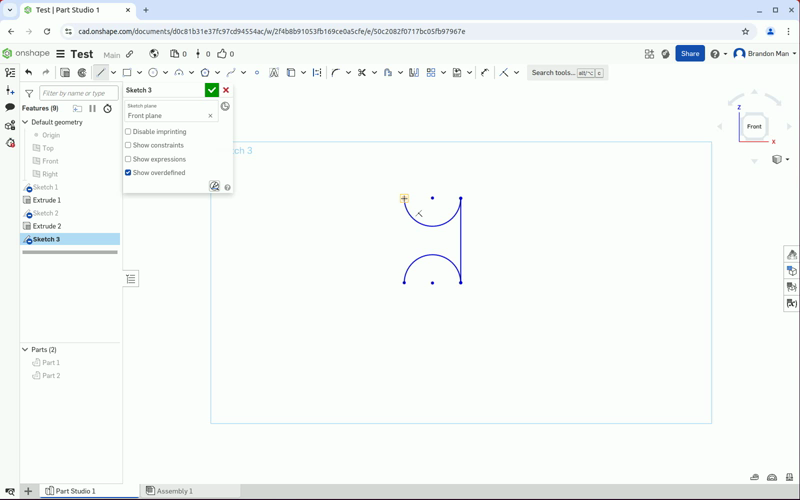
key_down(shift)
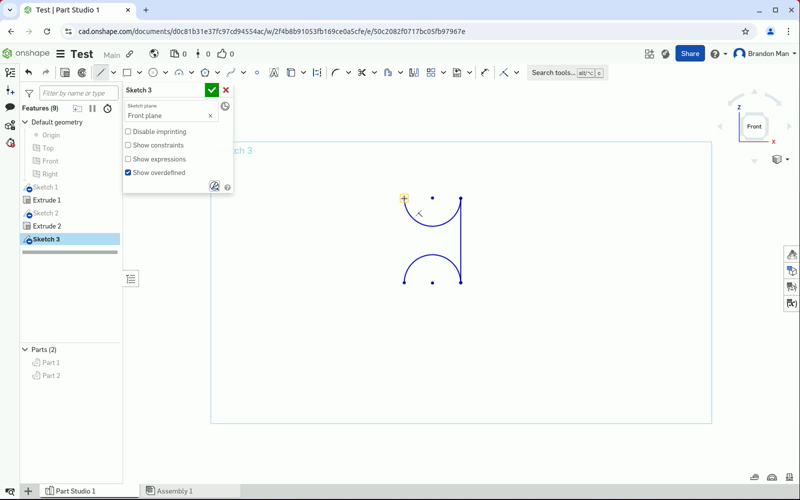
mouse_move(404, 282)
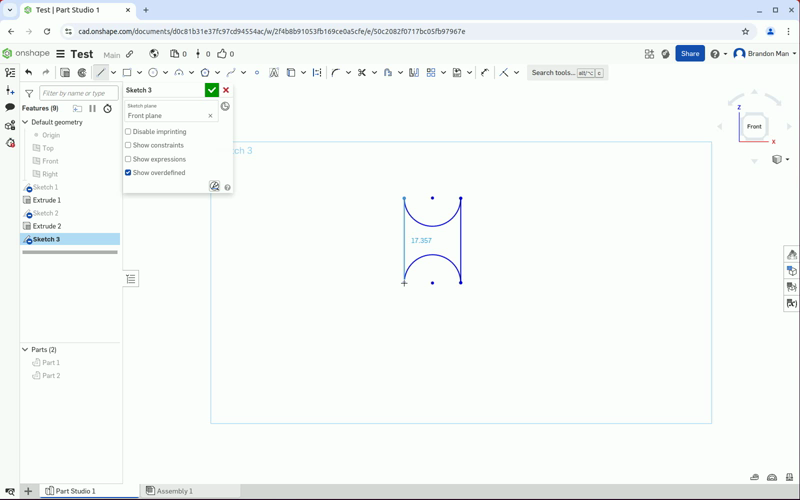
key_up(shift)
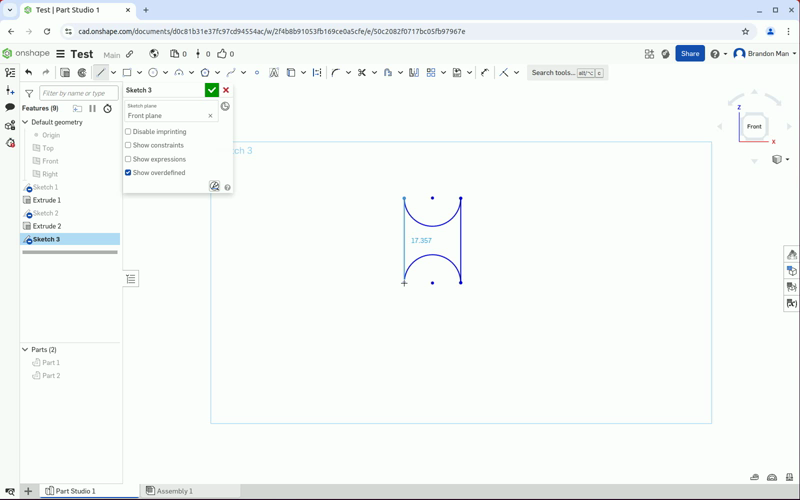
click(404, 282)
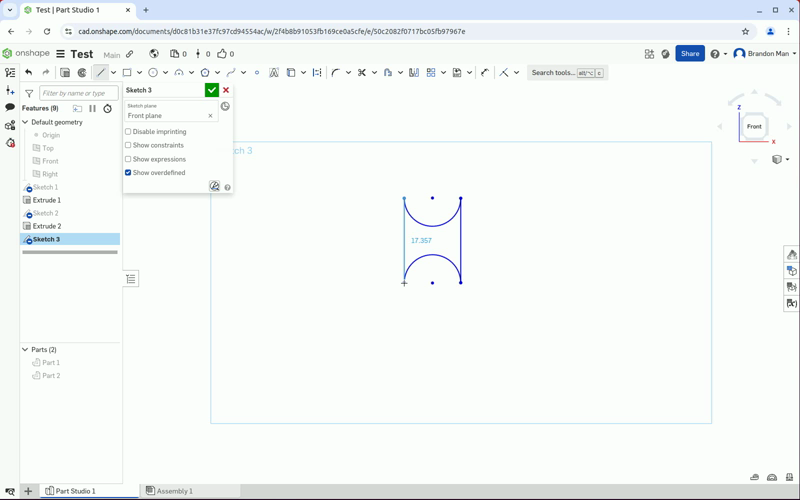
key(esc)
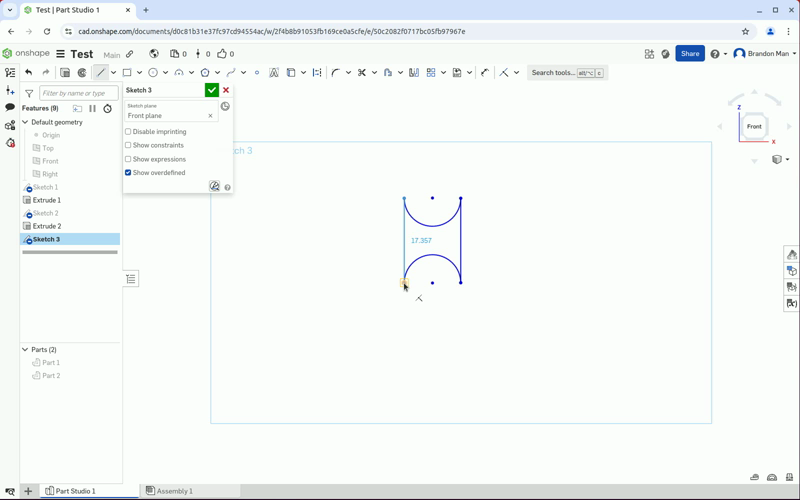
mouse_move(428, 260)
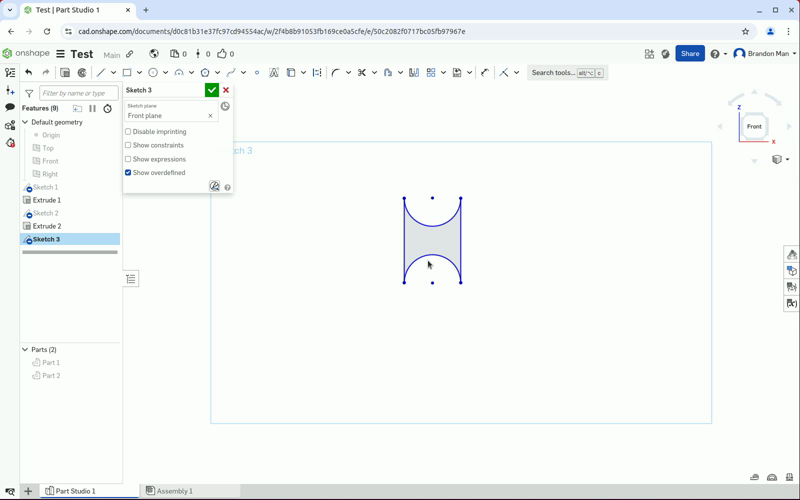
scroll(6)
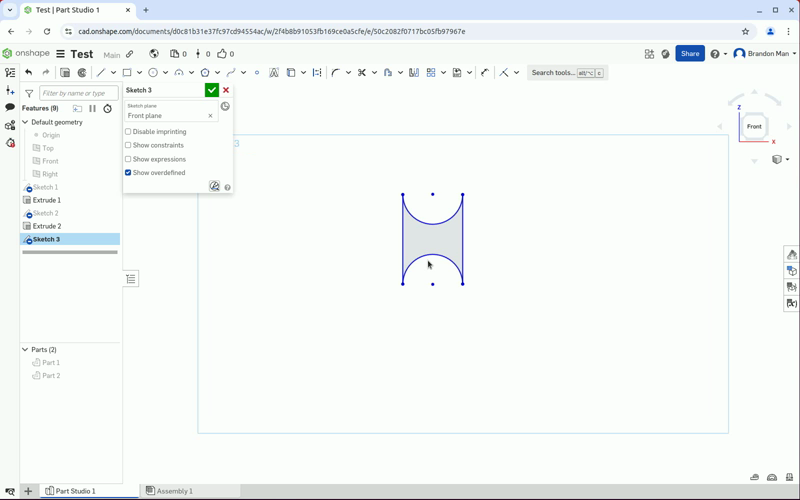
scroll(6)
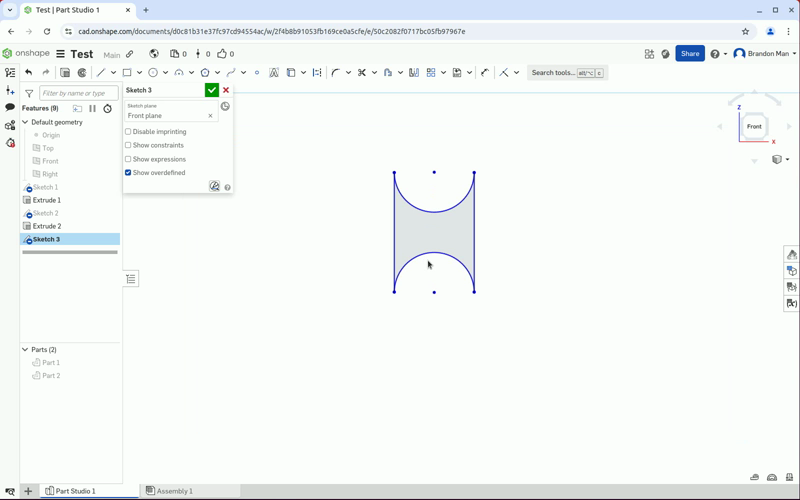
scroll(6)
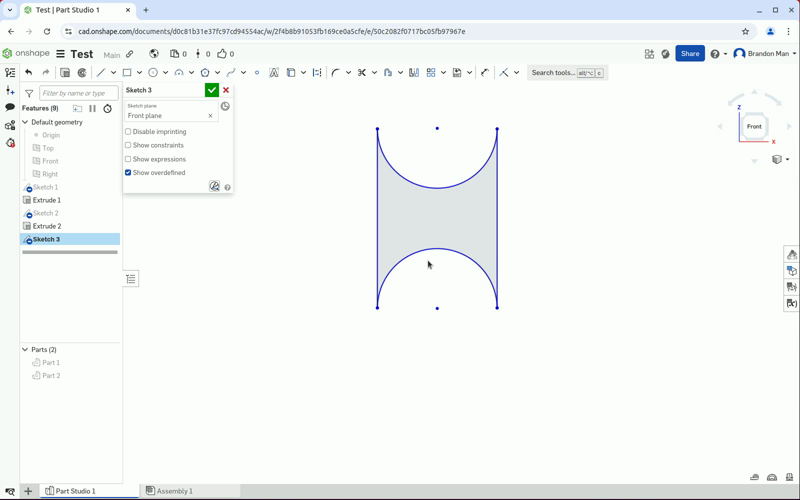
scroll(6)
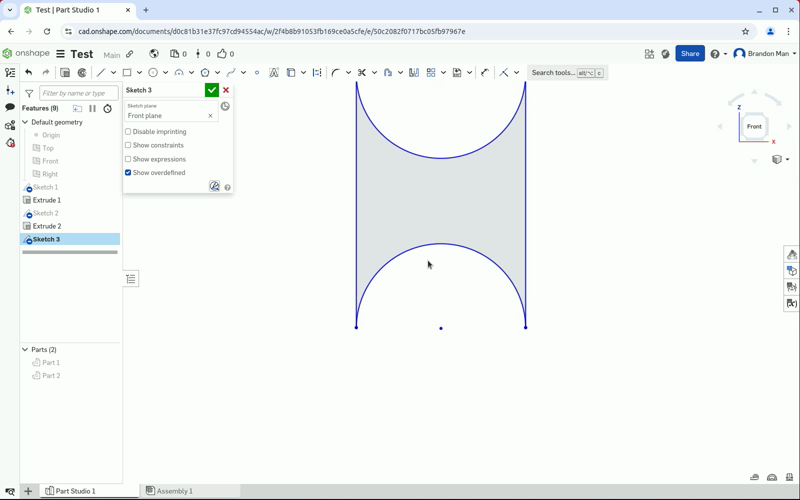
scroll(6)
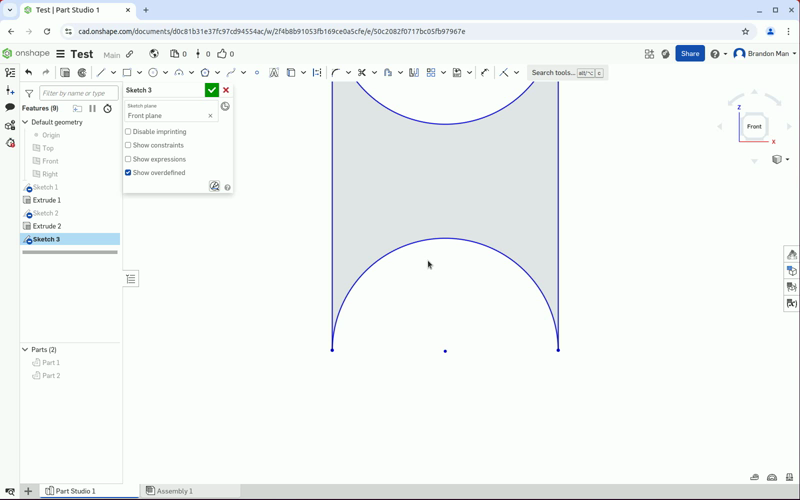
scroll(6)
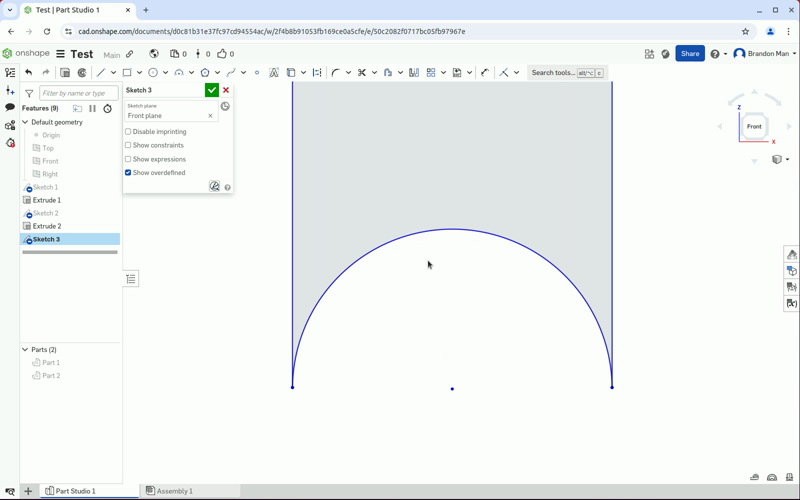
scroll(6)
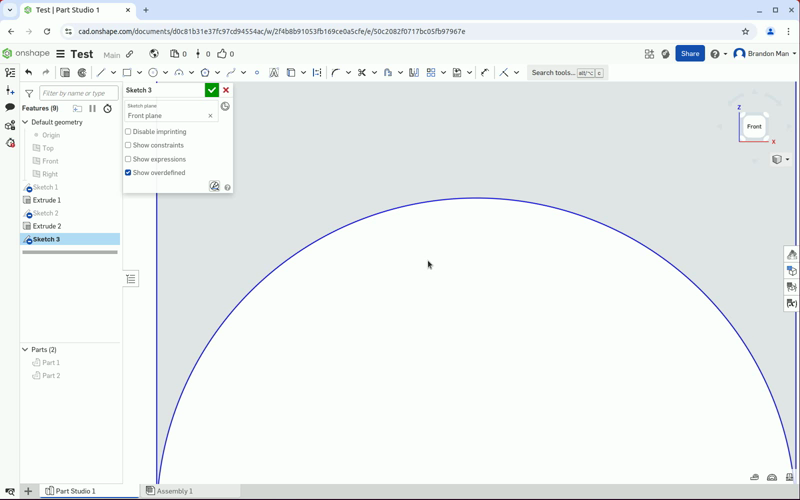
click(428, 260)
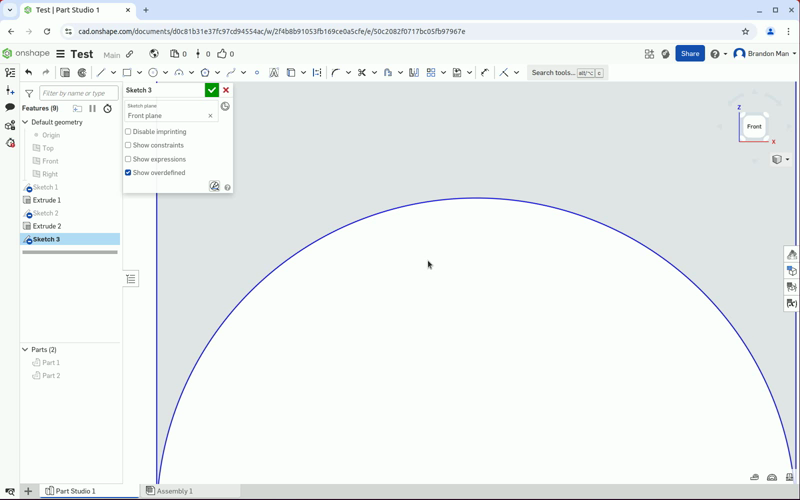
scroll(-6)
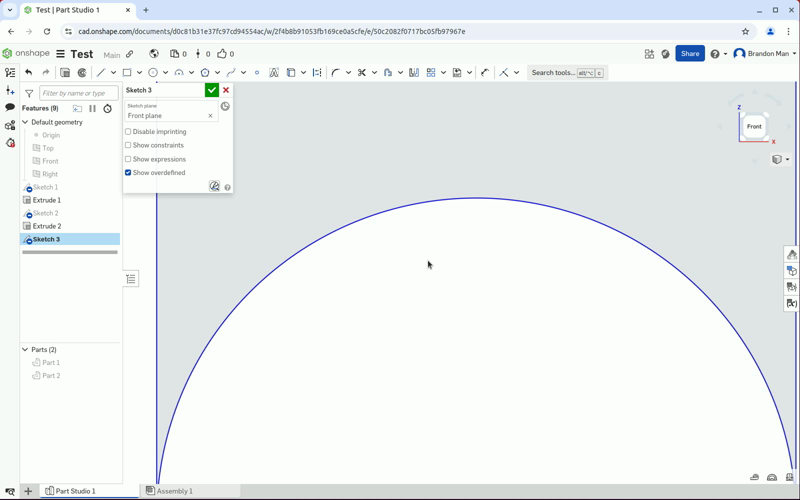
scroll(-6)
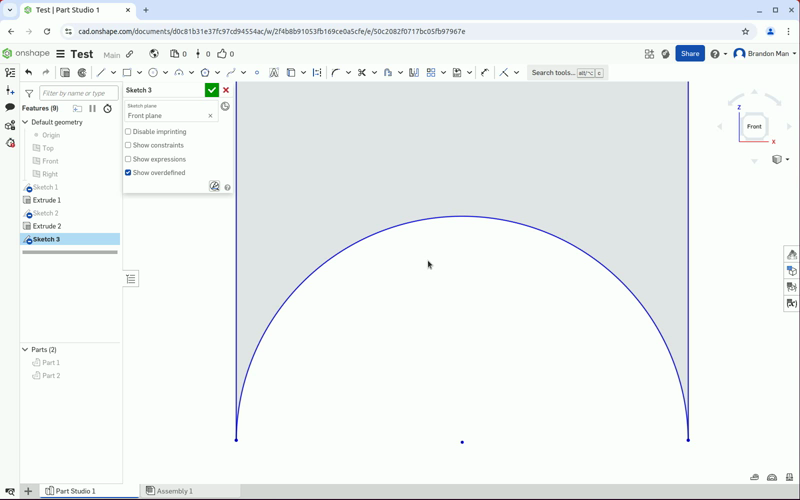
scroll(-6)
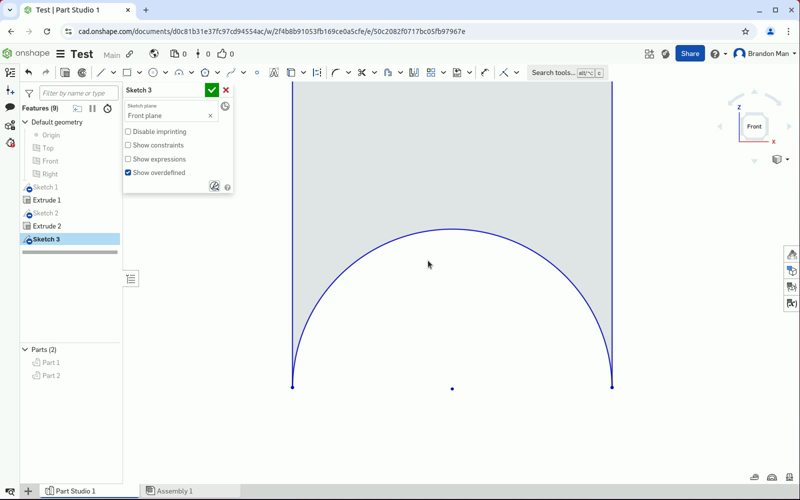
scroll(-6)
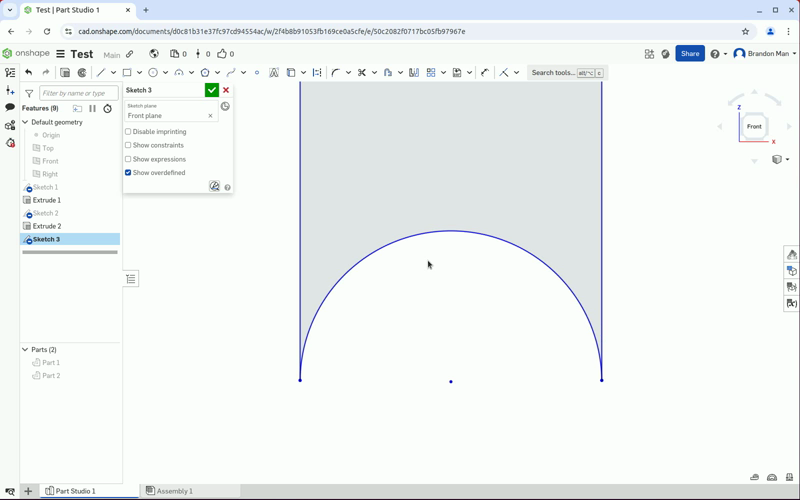
scroll(-6)
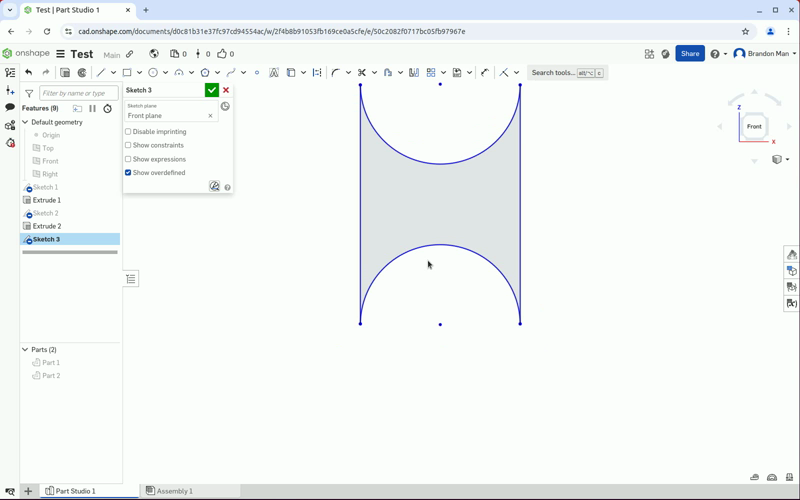
scroll(-6)
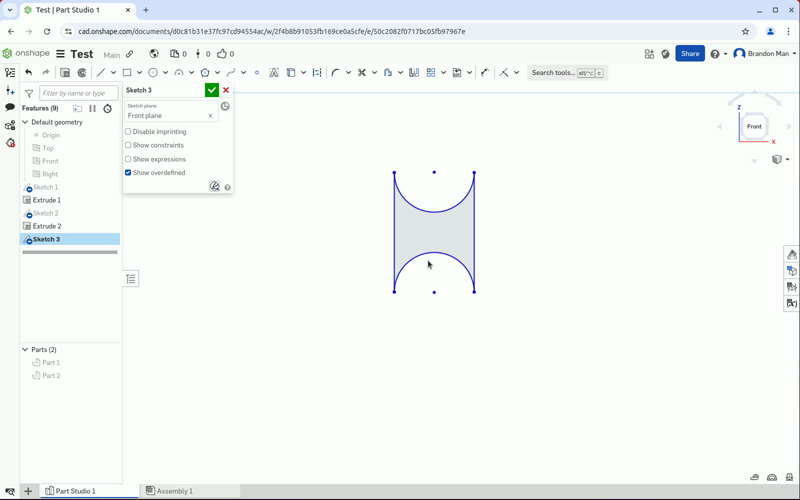
scroll(-6)
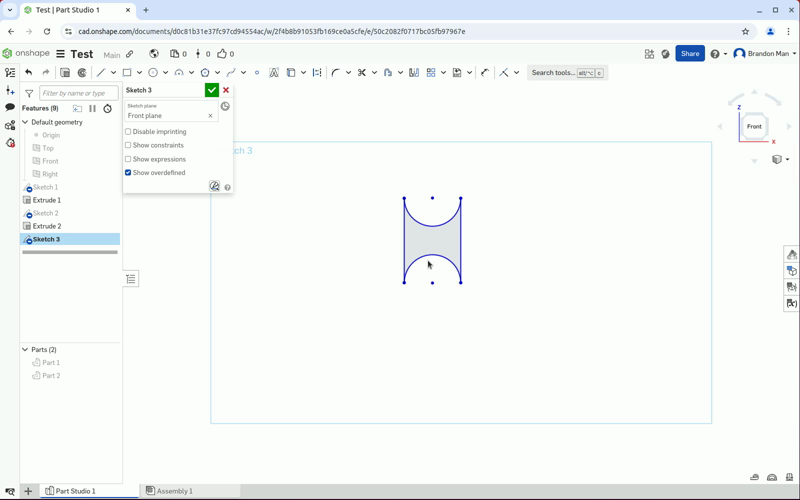
mouse_move(73, 352)
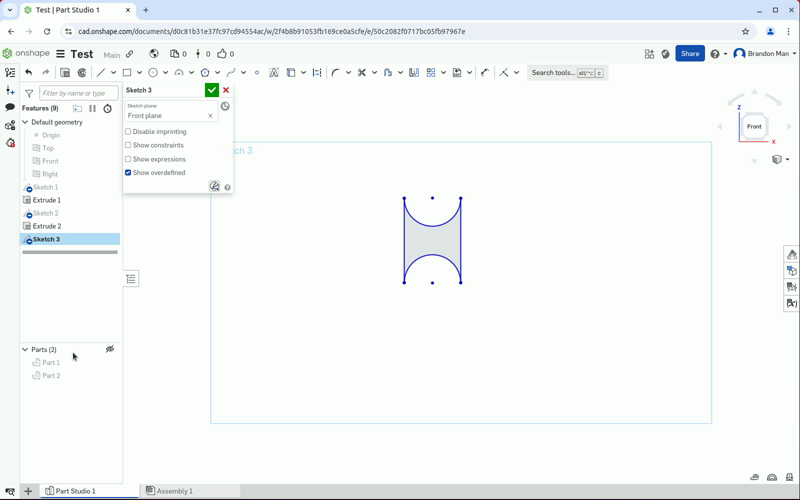
key(shift+y)
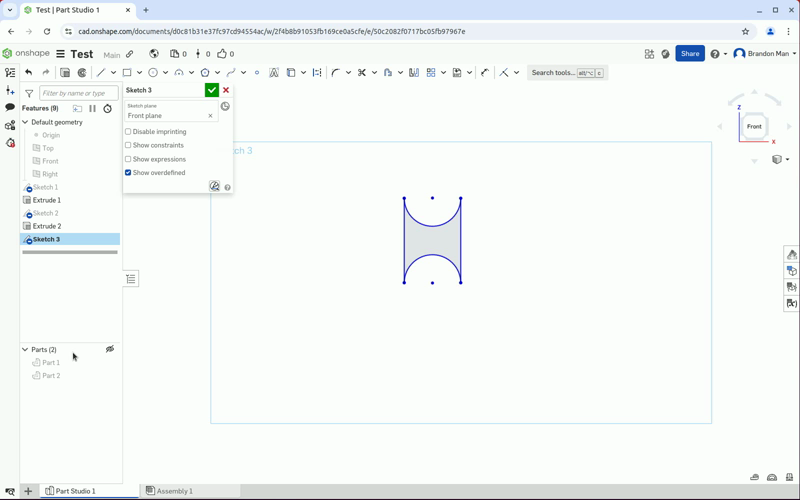
key(shift+e)
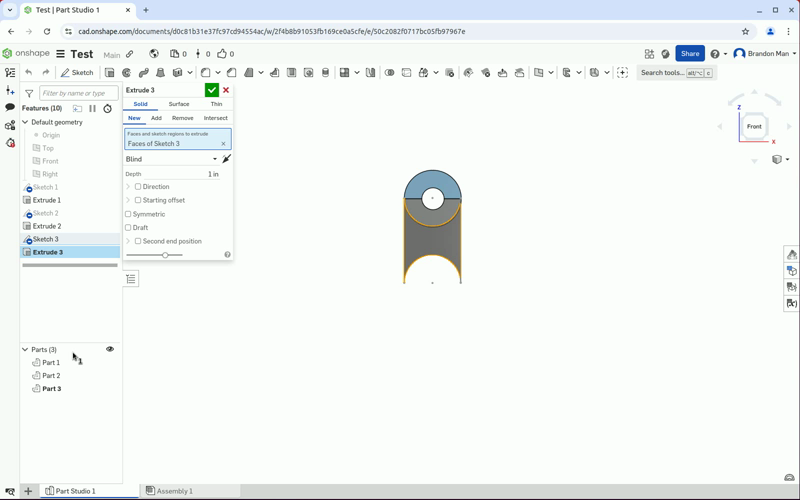
mouse_move(143, 106)
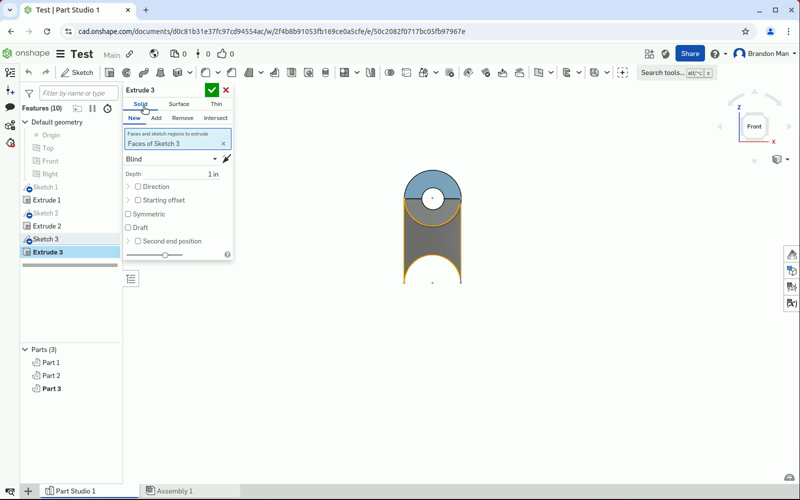
click(143, 106)
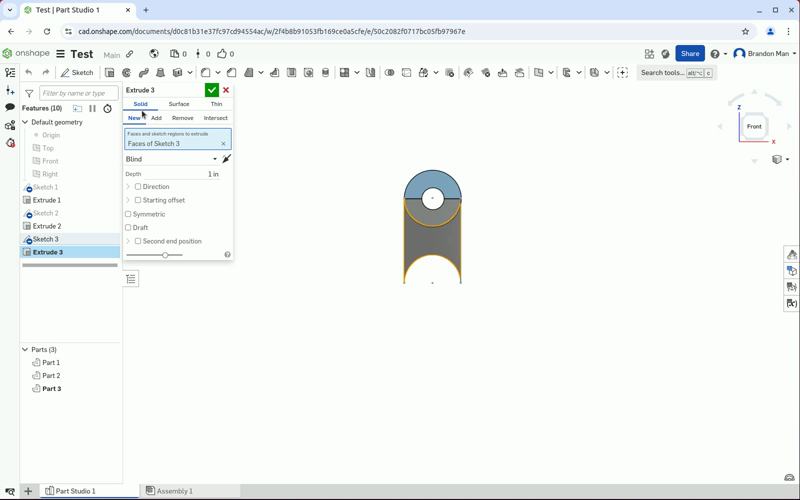
mouse_move(137, 120)
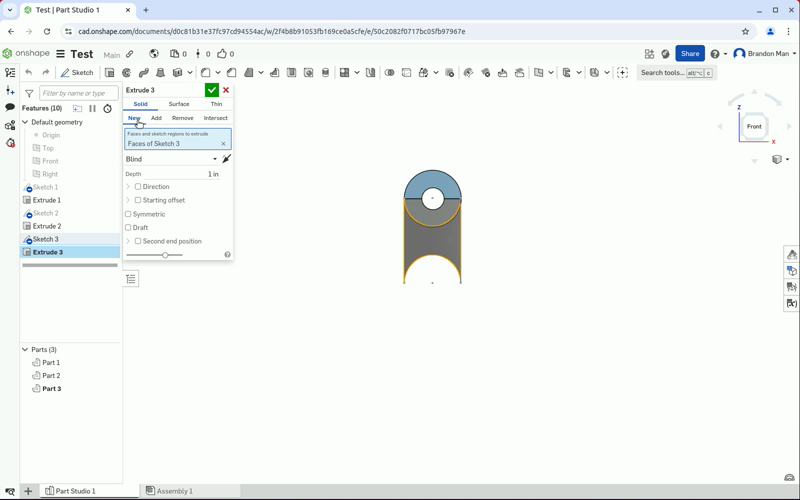
click(137, 120)
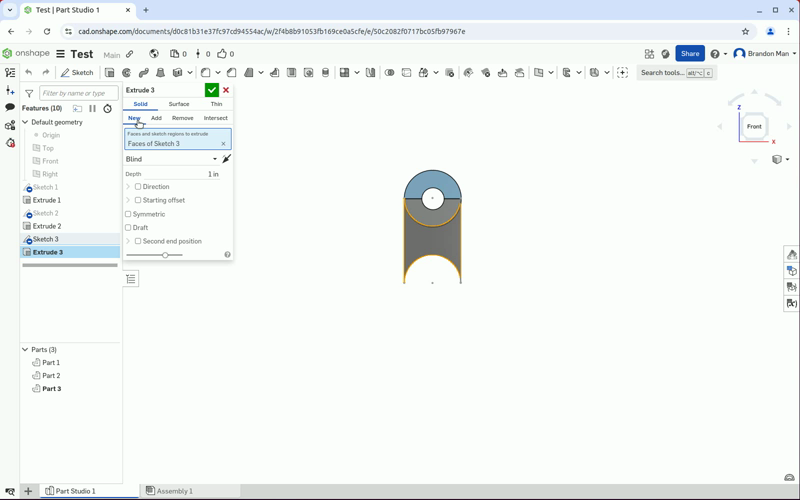
key(tab, 4)
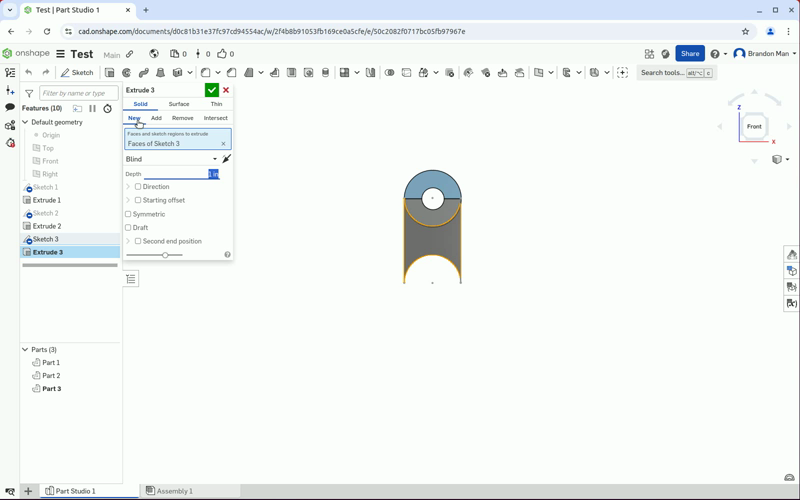
text(4.574)
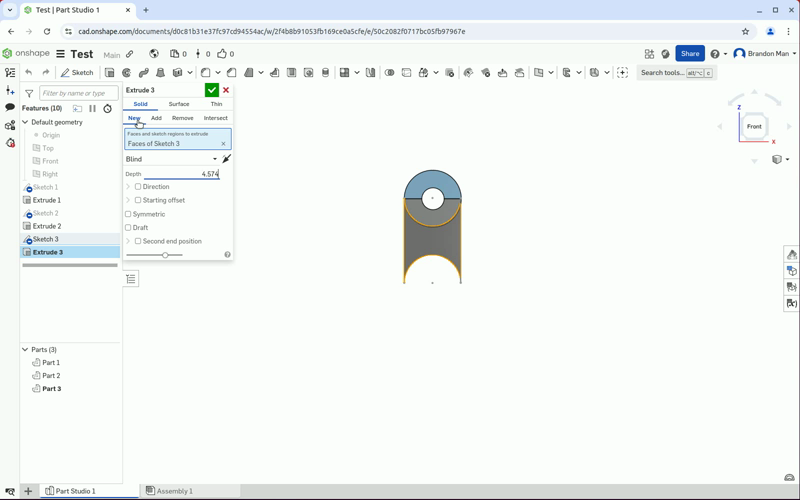
key(enter)
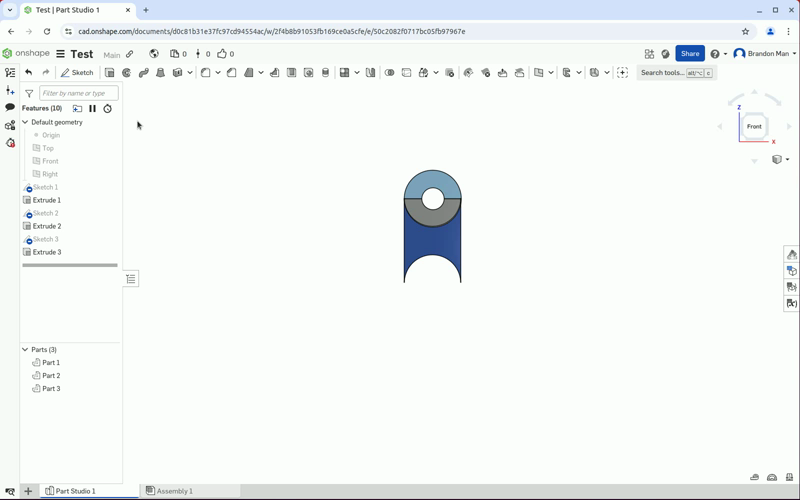
key(shift+h)
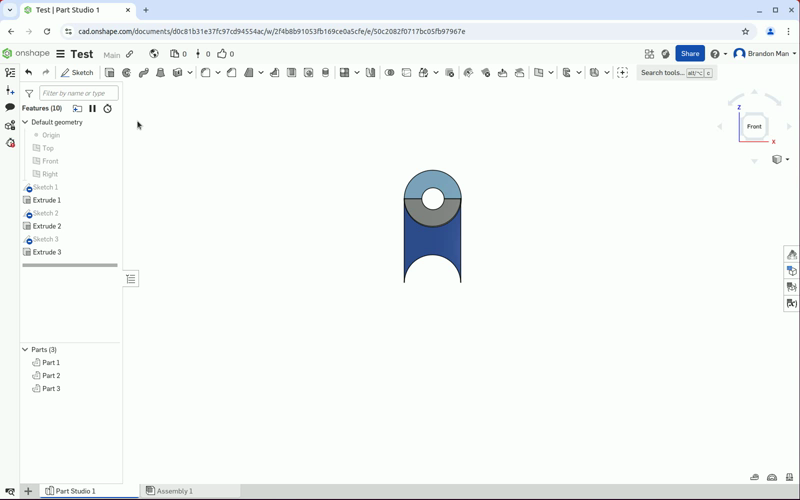
key(shift+h)
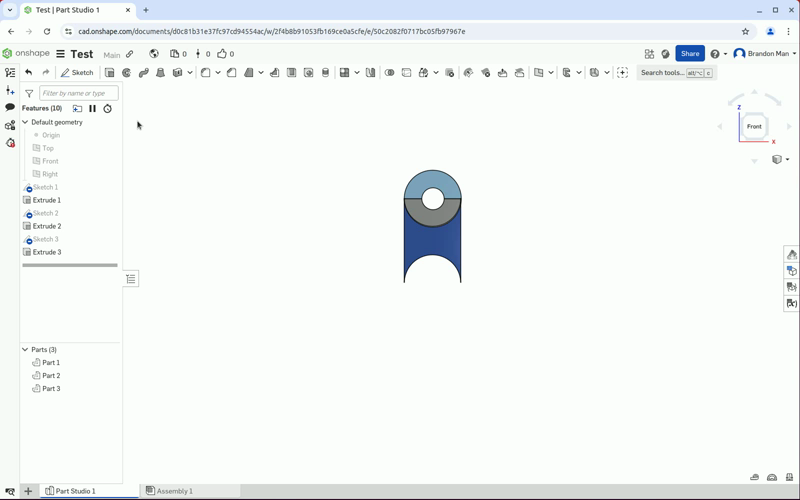
mouse_move(73, 189)
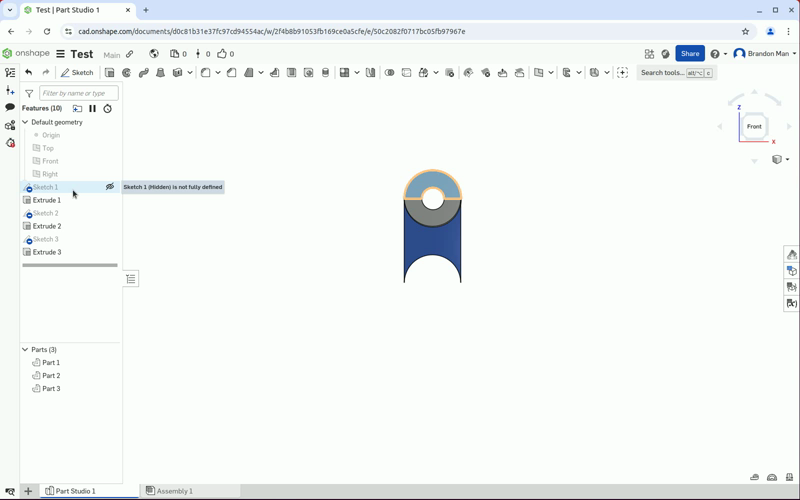
click(73, 189)
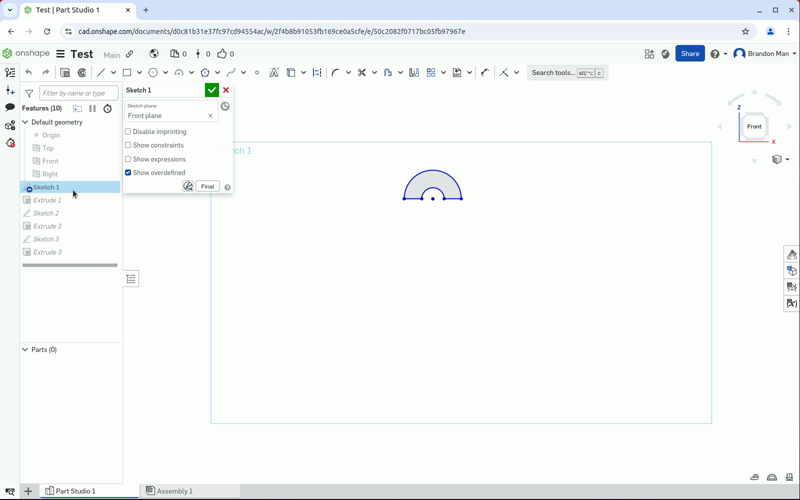
mouse_move(229, 92)
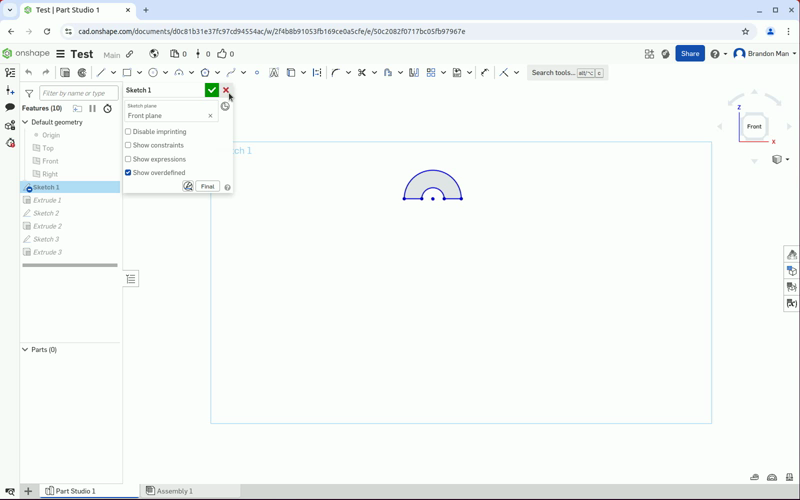
click(229, 92)
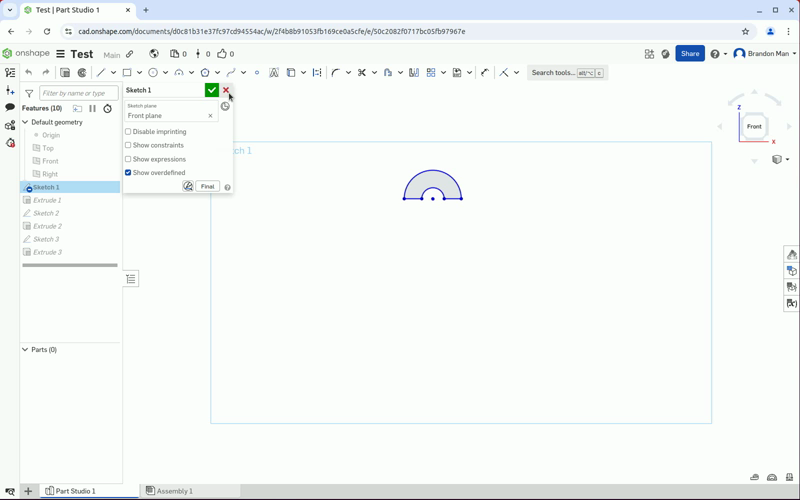
key(shift+s)
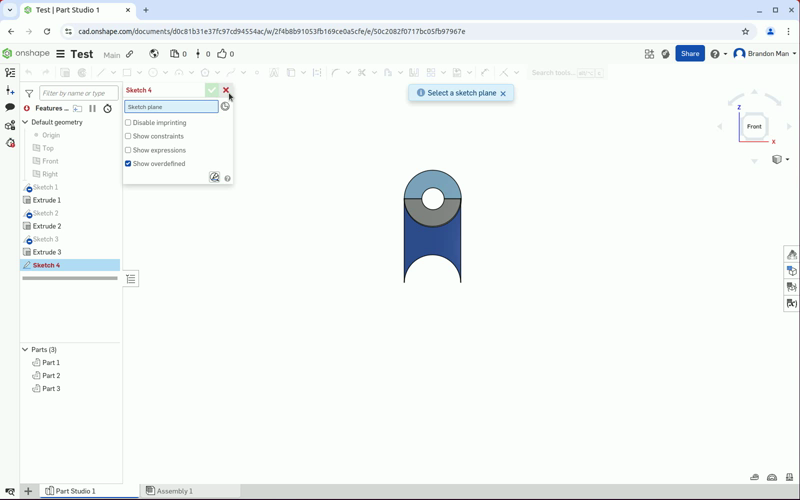
mouse_move(73, 163)
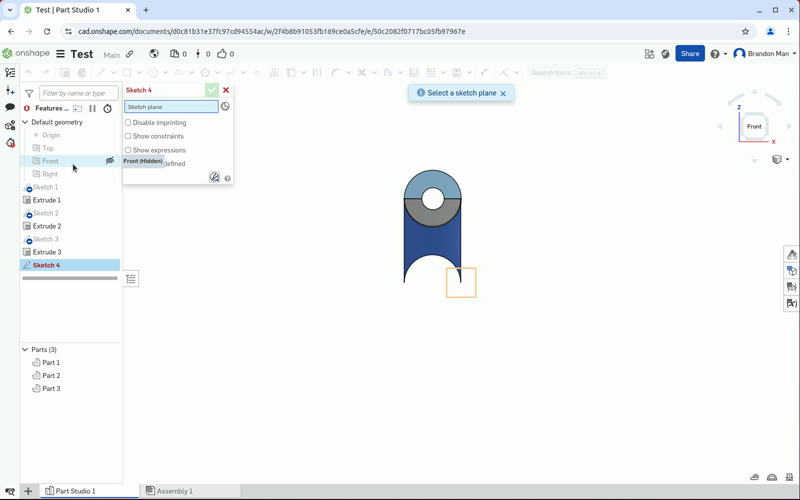
click(73, 163)
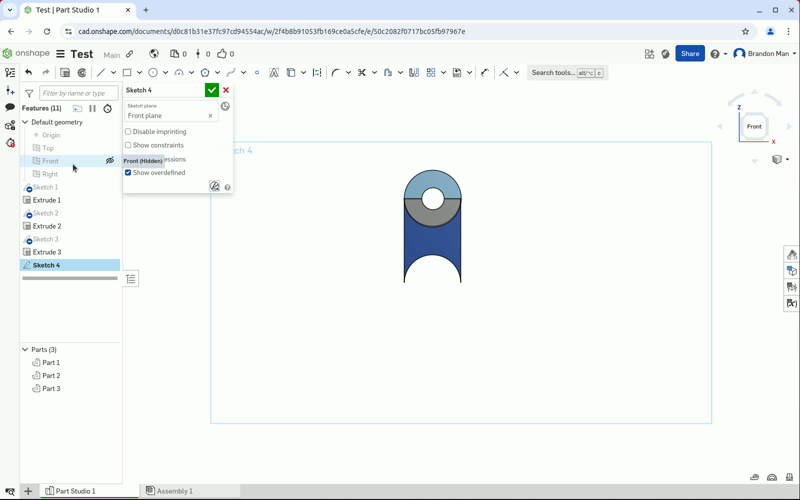
mouse_move(73, 352)
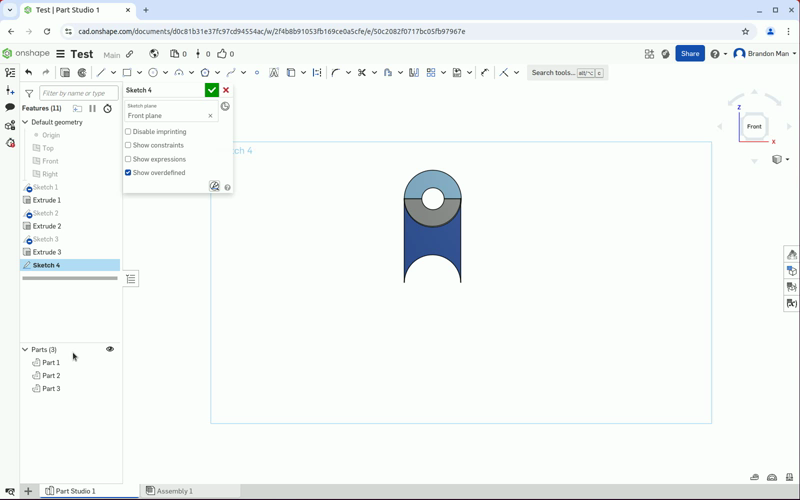
key(y)
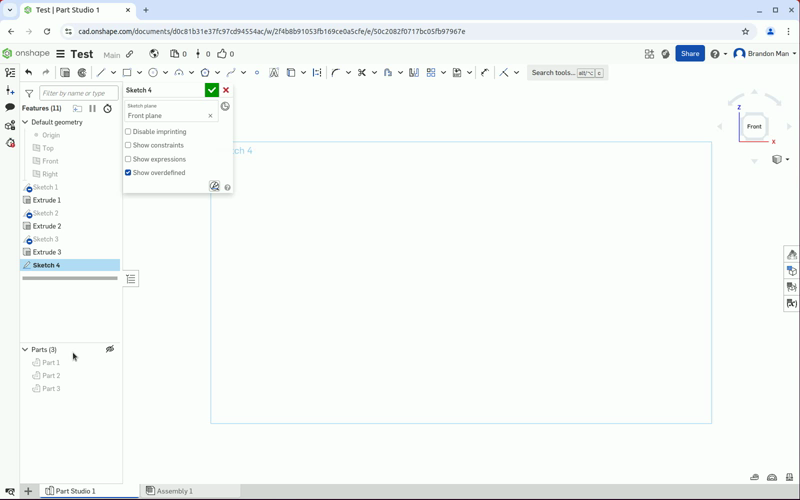
key(l)
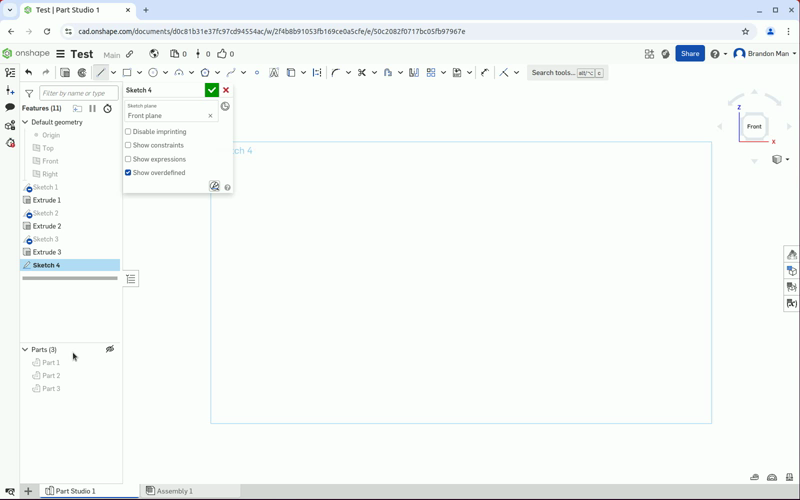
key_down(shift)
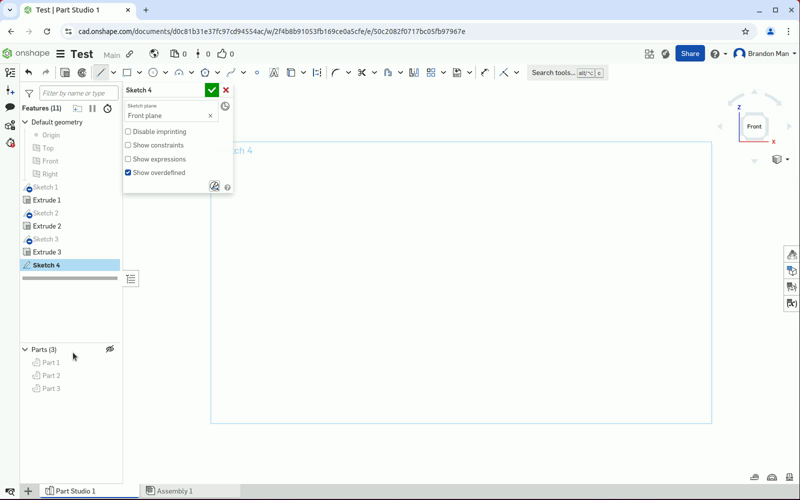
mouse_move(404, 282)
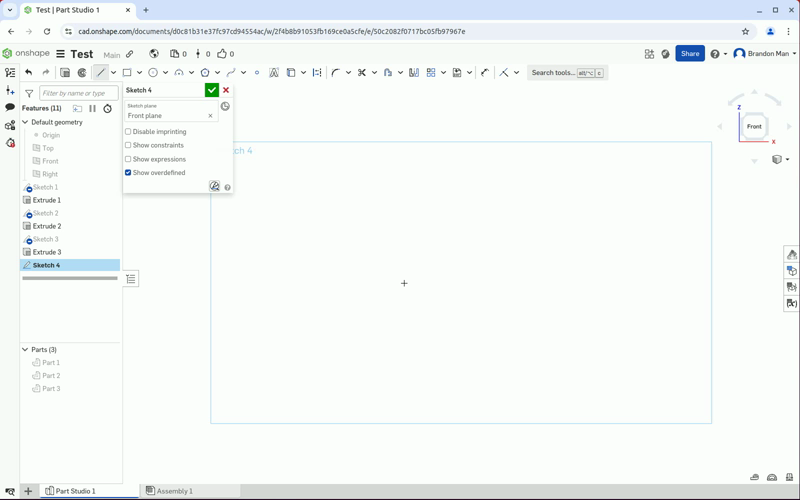
click(404, 282)
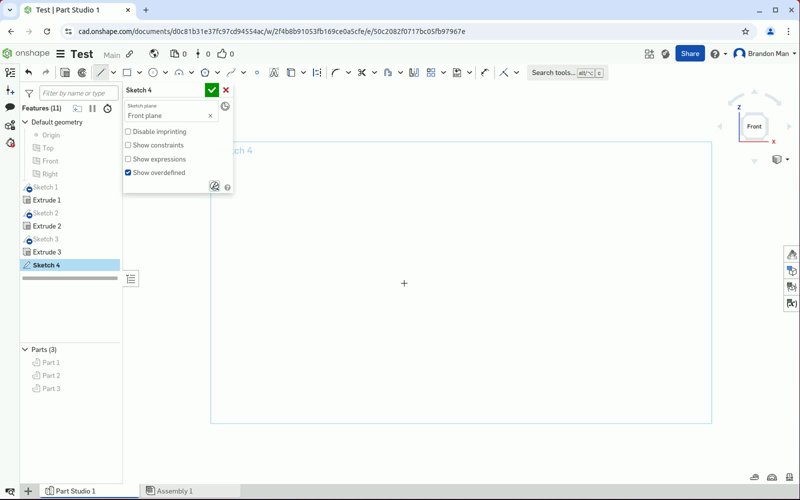
key_up(shift)
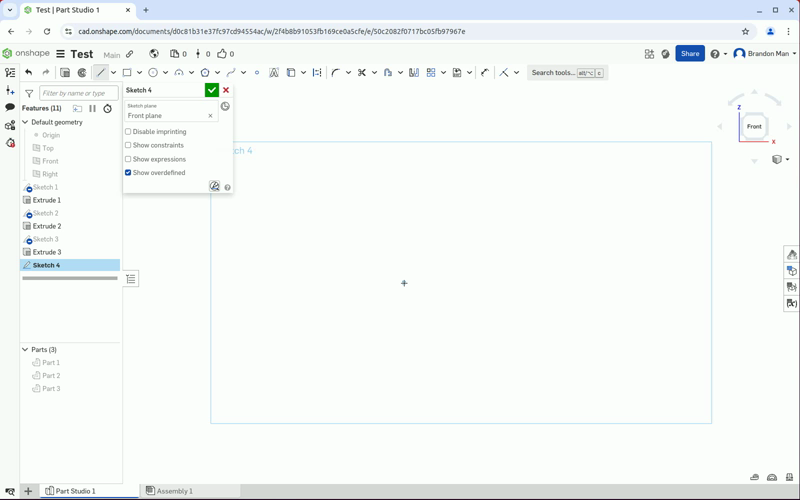
key_down(shift)
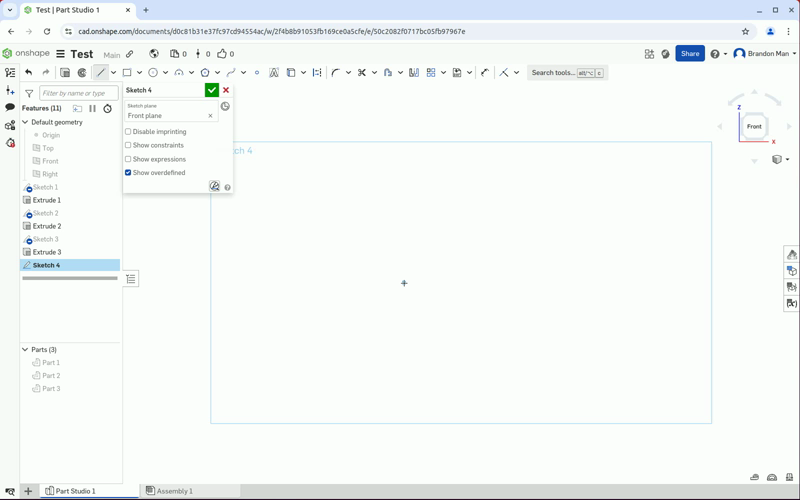
mouse_move(434, 282)
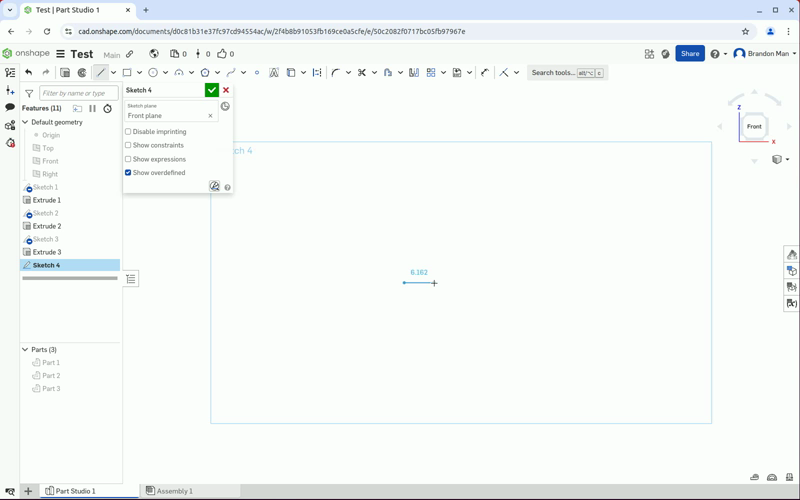
mouse_move(421, 282)
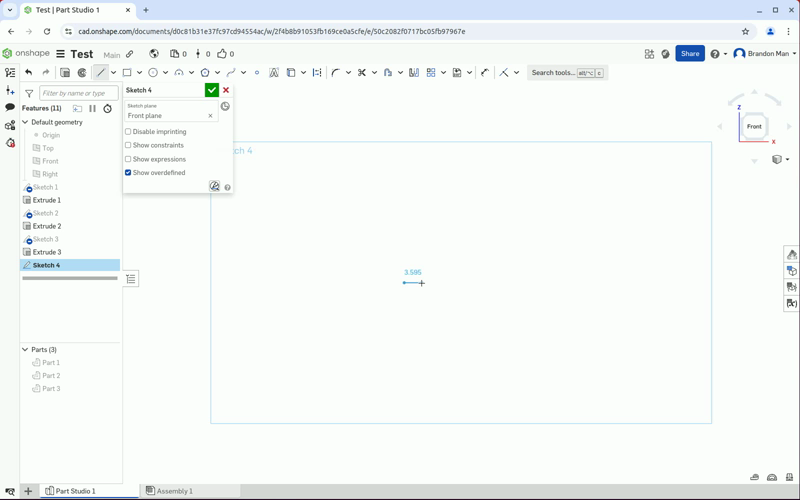
click(421, 282)
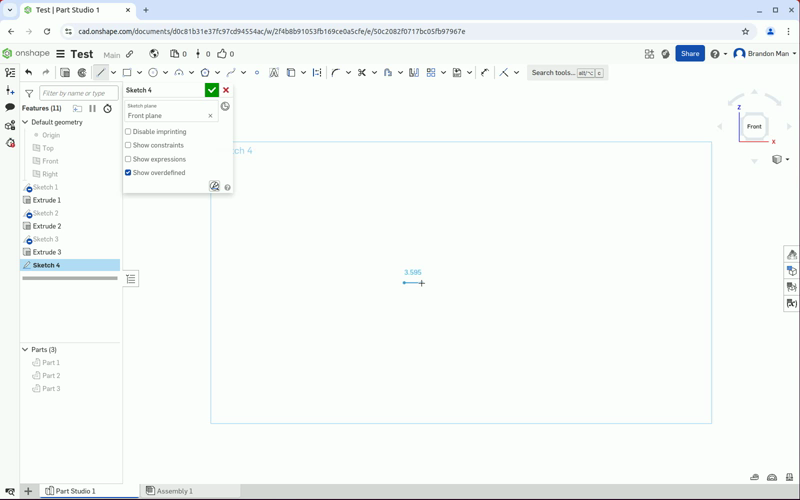
key_up(shift)
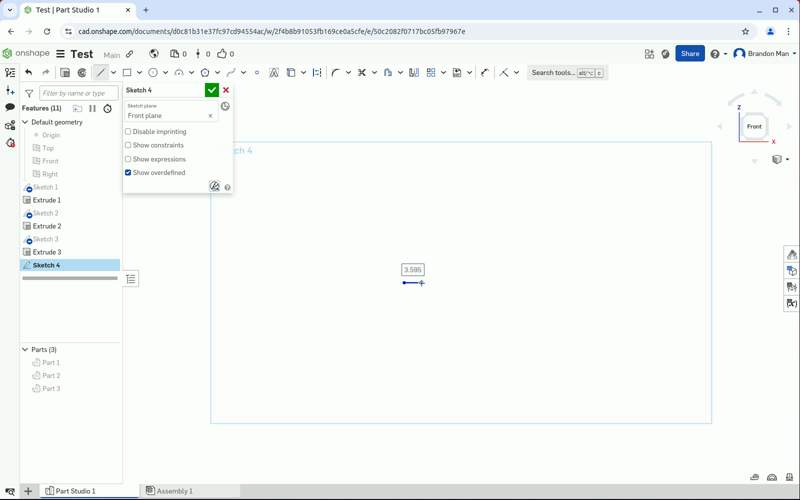
key(esc)
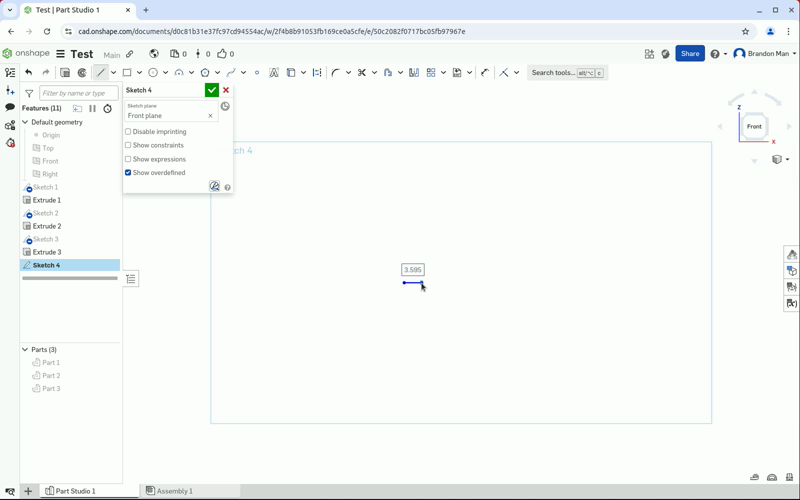
key(a)
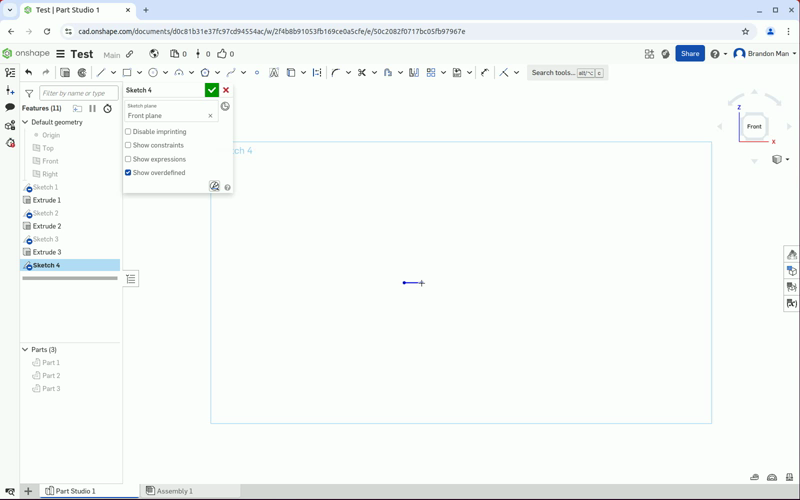
mouse_move(421, 282)
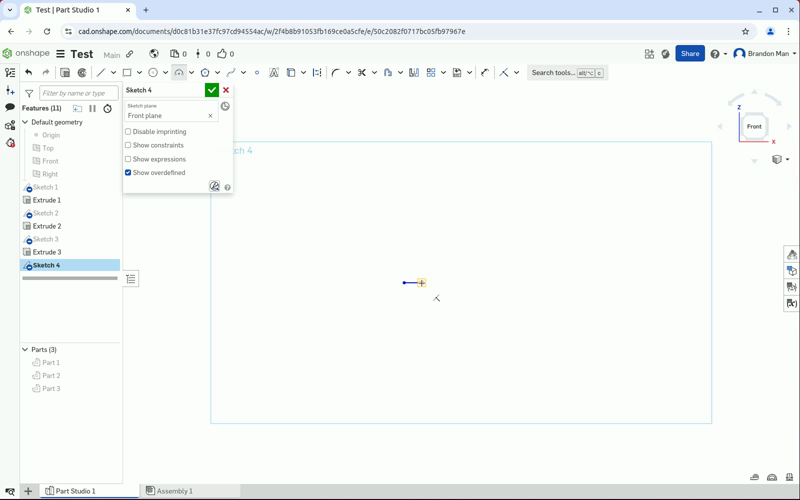
click(421, 282)
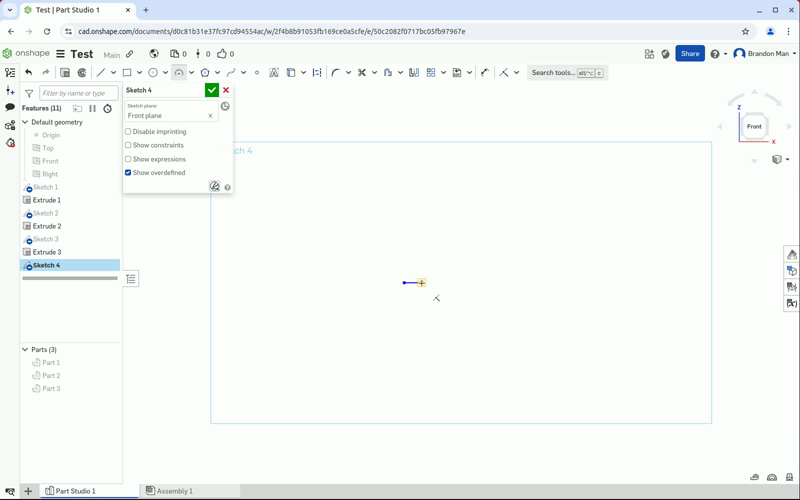
key_down(shift)
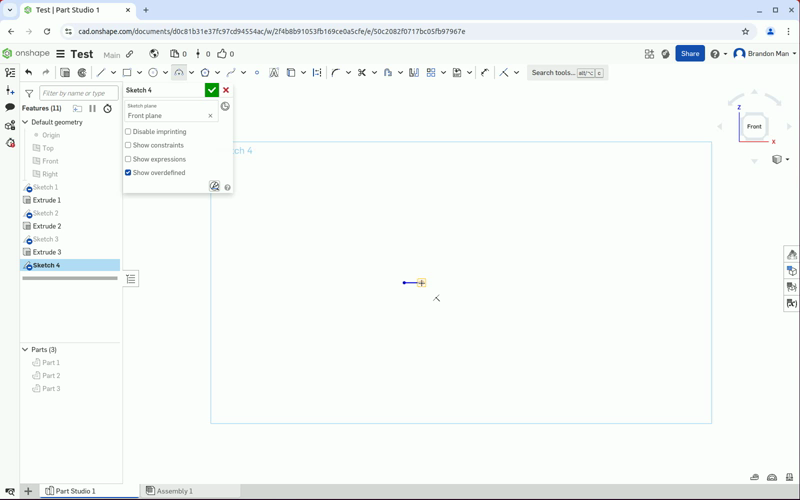
mouse_move(444, 282)
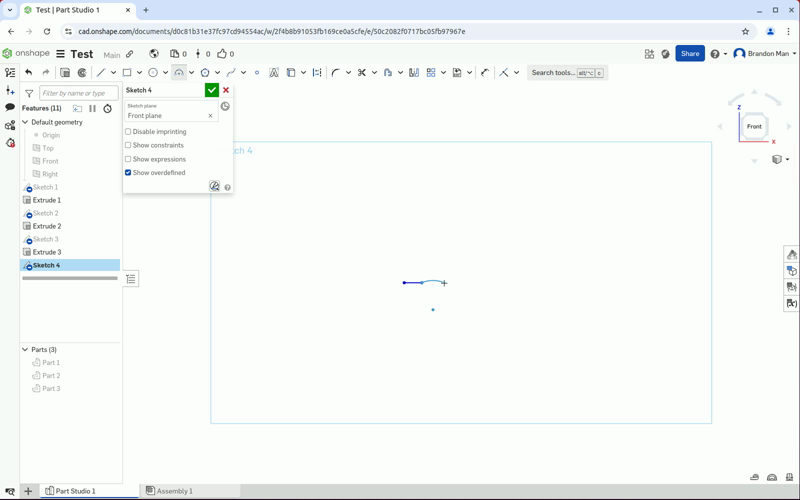
click(444, 282)
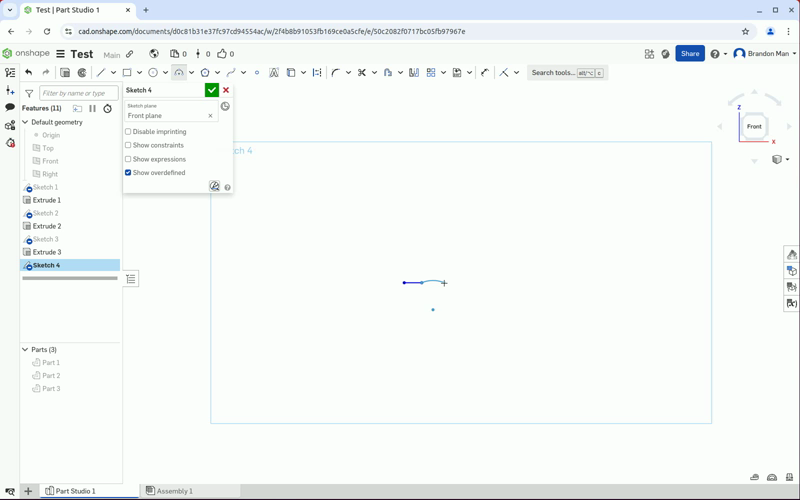
mouse_move(432, 271)
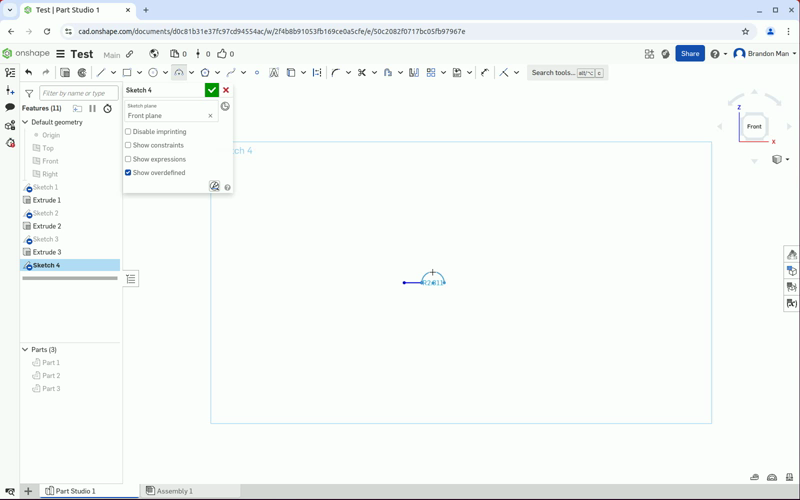
click(432, 271)
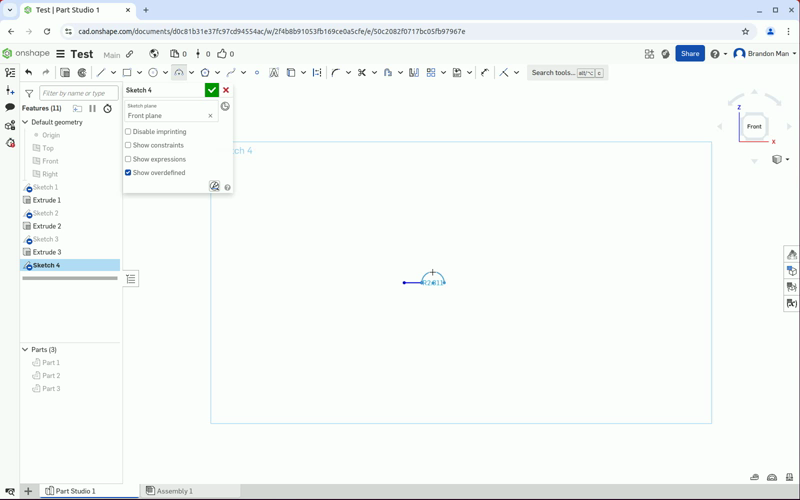
key_up(shift)
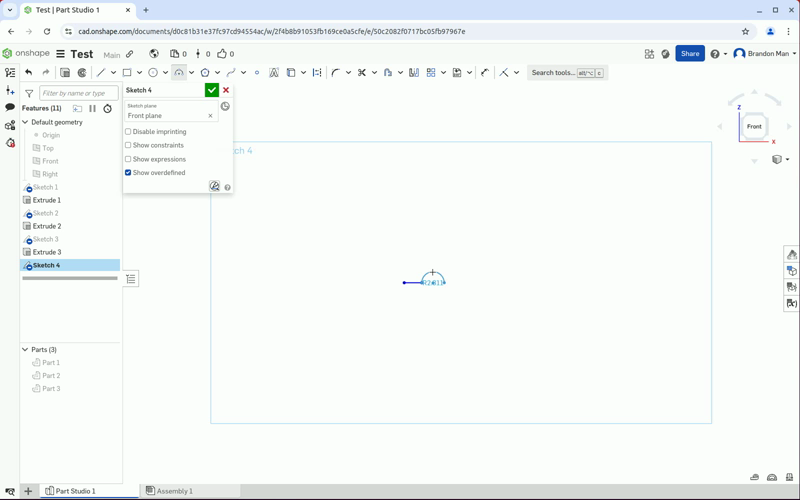
key(esc)
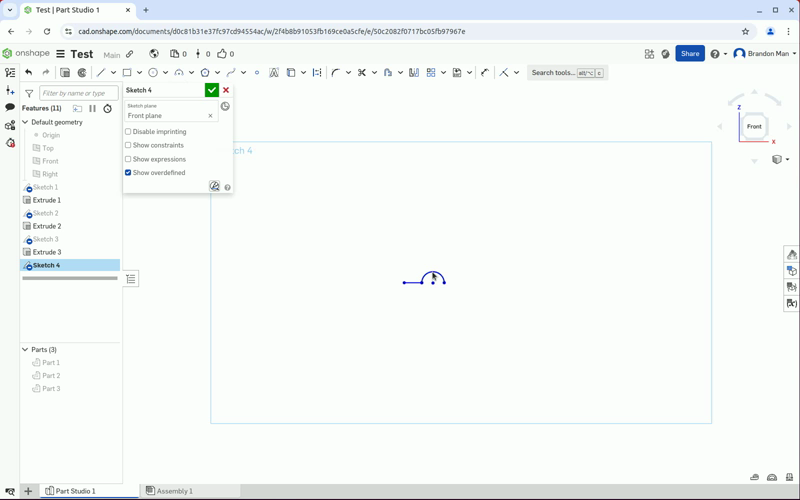
key(l)
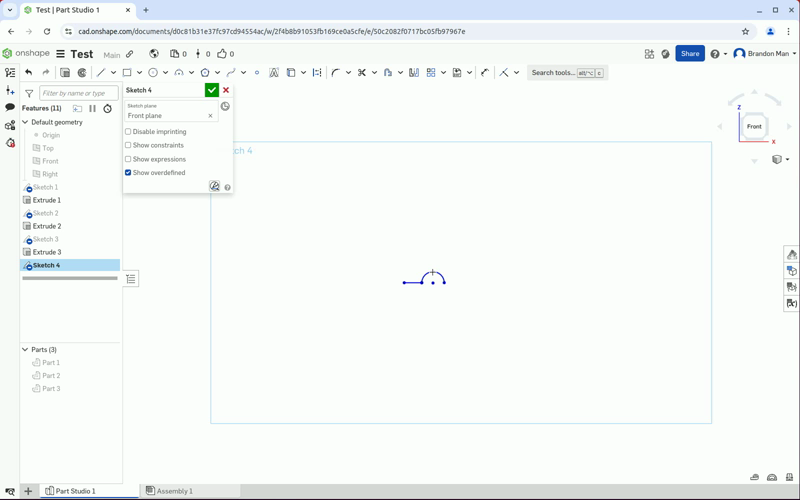
mouse_move(444, 282)
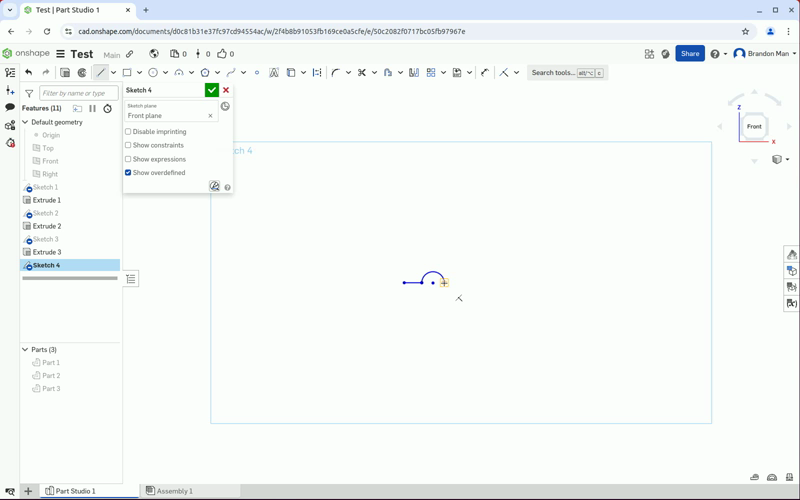
click(444, 282)
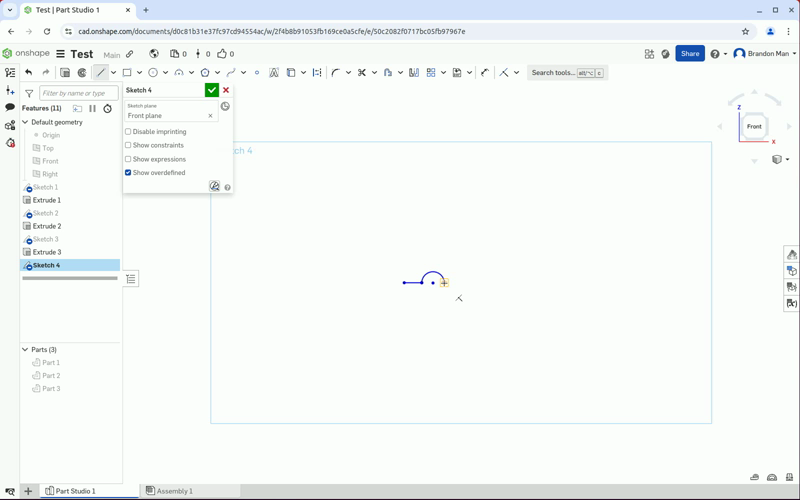
key_down(shift)
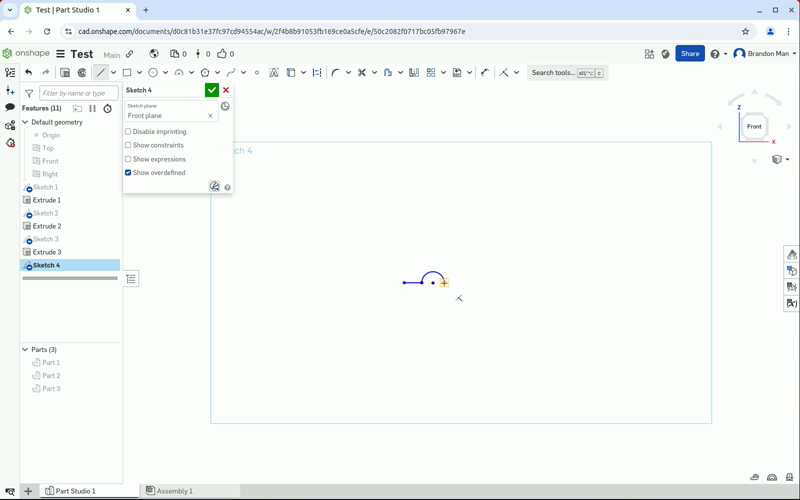
mouse_move(474, 282)
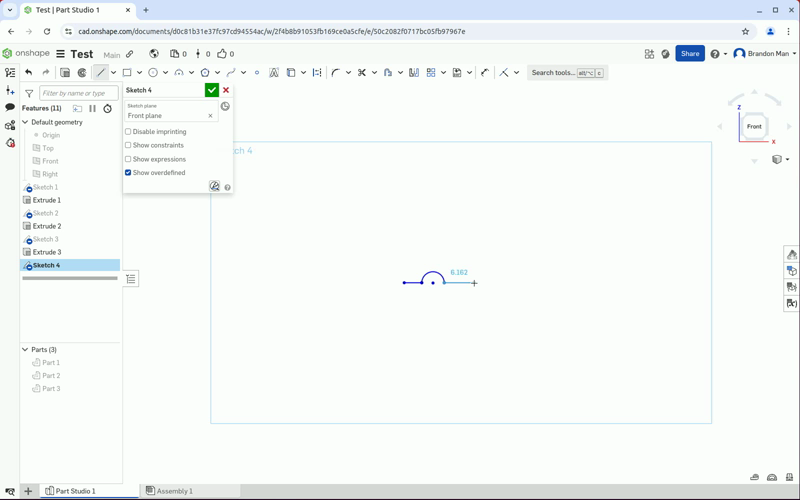
mouse_move(461, 282)
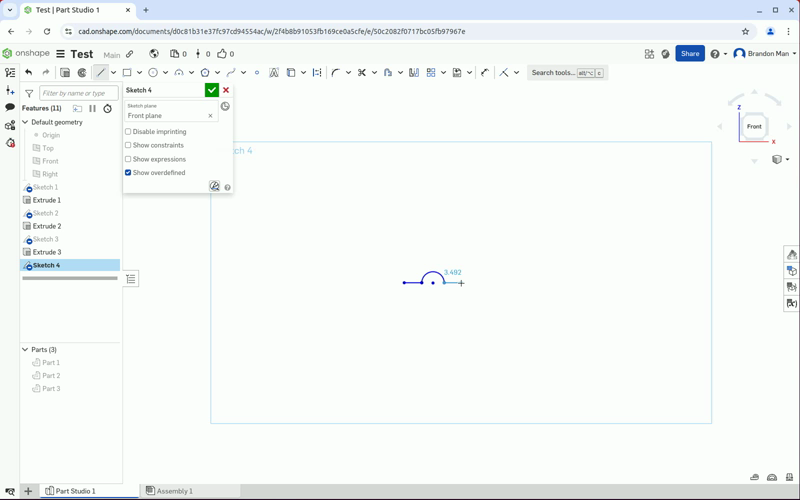
click(461, 282)
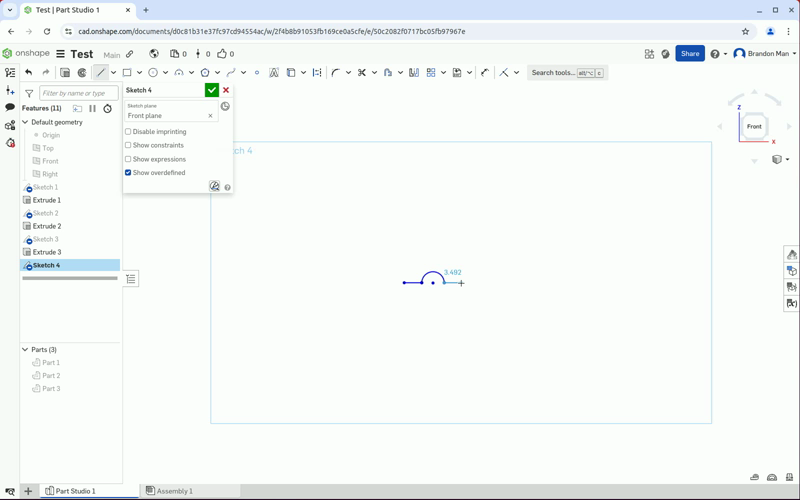
key_up(shift)
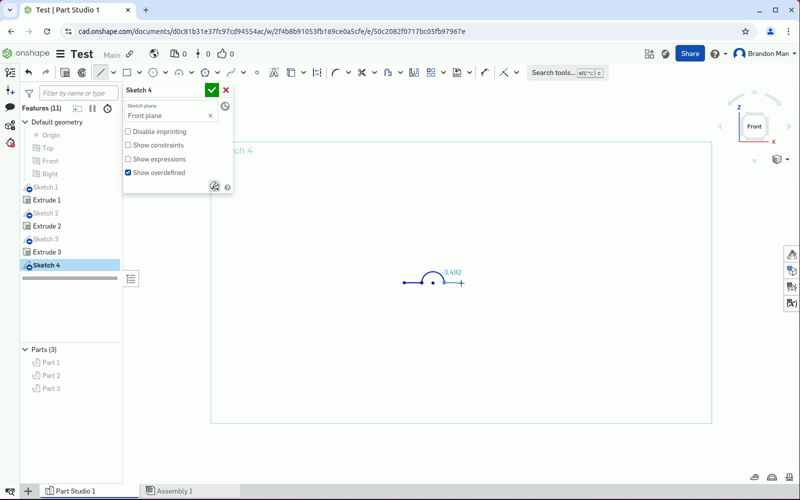
key(esc)
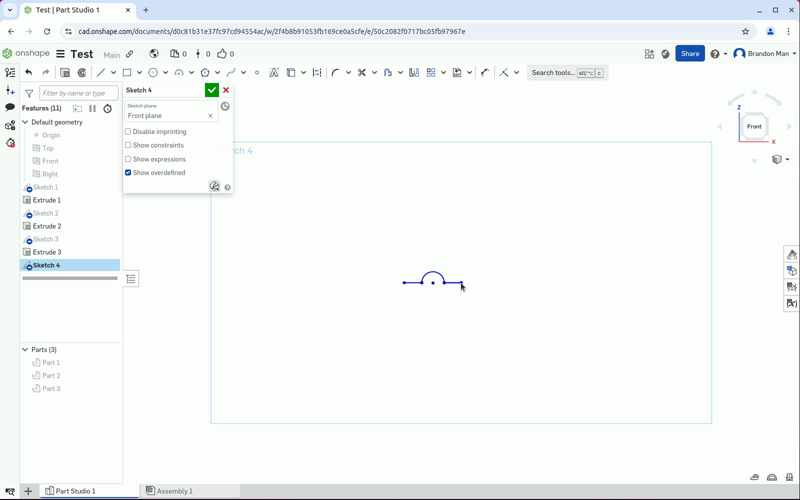
key(a)
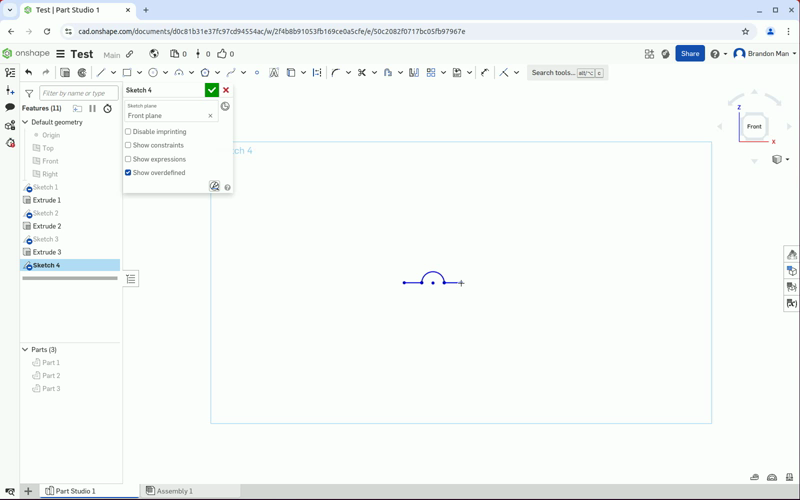
mouse_move(461, 282)
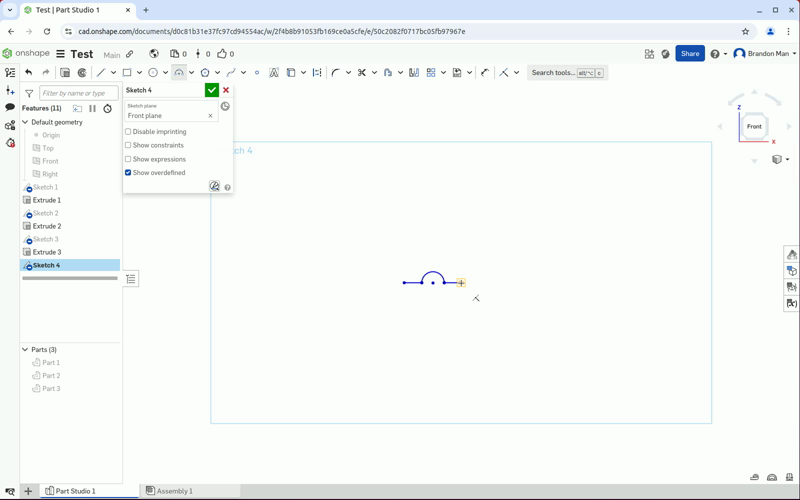
click(461, 282)
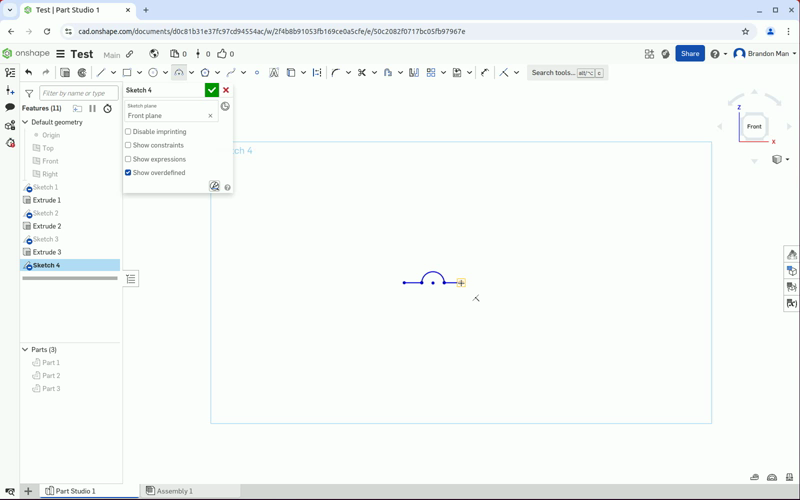
mouse_move(404, 282)
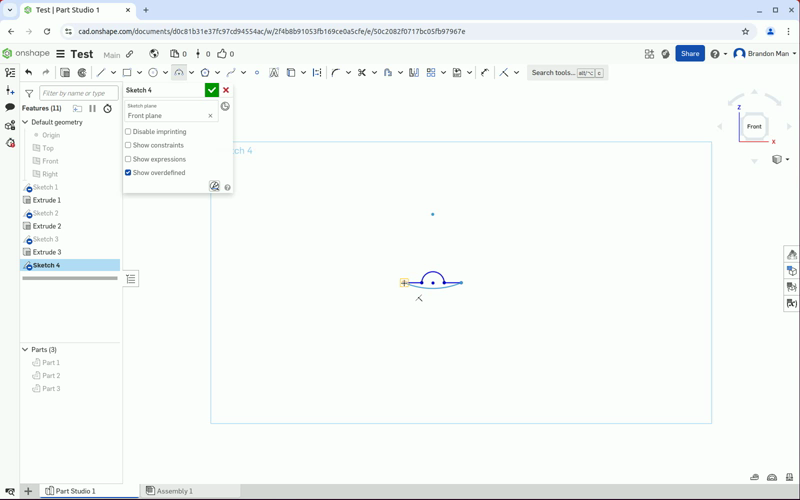
click(404, 282)
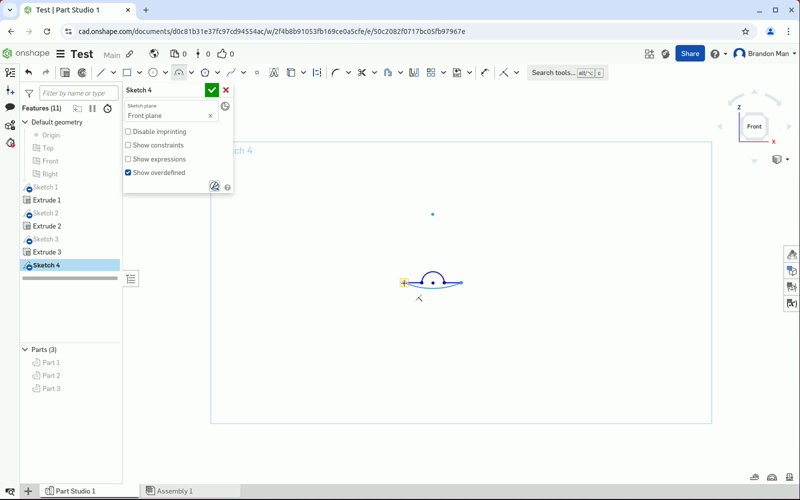
key_down(shift)
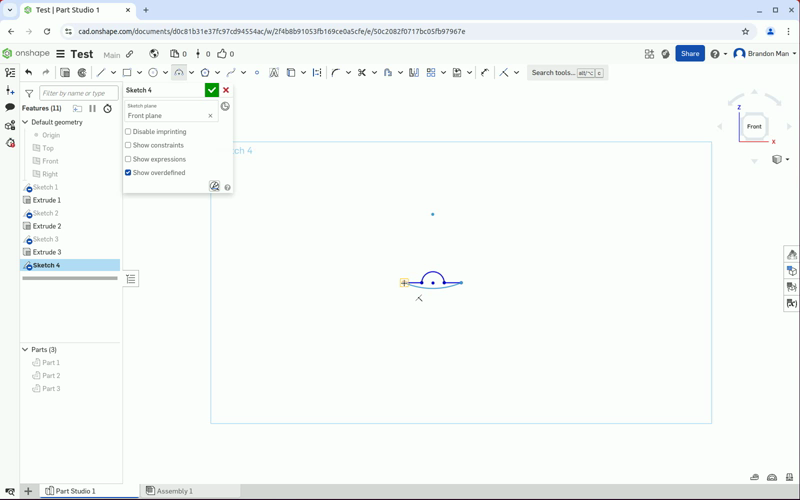
mouse_move(432, 254)
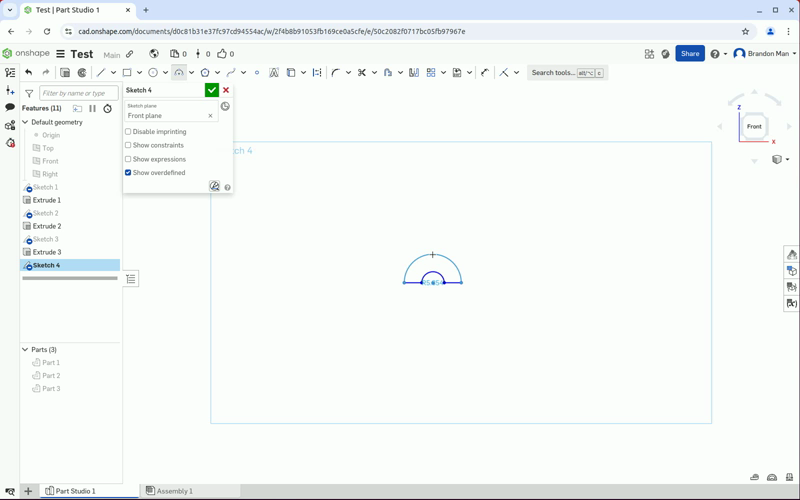
click(432, 254)
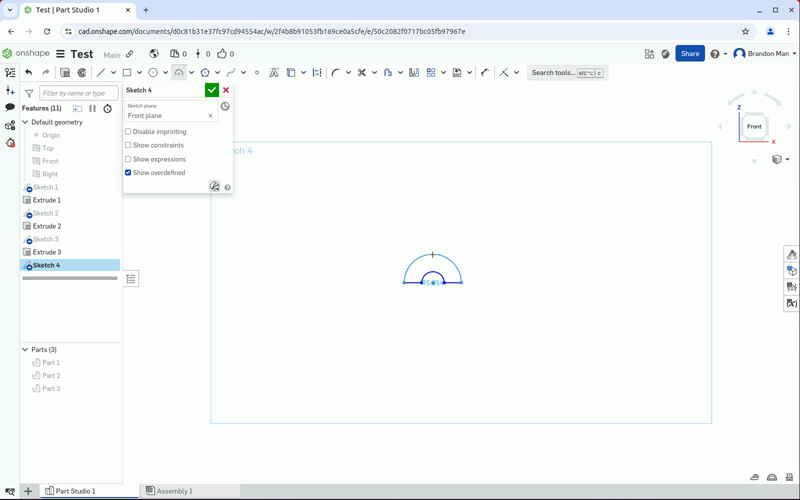
key_up(shift)
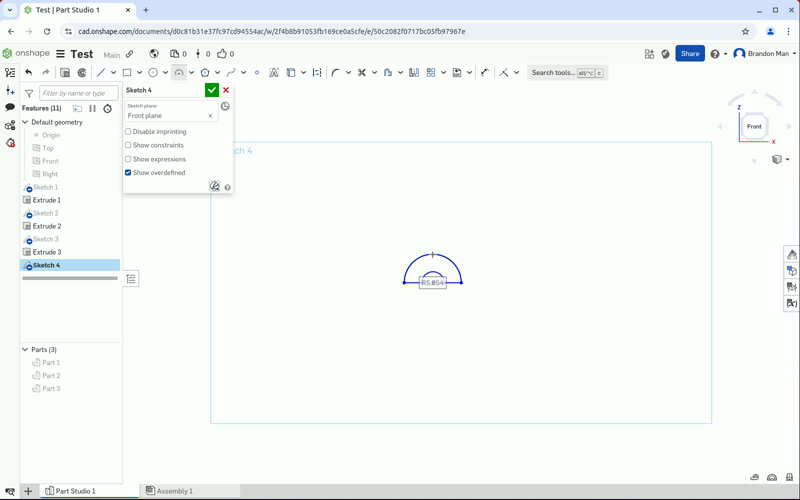
key(esc)
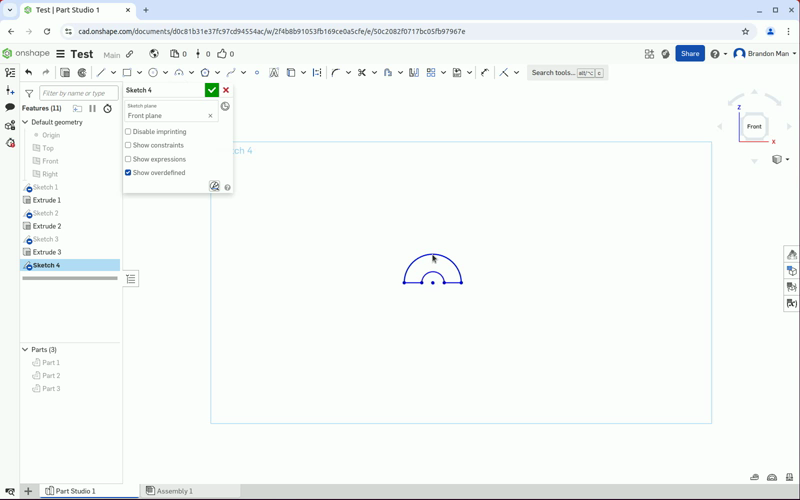
mouse_move(443, 279)
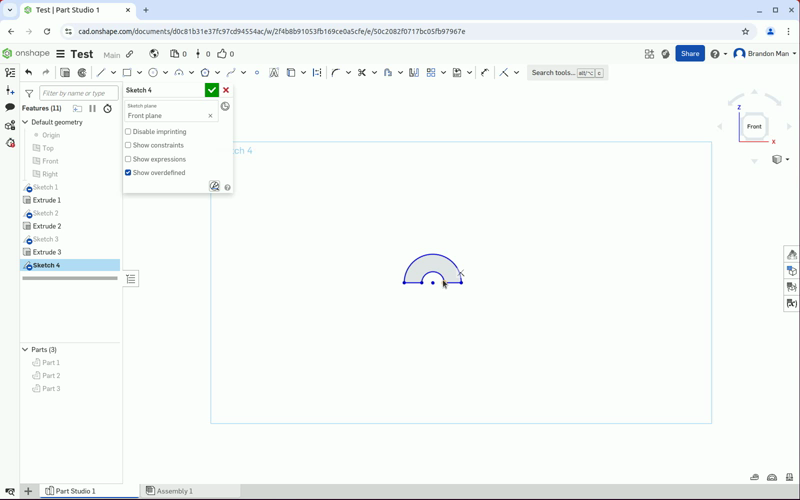
scroll(6)
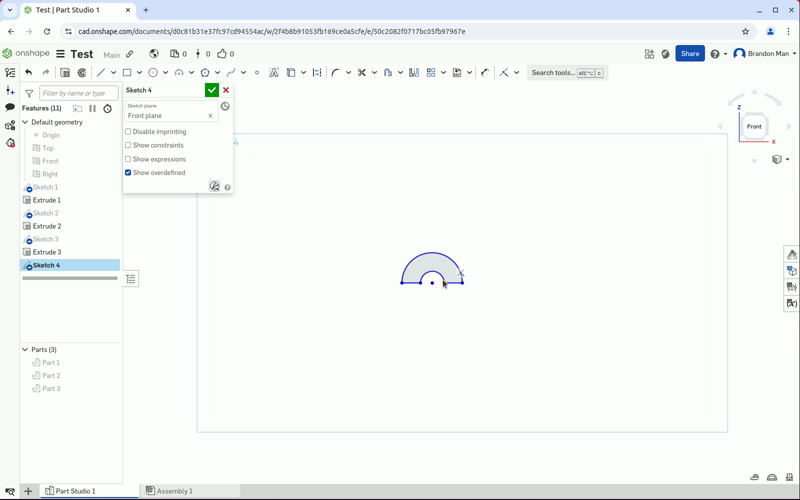
scroll(6)
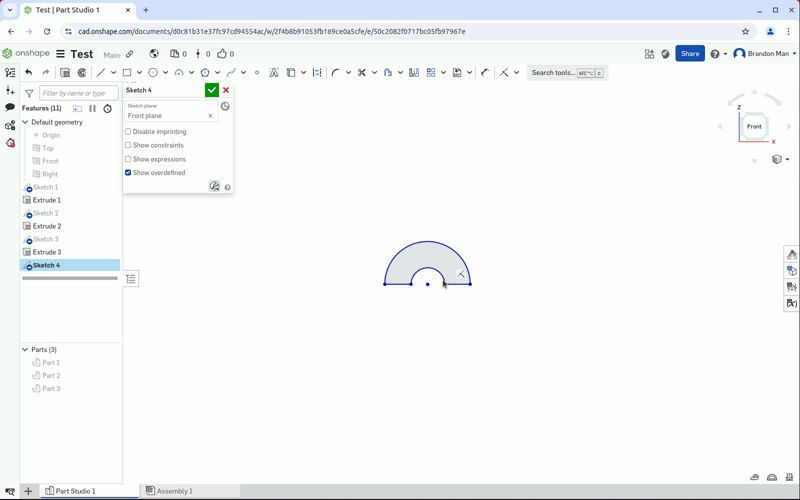
scroll(6)
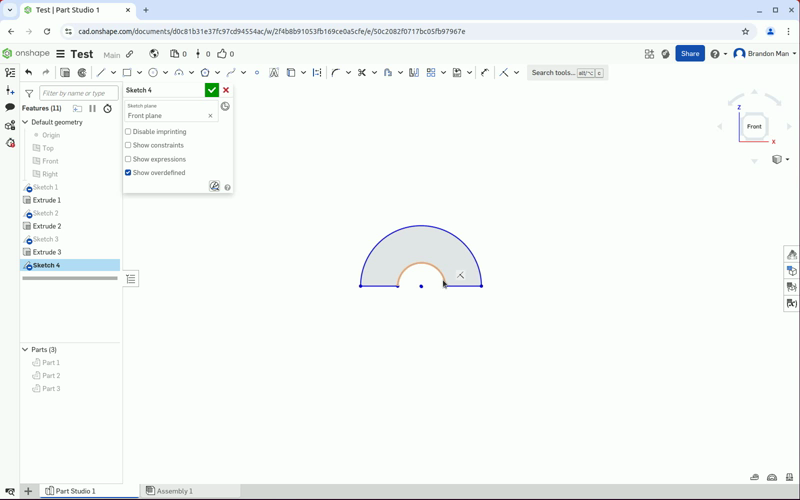
scroll(6)
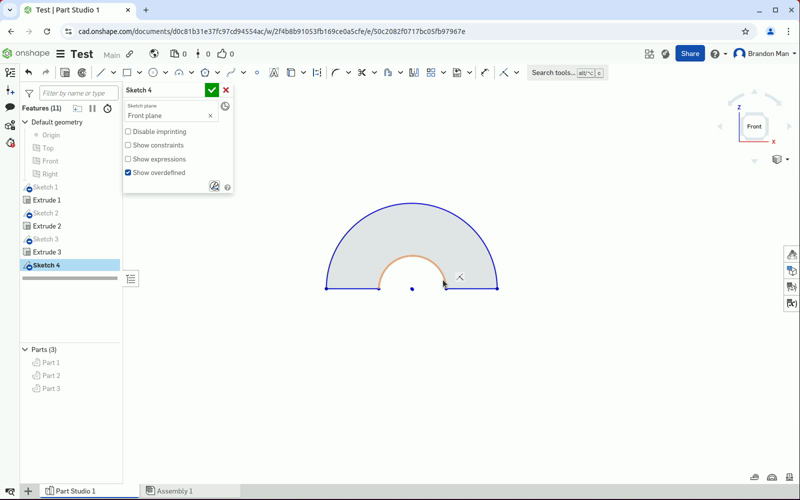
scroll(6)
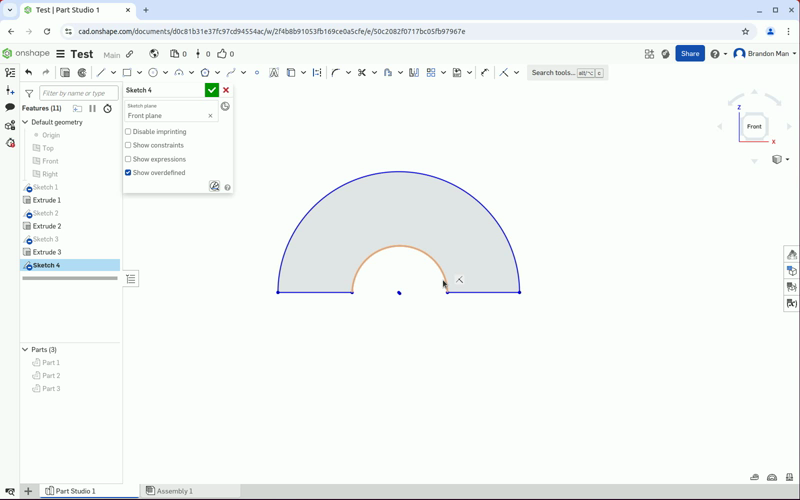
scroll(6)
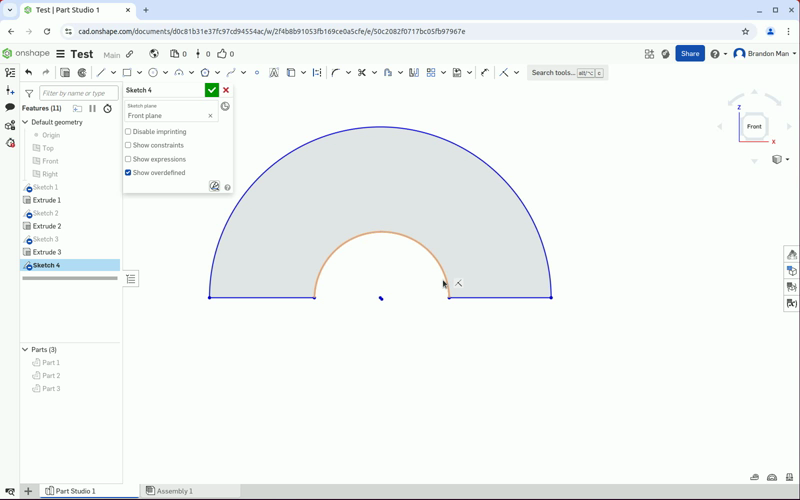
scroll(6)
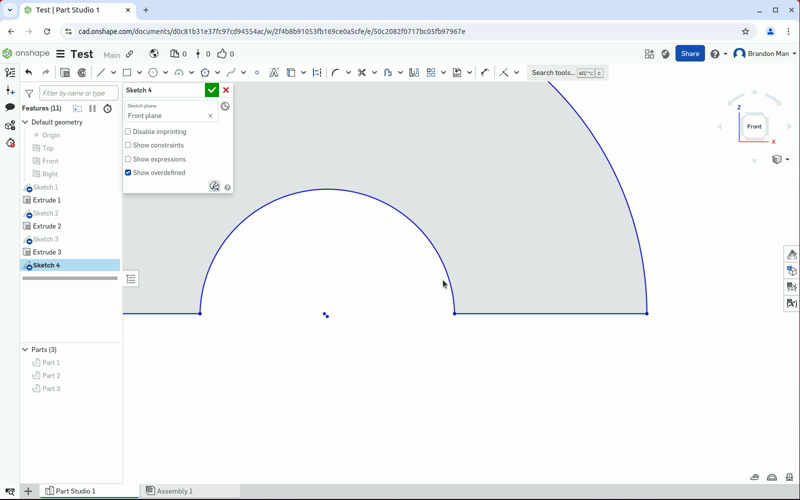
click(443, 279)
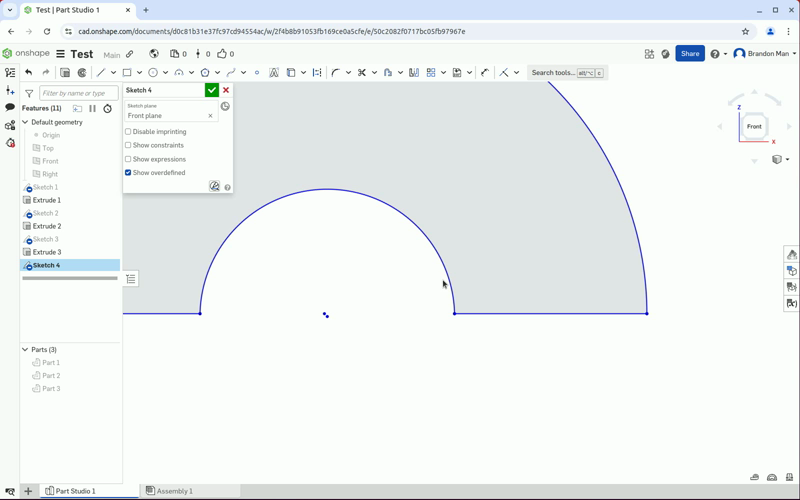
scroll(-6)
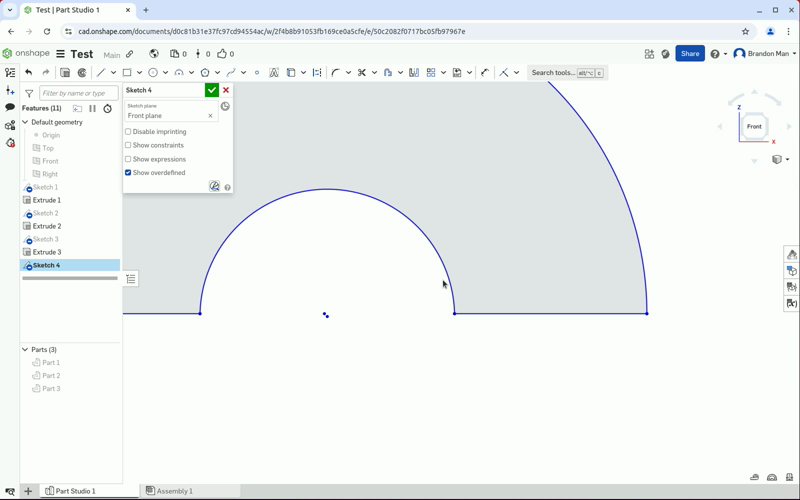
scroll(-6)
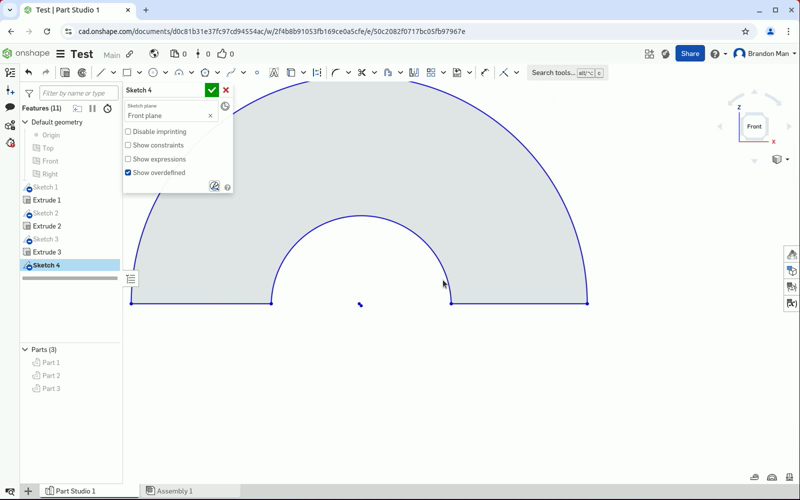
scroll(-6)
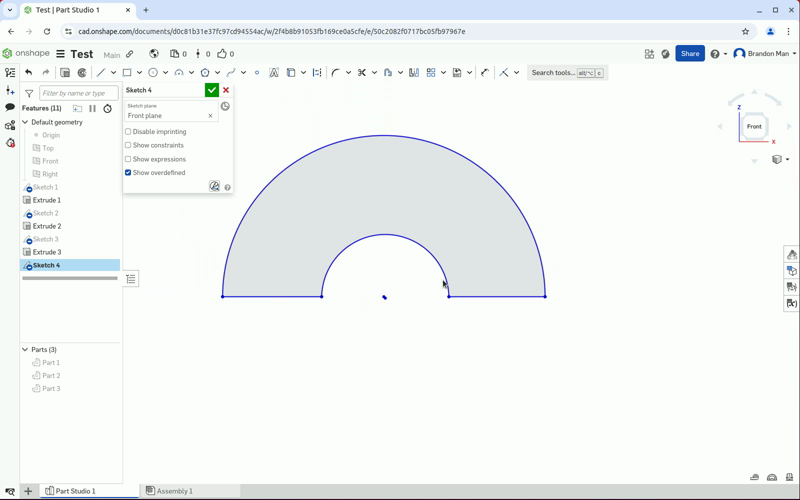
scroll(-6)
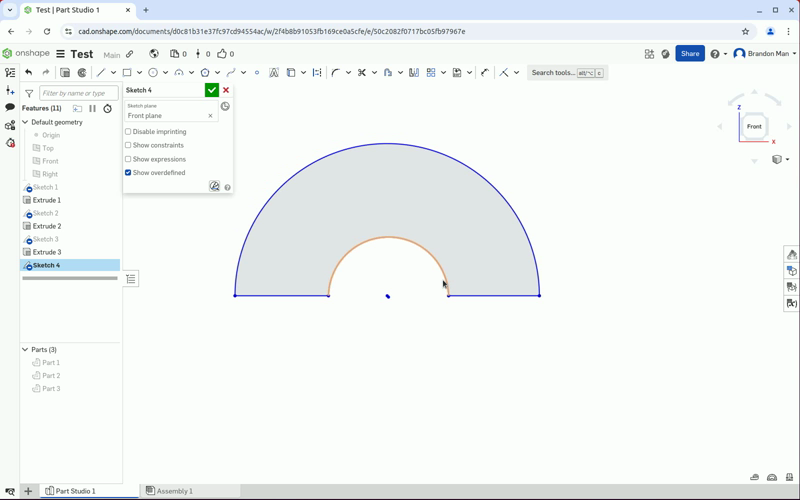
scroll(-6)
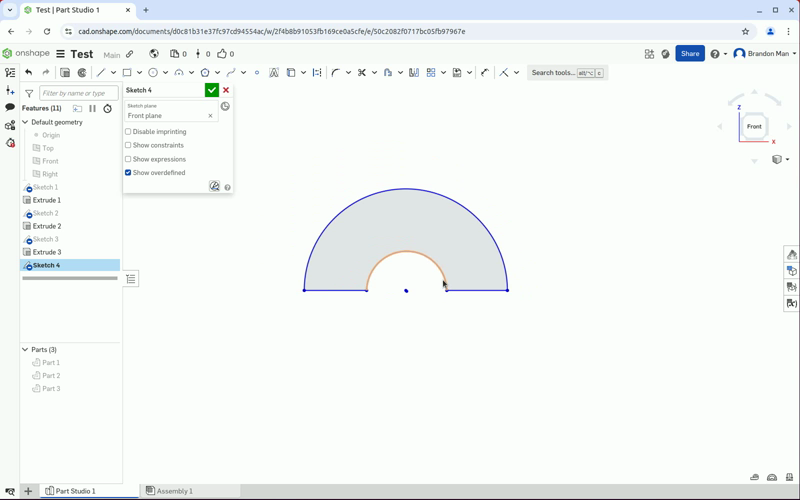
scroll(-6)
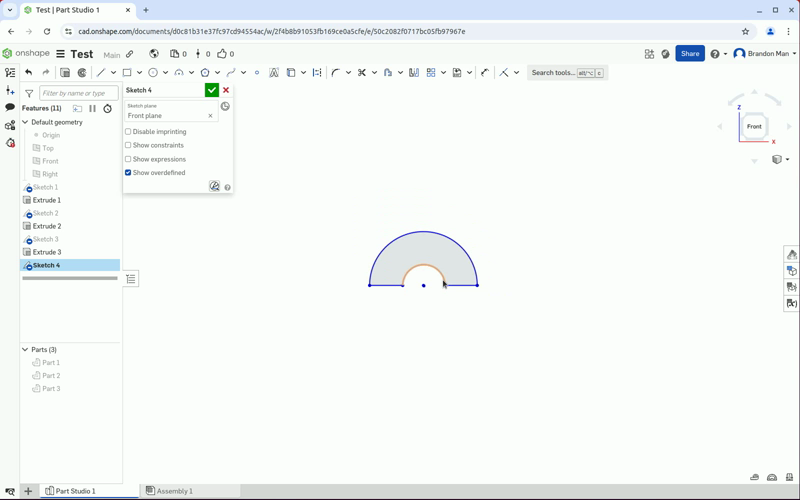
scroll(-6)
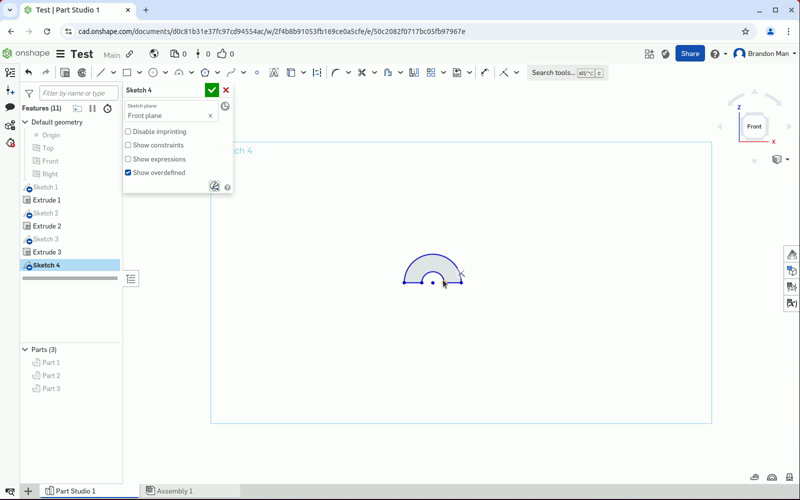
mouse_move(73, 352)
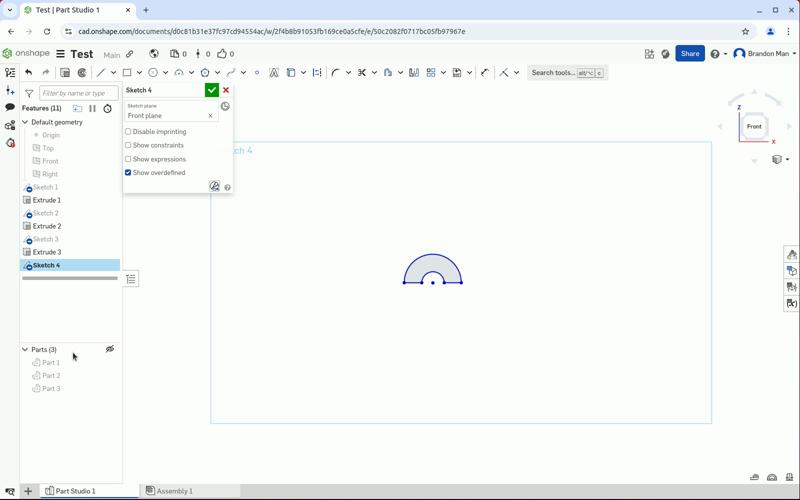
key(shift+y)
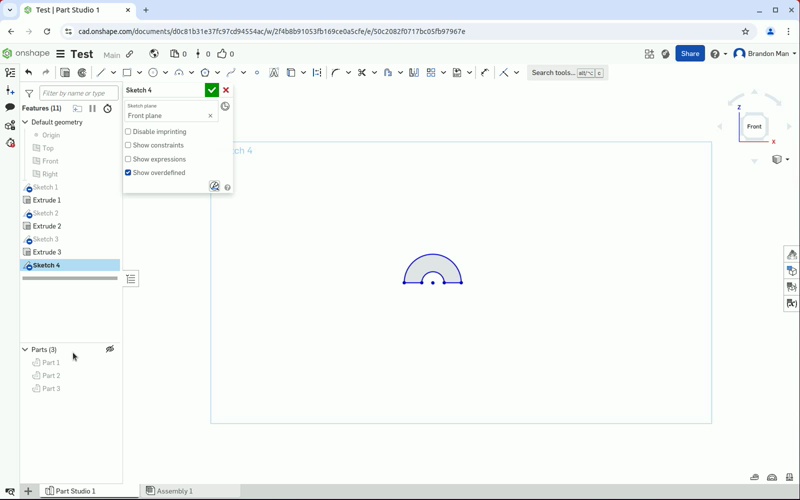
key(shift+e)
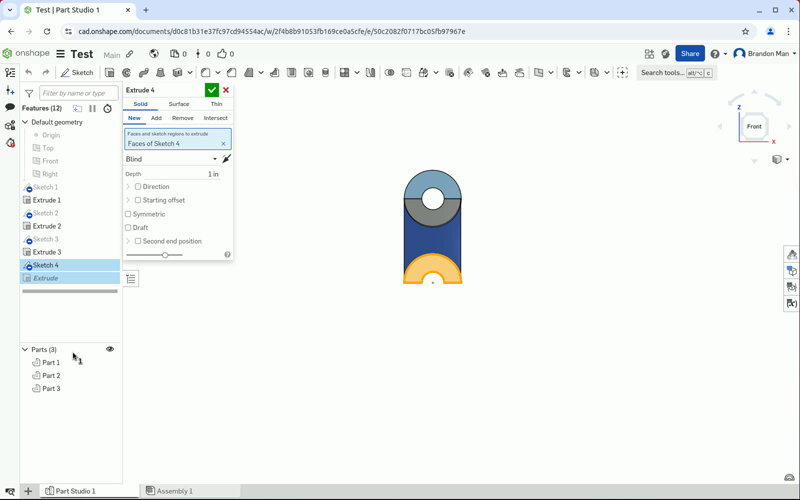
mouse_move(143, 106)
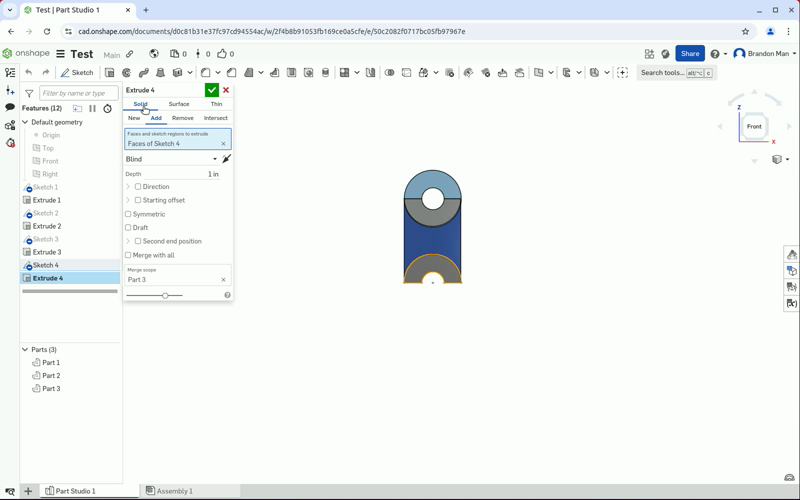
click(143, 106)
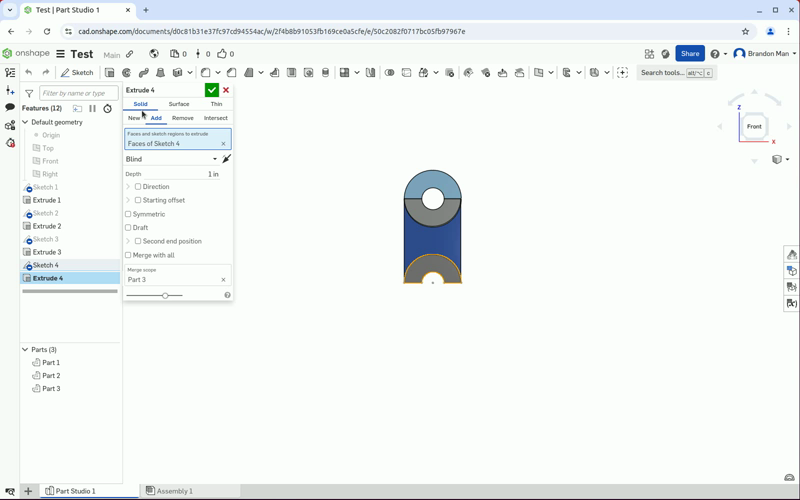
mouse_move(137, 120)
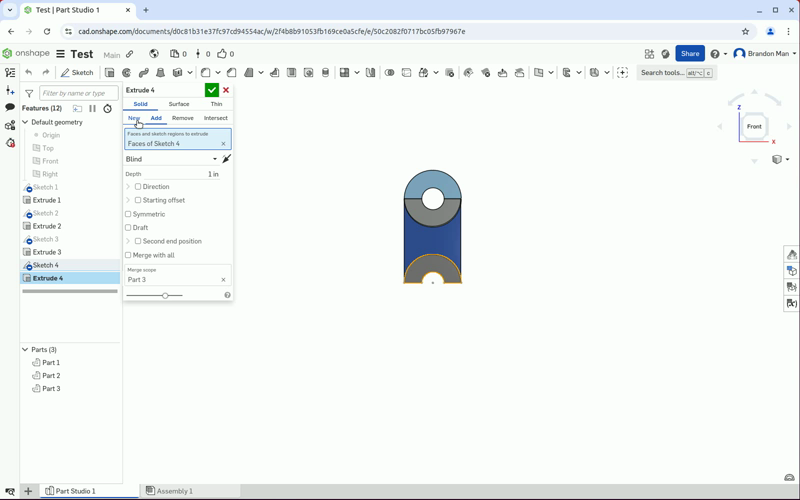
click(137, 120)
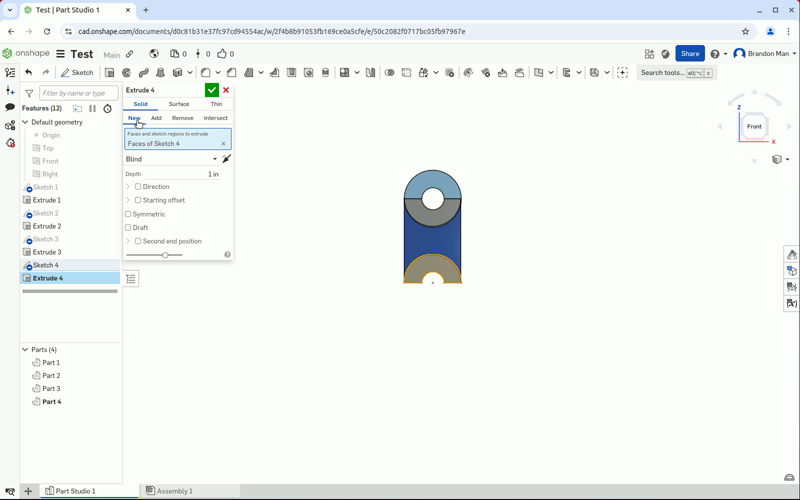
key(tab, 4)
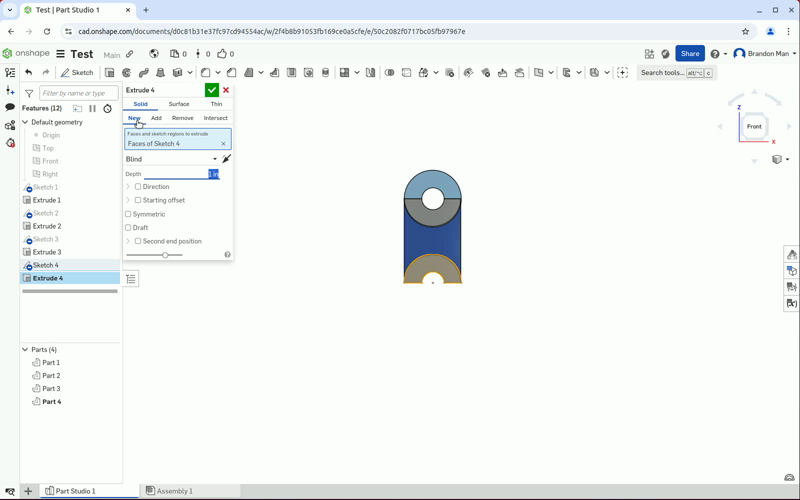
text(4.574)
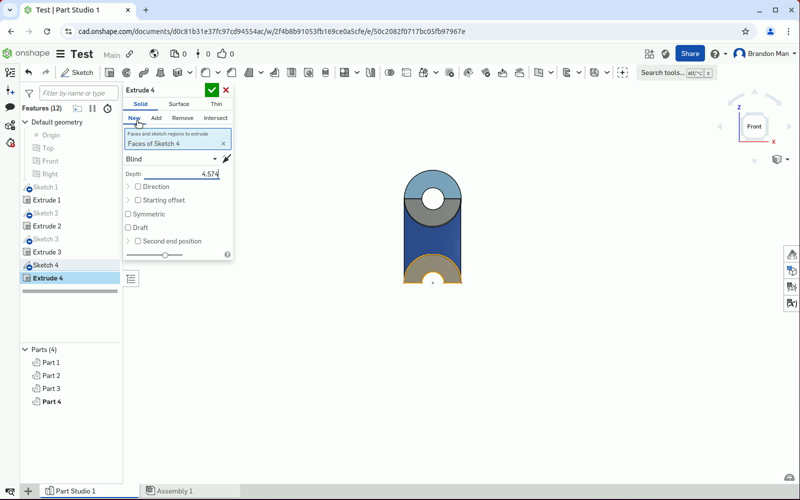
key(enter)
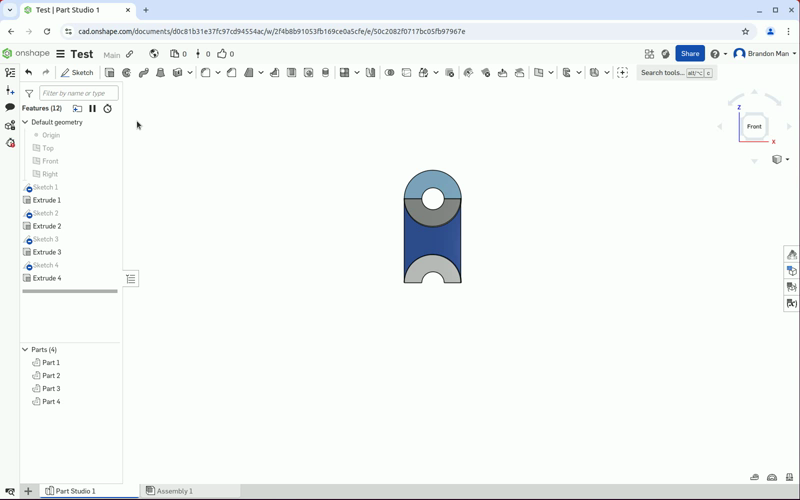
key(shift+h)
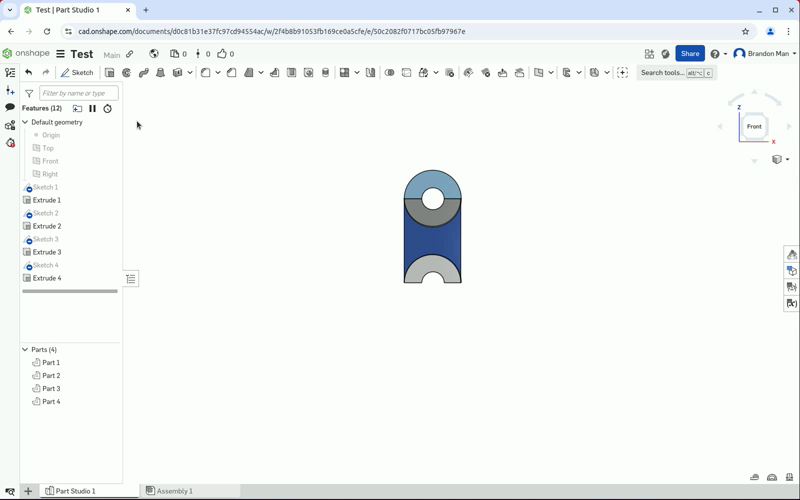
key(shift+h)
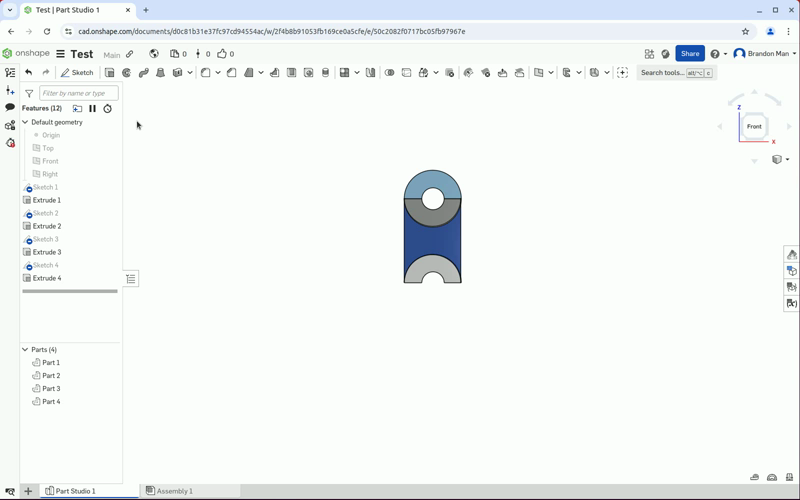
mouse_move(73, 189)
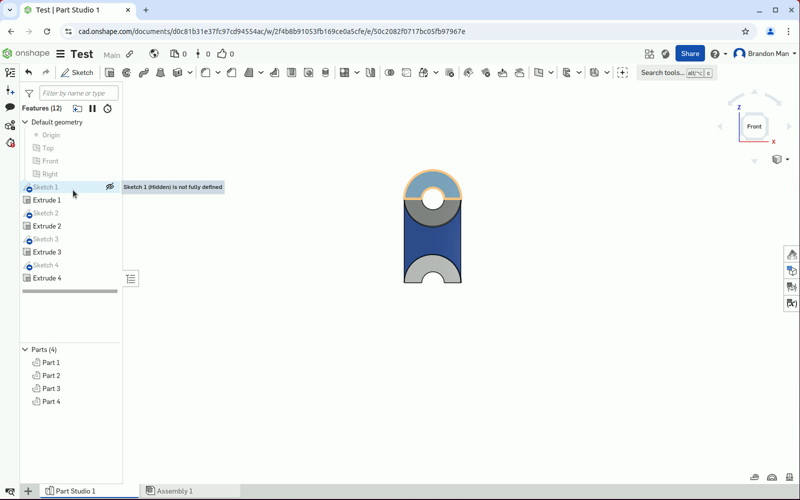
click(73, 189)
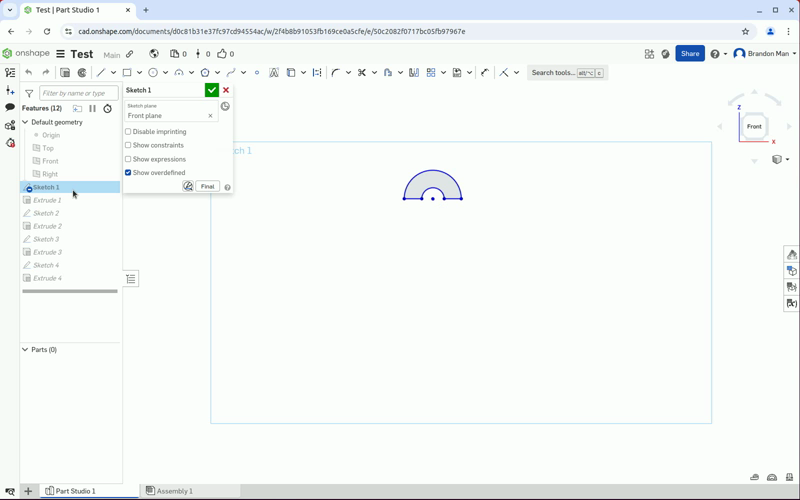
mouse_move(229, 92)
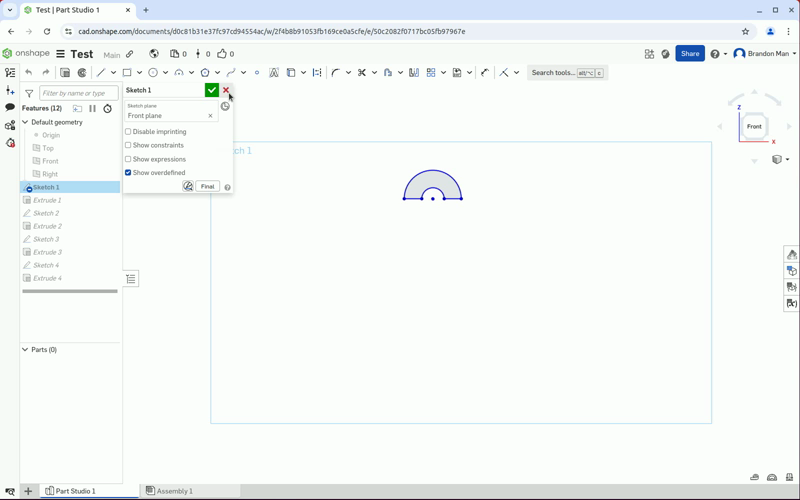
click(229, 92)
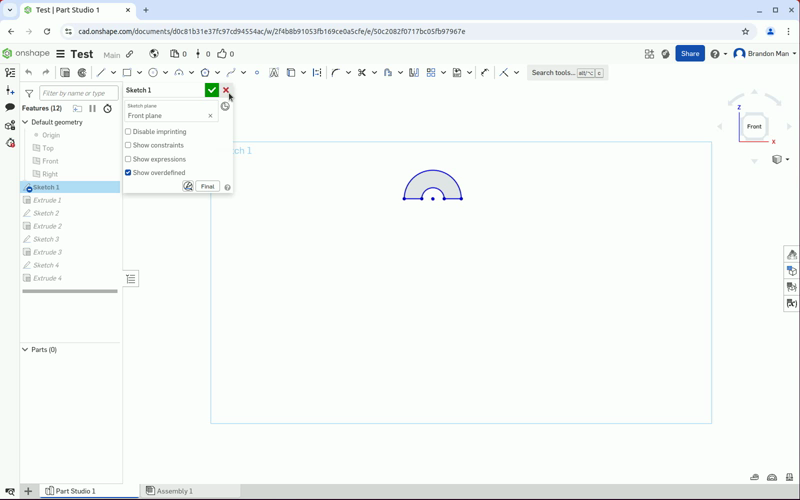
key(shift+s)
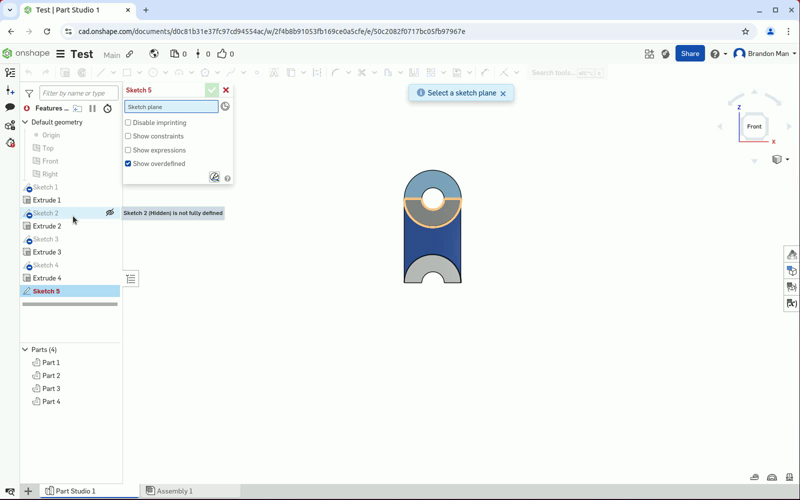
scroll(3)
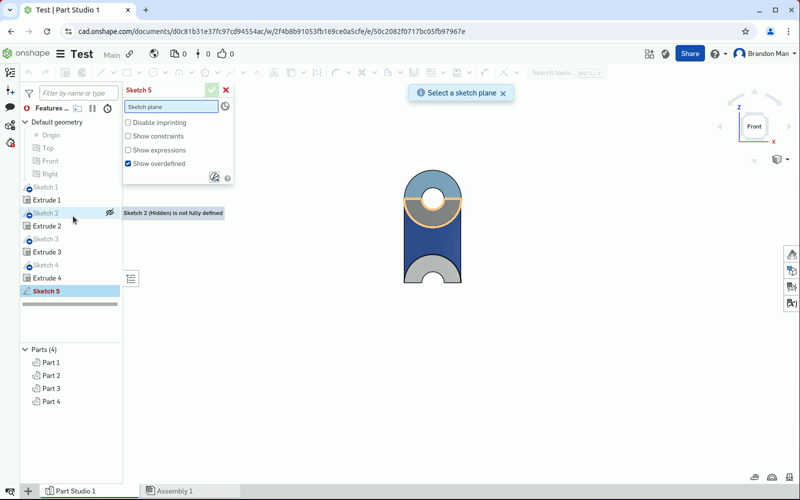
mouse_move(73, 163)
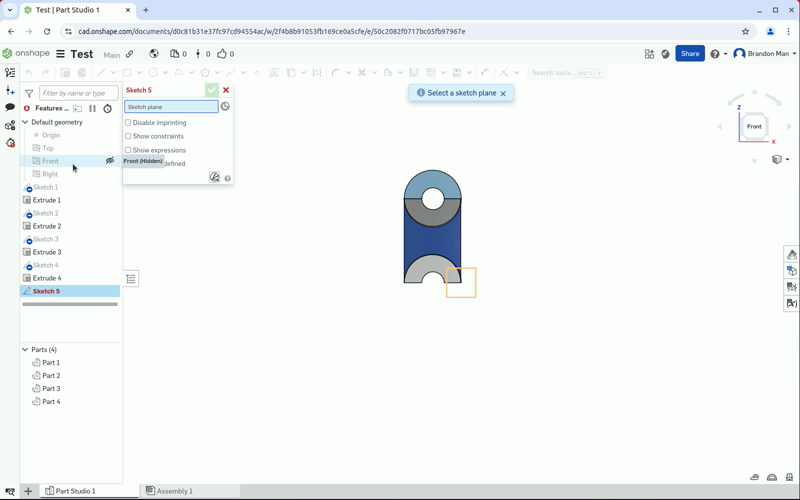
click(73, 163)
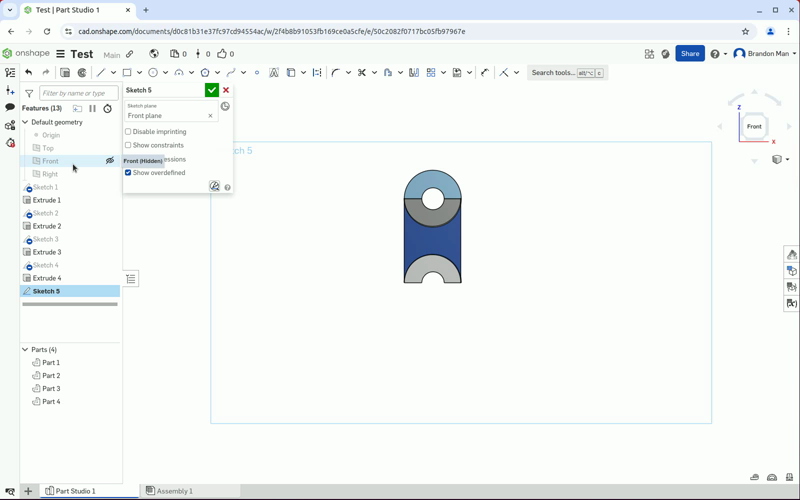
mouse_move(73, 352)
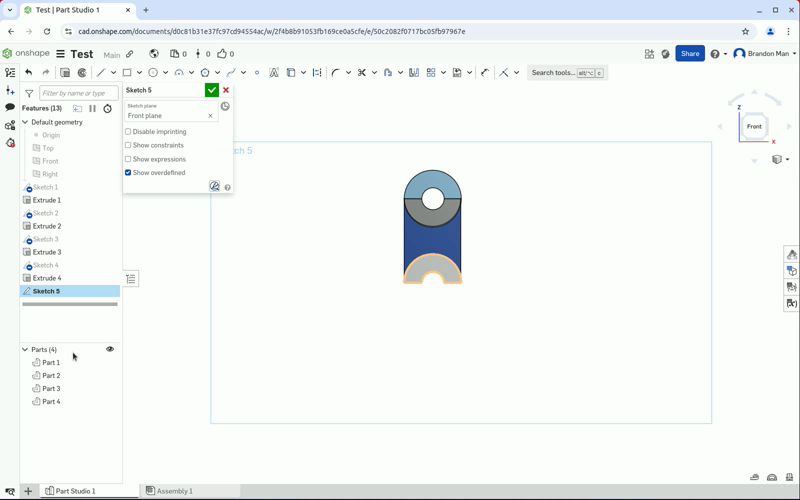
key(y)
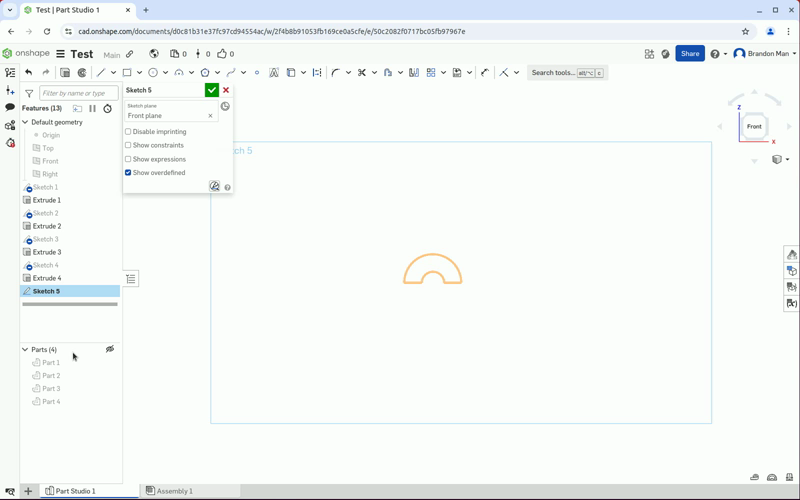
key(a)
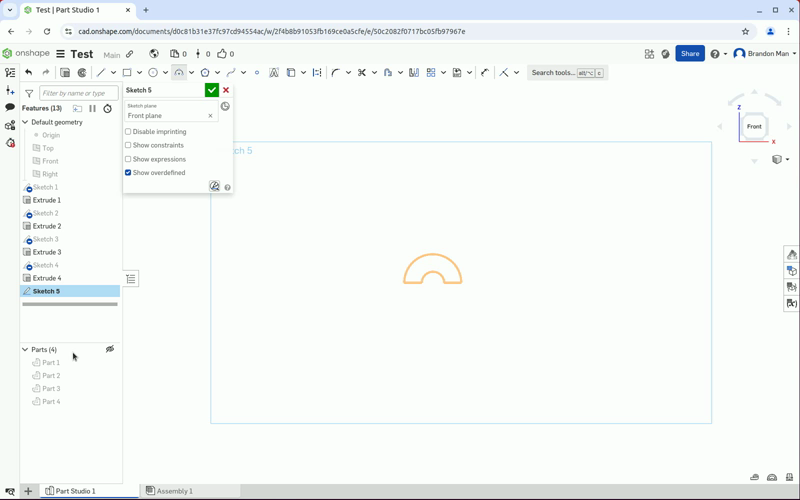
key_down(shift)
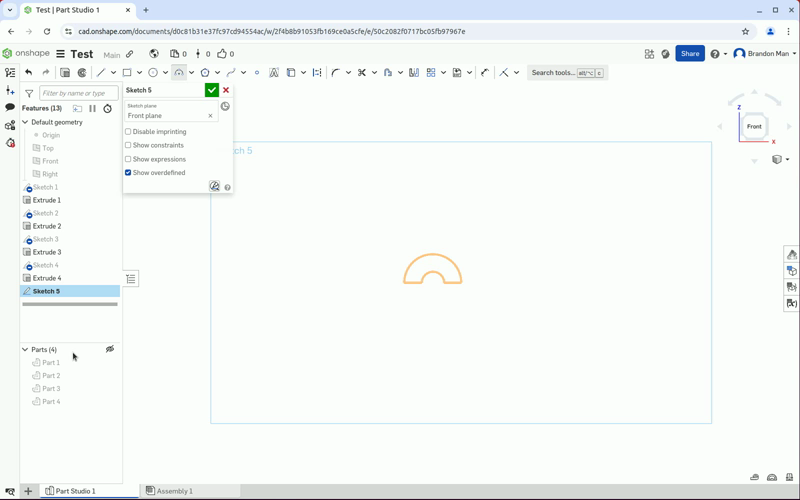
mouse_move(404, 282)
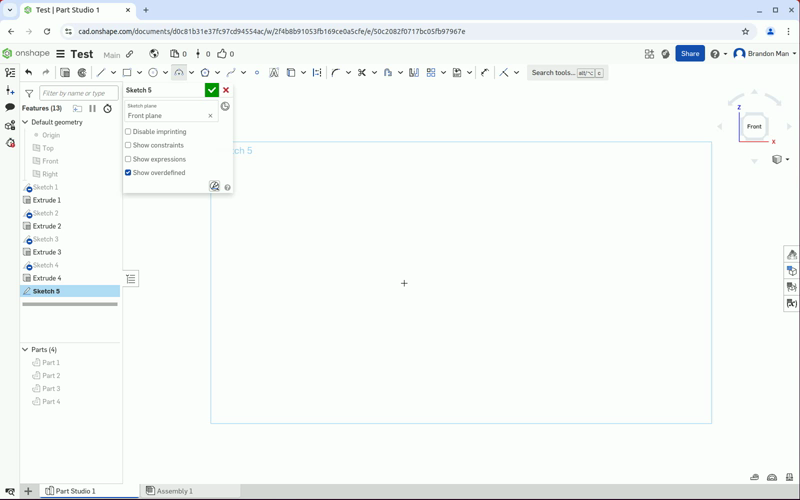
click(404, 282)
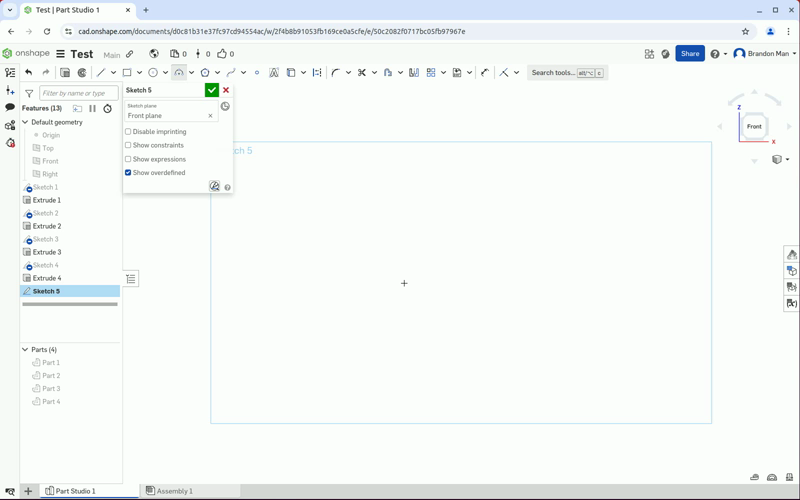
key_up(shift)
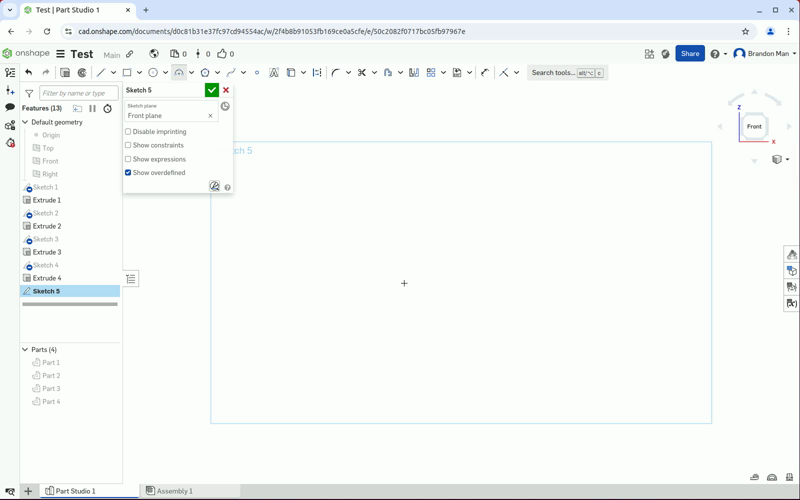
key_down(shift)
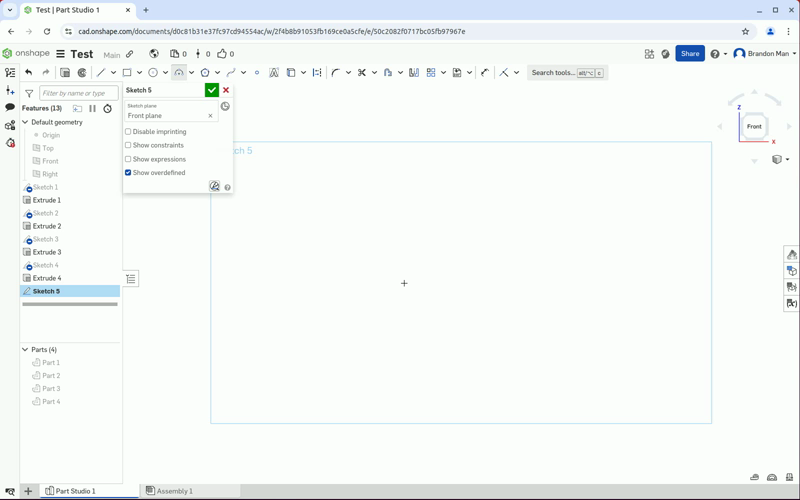
mouse_move(461, 282)
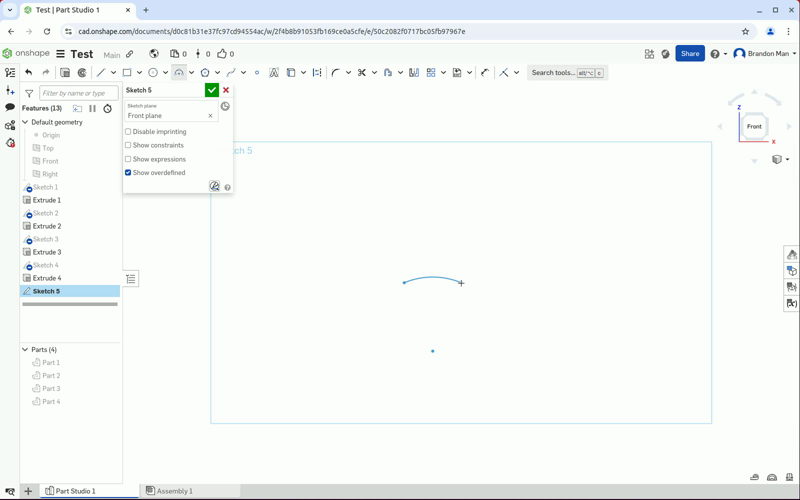
click(461, 282)
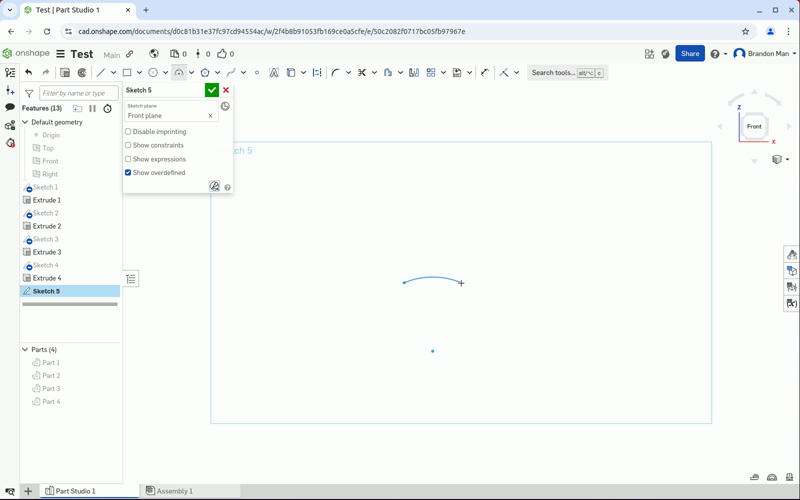
mouse_move(432, 311)
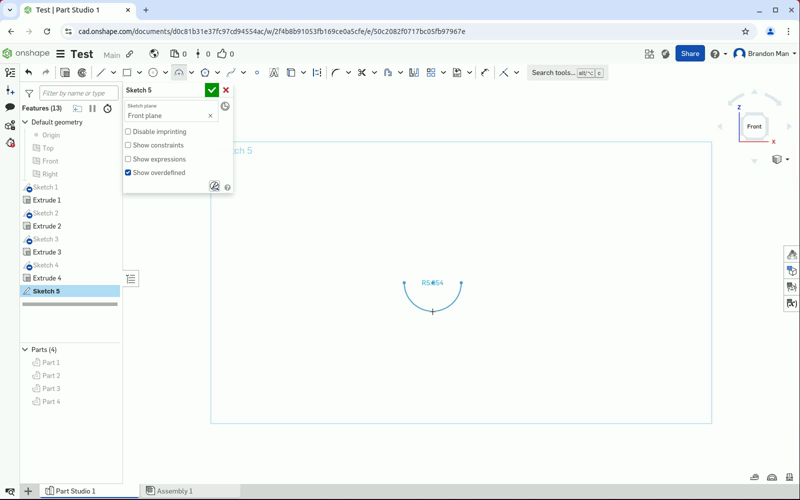
click(432, 311)
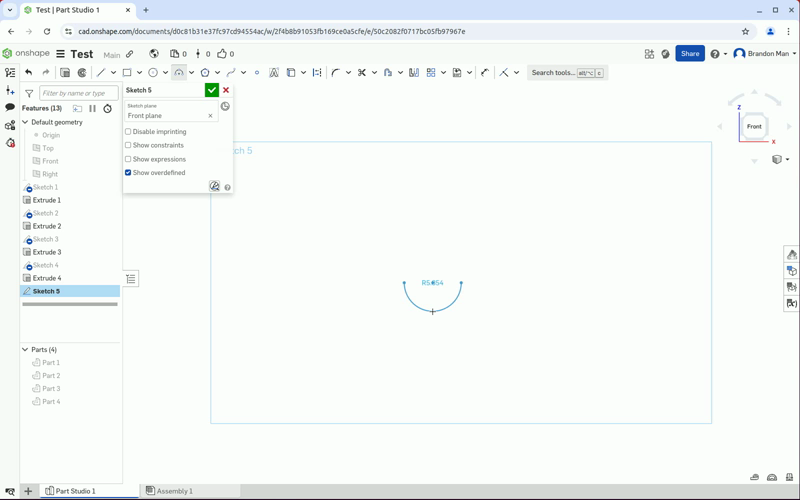
key_up(shift)
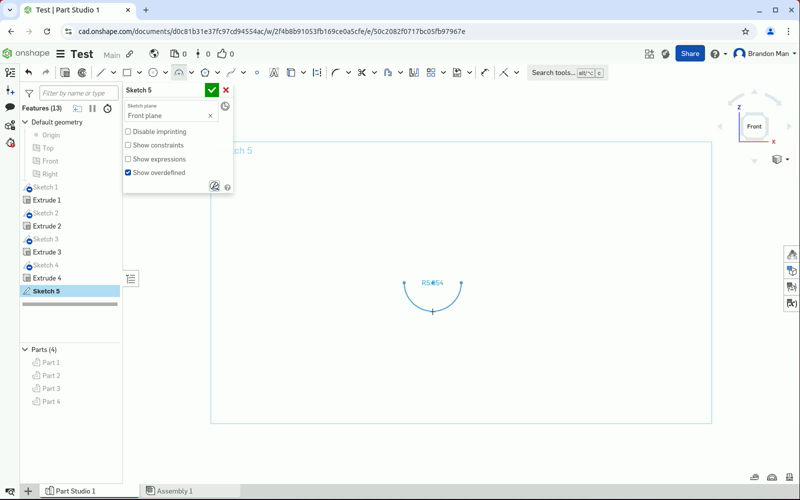
key(esc)
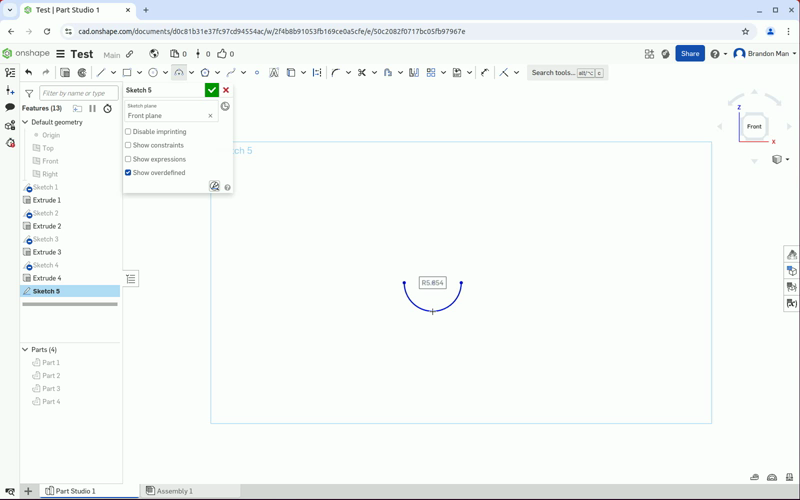
key(l)
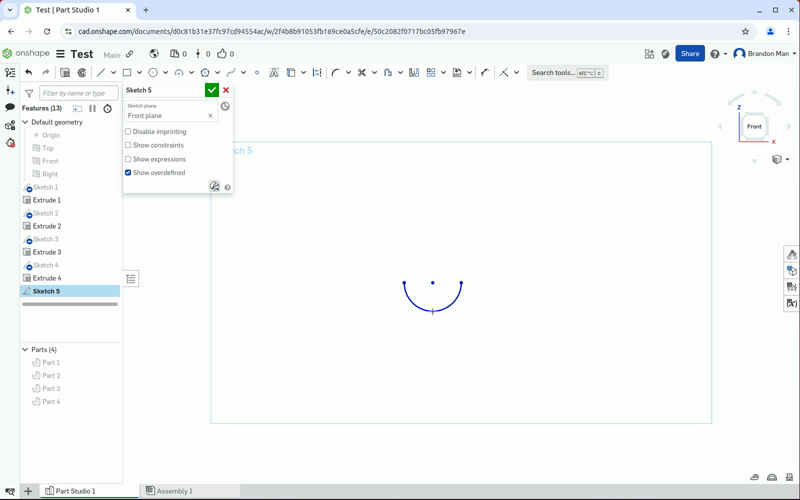
mouse_move(461, 282)
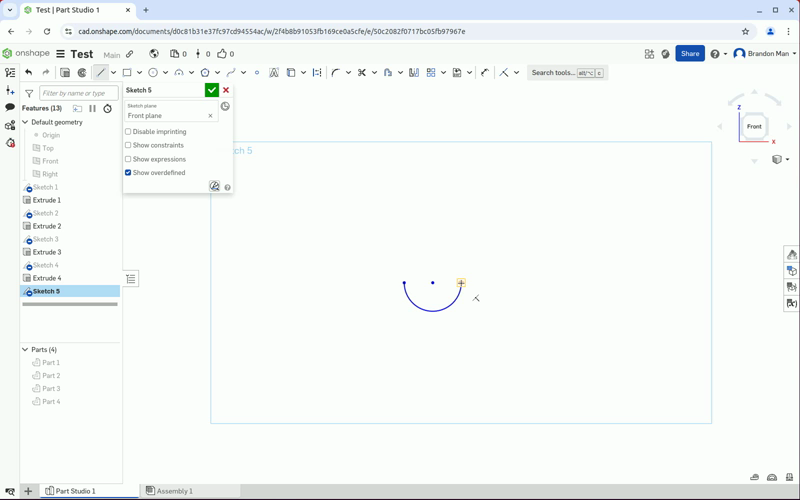
click(461, 282)
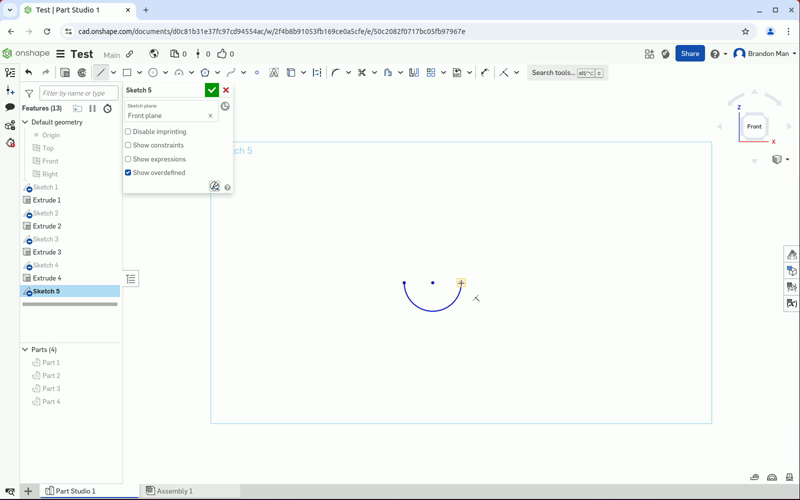
key_down(shift)
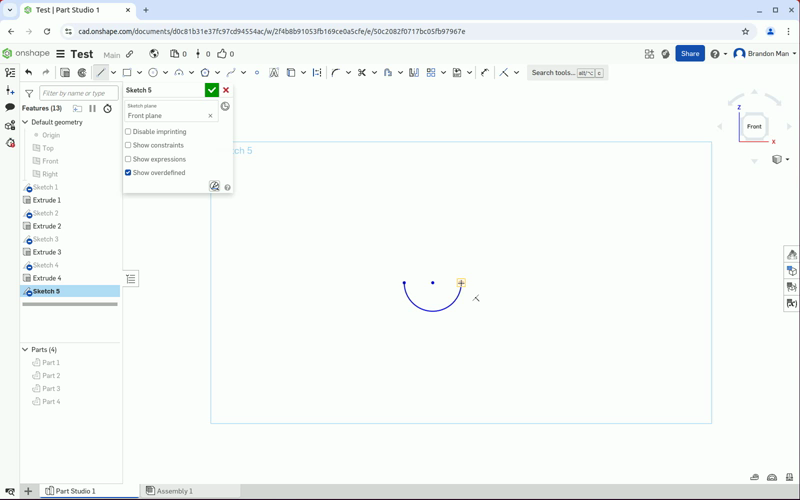
mouse_move(491, 282)
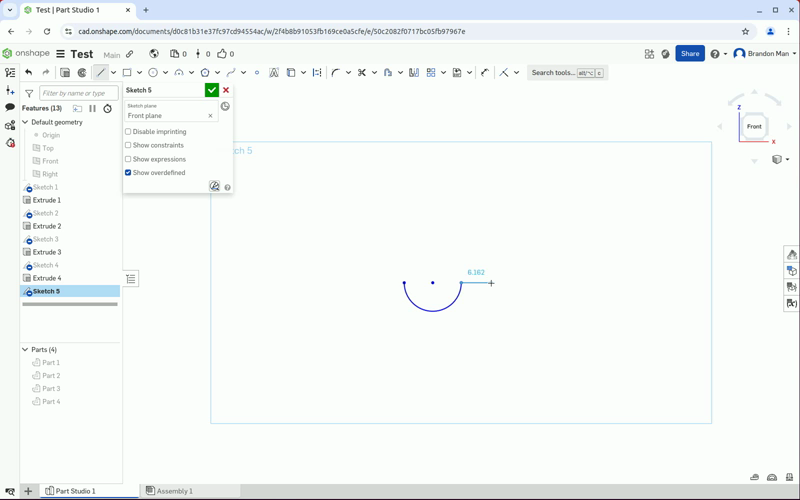
mouse_move(444, 282)
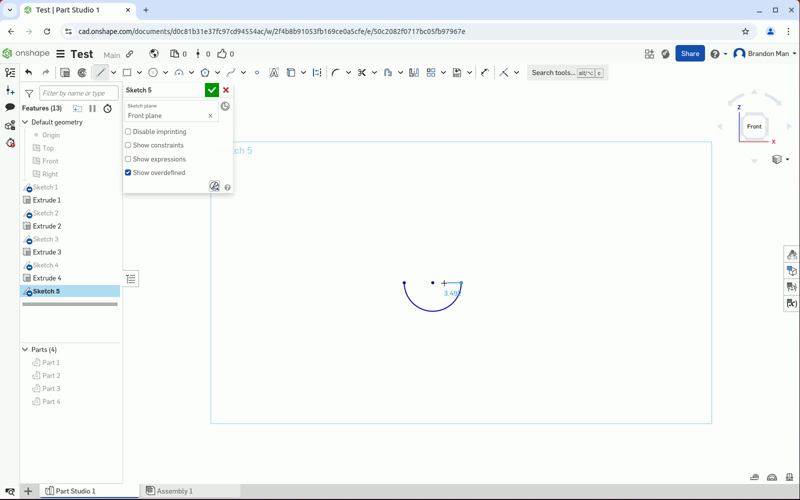
click(444, 282)
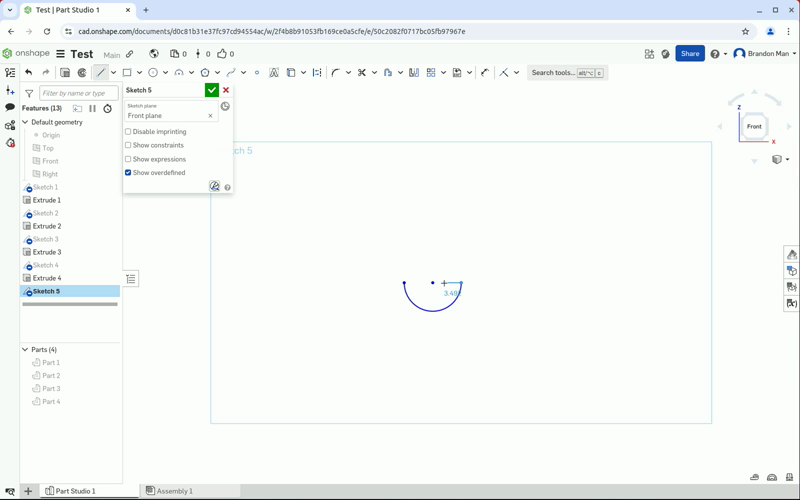
key_up(shift)
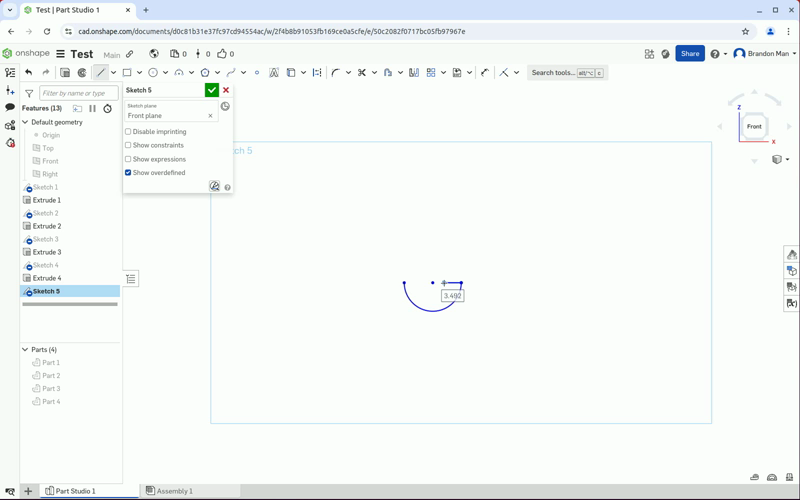
key(esc)
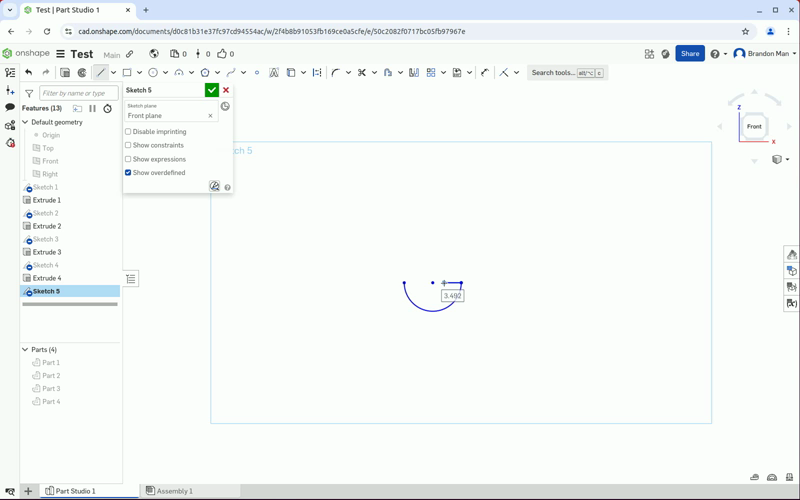
key(a)
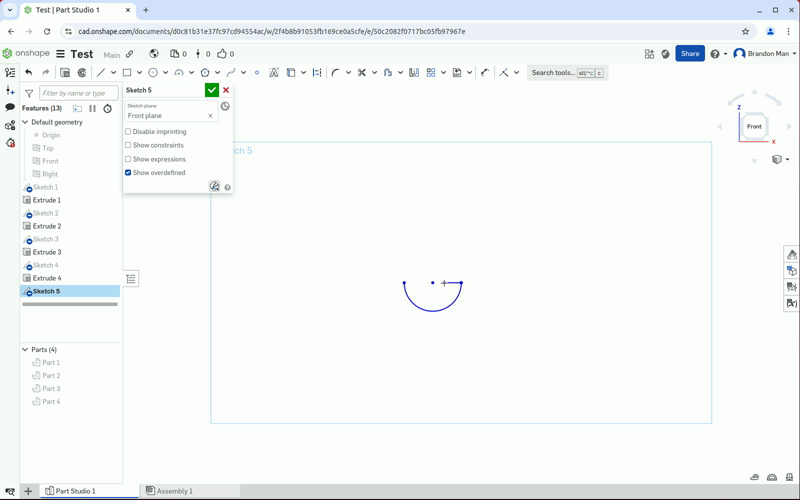
mouse_move(444, 282)
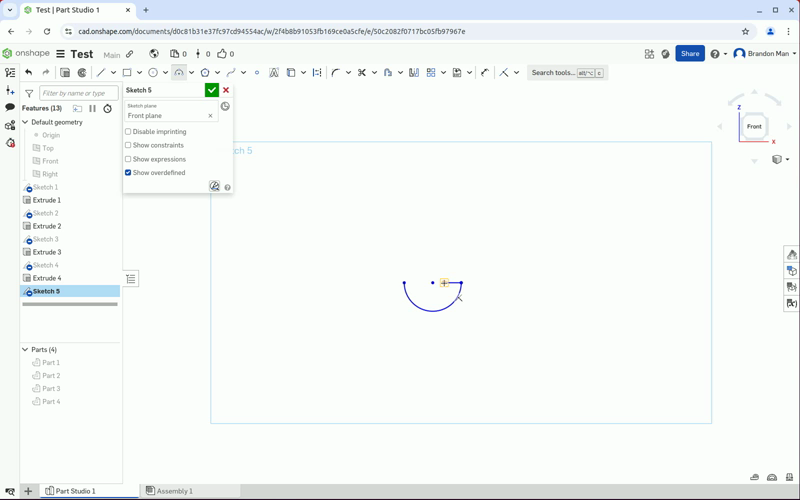
click(444, 282)
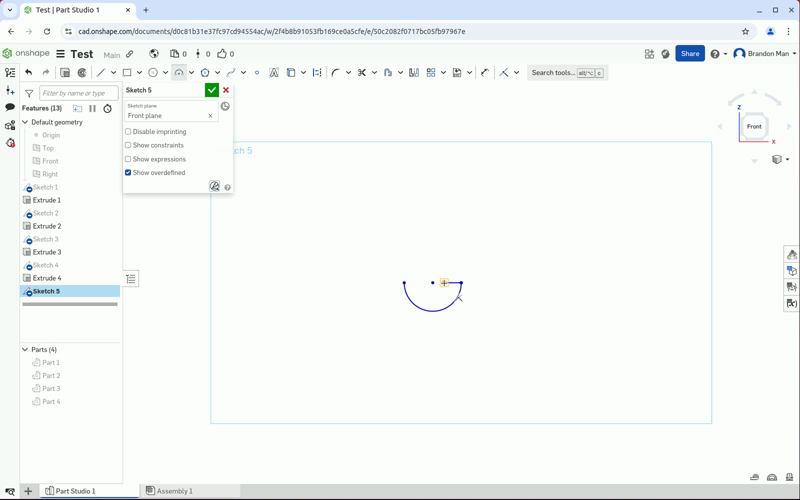
key_down(shift)
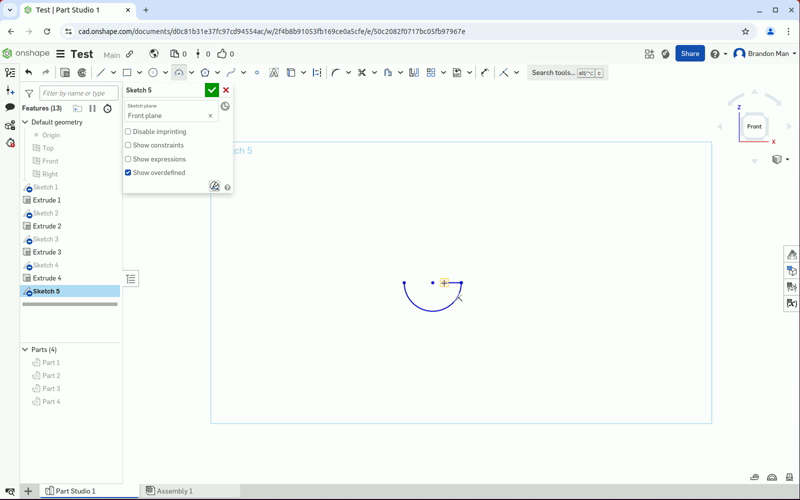
mouse_move(421, 282)
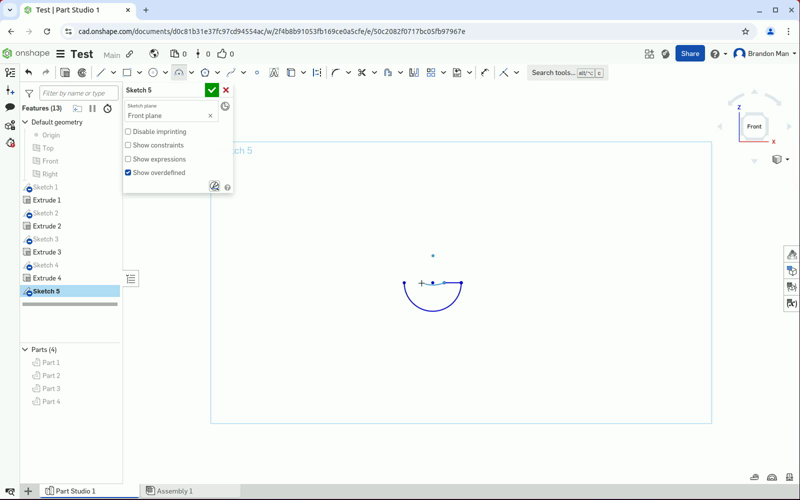
click(421, 282)
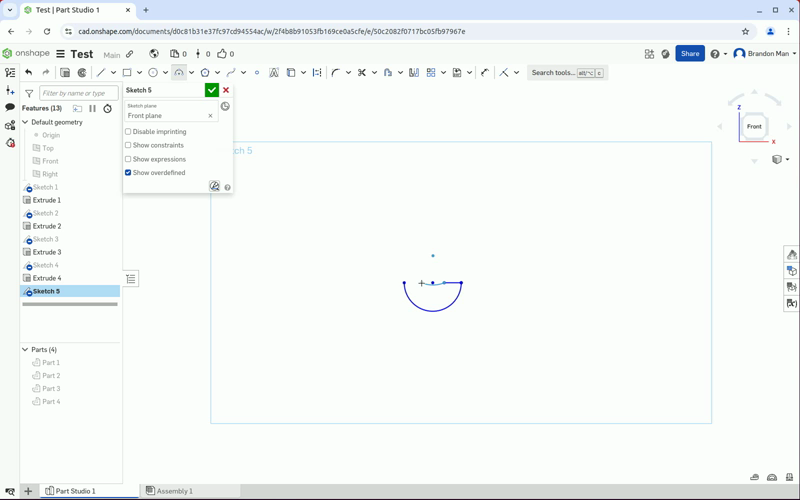
mouse_move(432, 294)
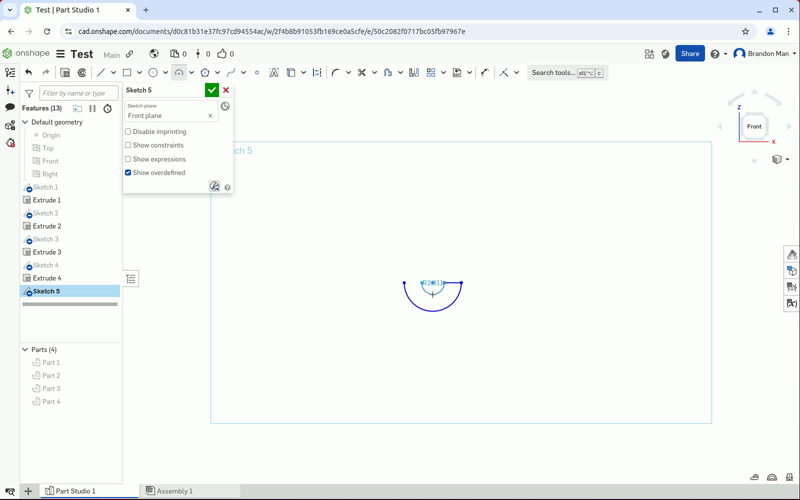
click(432, 294)
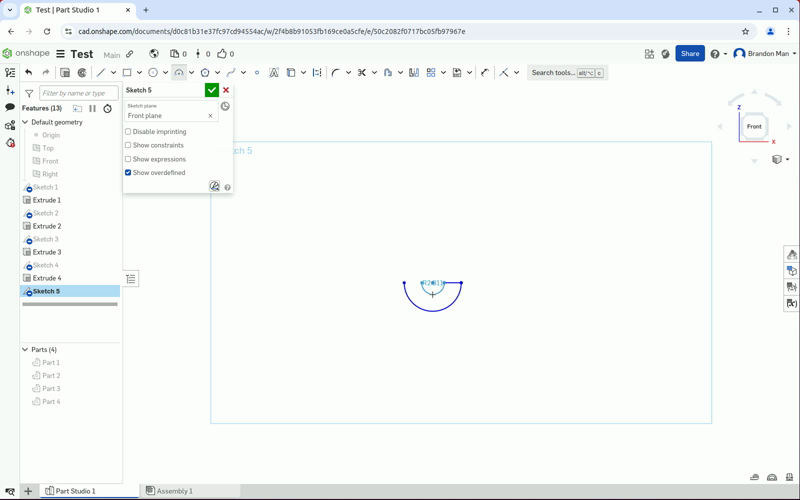
key_up(shift)
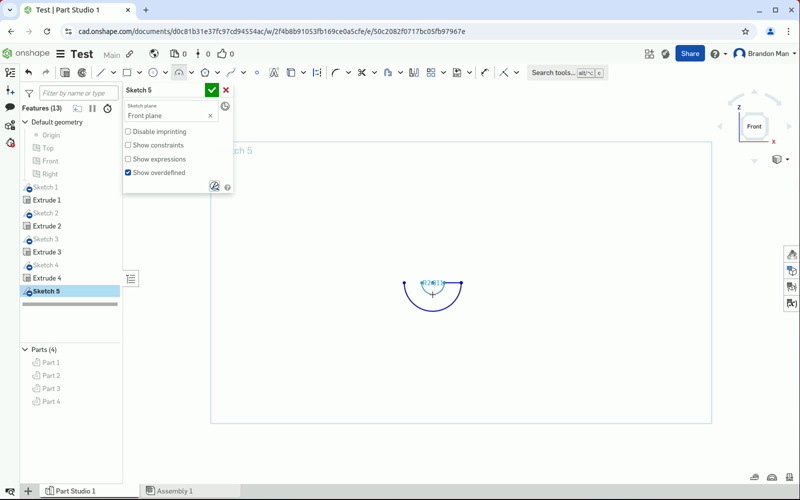
key(esc)
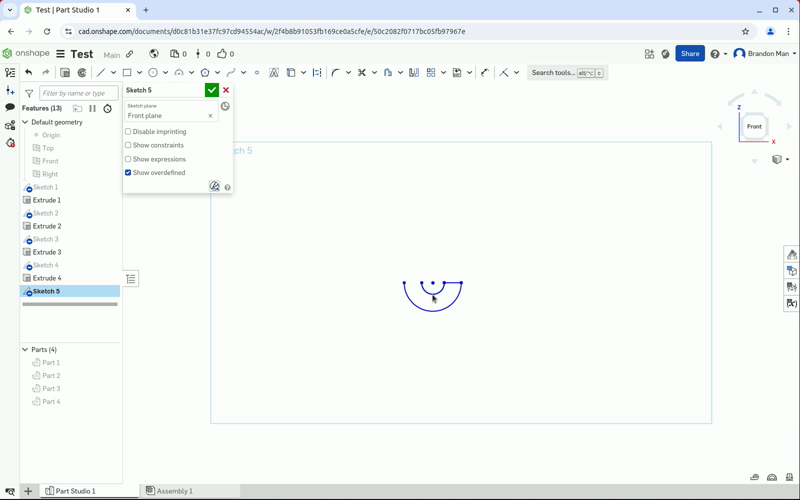
key(l)
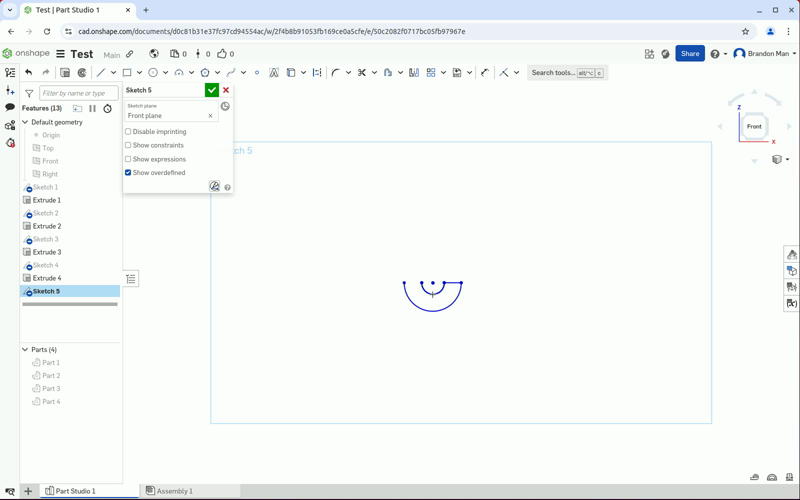
mouse_move(421, 282)
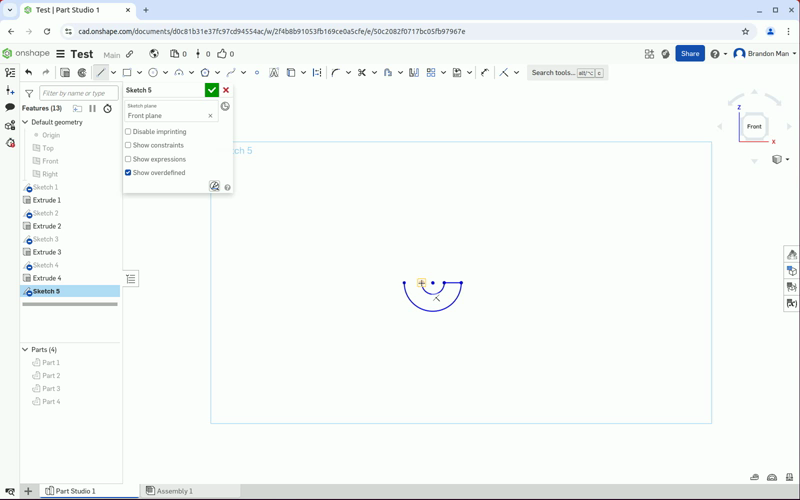
click(421, 282)
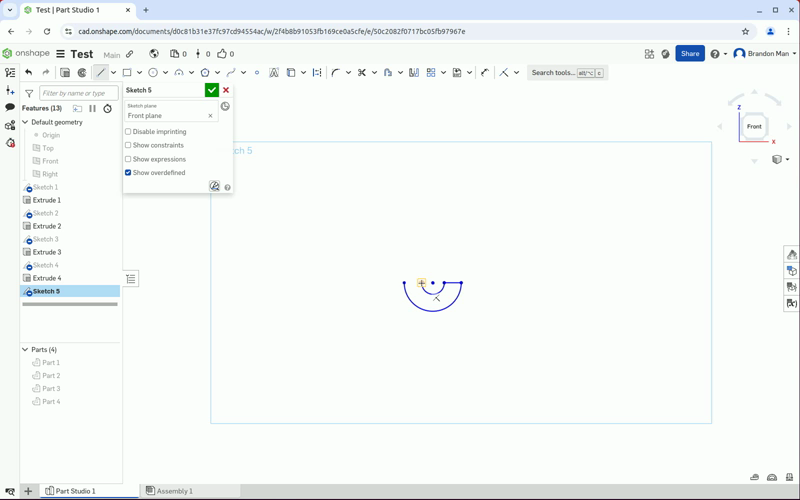
mouse_move(451, 282)
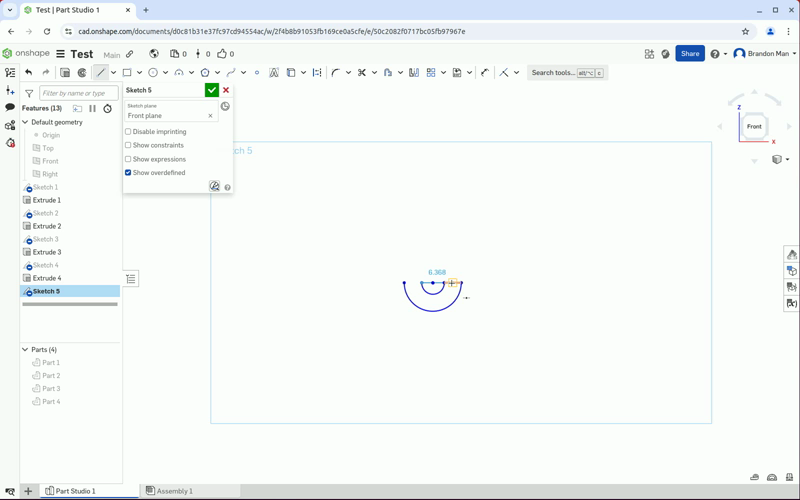
key_down(shift)
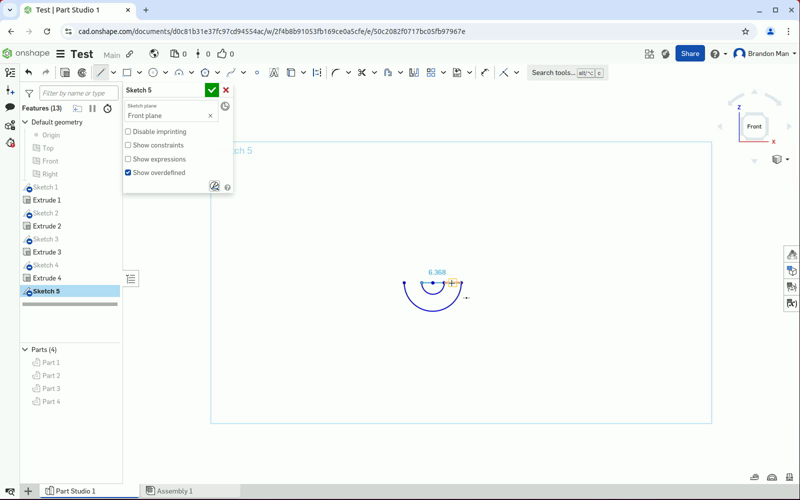
mouse_move(404, 282)
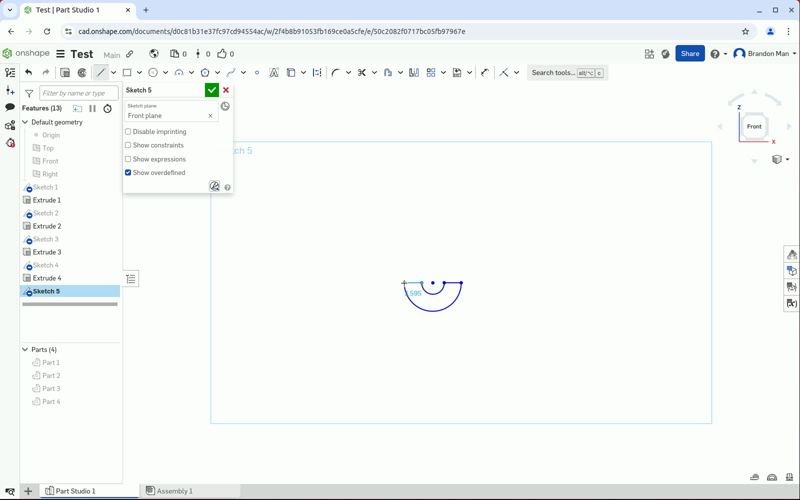
key_up(shift)
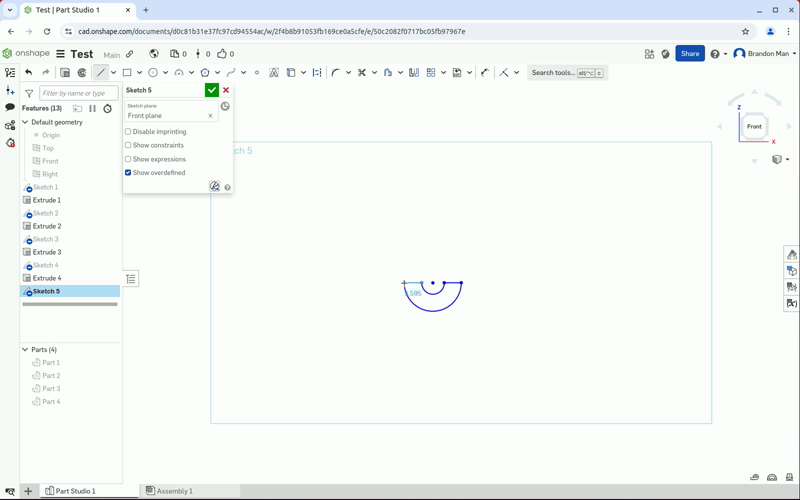
click(404, 282)
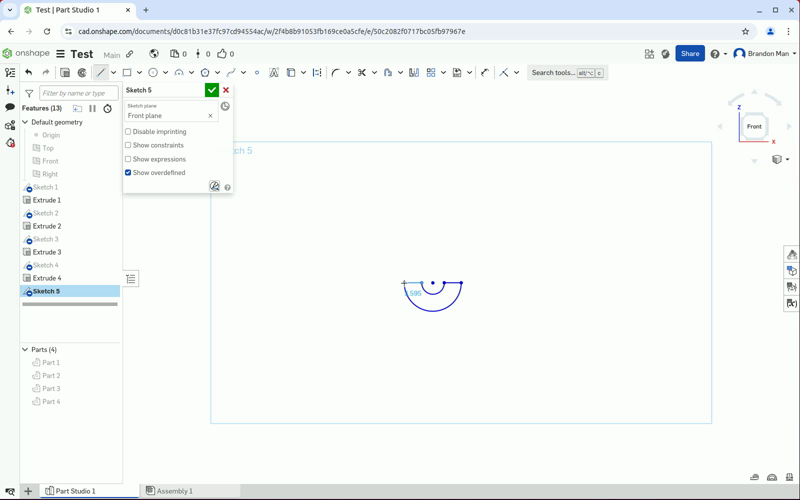
key(esc)
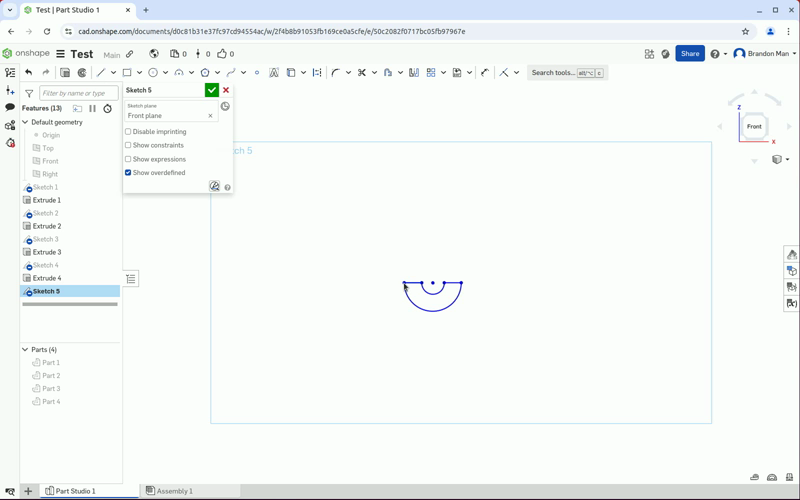
mouse_move(426, 284)
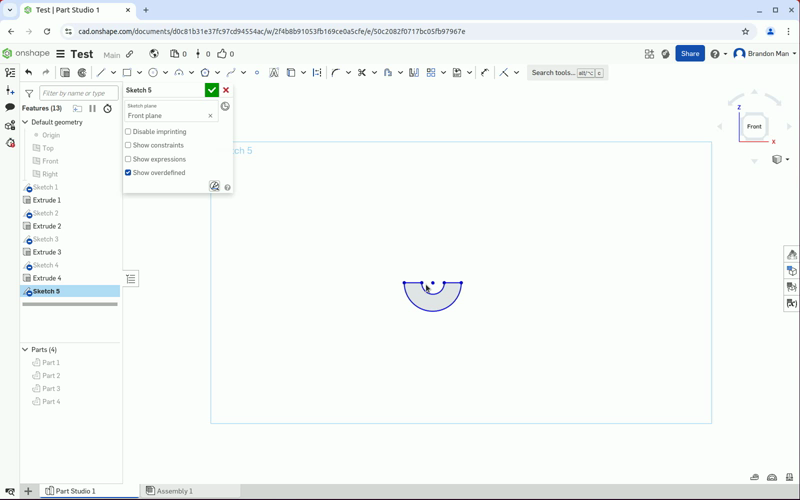
scroll(6)
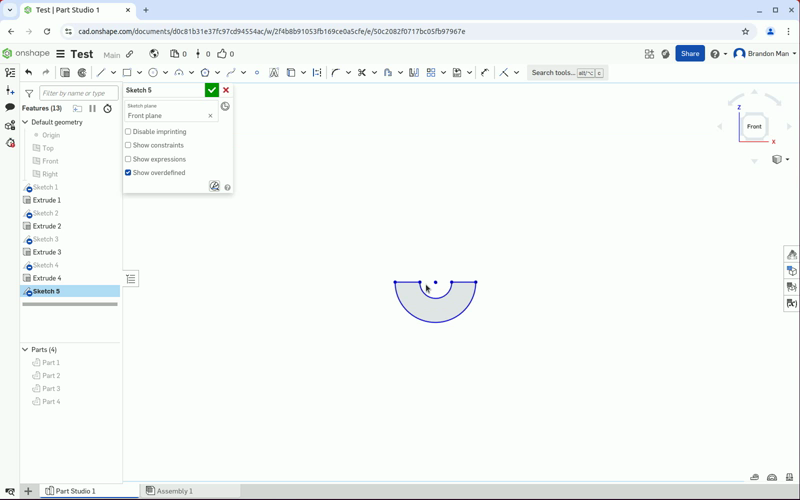
scroll(6)
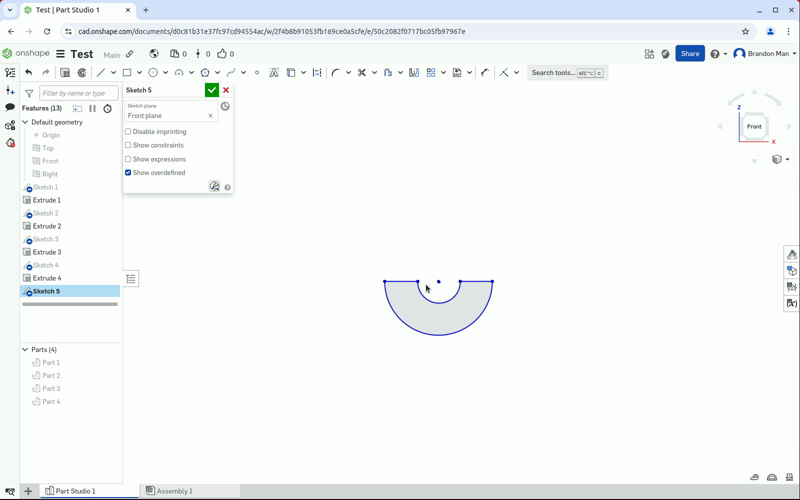
scroll(6)
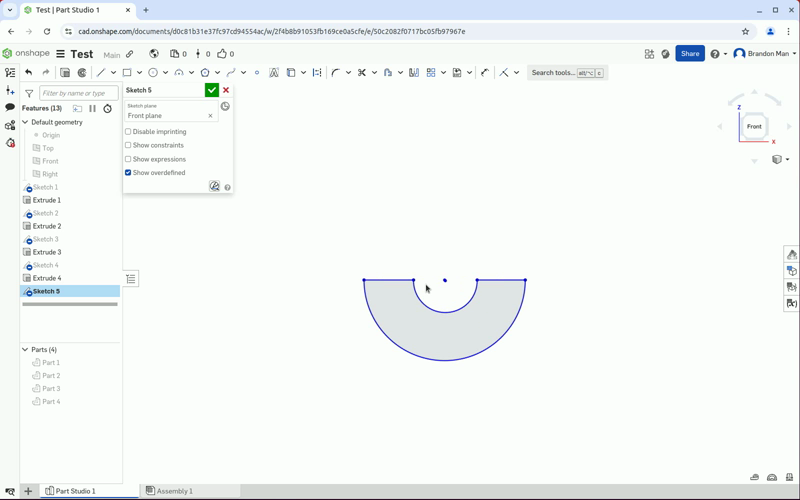
scroll(6)
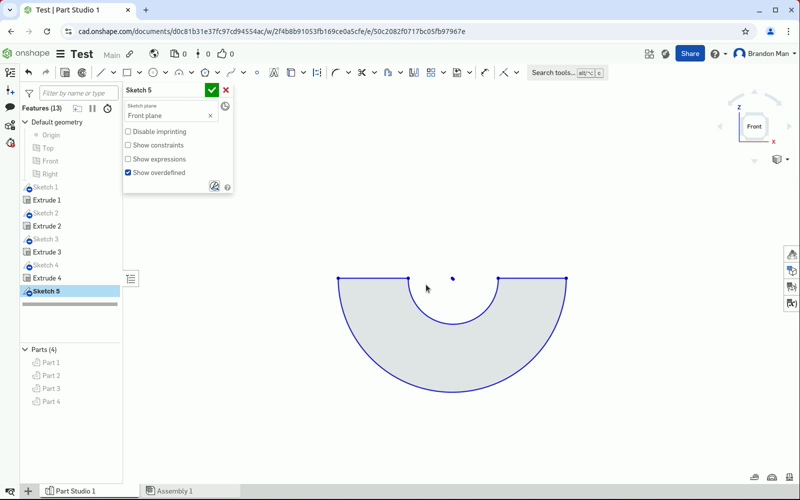
scroll(6)
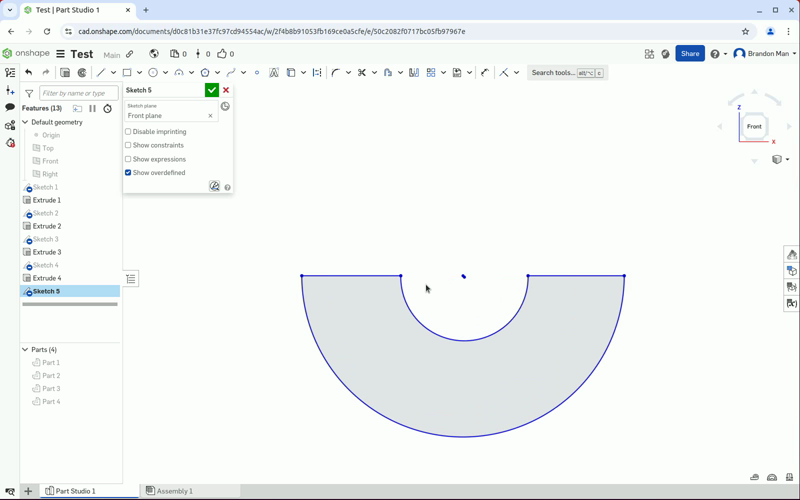
scroll(6)
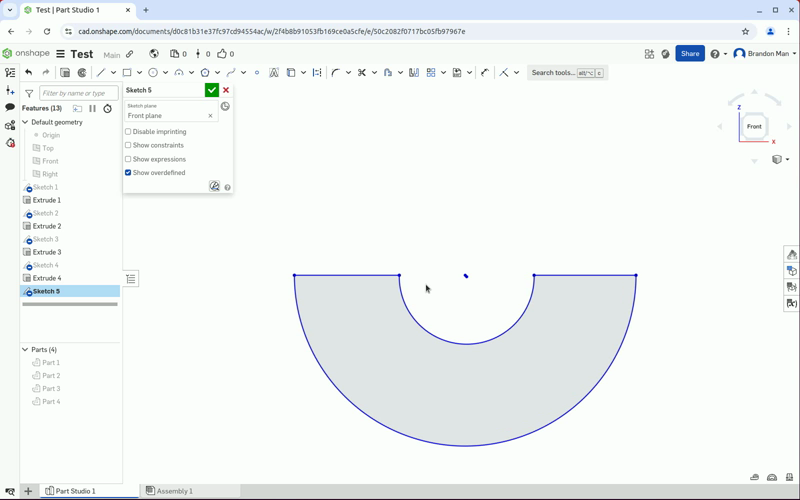
scroll(6)
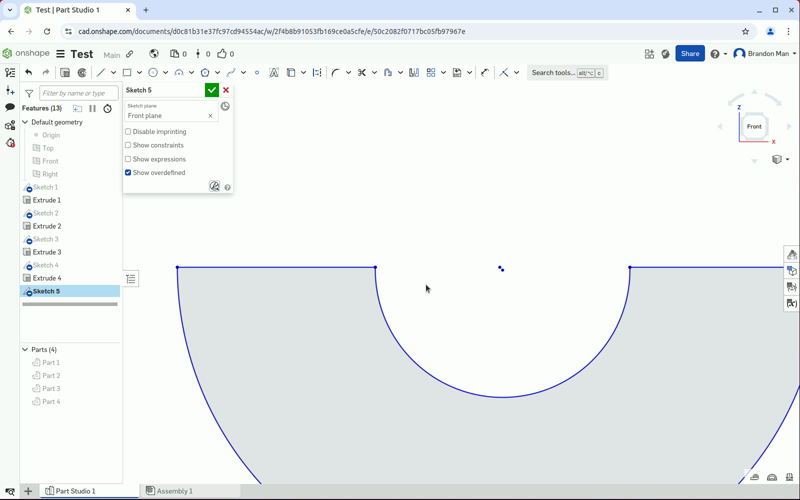
click(426, 284)
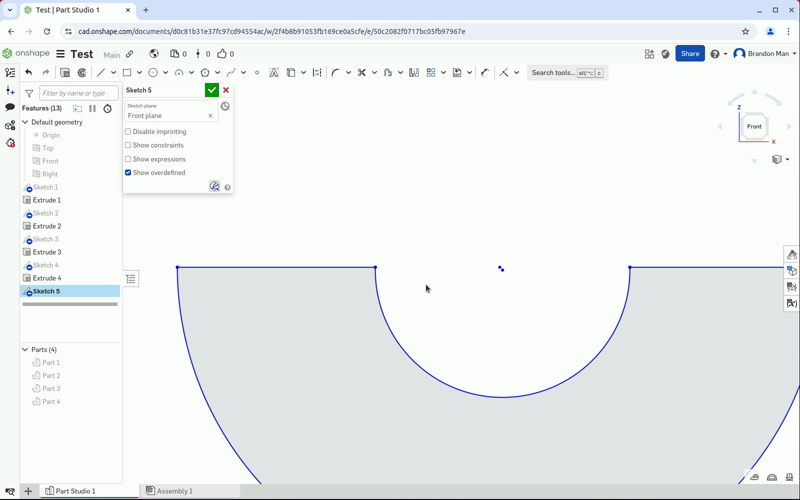
scroll(-6)
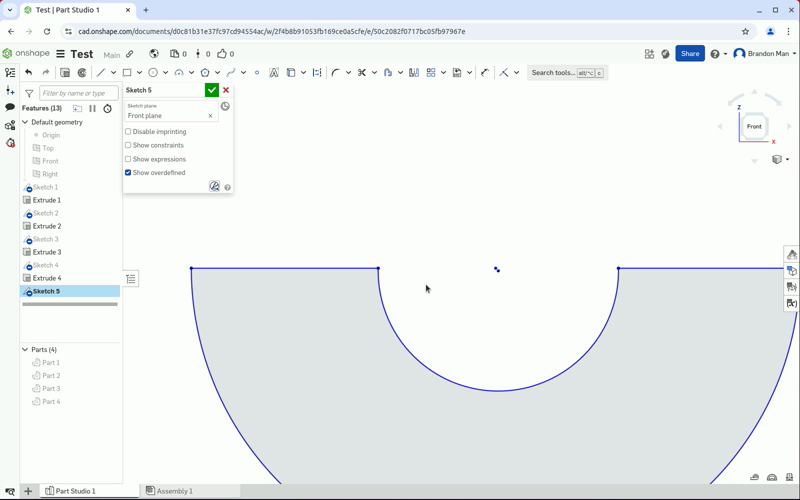
scroll(-6)
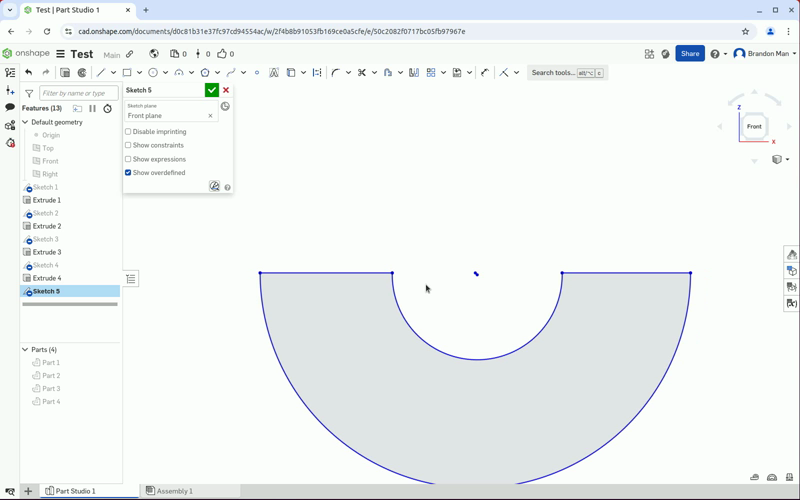
scroll(-6)
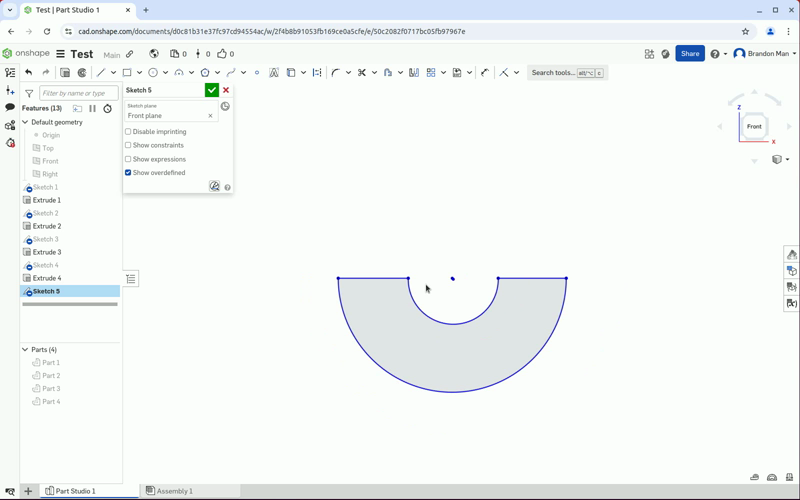
scroll(-6)
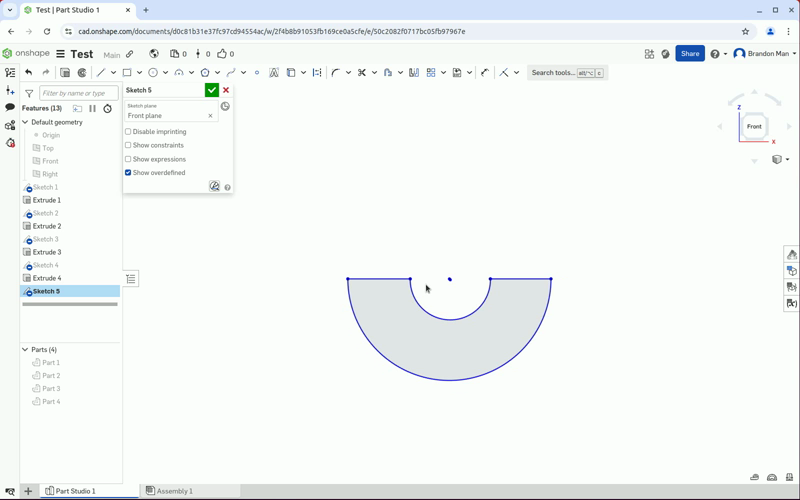
scroll(-6)
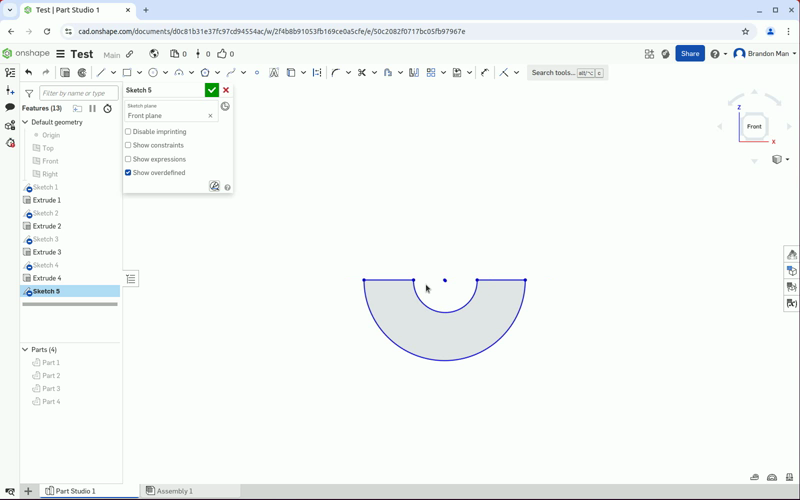
scroll(-6)
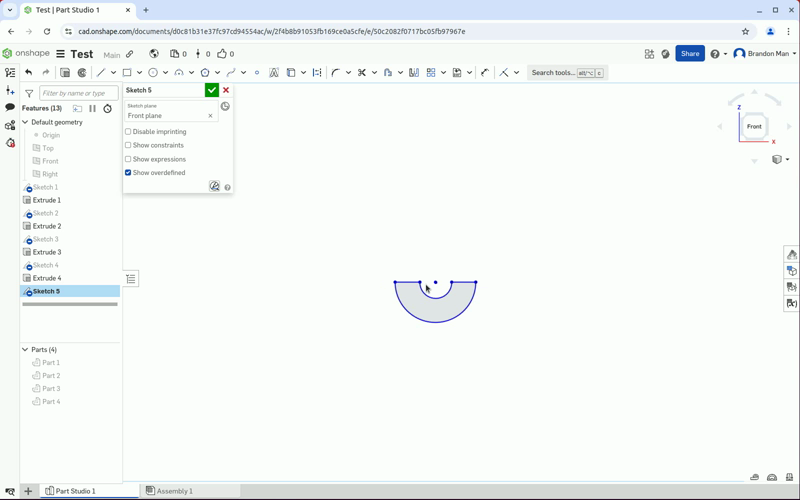
scroll(-6)
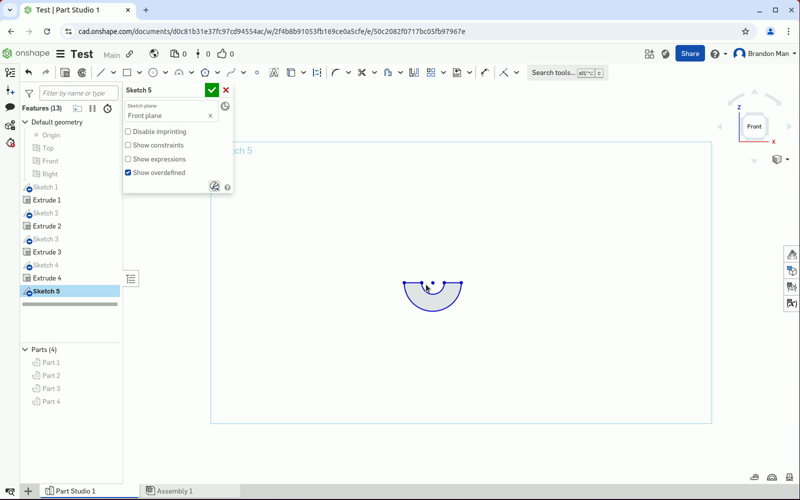
mouse_move(73, 352)
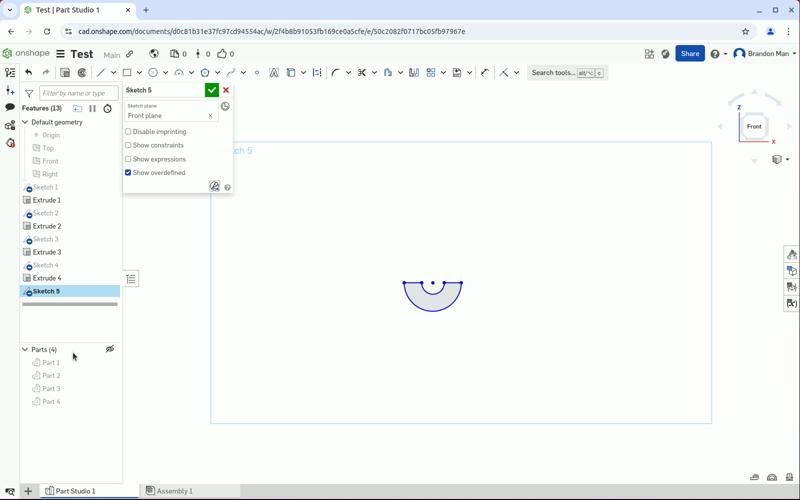
key(shift+y)
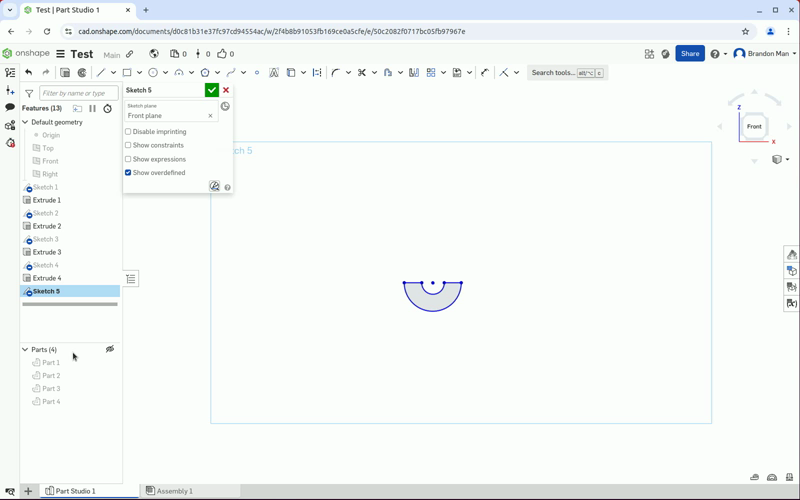
key(shift+e)
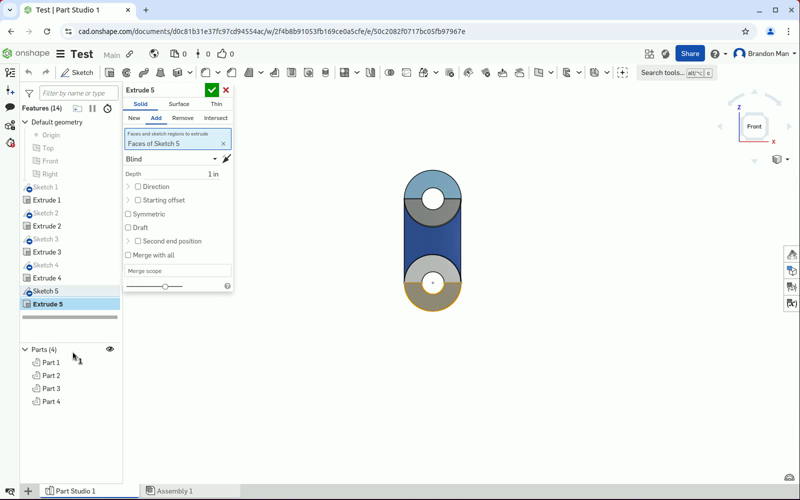
mouse_move(143, 106)
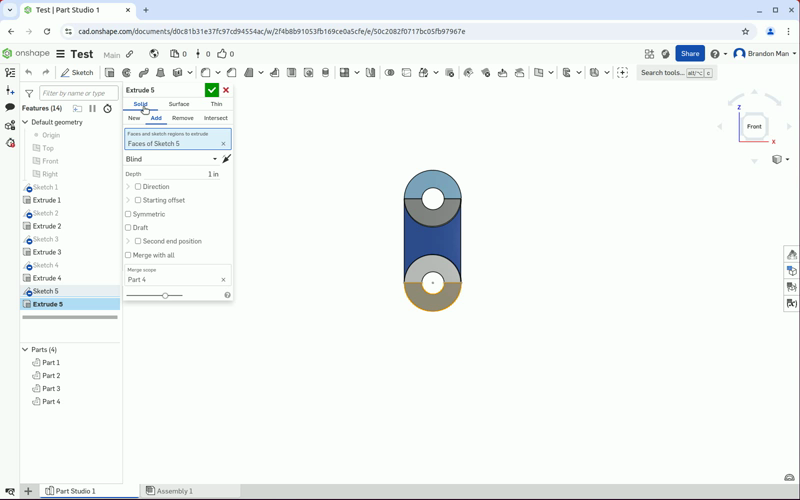
click(143, 106)
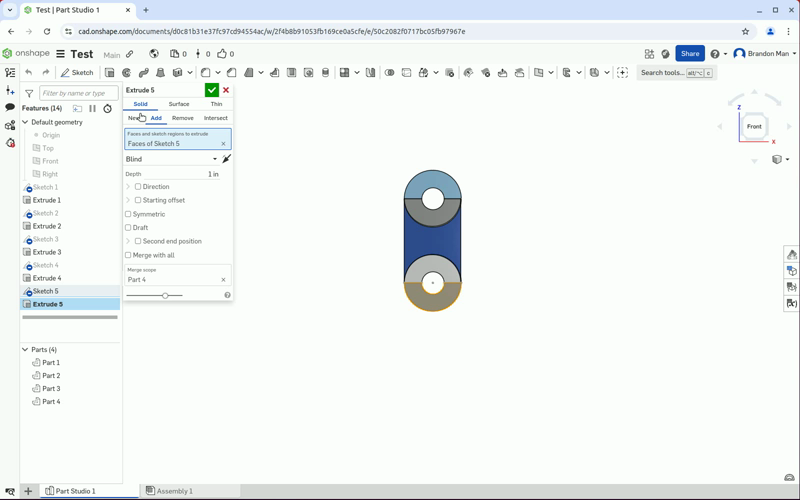
mouse_move(137, 120)
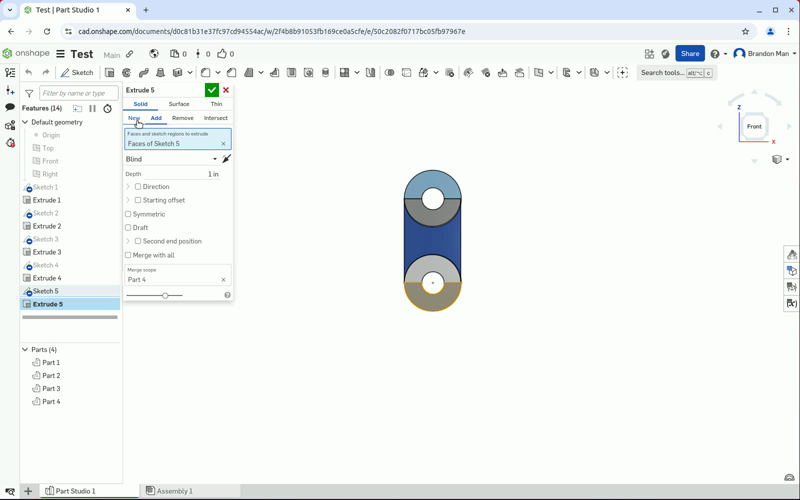
click(137, 120)
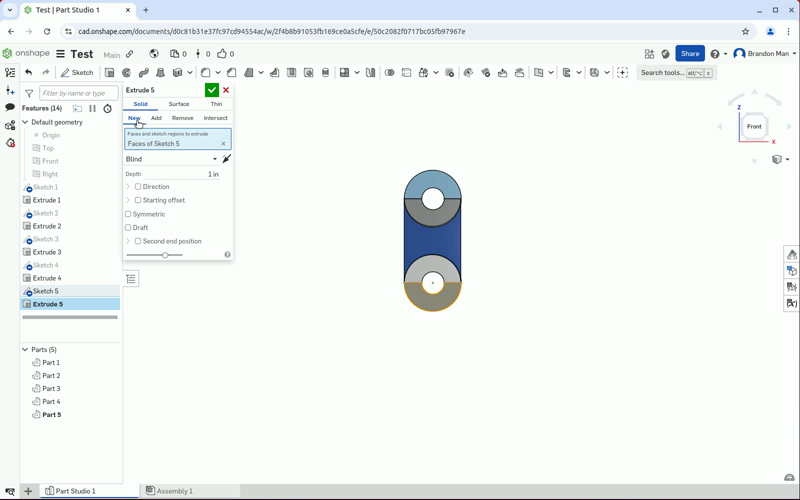
key(tab, 4)
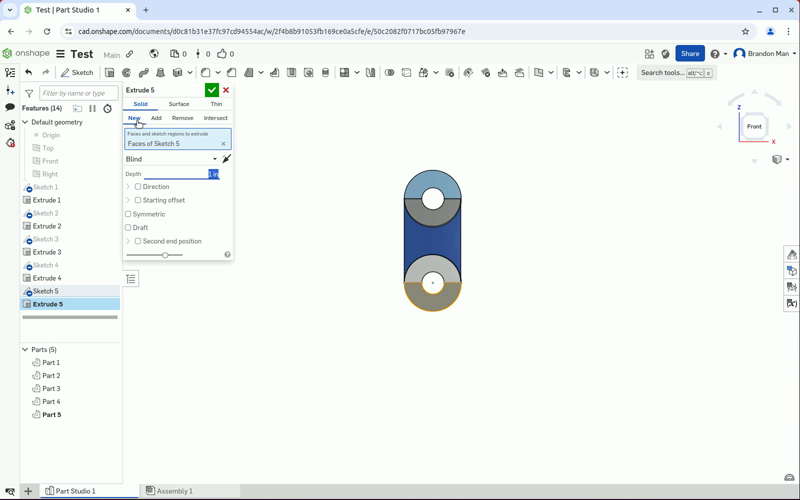
text(4.574)
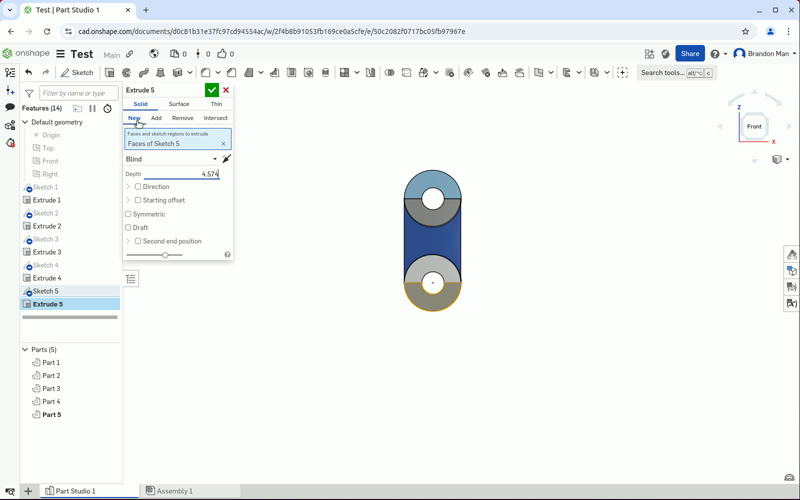
key(enter)
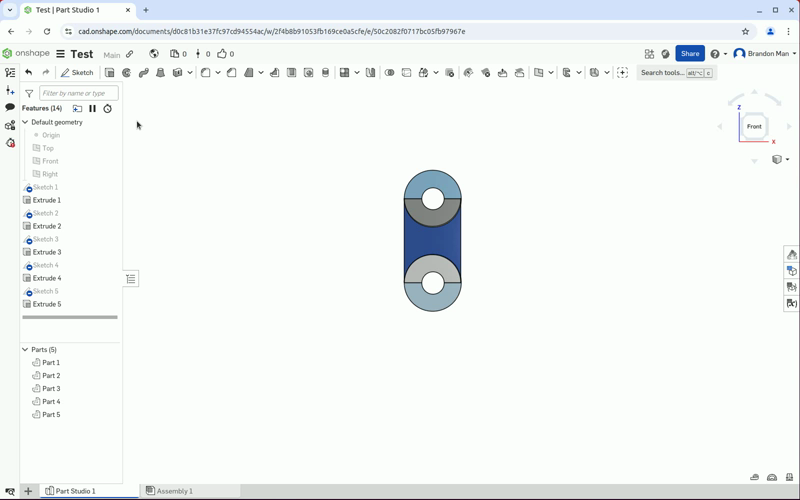
key(shift+h)
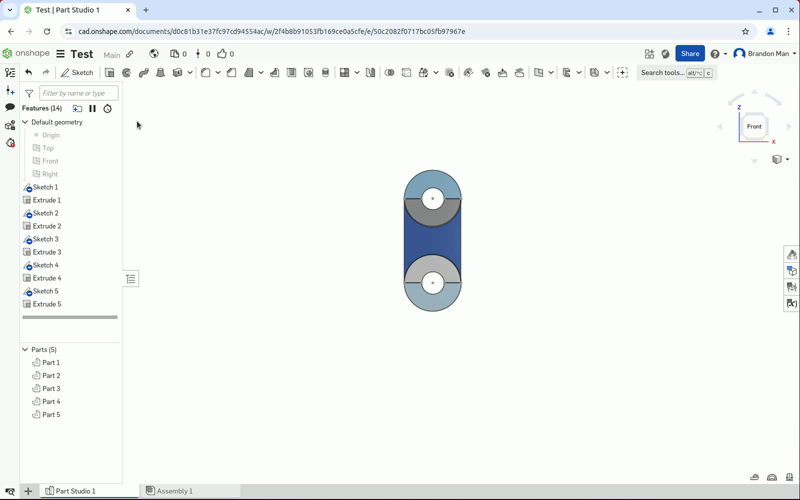
key(shift+h)
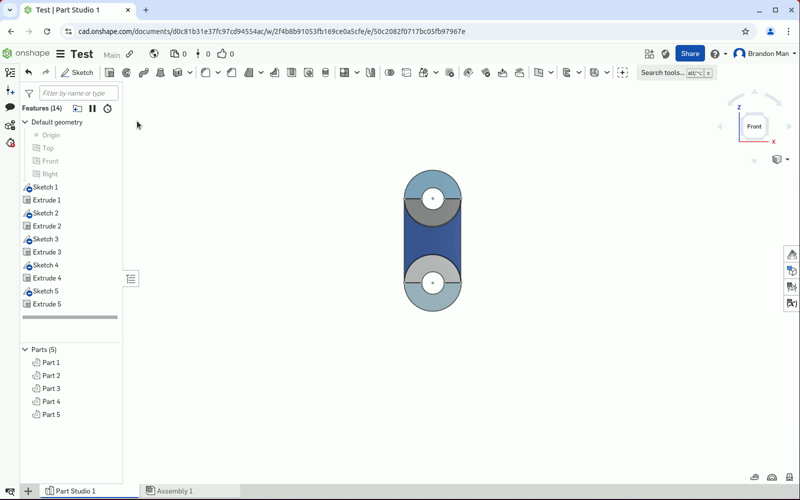
key(shift+7)
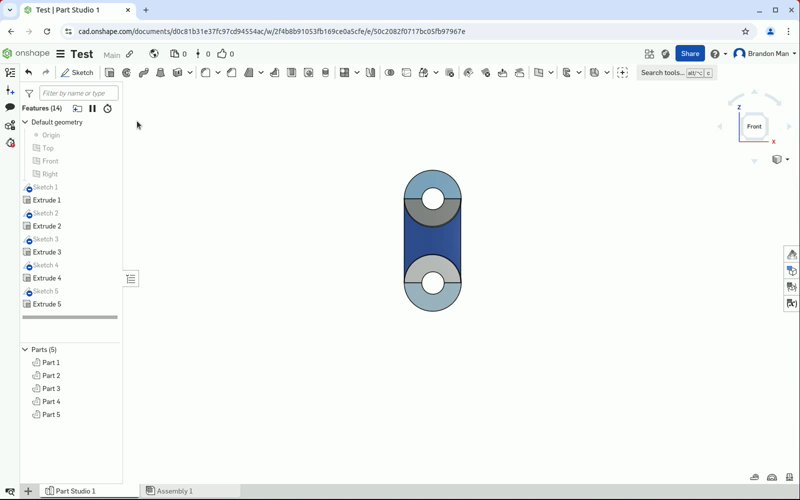
key(left, 2)
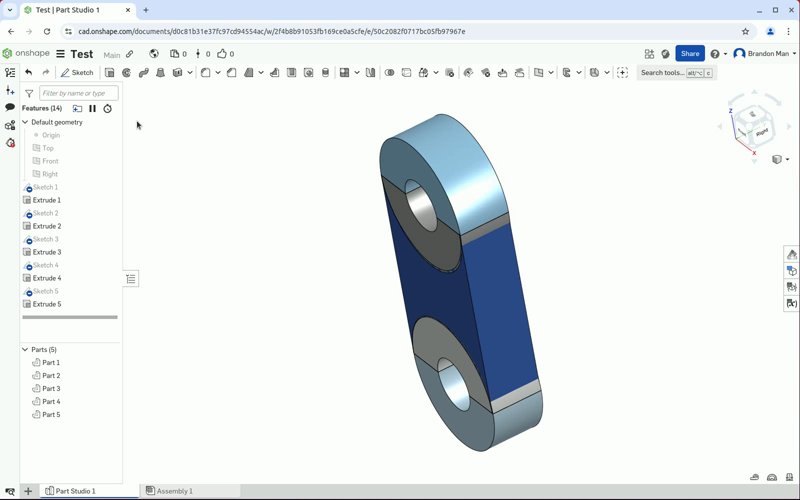
key(down, 2)
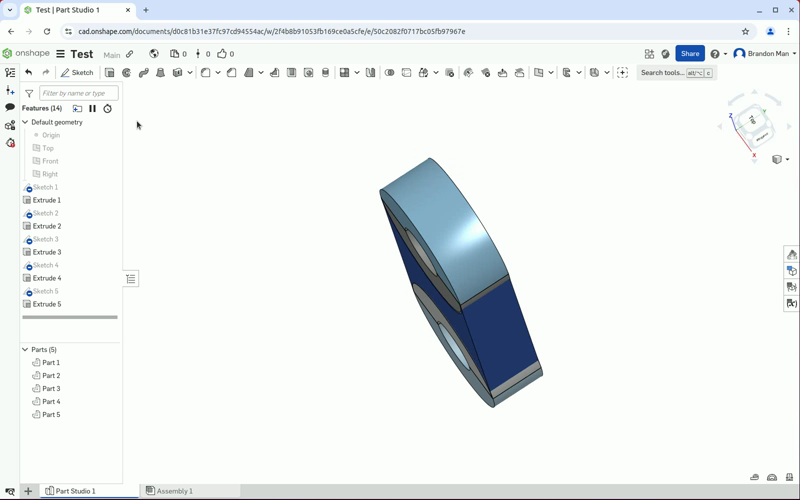
key(up, 2)
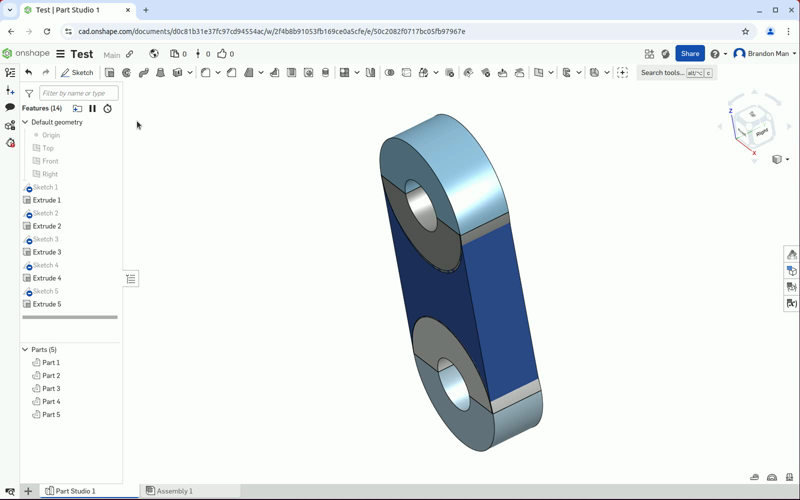
key(right, 2)
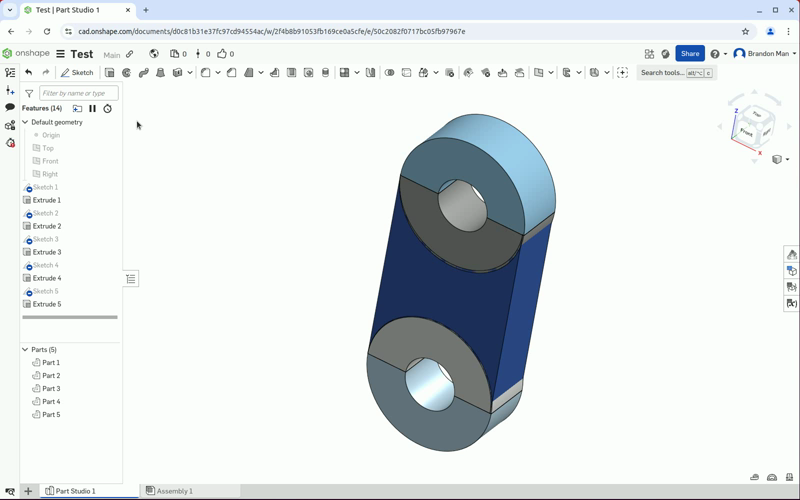
mouse_move(73, 189)
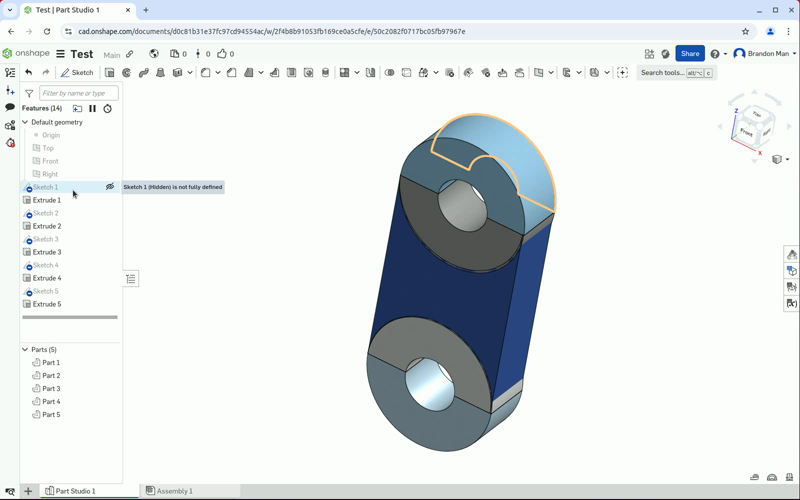
click(73, 189)